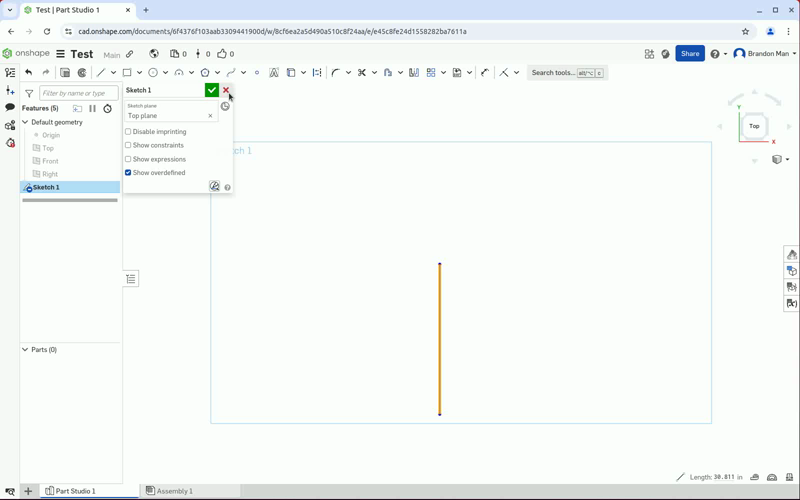
key(shift+h)
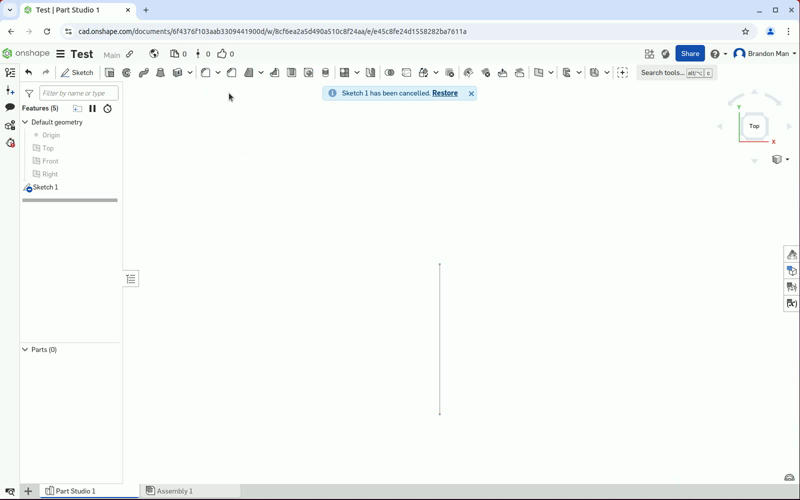
key(shift+s)
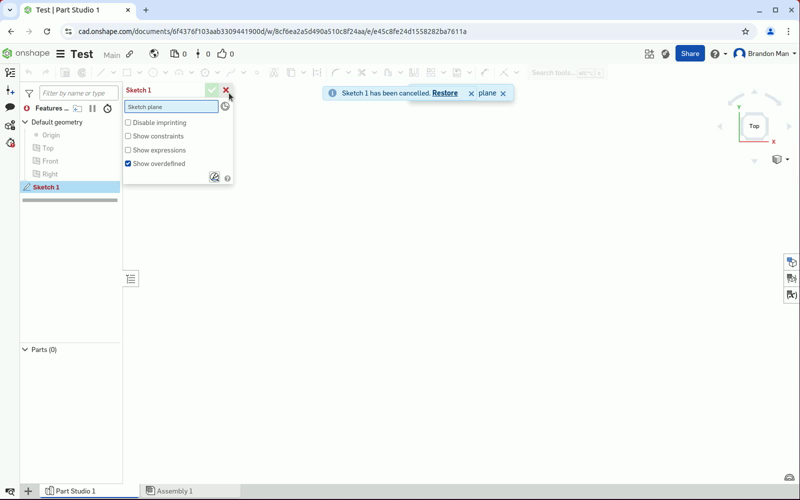
mouse_move(73, 150)
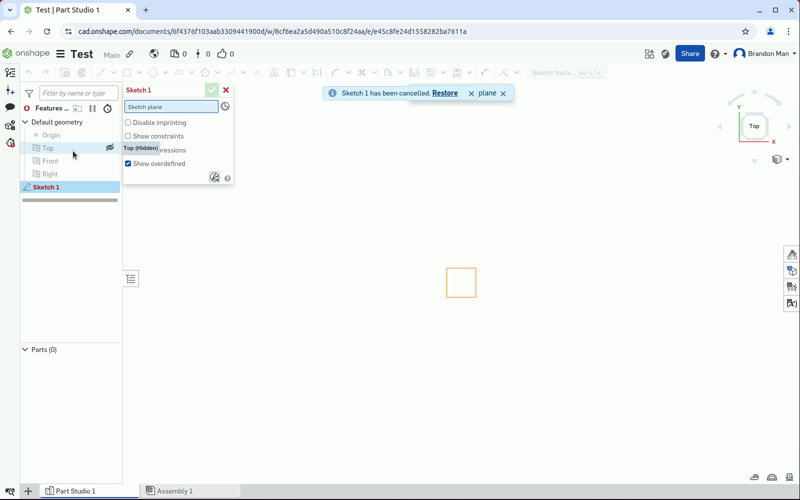
click(73, 150)
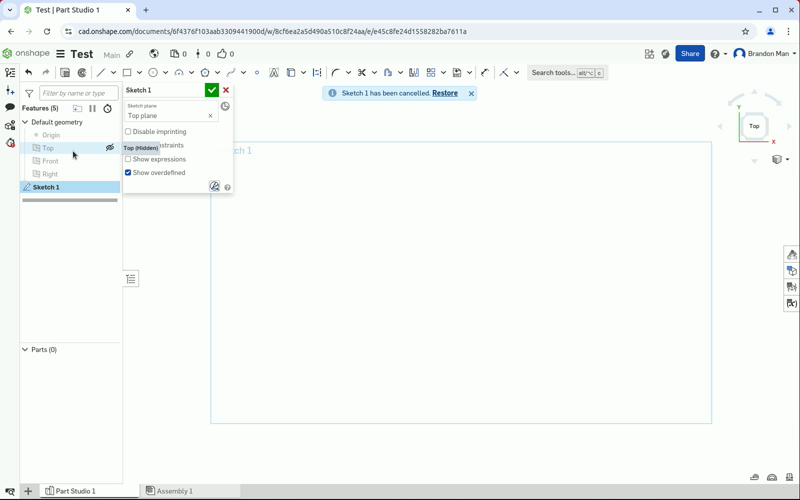
mouse_move(73, 352)
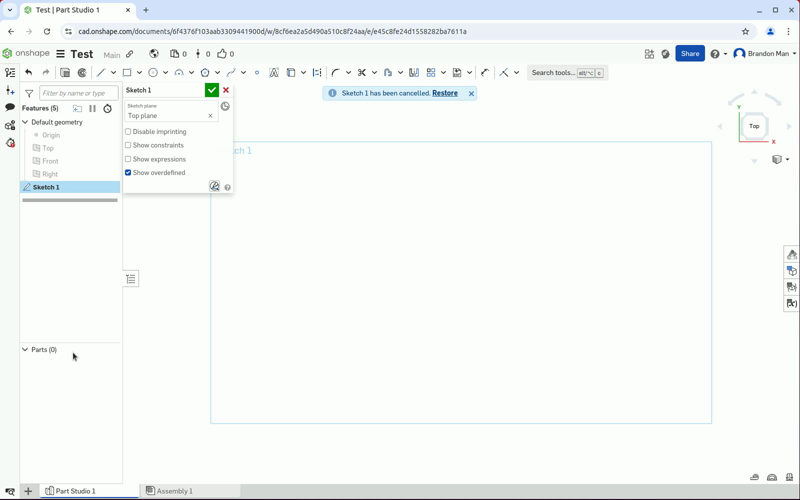
key(y)
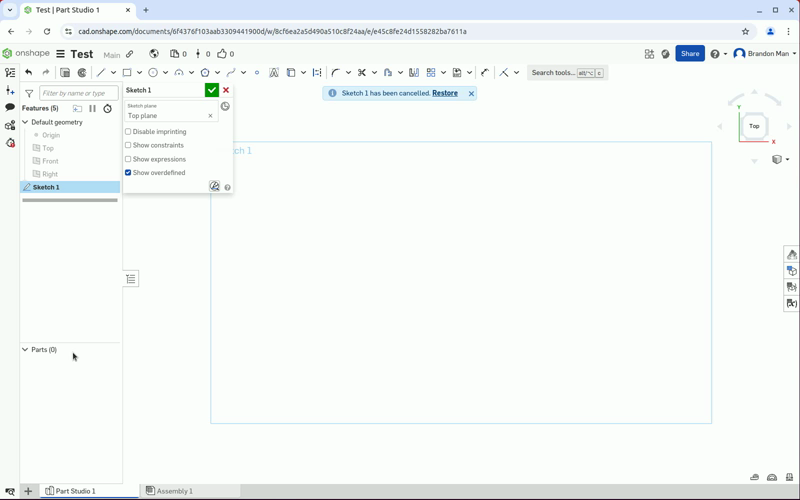
key(l)
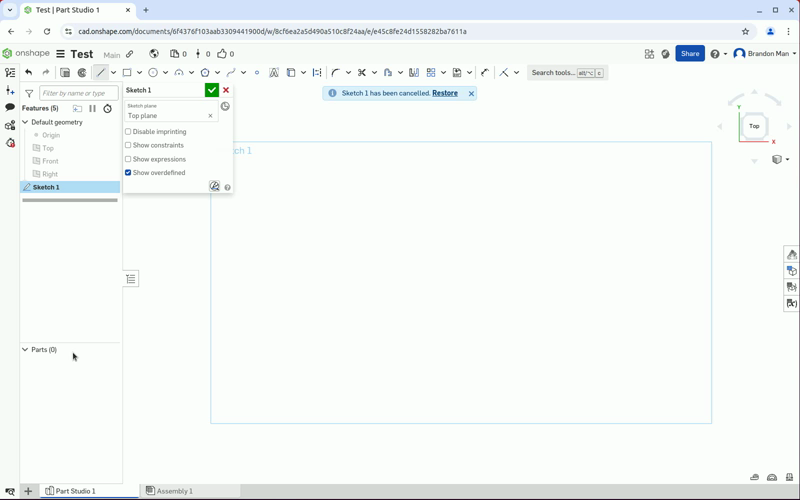
key_down(shift)
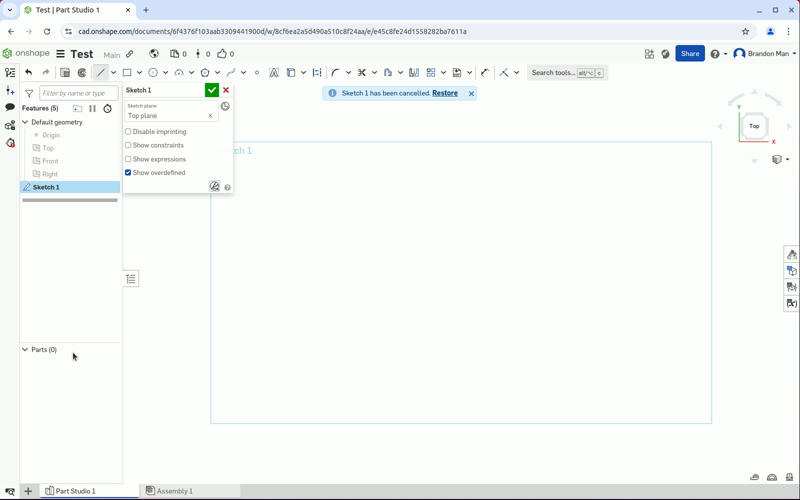
mouse_move(389, 356)
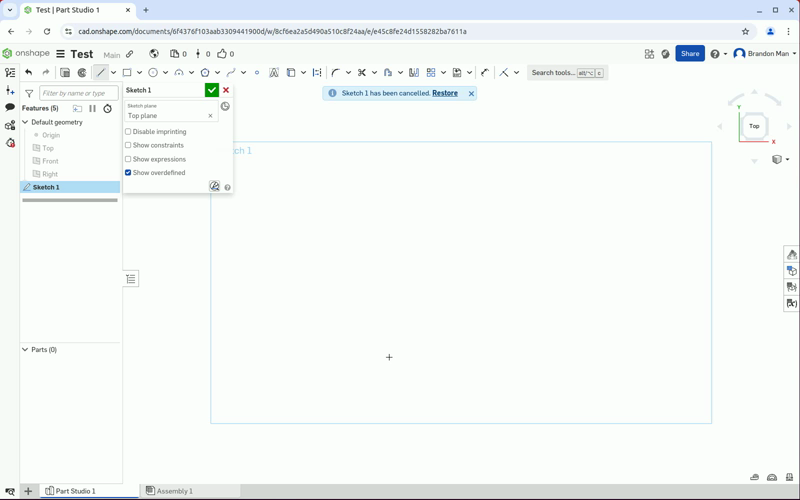
click(389, 356)
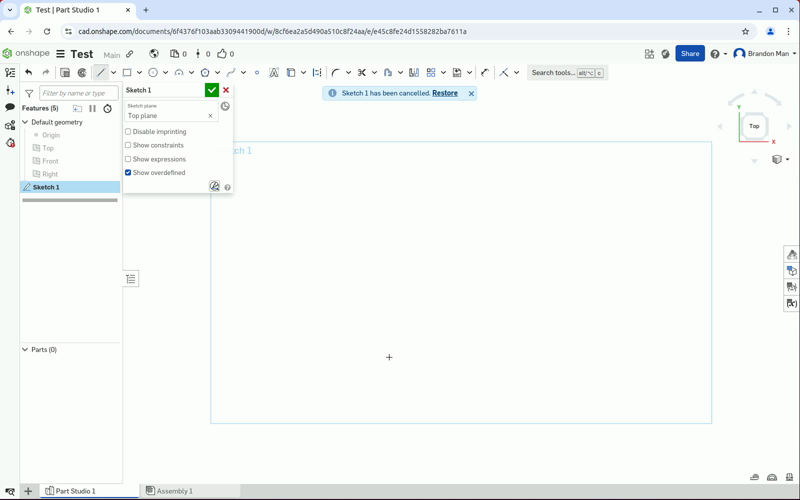
key_up(shift)
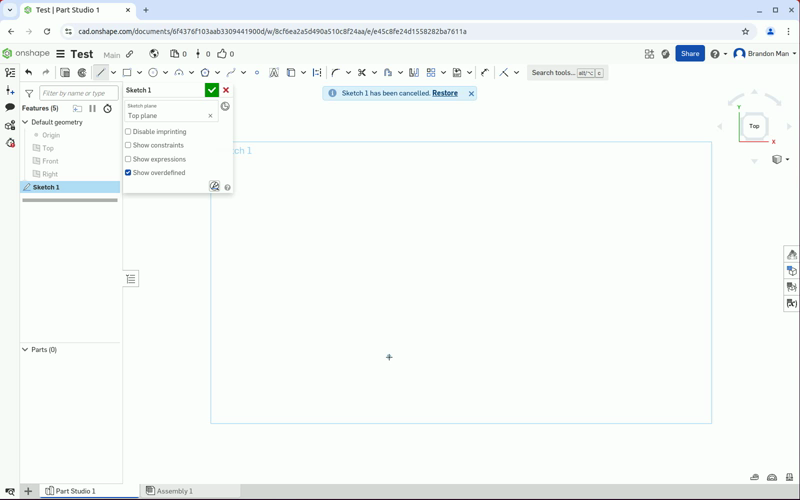
key_down(shift)
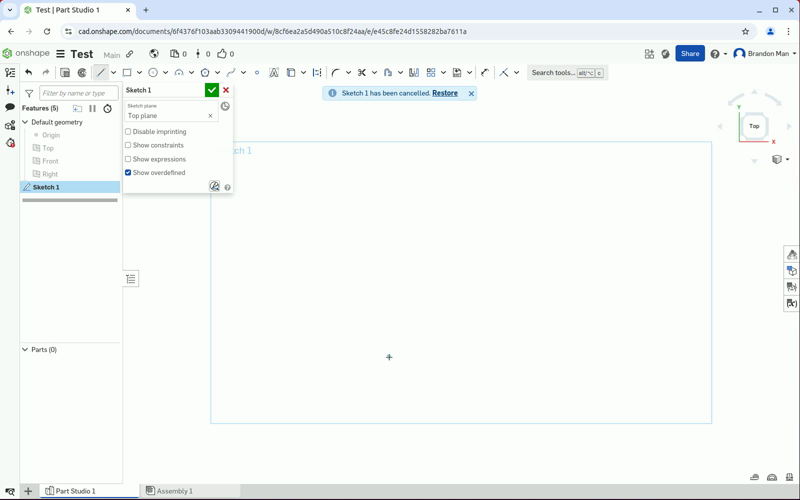
mouse_move(520, 356)
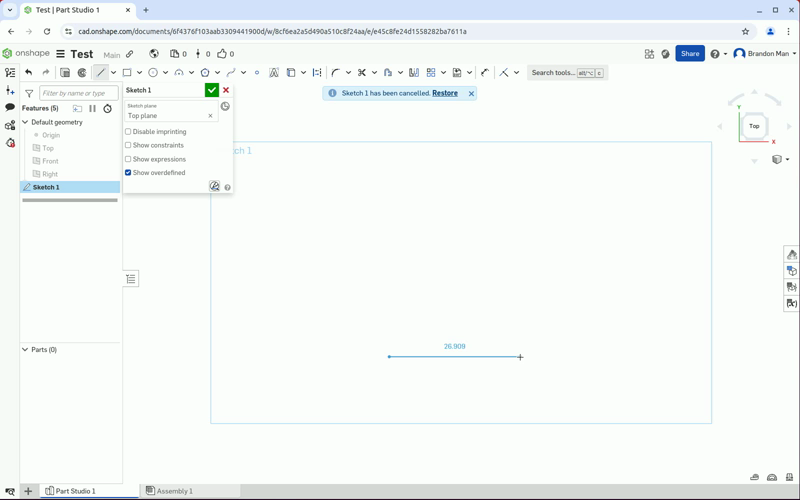
click(520, 356)
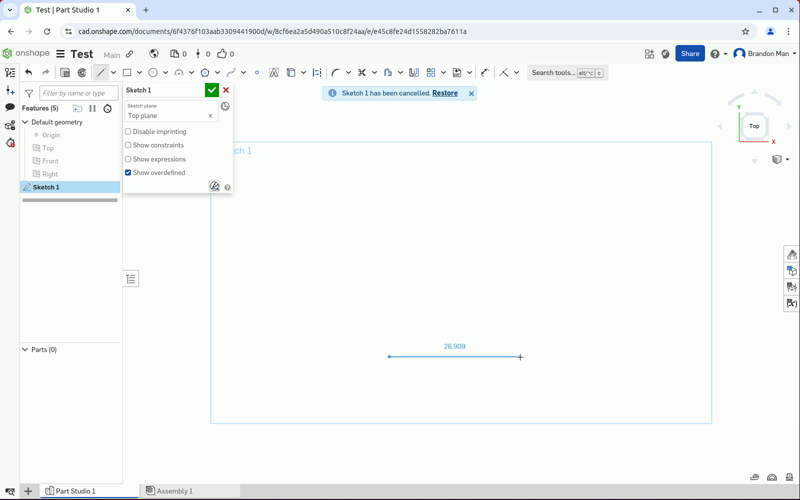
key_up(shift)
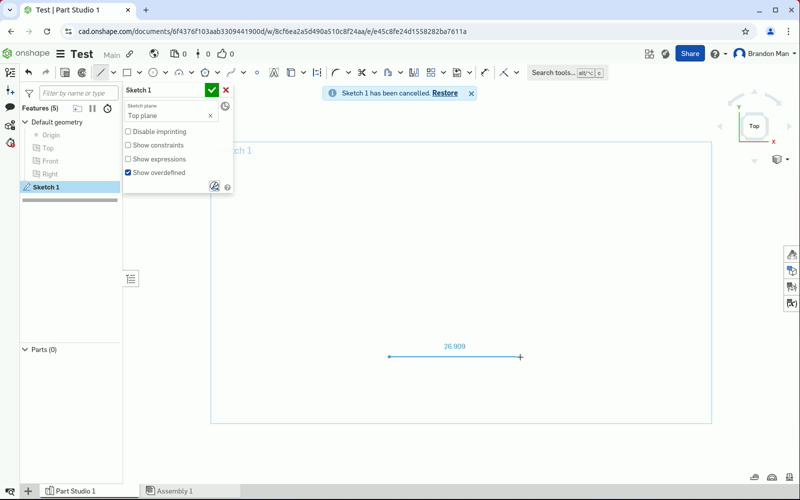
key_down(shift)
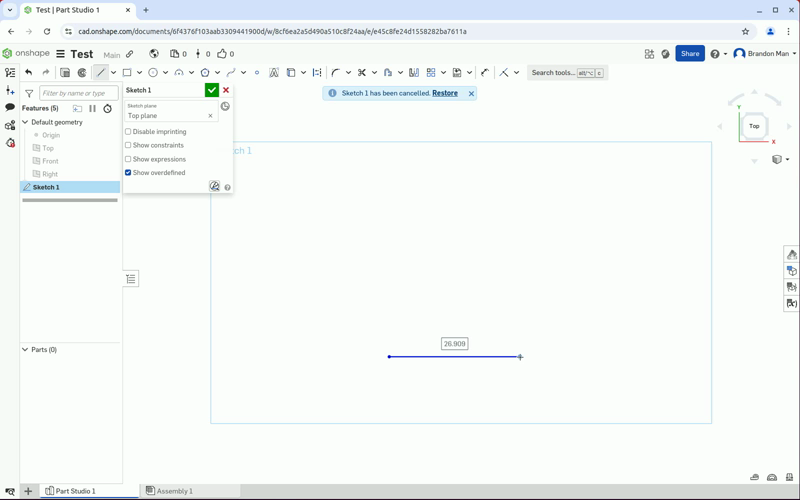
mouse_move(520, 282)
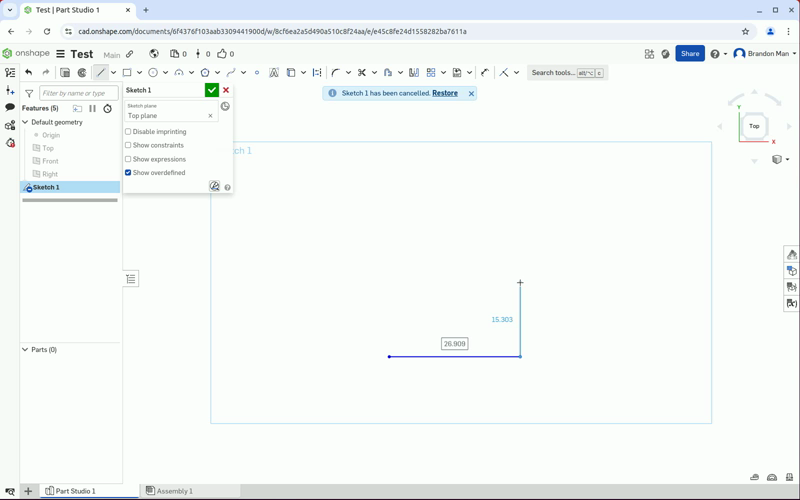
click(520, 282)
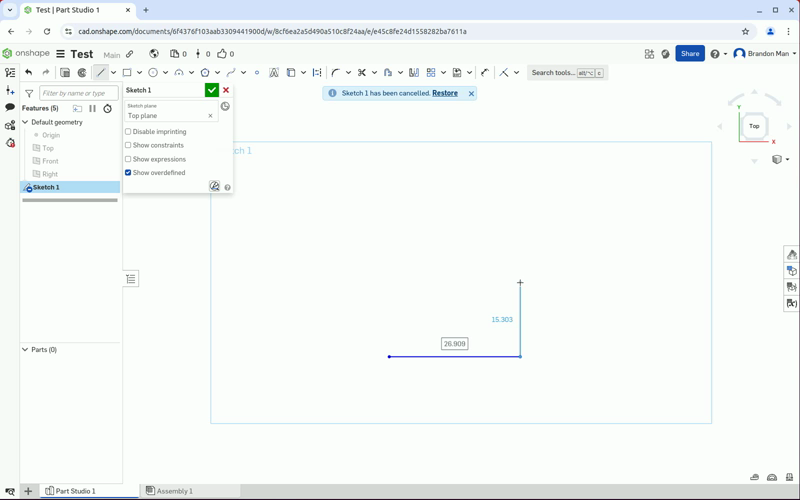
key_up(shift)
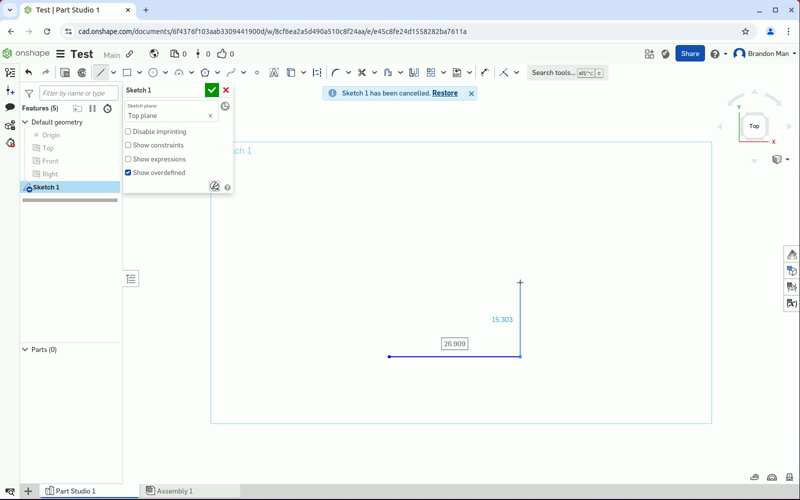
key_down(shift)
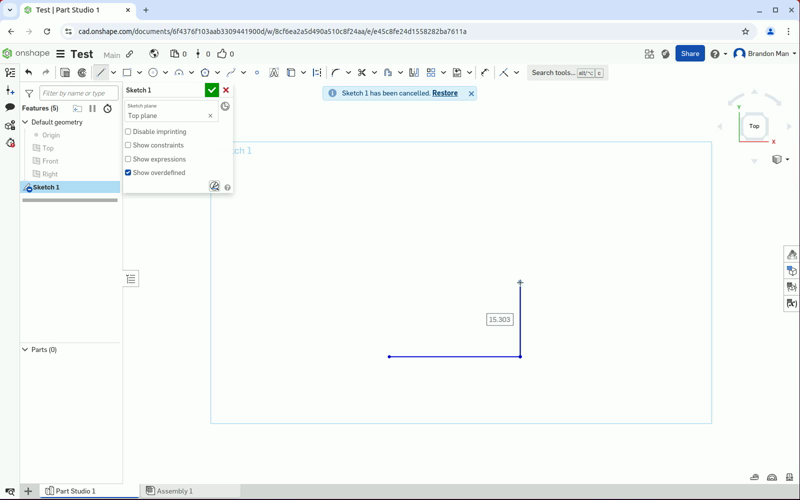
mouse_move(389, 282)
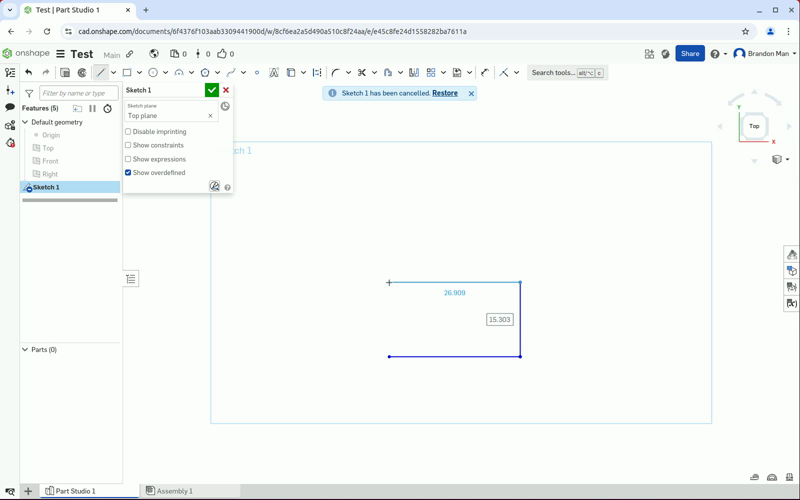
click(389, 282)
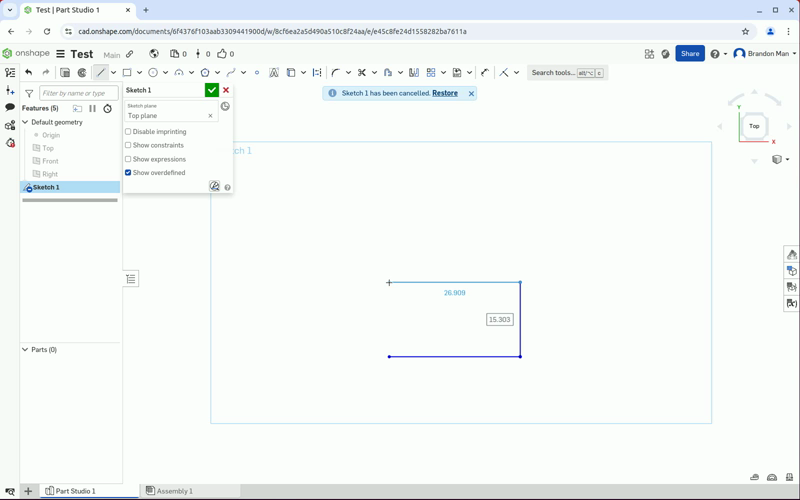
key_up(shift)
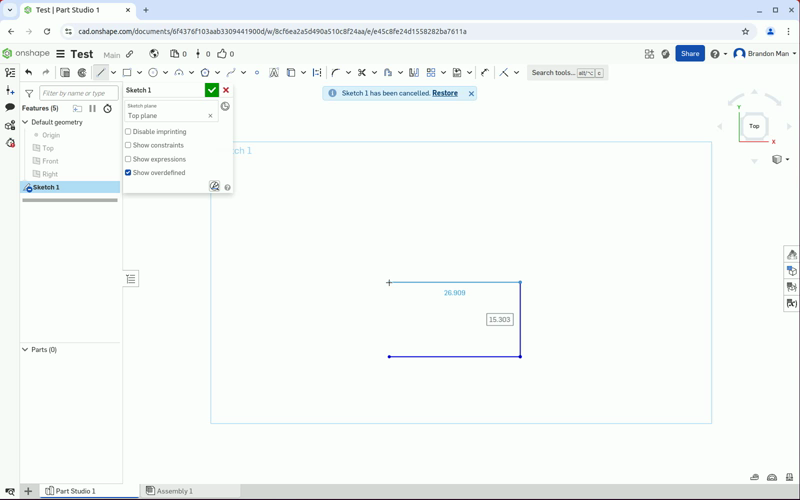
key_down(shift)
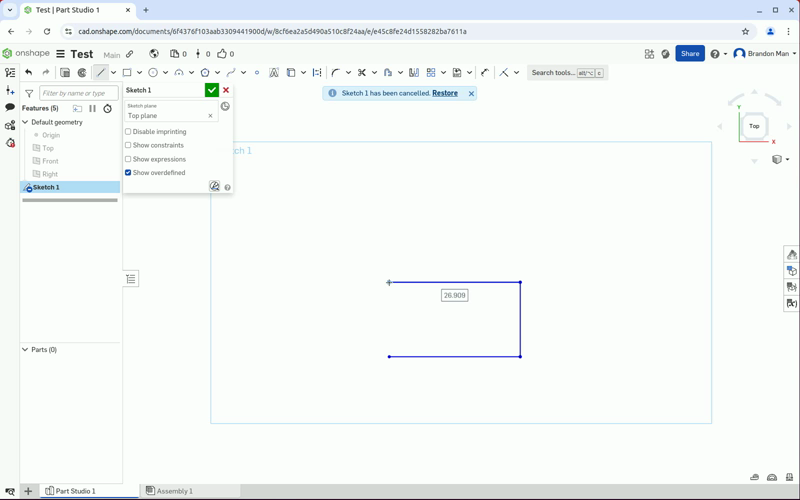
mouse_move(389, 356)
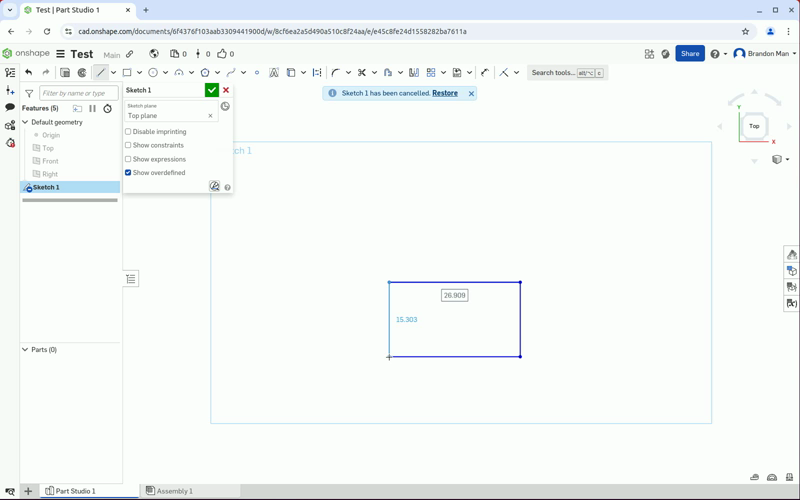
key_up(shift)
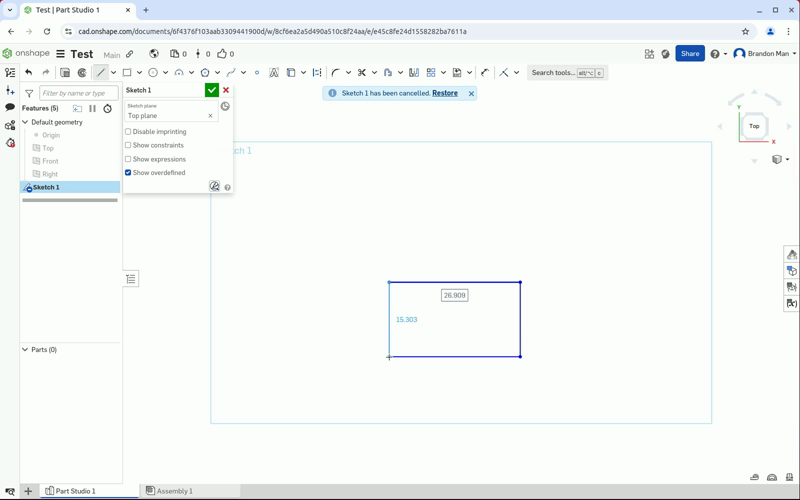
click(389, 356)
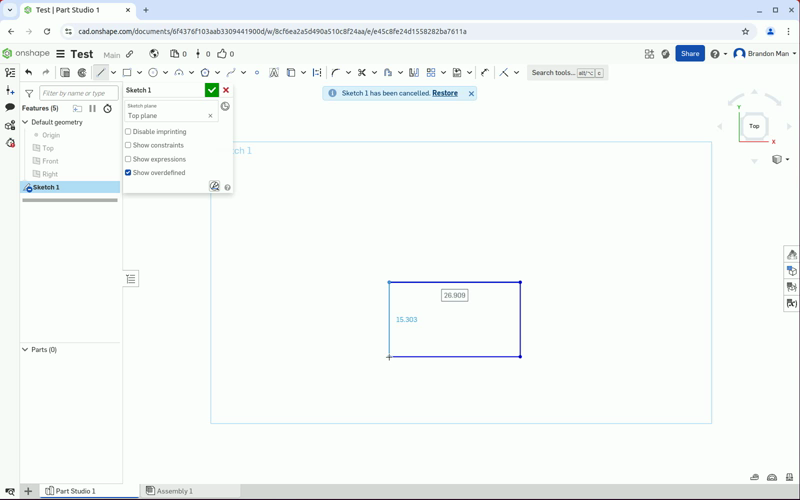
key(esc)
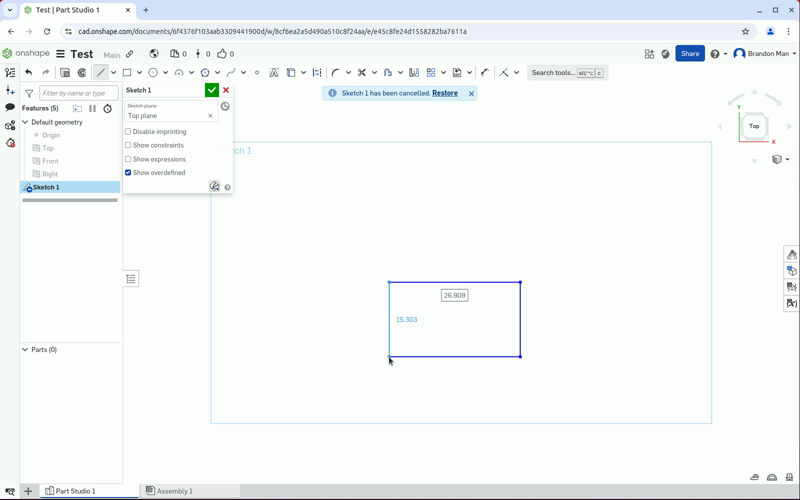
mouse_move(471, 290)
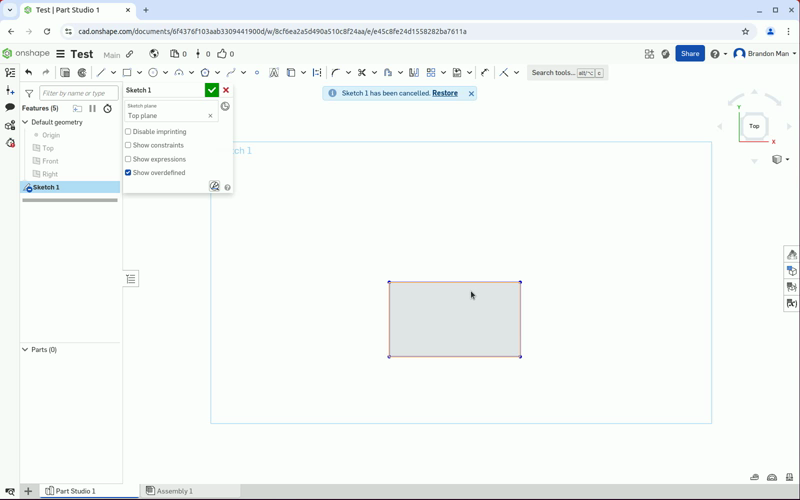
click(471, 290)
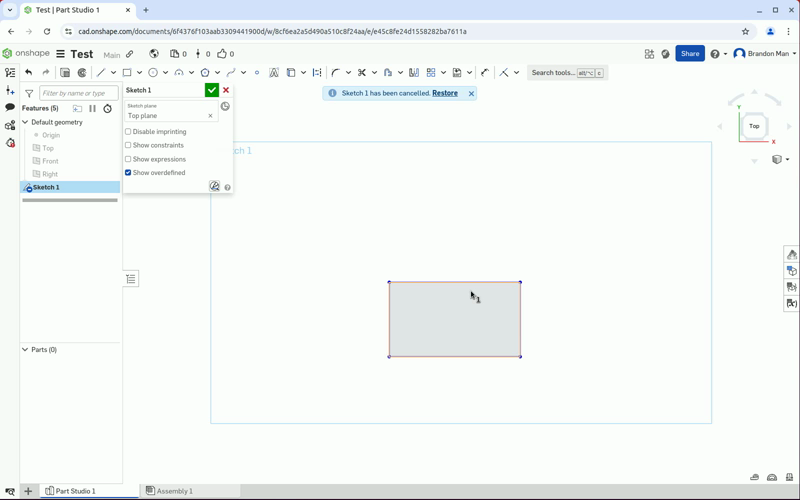
mouse_move(73, 352)
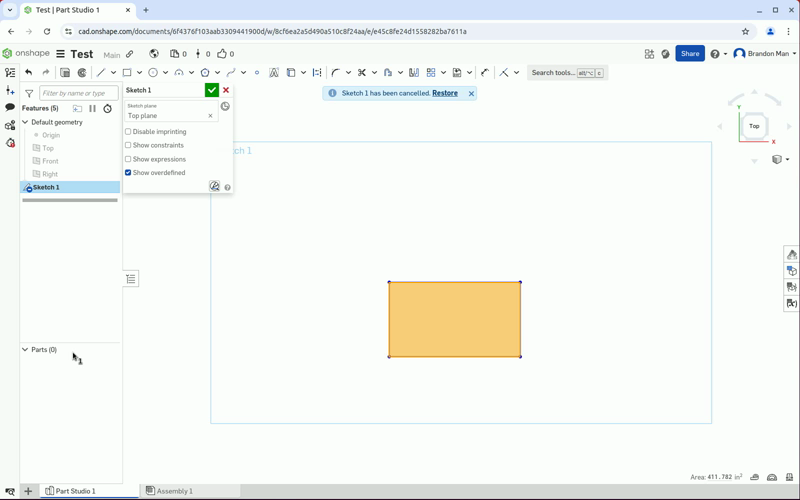
key(shift+y)
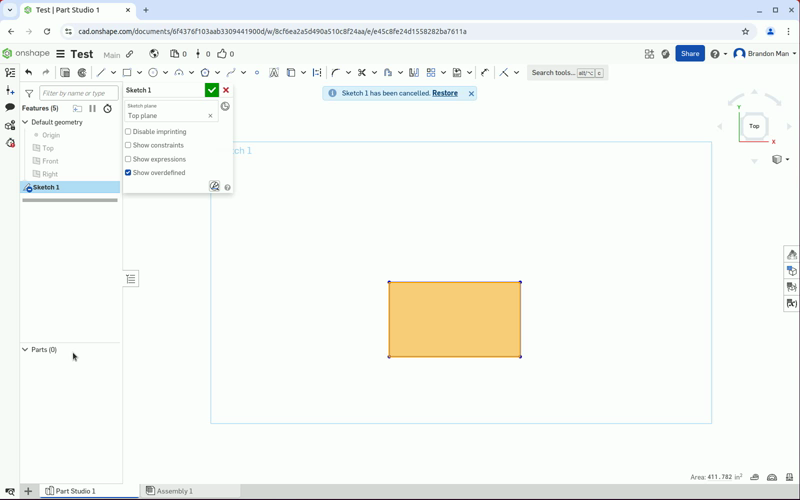
key(shift+e)
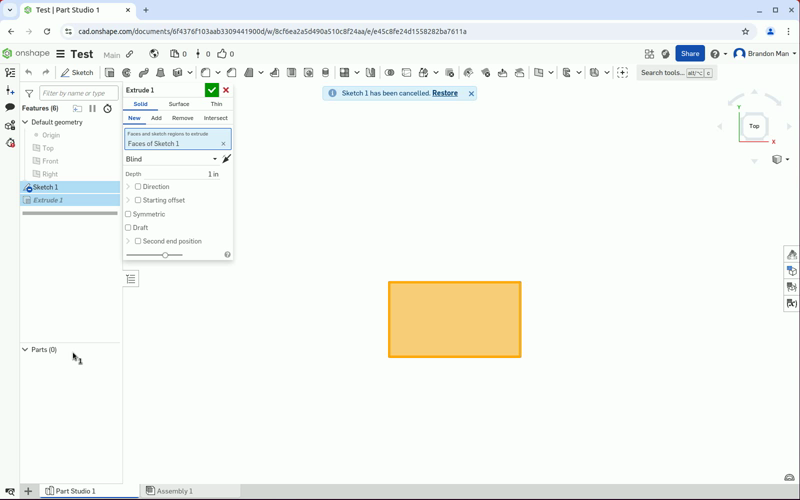
mouse_move(143, 106)
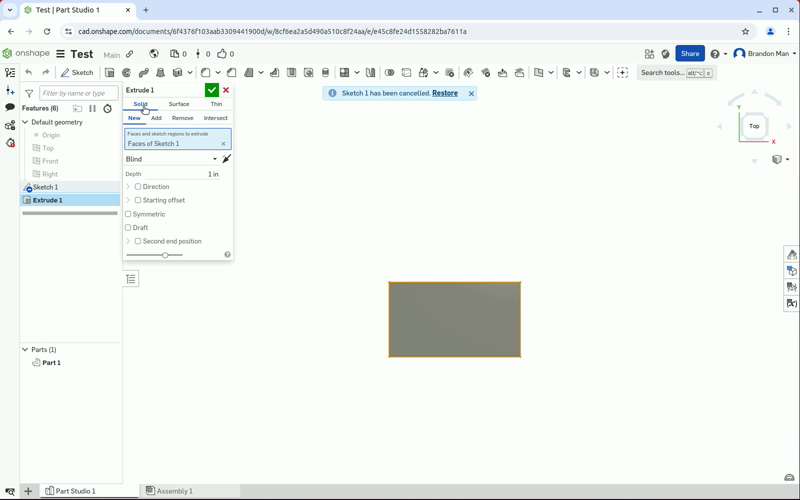
click(143, 106)
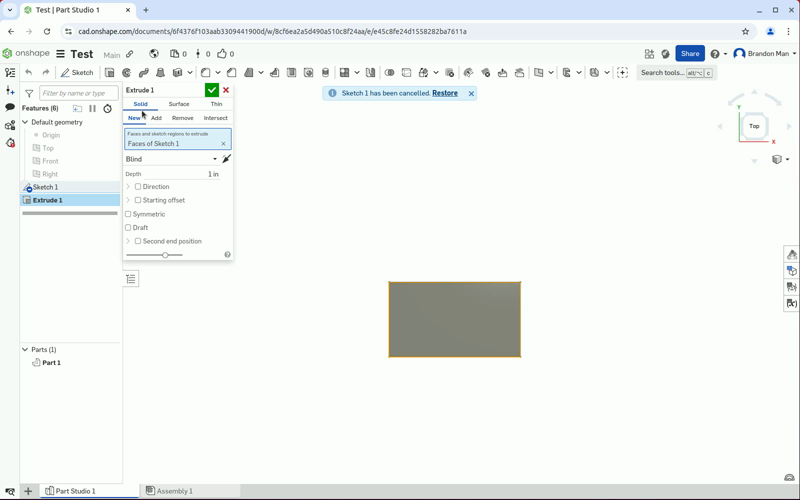
mouse_move(137, 120)
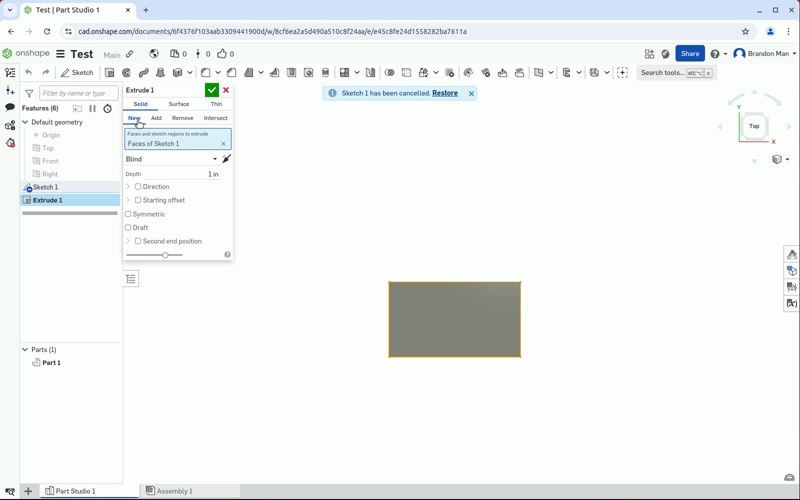
click(137, 120)
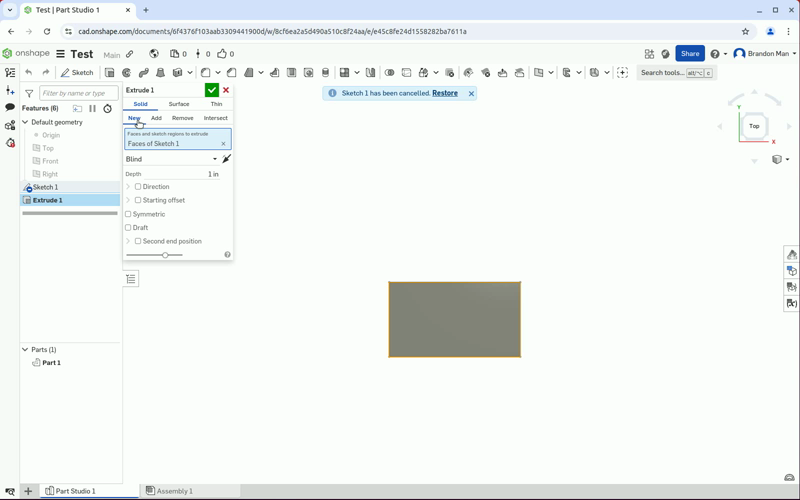
key(tab, 4)
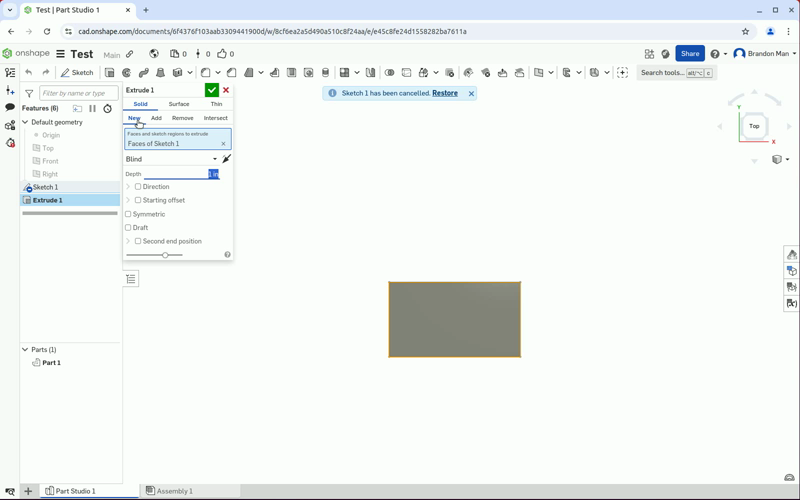
text(23.108)
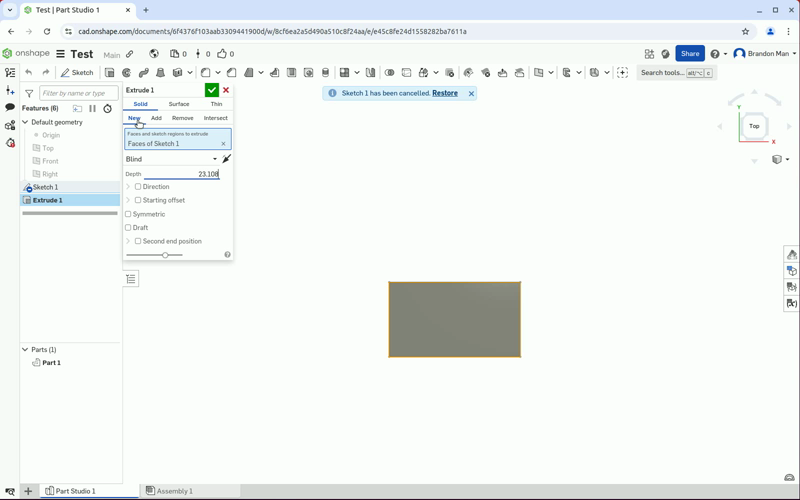
key(enter)
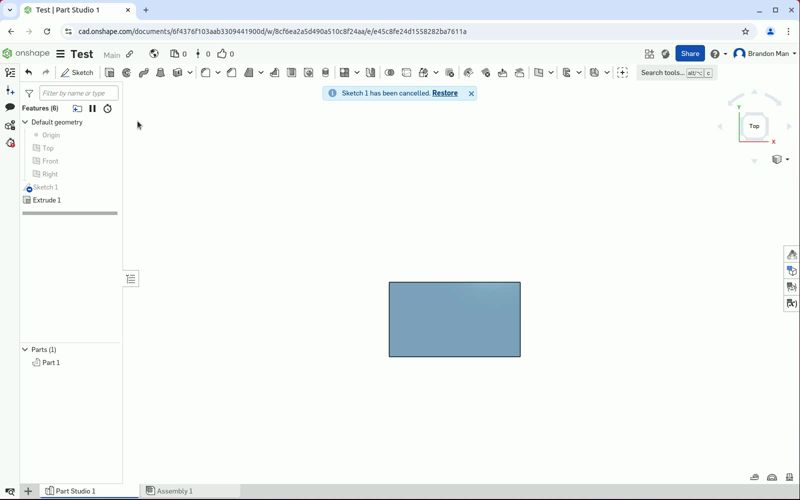
key(shift+h)
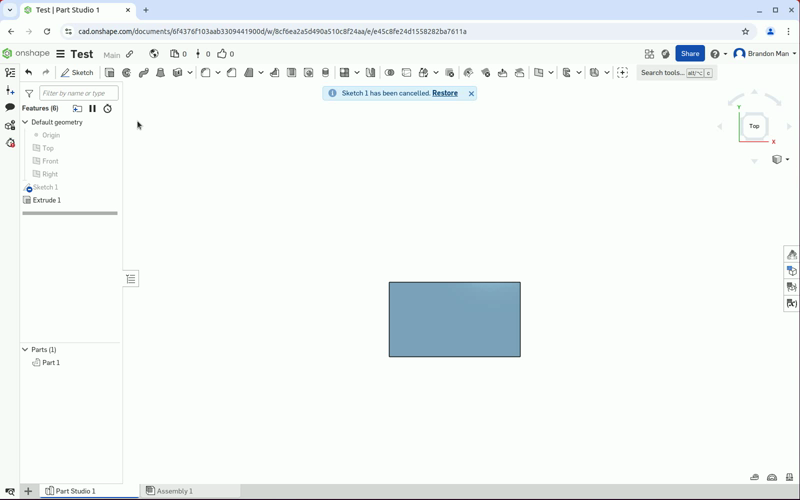
key(shift+h)
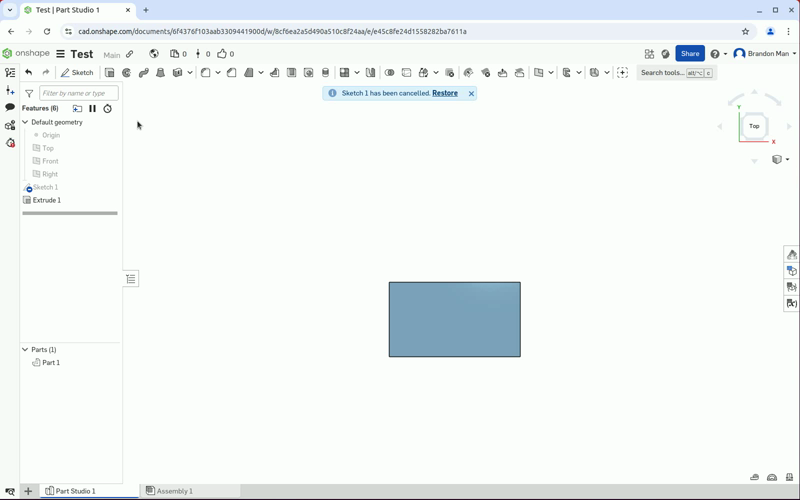
mouse_move(73, 189)
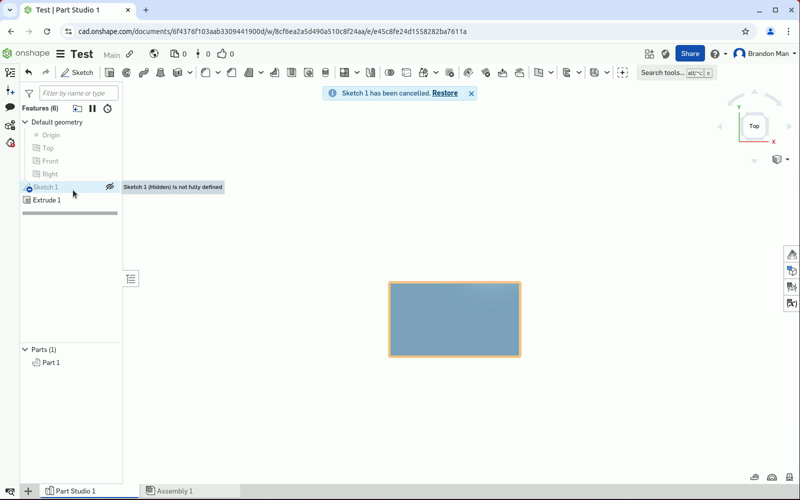
click(73, 189)
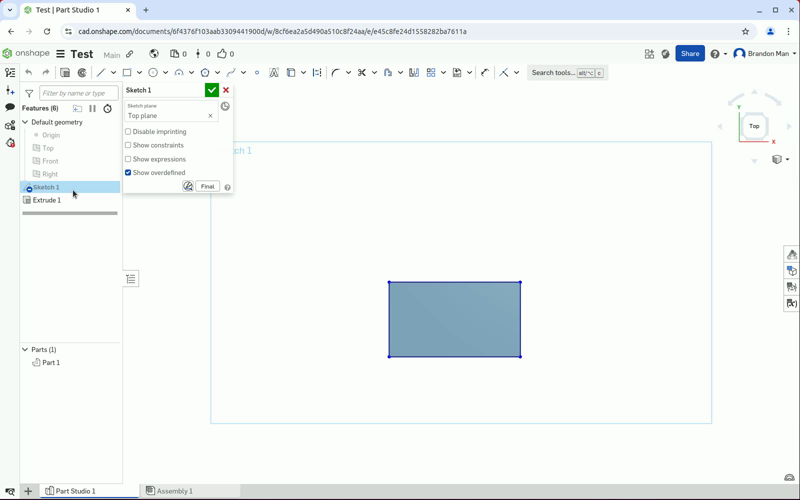
mouse_move(229, 92)
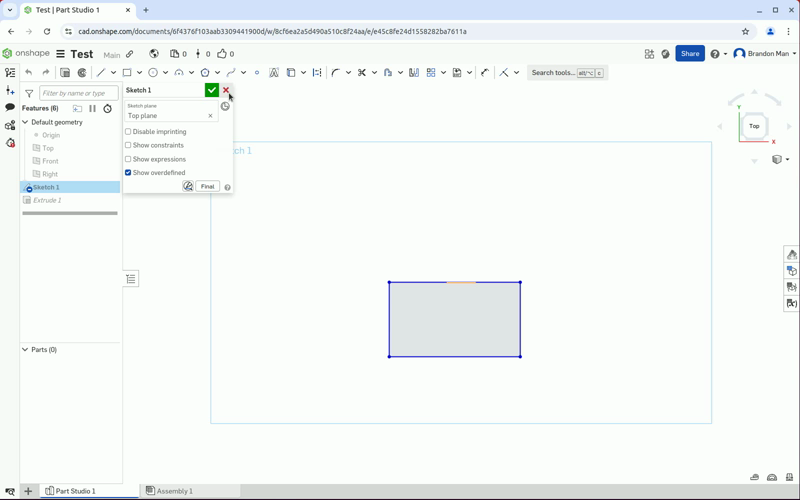
click(229, 92)
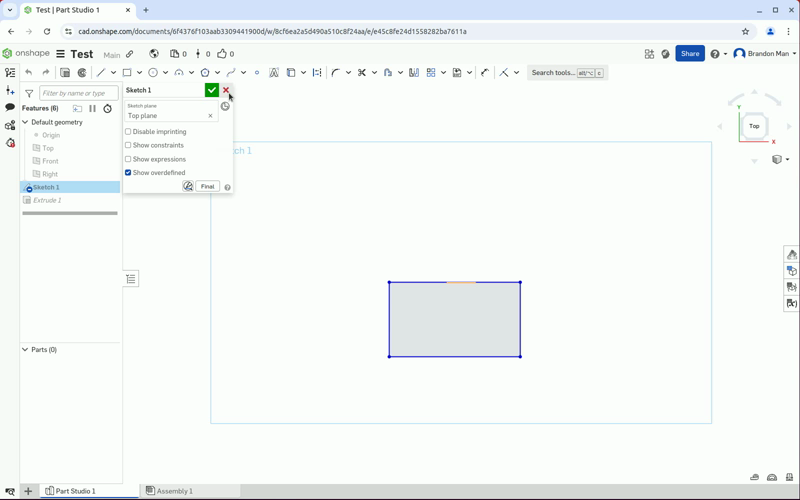
key(shift+s)
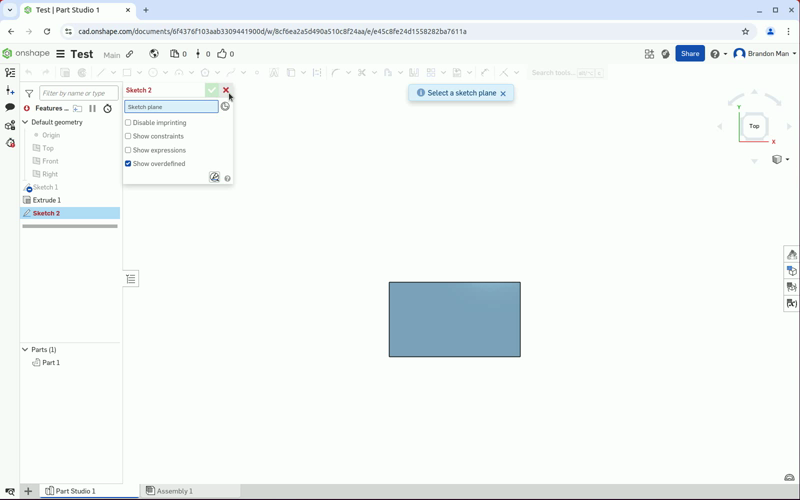
mouse_move(73, 150)
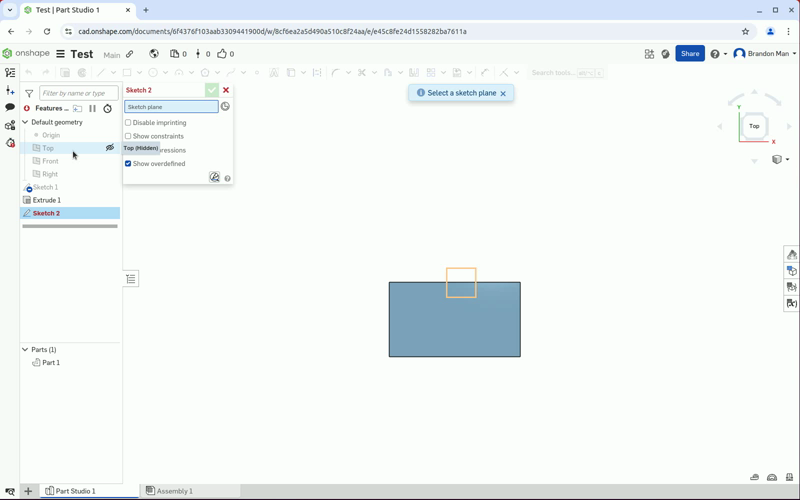
click(73, 150)
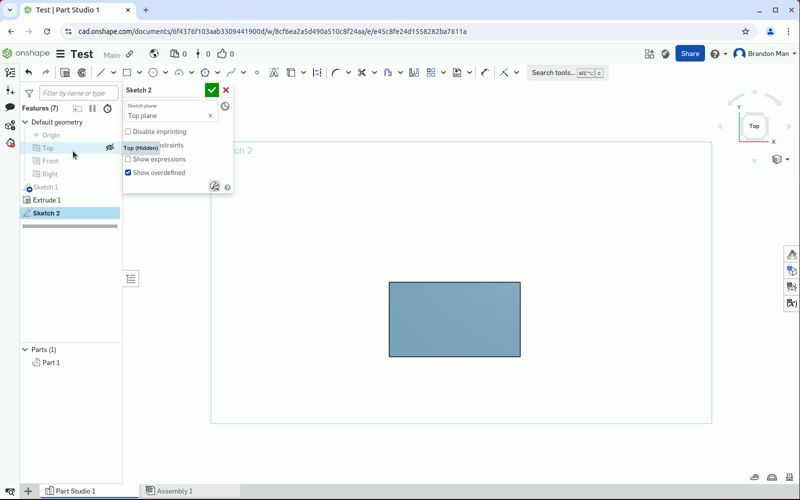
mouse_move(73, 352)
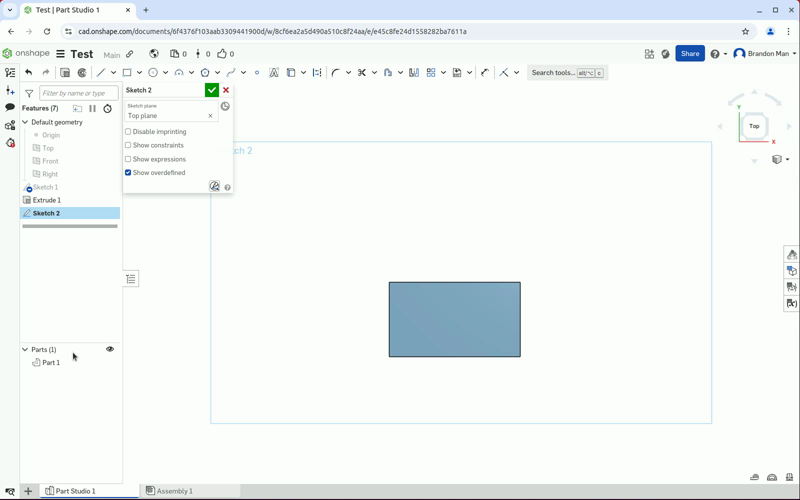
key(y)
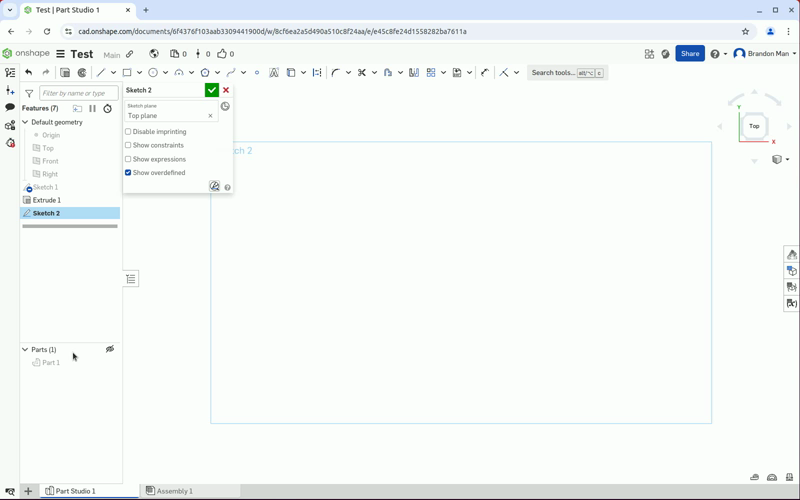
key(c)
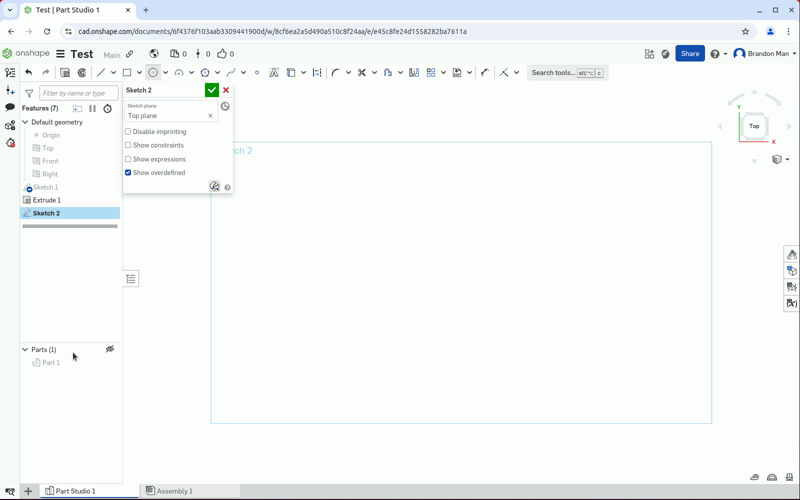
key_down(shift)
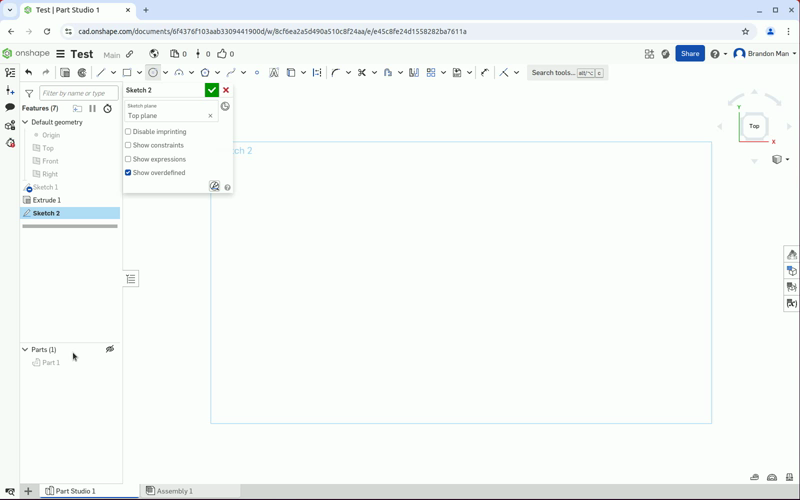
mouse_move(453, 321)
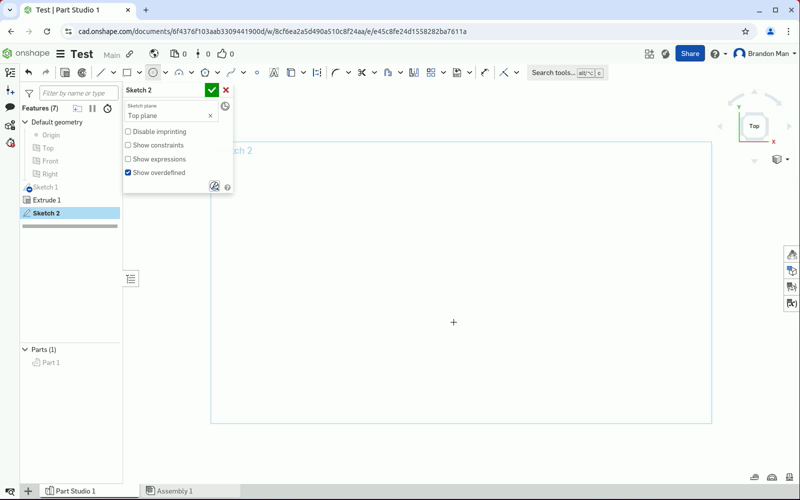
click(453, 321)
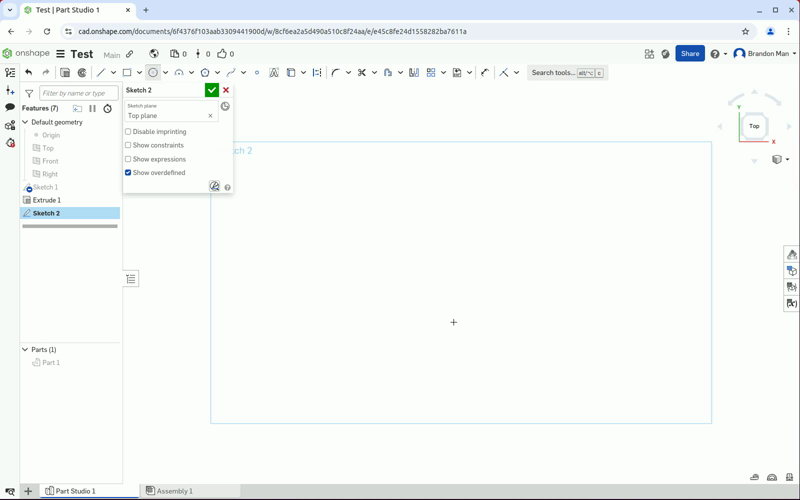
key_up(shift)
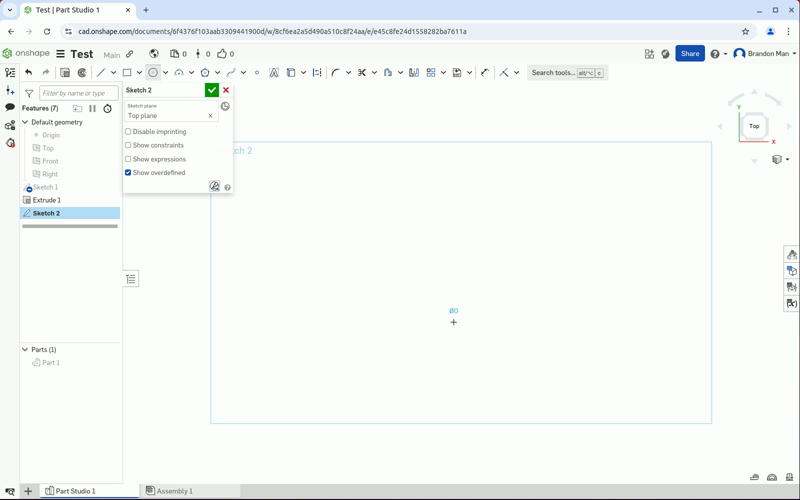
mouse_move(478, 321)
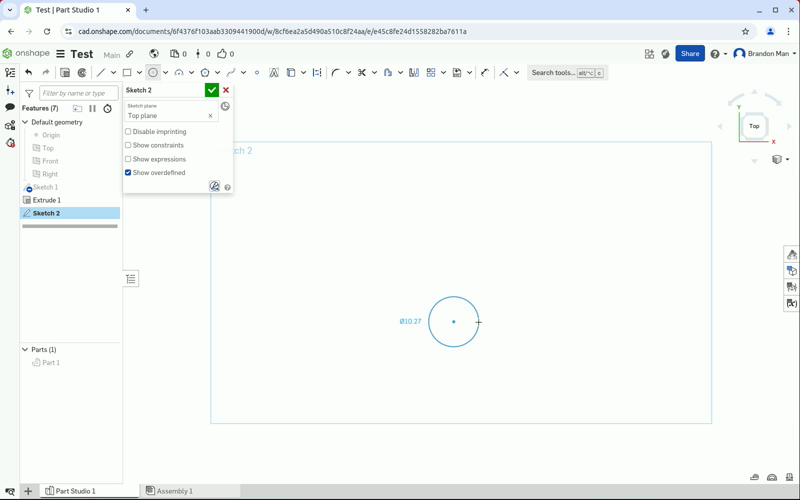
click(478, 321)
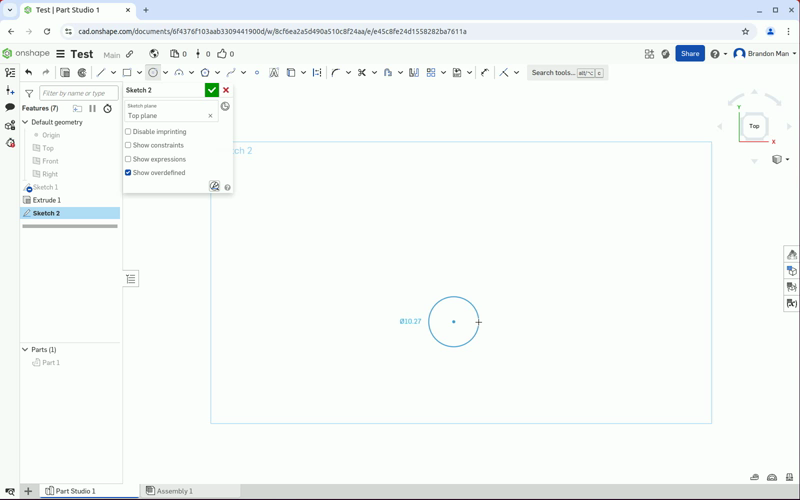
key(esc)
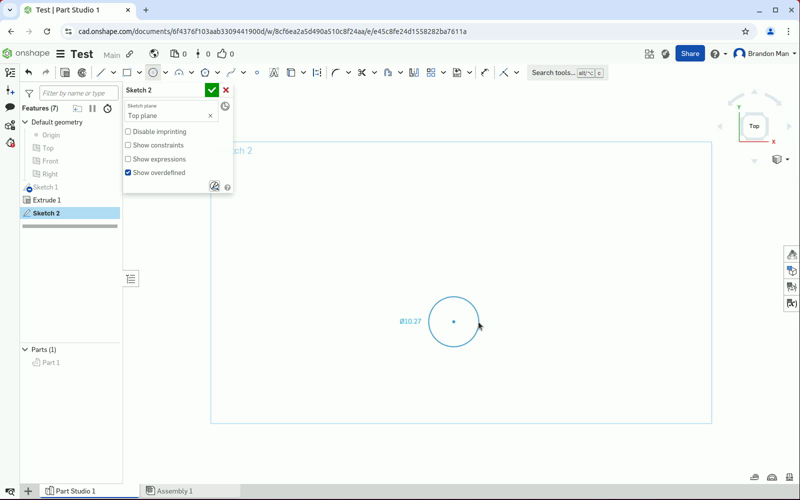
mouse_move(432, 329)
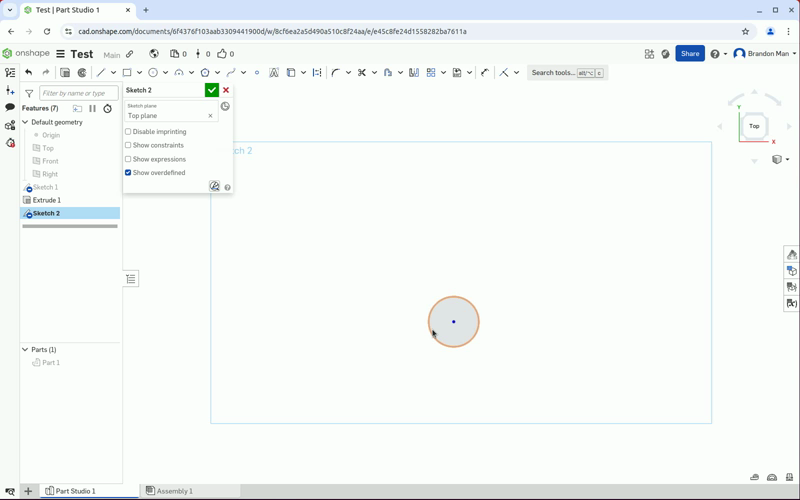
click(432, 329)
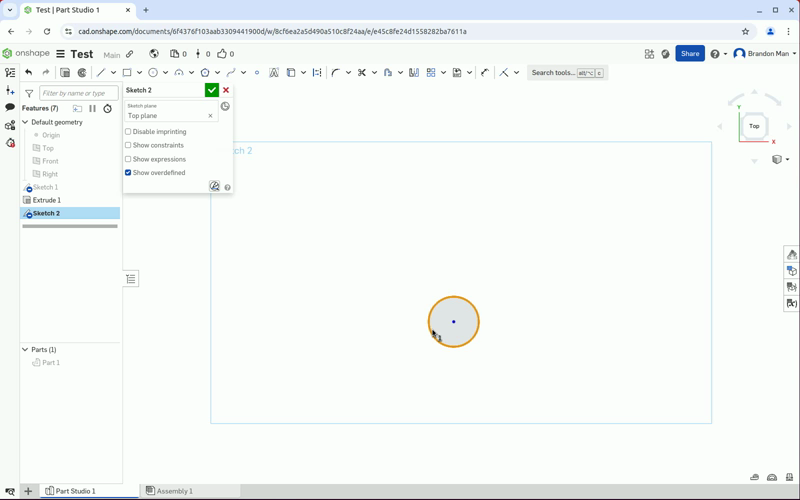
mouse_move(73, 352)
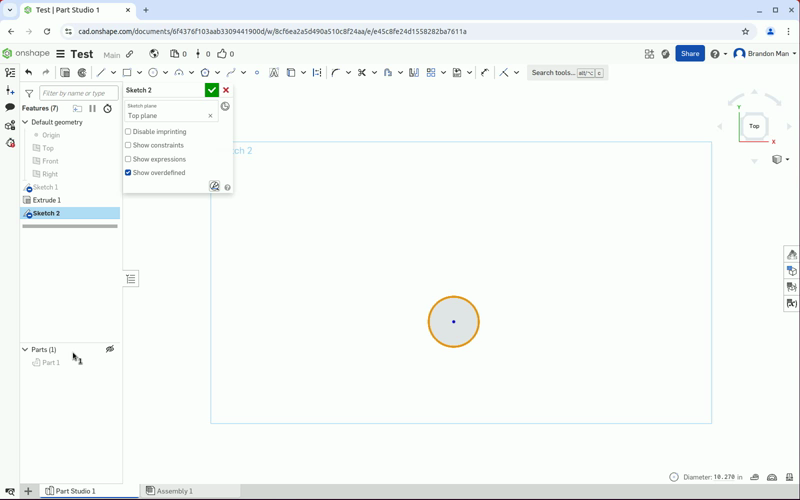
key(shift+y)
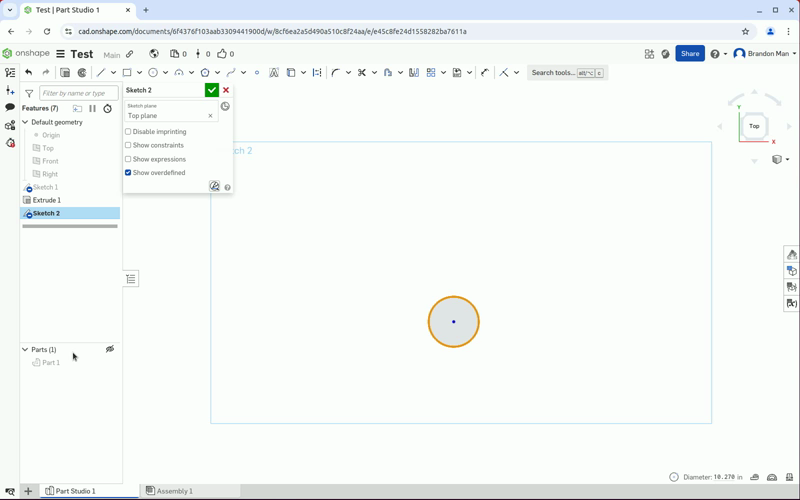
key(shift+e)
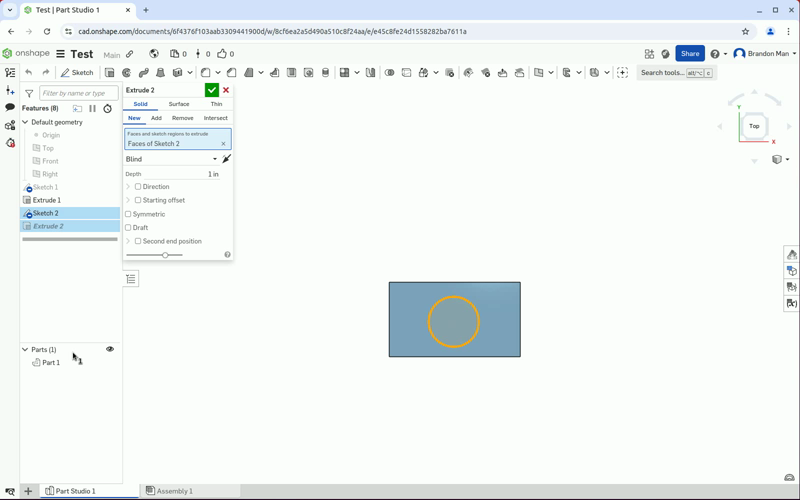
mouse_move(143, 106)
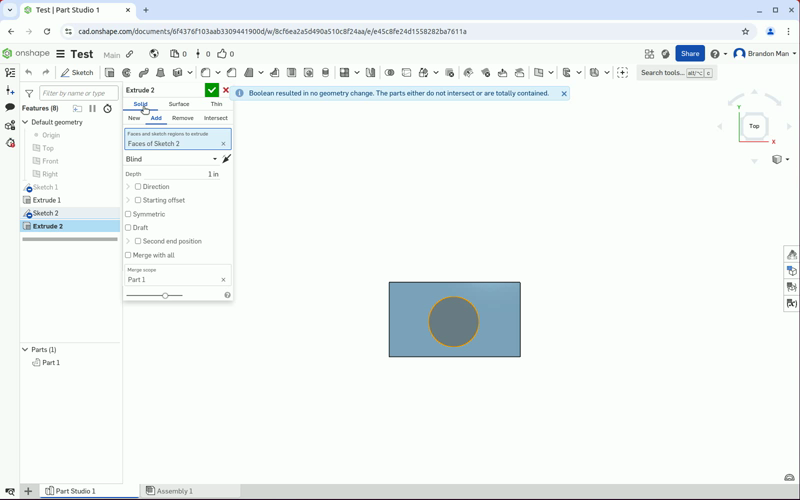
click(143, 106)
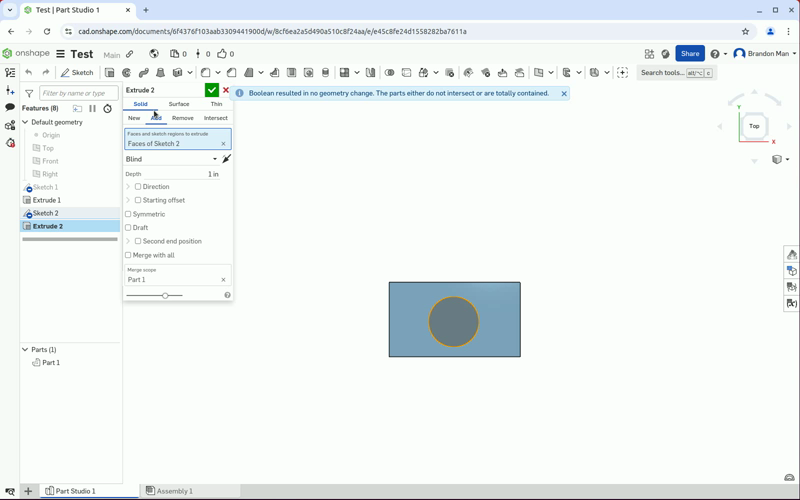
mouse_move(186, 120)
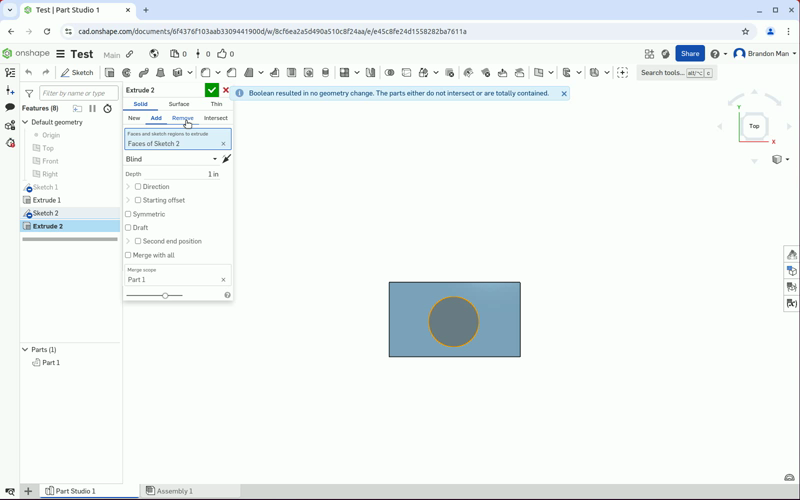
click(186, 120)
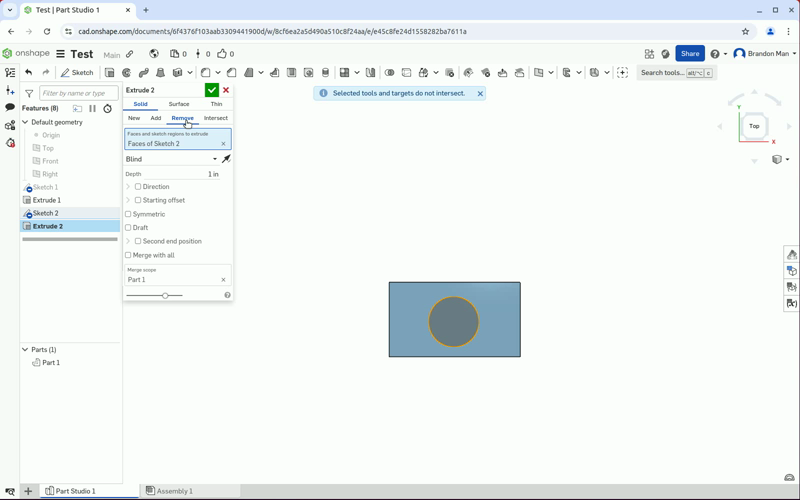
key(tab, 4)
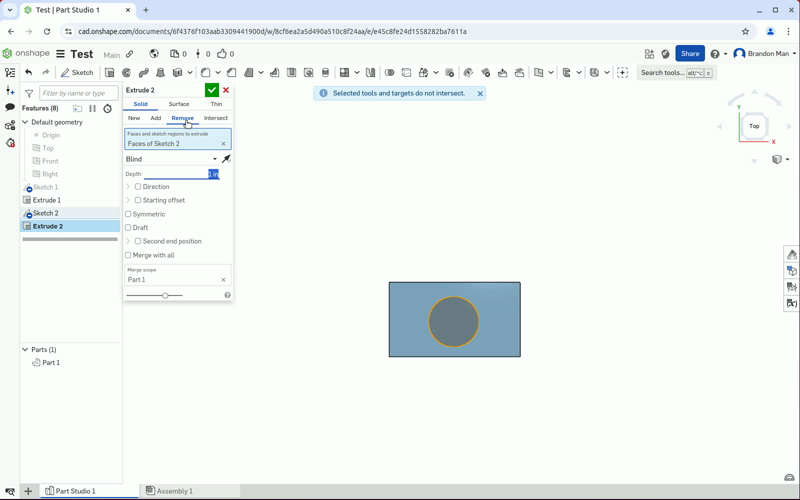
text(-5.777)
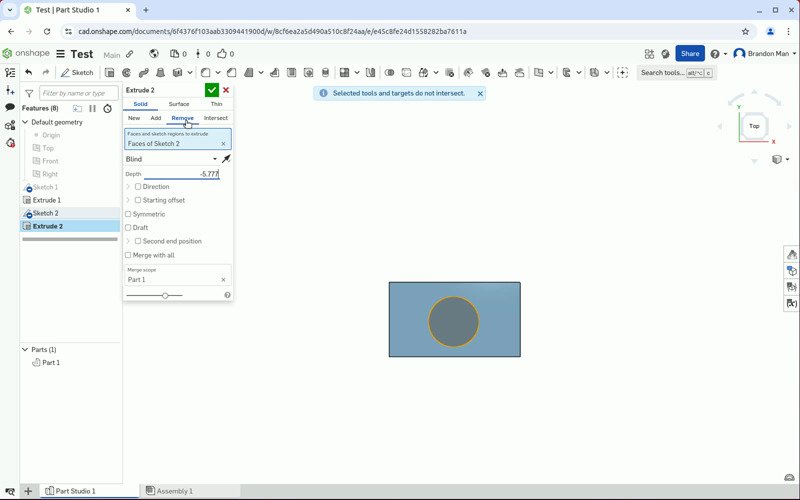
key(tab, 6)
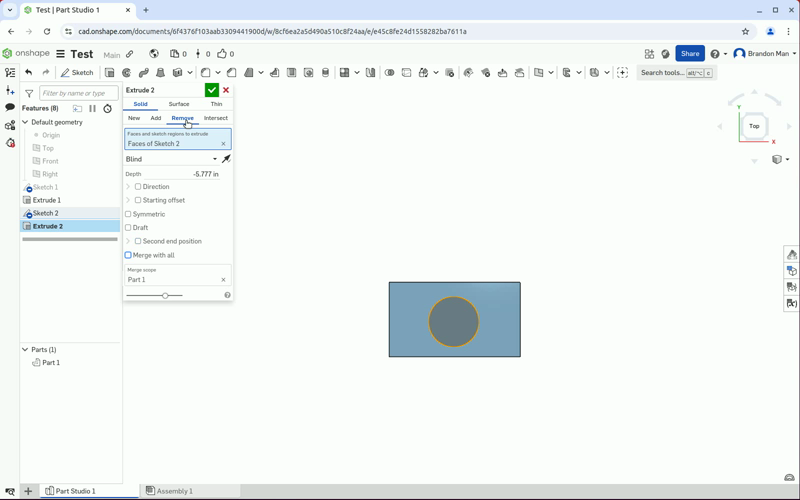
key(space)
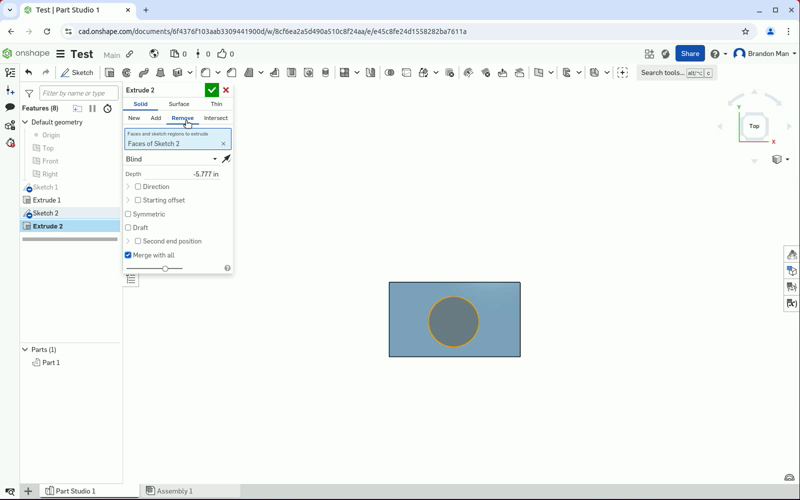
key(enter)
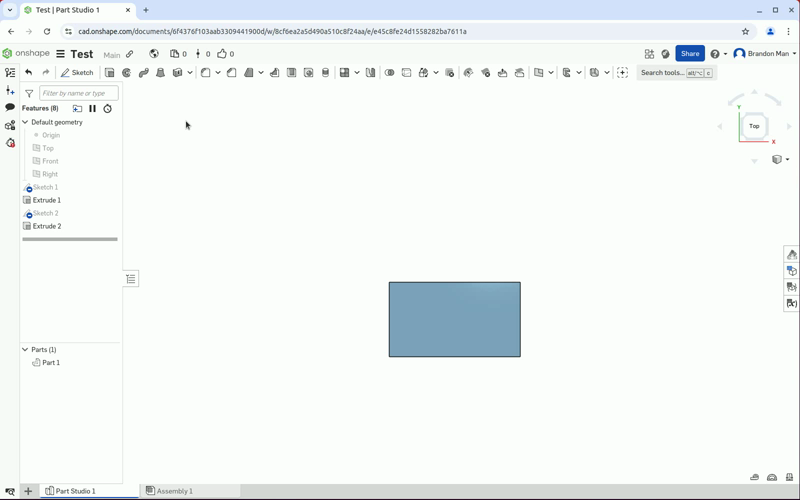
key(shift+h)
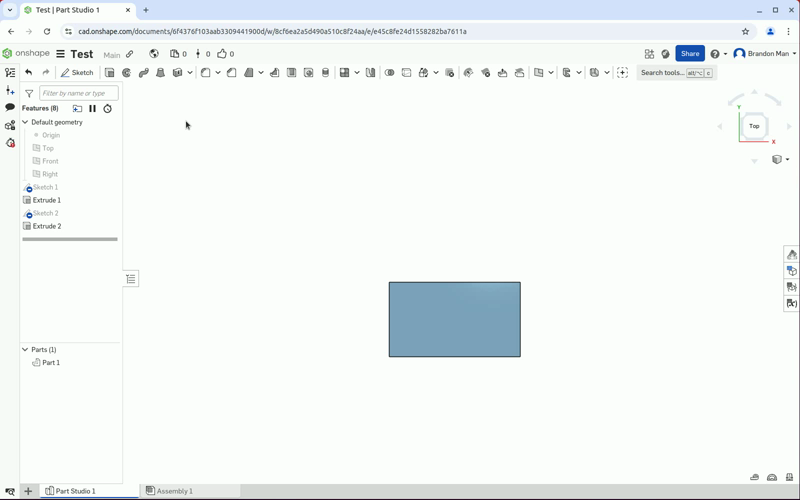
key(shift+h)
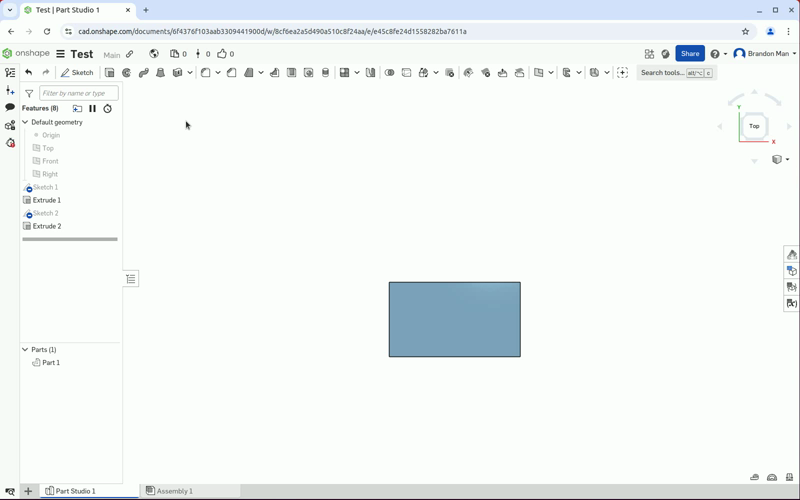
mouse_move(73, 189)
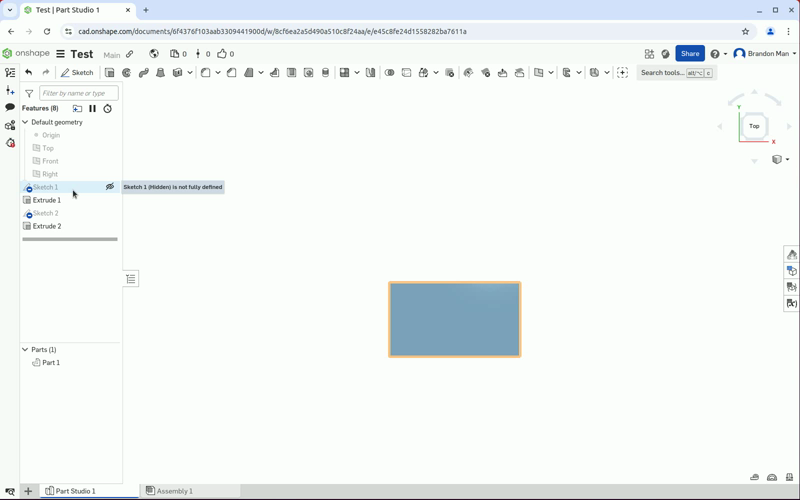
click(73, 189)
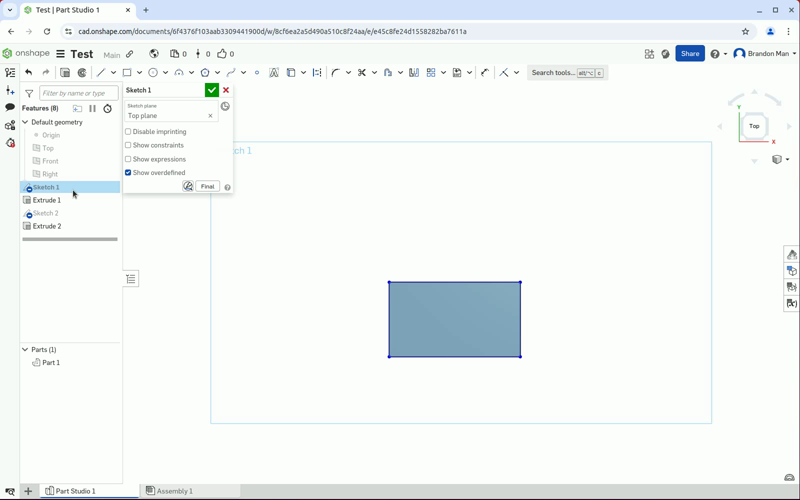
mouse_move(229, 92)
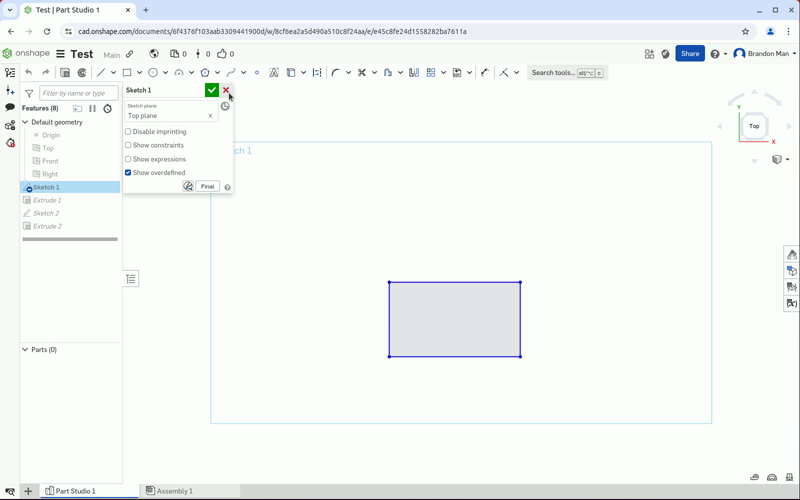
click(229, 92)
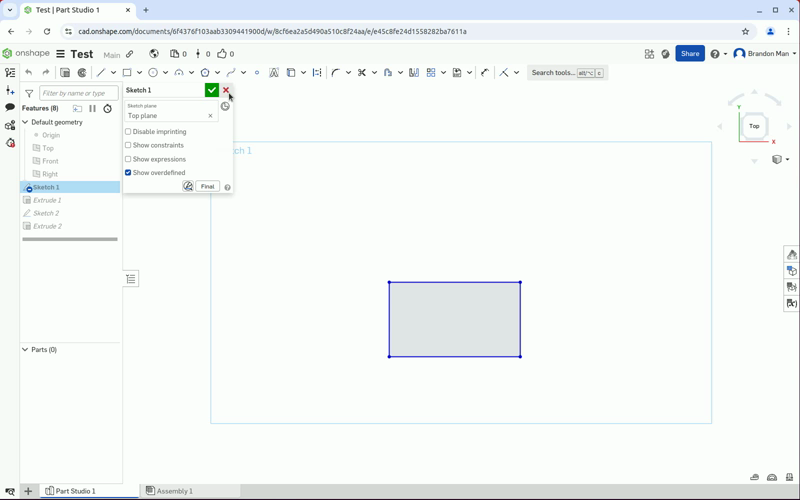
key(shift+s)
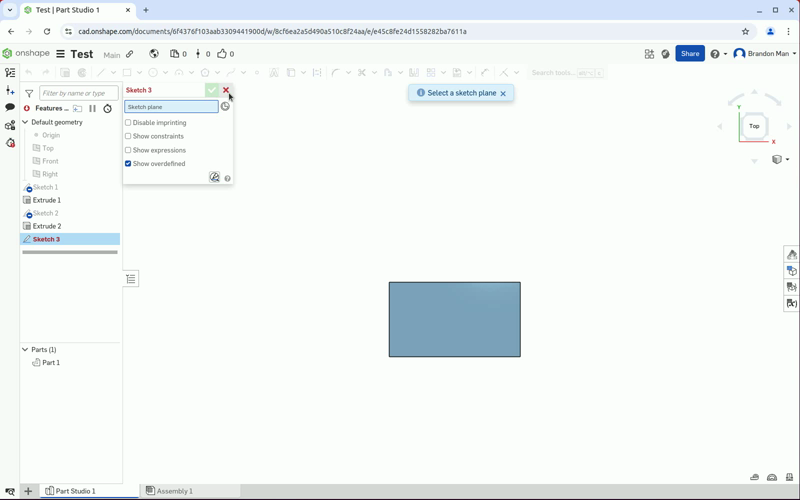
mouse_move(73, 150)
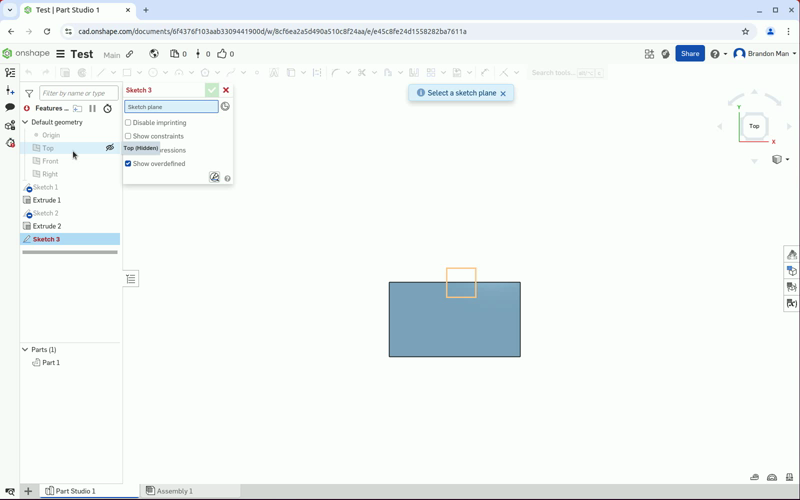
click(73, 150)
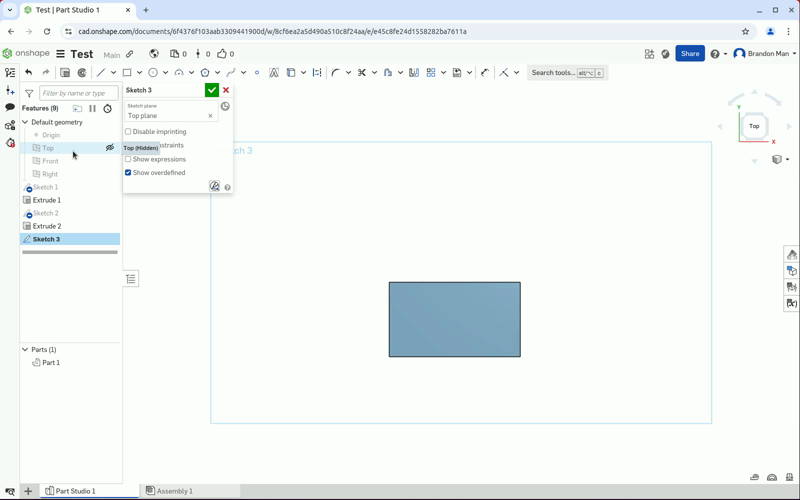
mouse_move(73, 352)
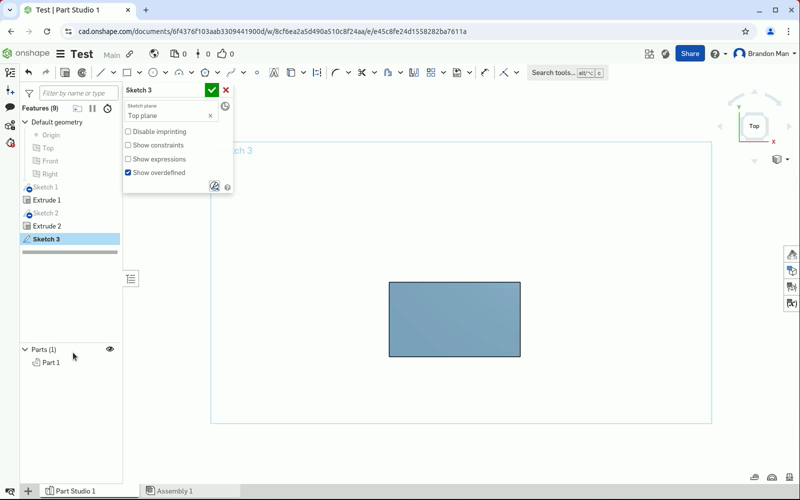
key(y)
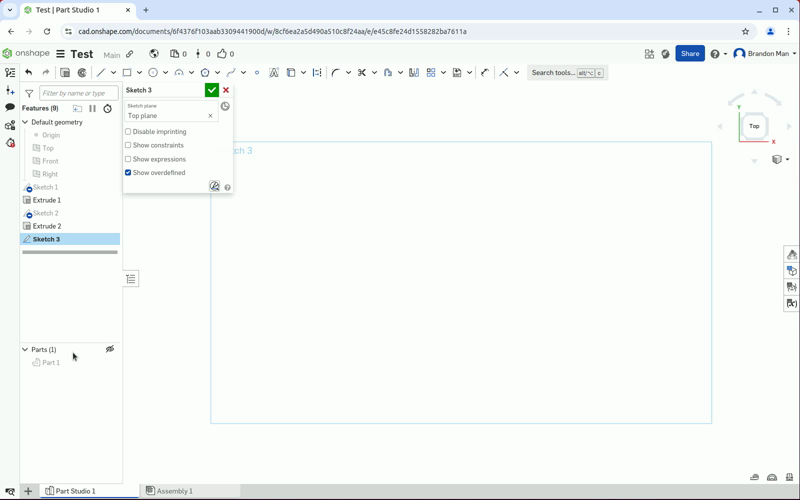
key(l)
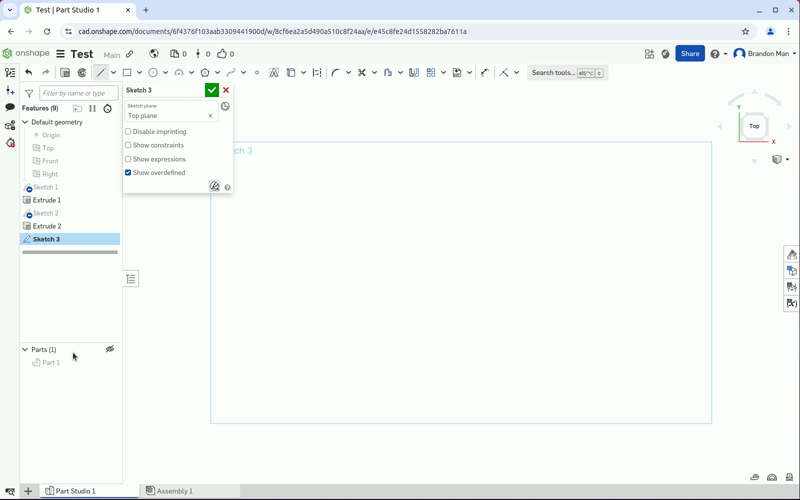
key_down(shift)
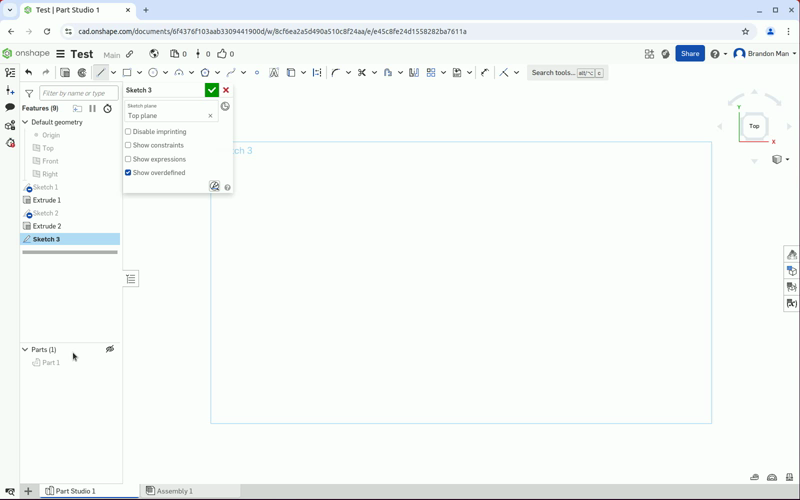
mouse_move(424, 352)
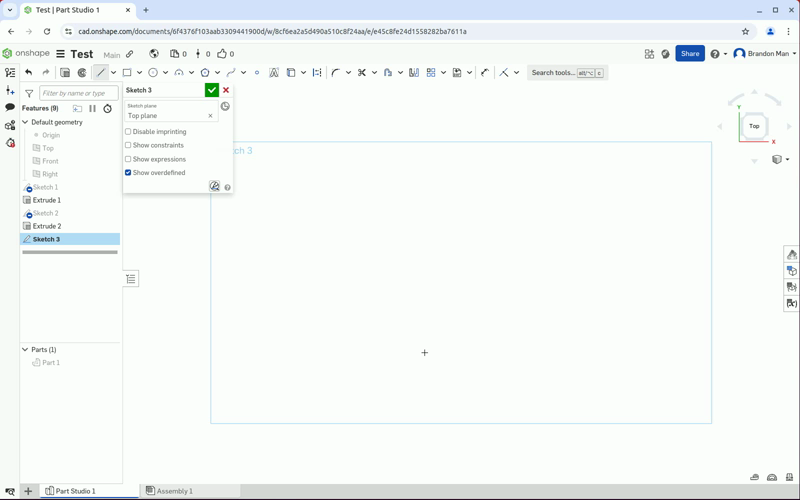
click(424, 352)
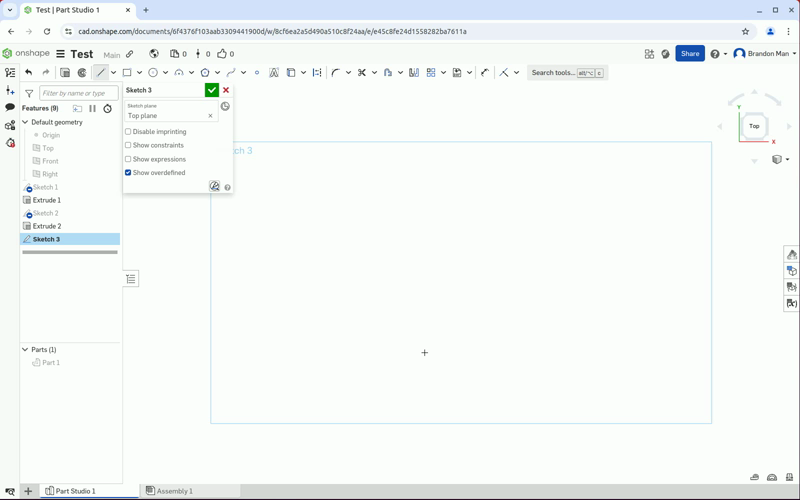
key_up(shift)
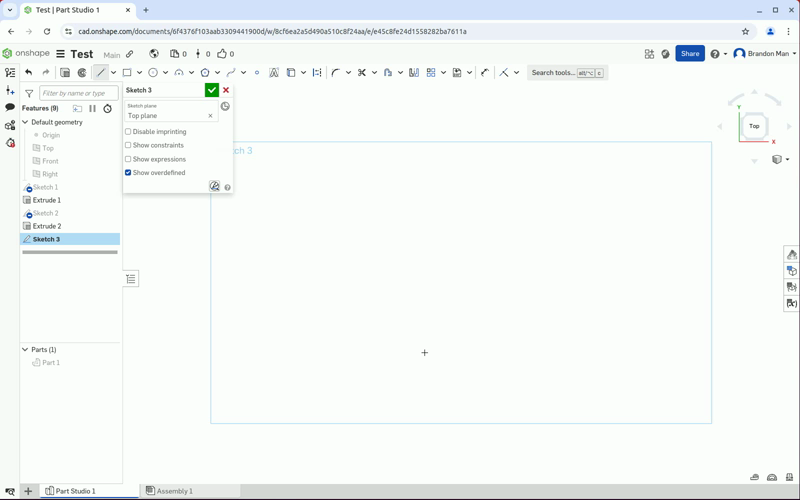
key_down(shift)
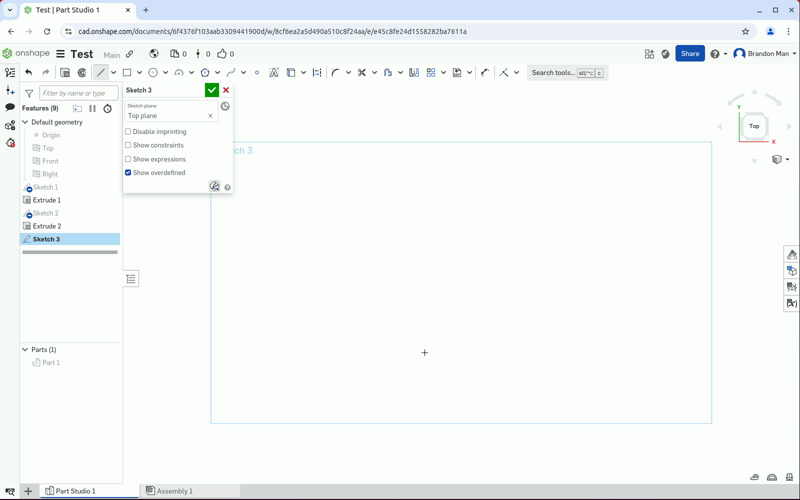
mouse_move(454, 352)
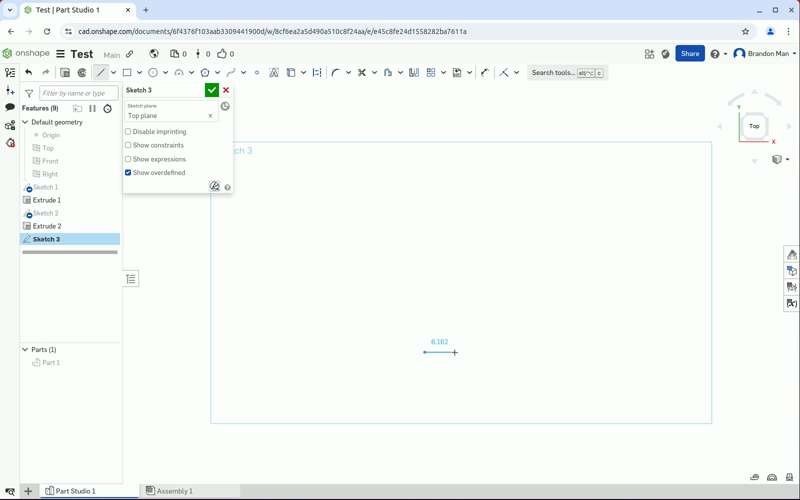
mouse_move(432, 352)
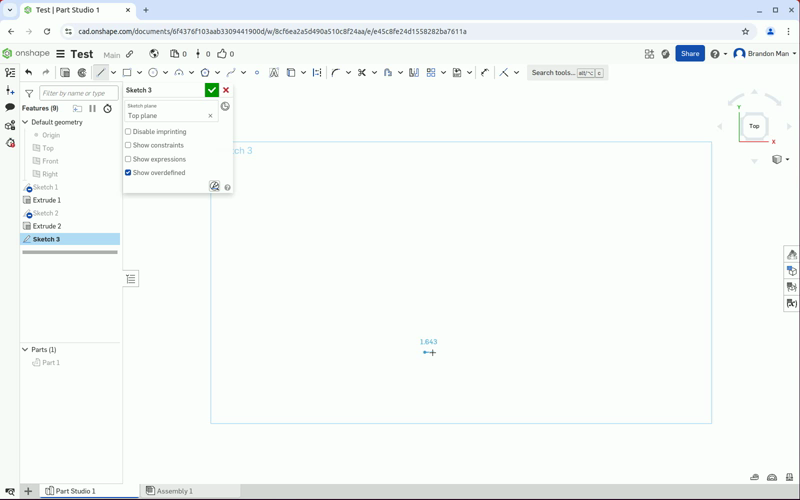
click(432, 352)
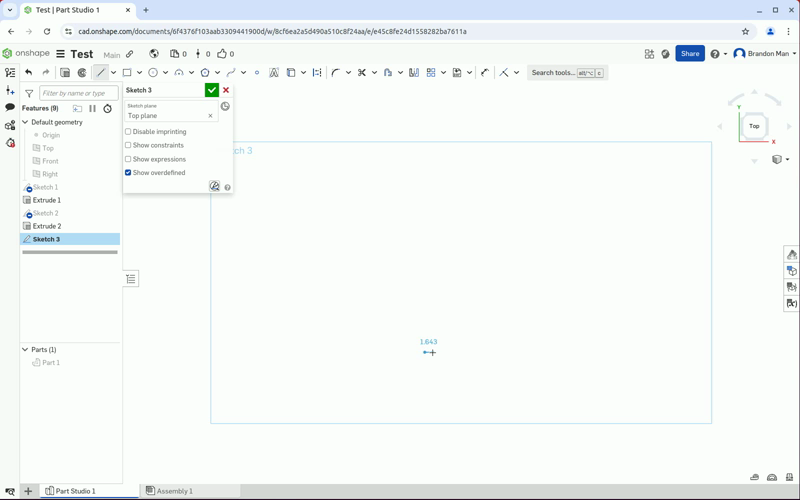
key_up(shift)
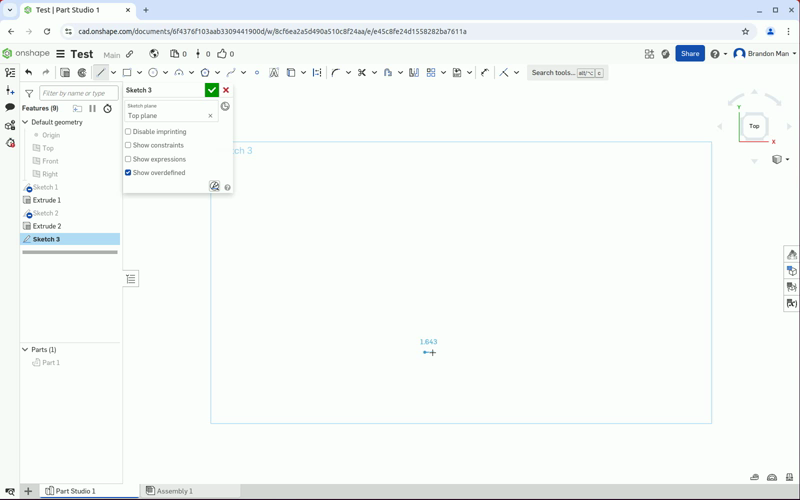
key_down(shift)
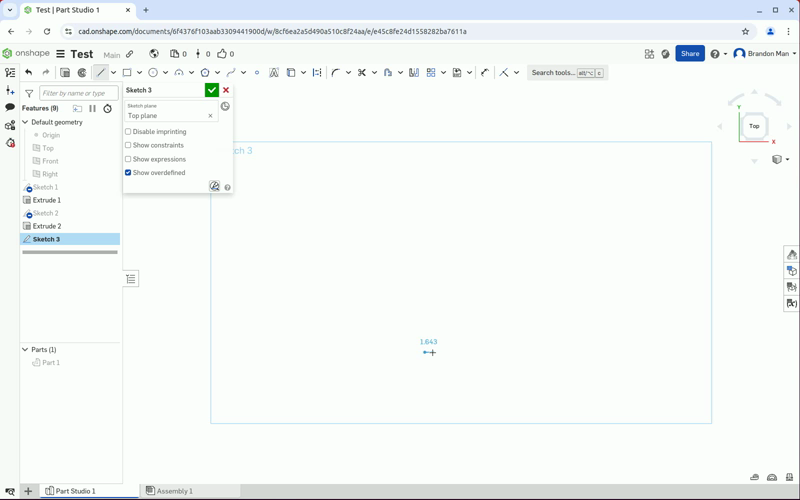
mouse_move(462, 352)
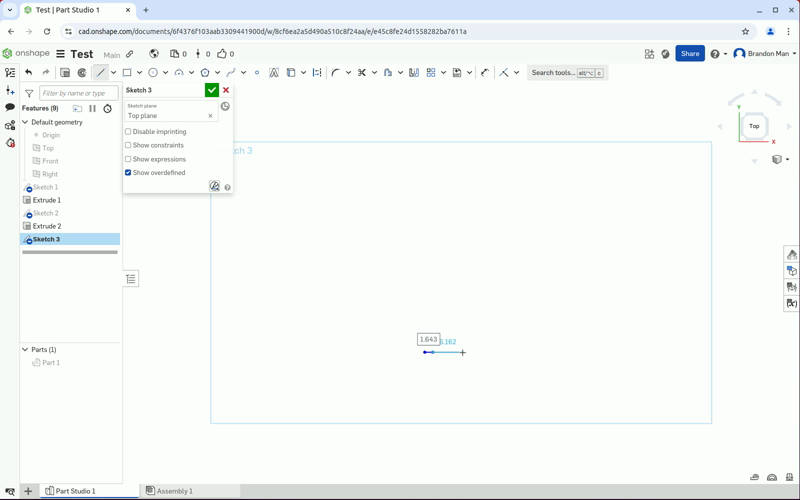
mouse_move(432, 344)
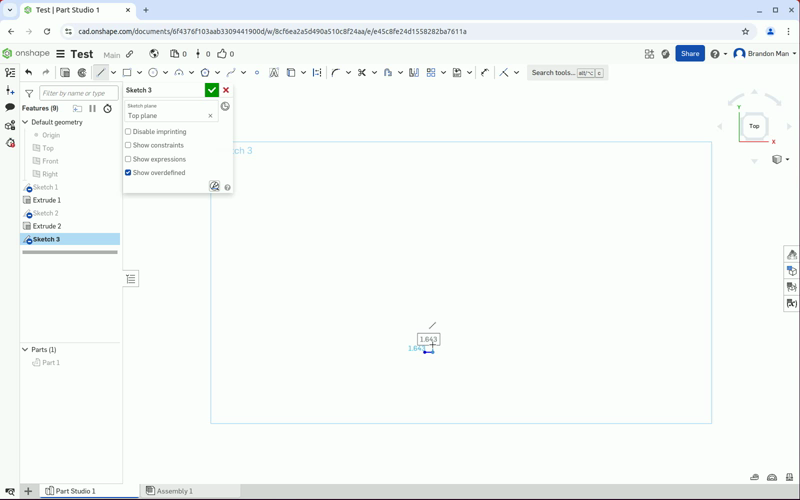
click(432, 344)
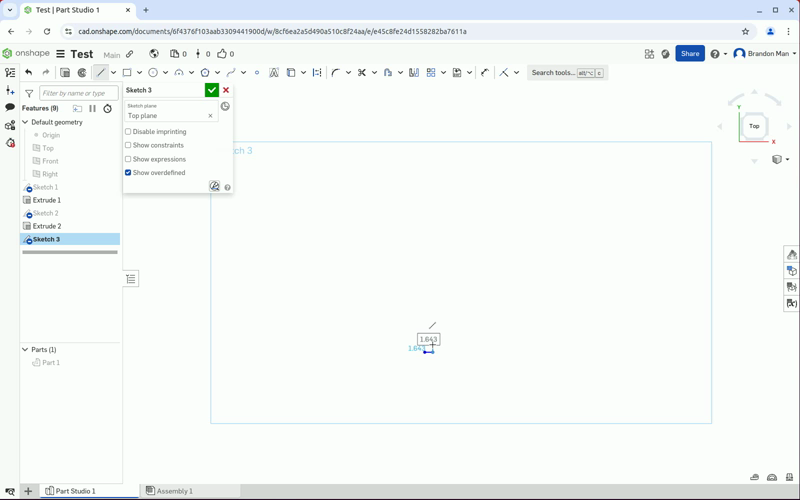
key_up(shift)
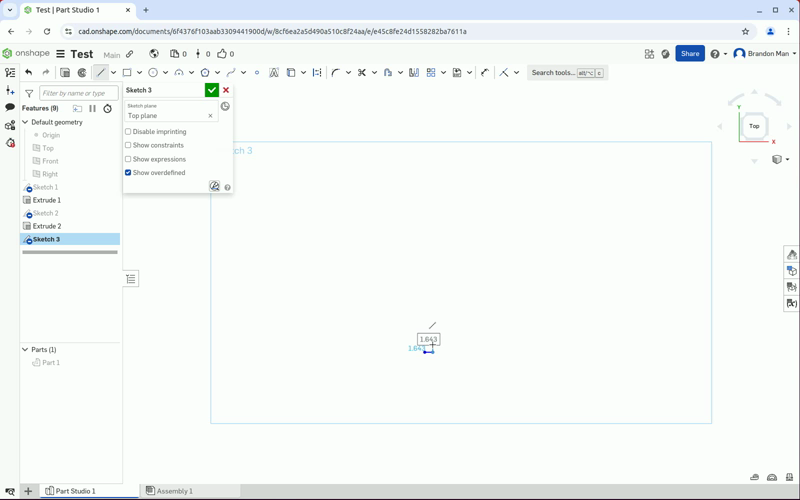
key_down(shift)
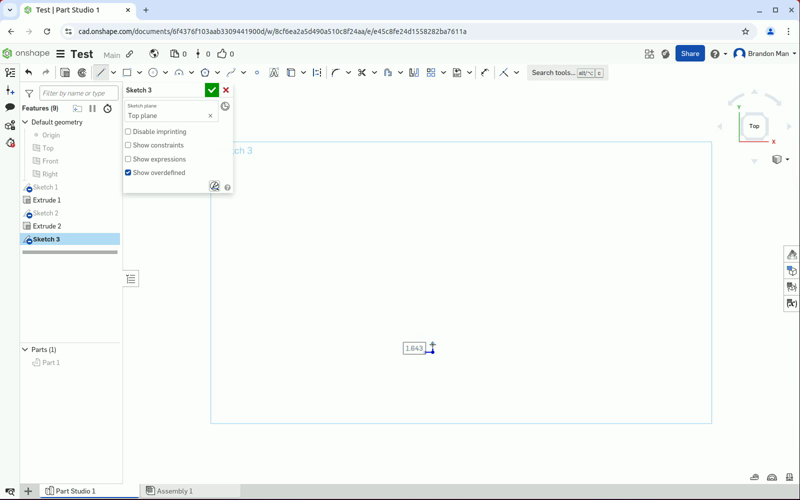
mouse_move(462, 344)
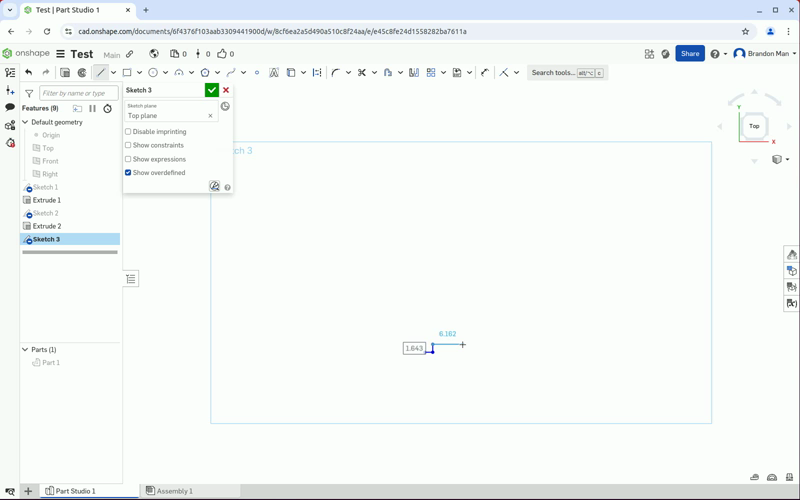
mouse_move(424, 344)
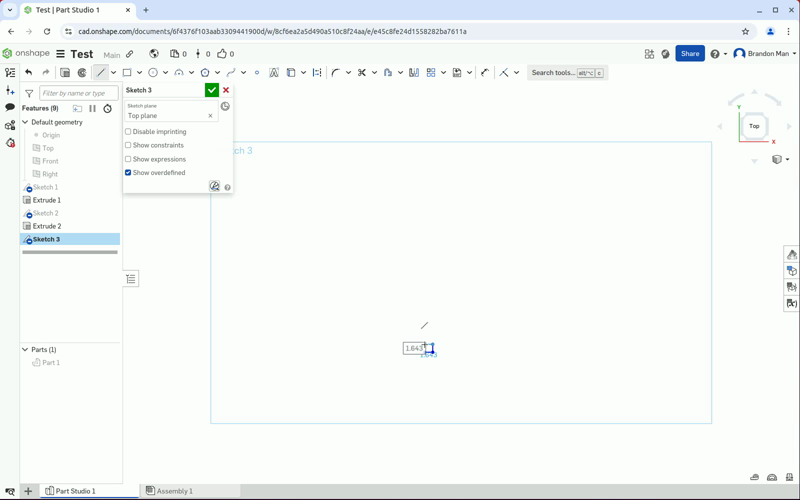
click(424, 344)
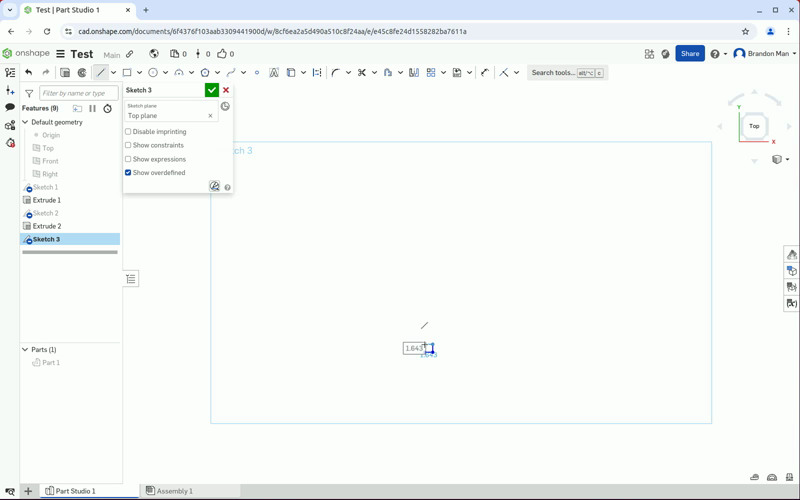
key_up(shift)
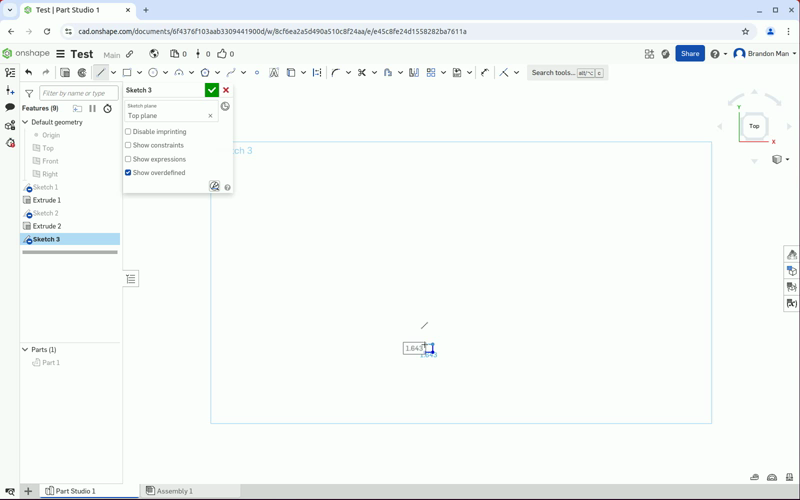
mouse_move(454, 344)
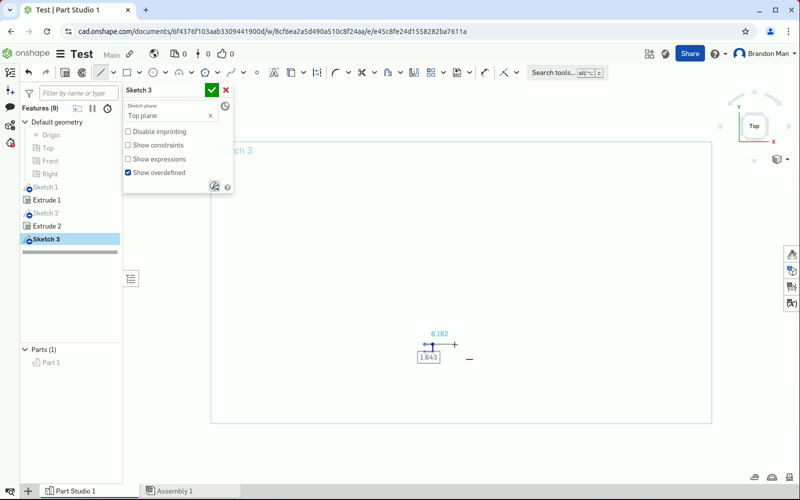
key_down(shift)
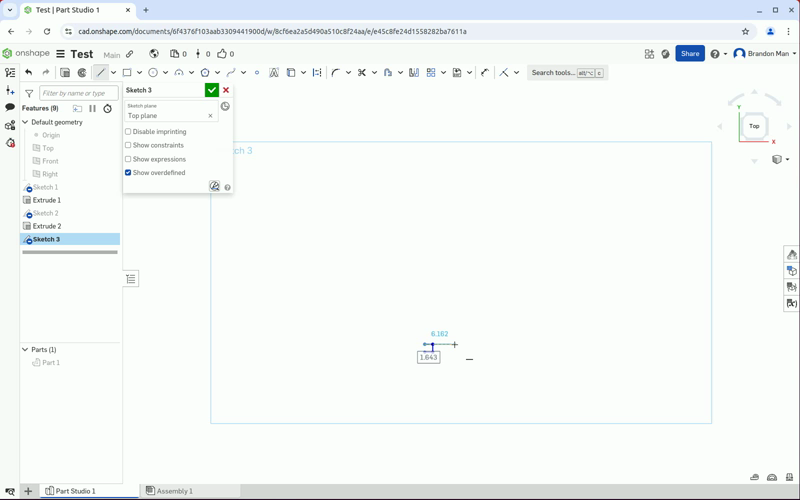
mouse_move(424, 352)
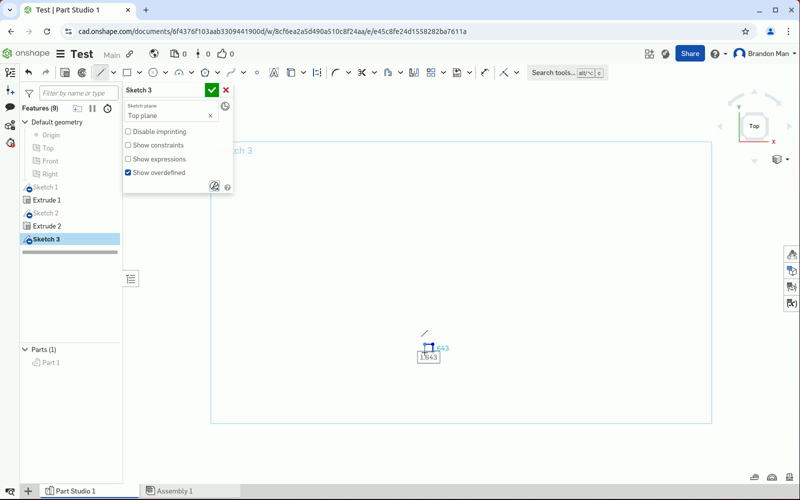
key_up(shift)
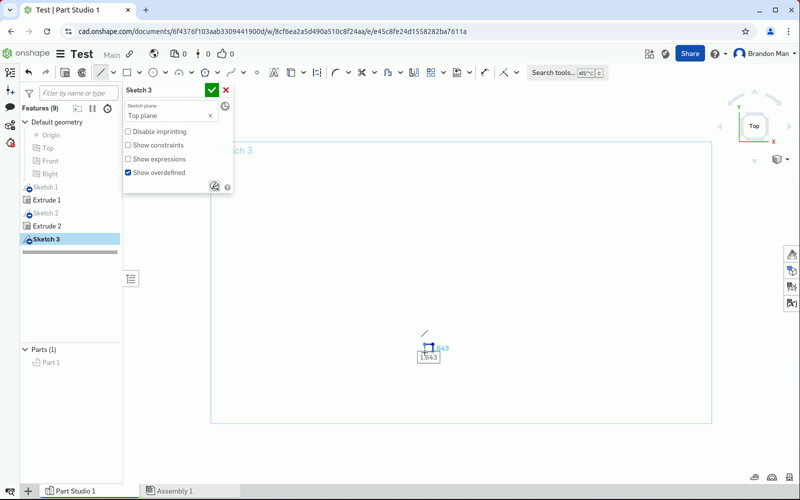
click(424, 352)
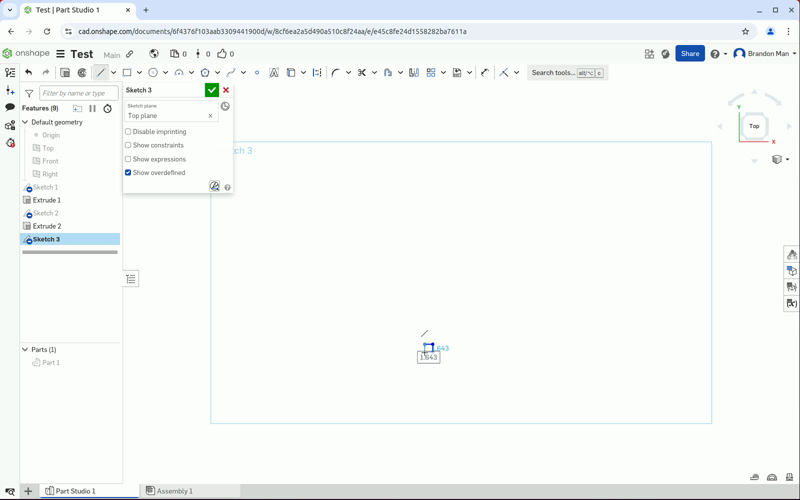
key(esc)
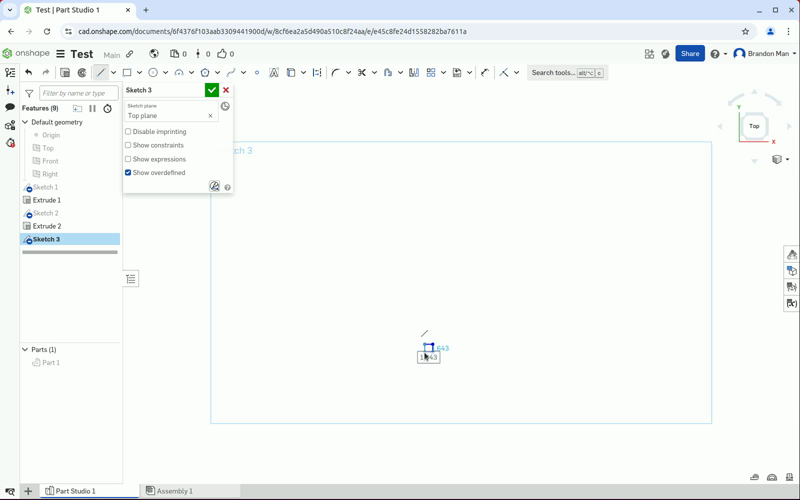
mouse_move(426, 346)
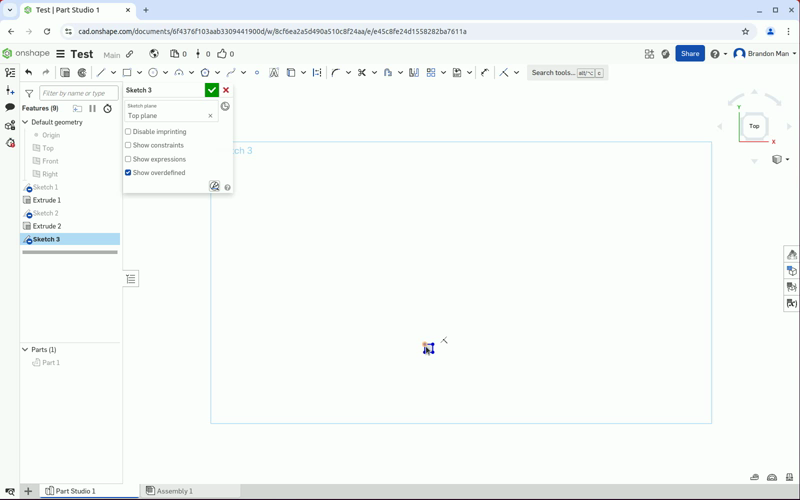
scroll(6)
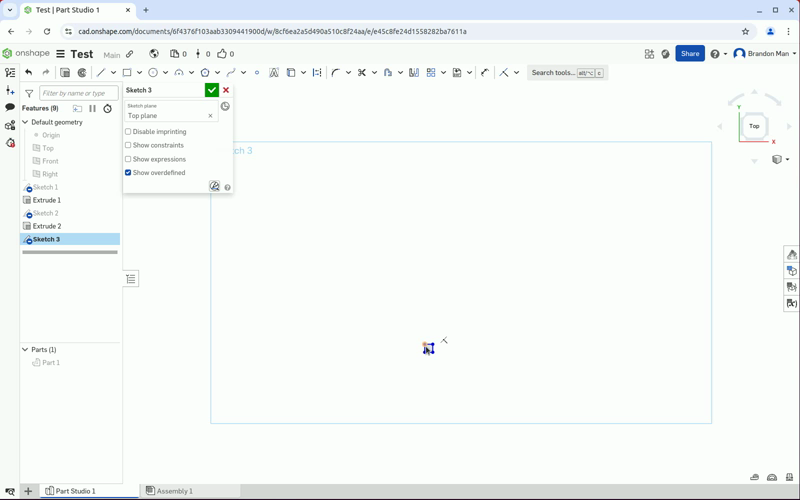
scroll(6)
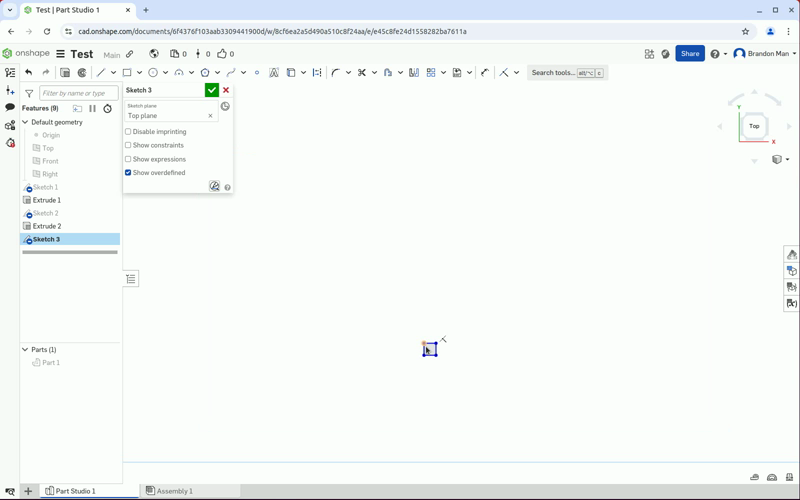
scroll(6)
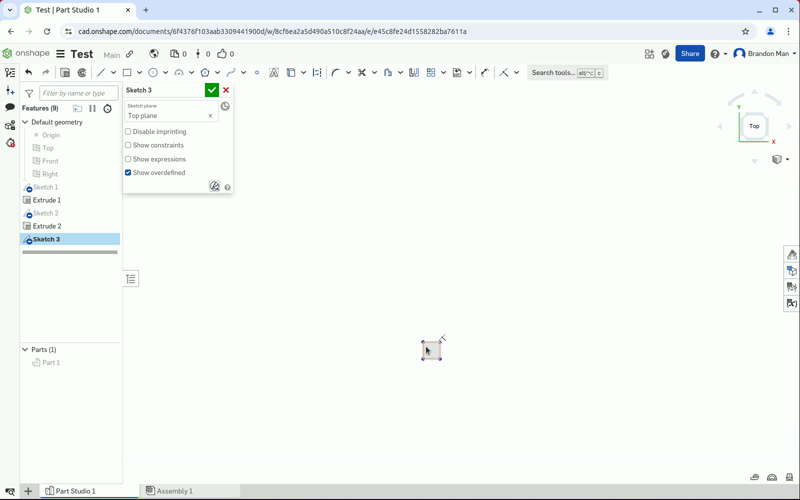
scroll(6)
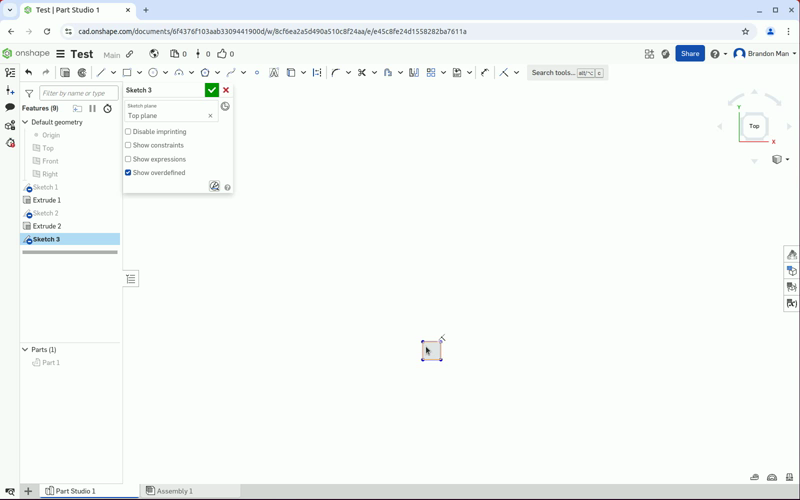
scroll(6)
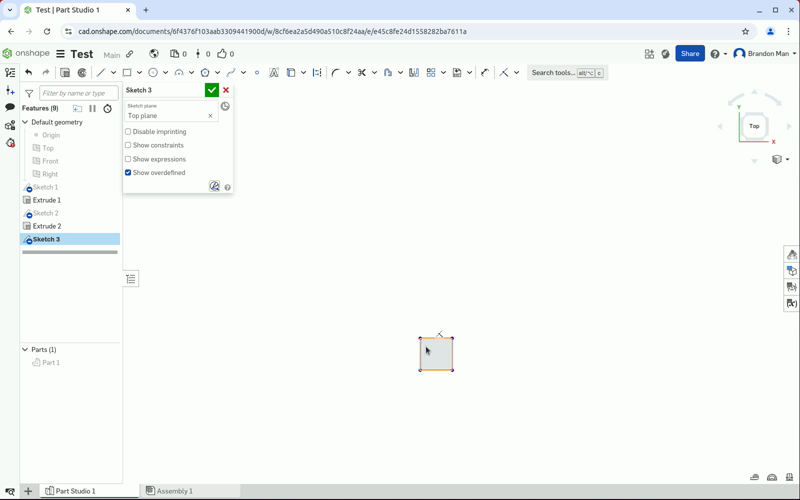
scroll(6)
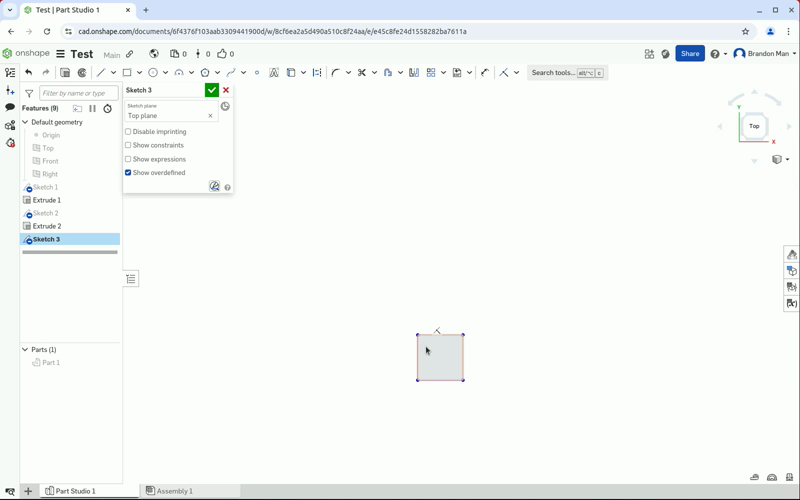
scroll(6)
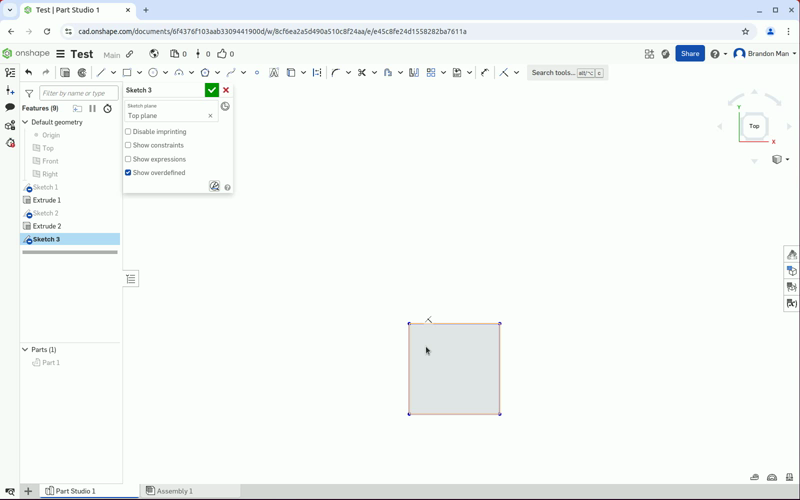
click(426, 346)
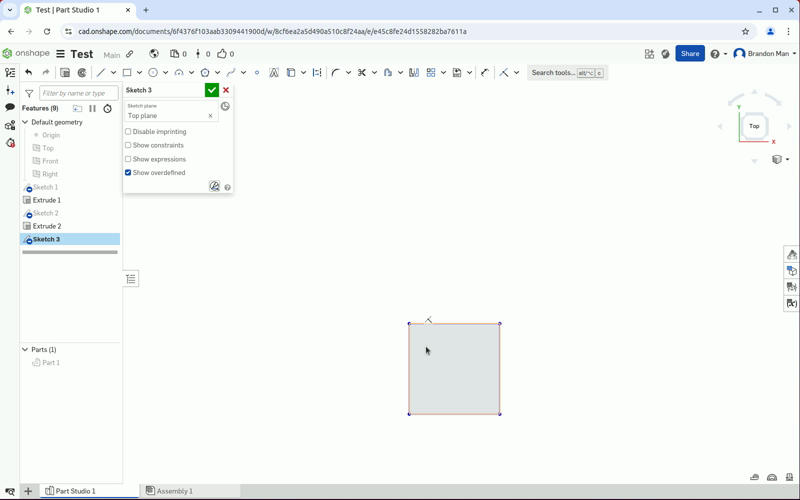
scroll(-6)
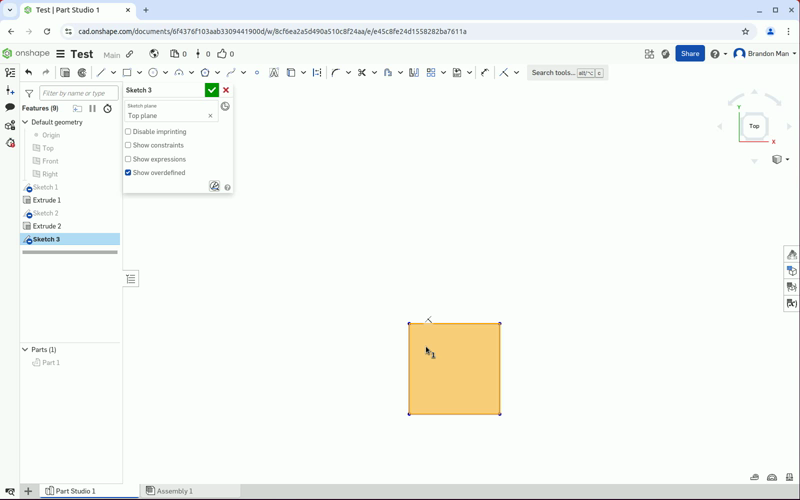
scroll(-6)
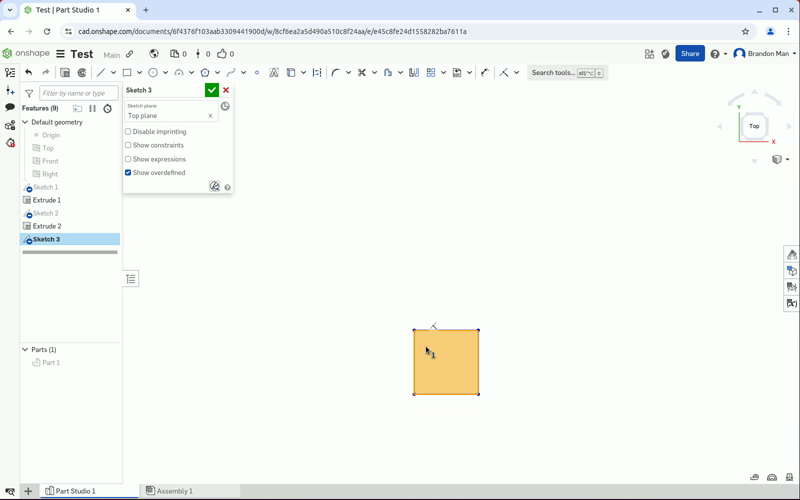
scroll(-6)
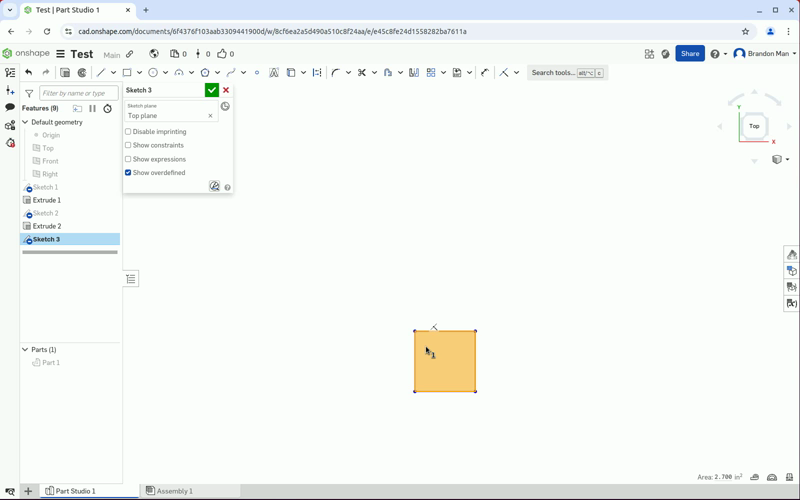
scroll(-6)
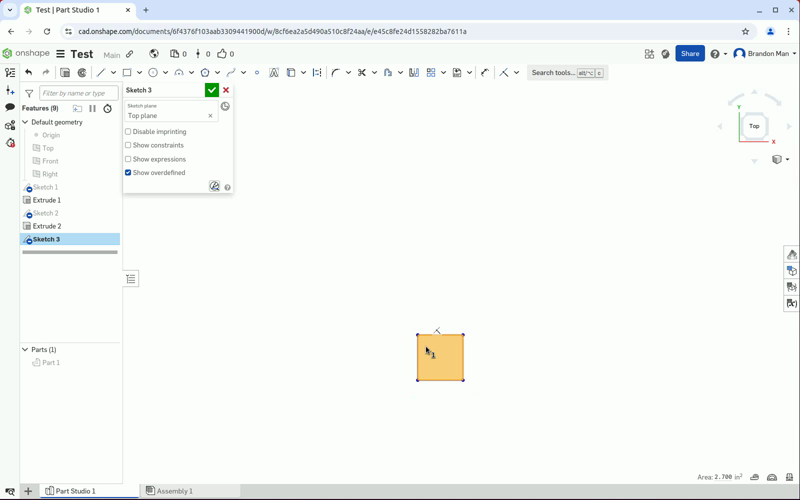
scroll(-6)
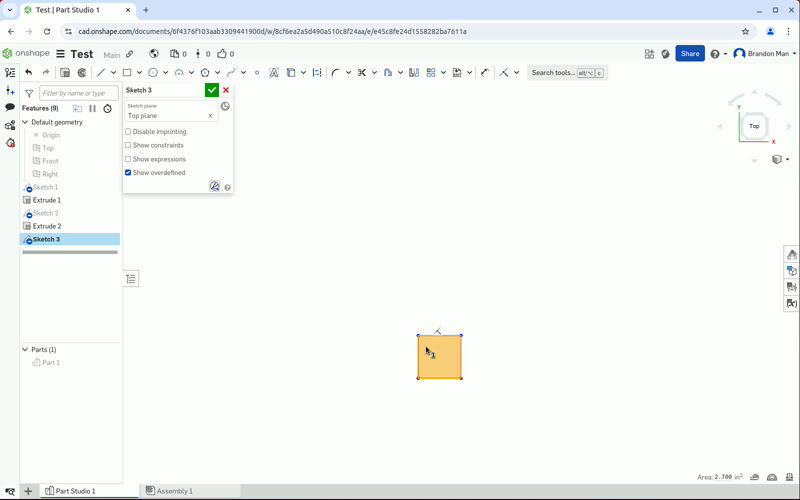
scroll(-6)
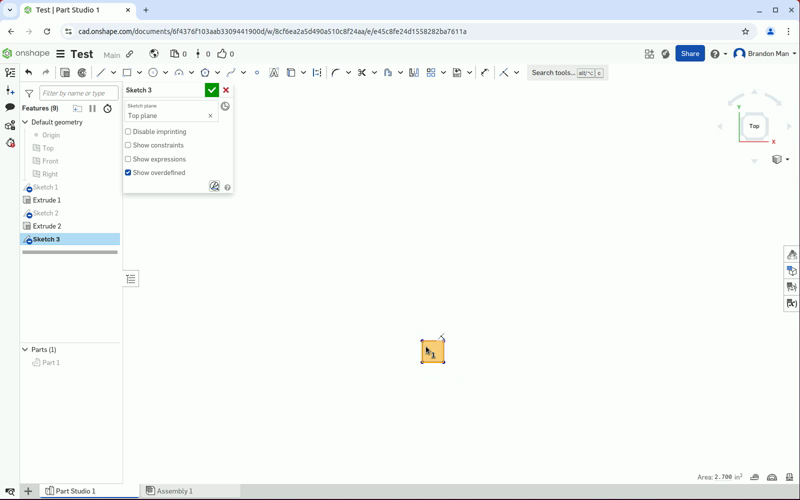
scroll(-6)
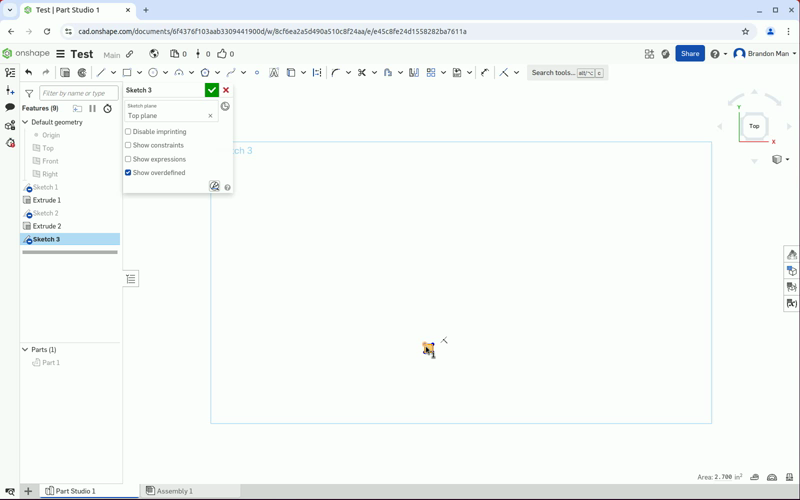
mouse_move(73, 352)
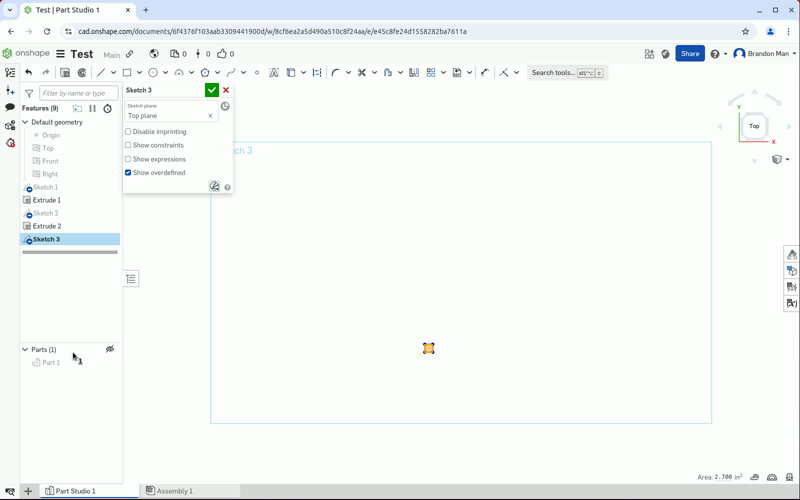
key(shift+y)
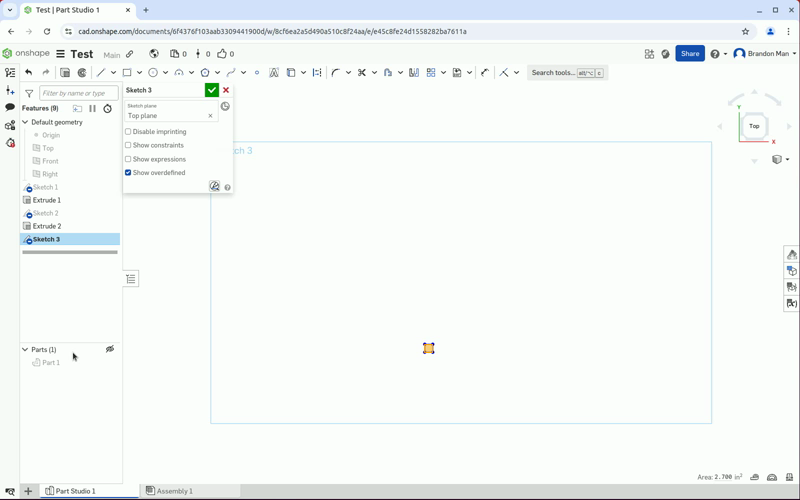
key(shift+e)
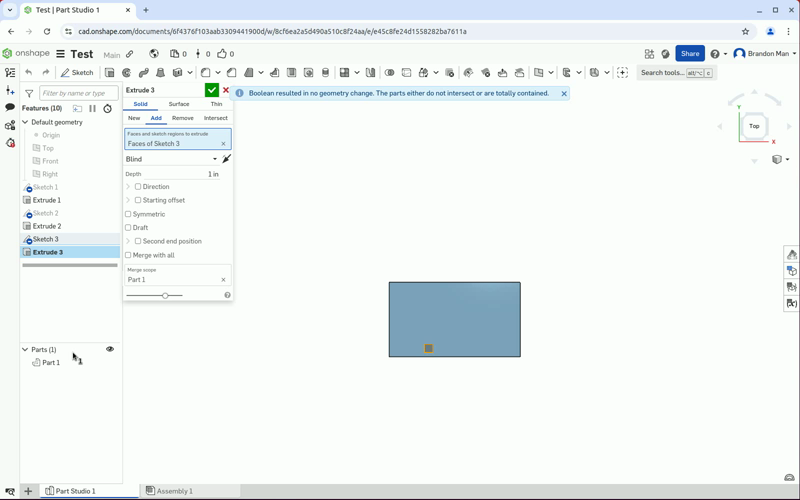
mouse_move(143, 106)
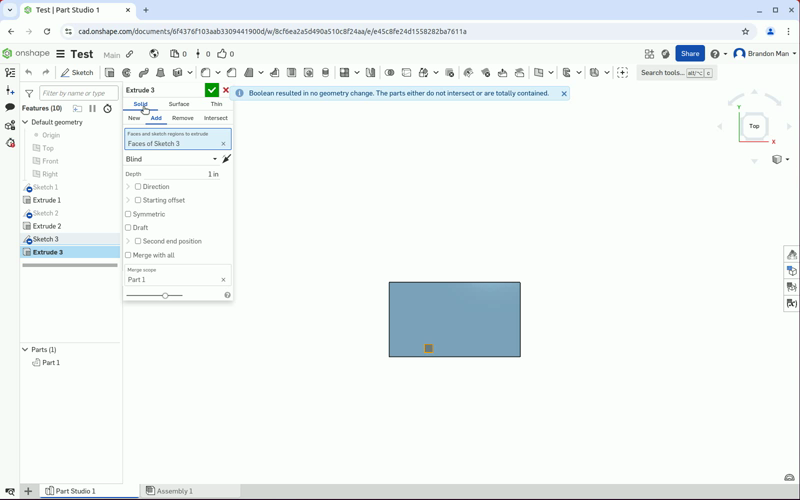
click(143, 106)
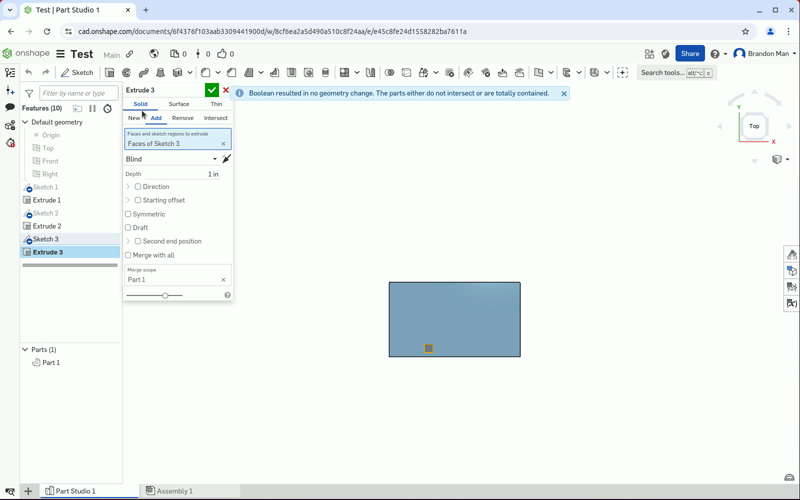
mouse_move(137, 120)
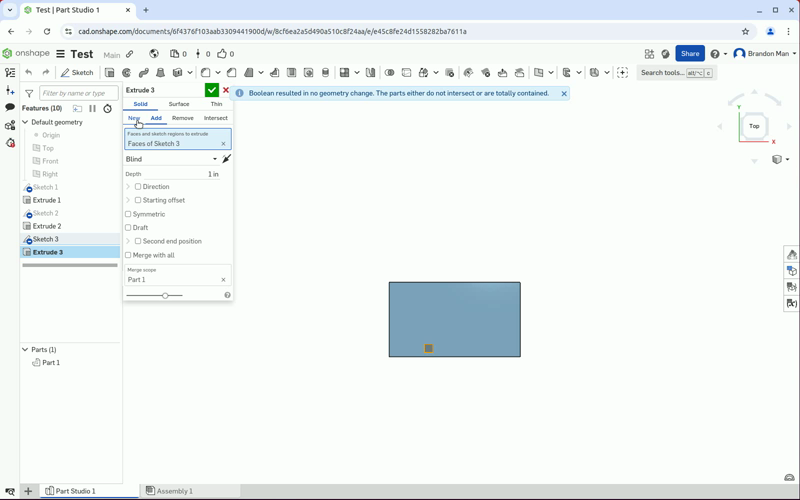
click(137, 120)
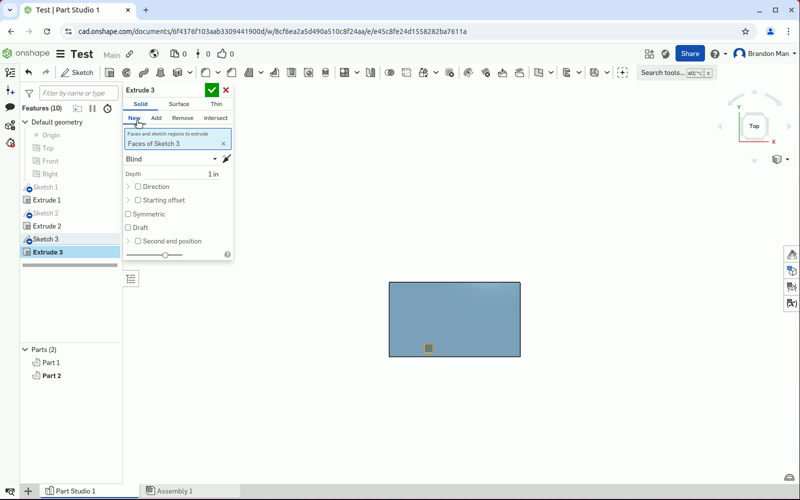
key(tab, 4)
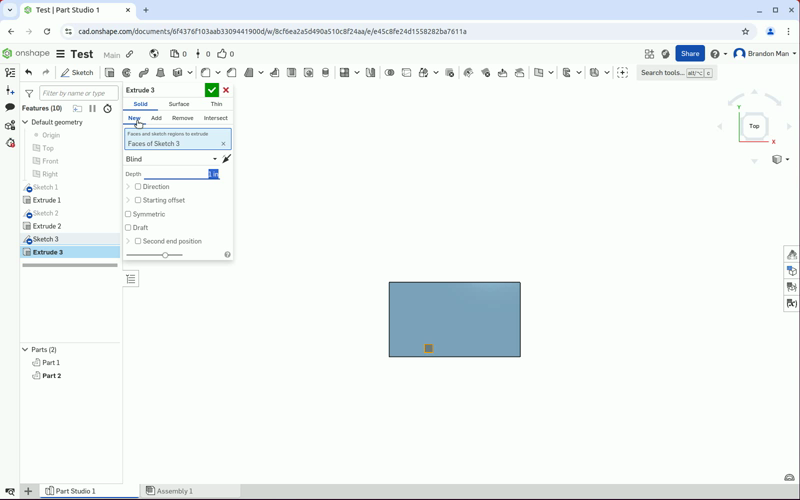
text(3.851)
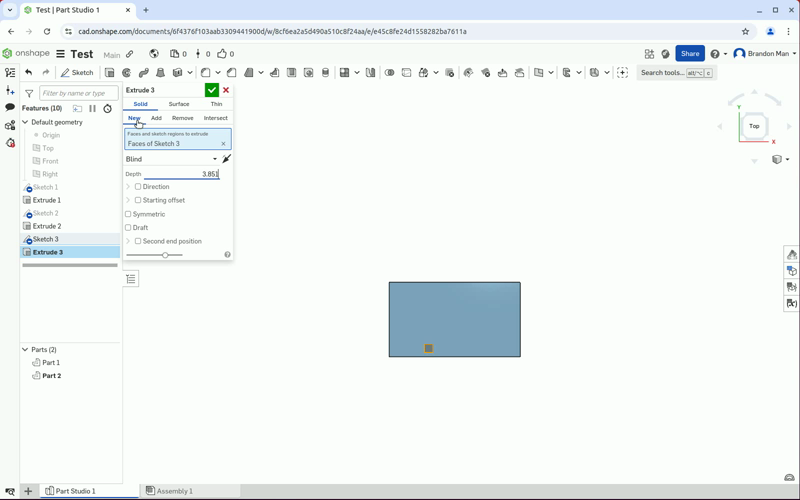
key(enter)
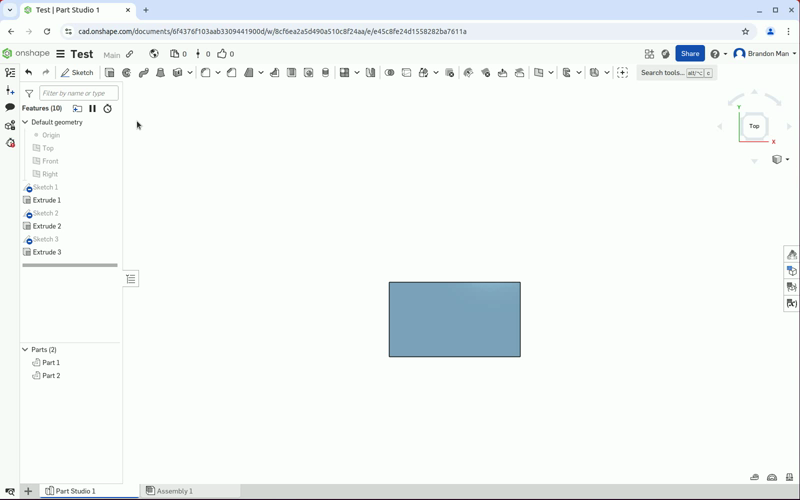
key(shift+h)
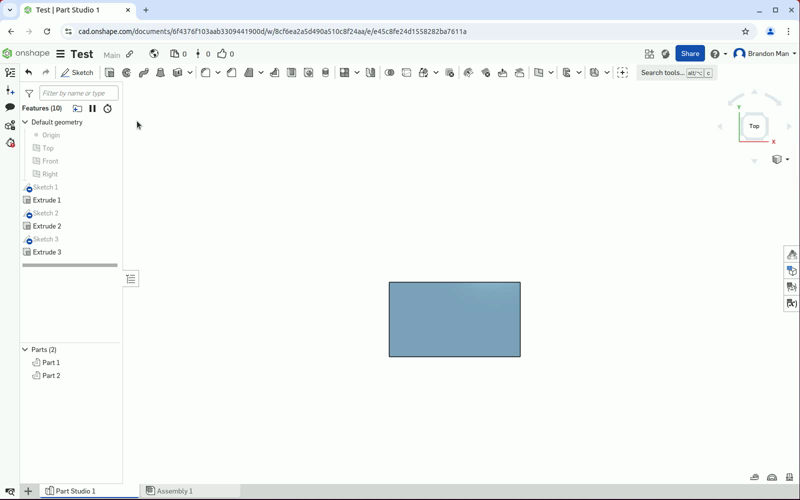
key(shift+h)
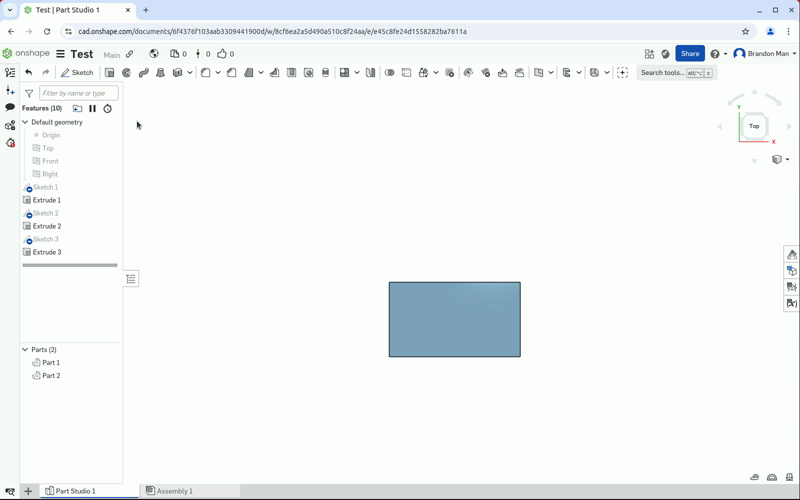
mouse_move(73, 189)
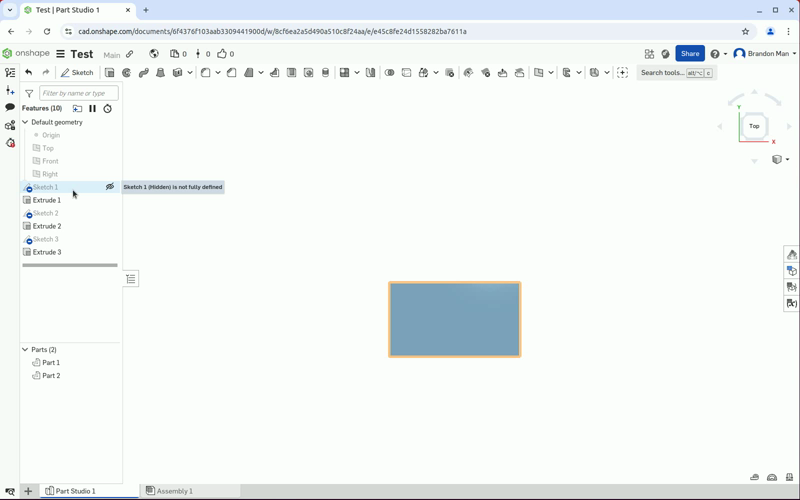
click(73, 189)
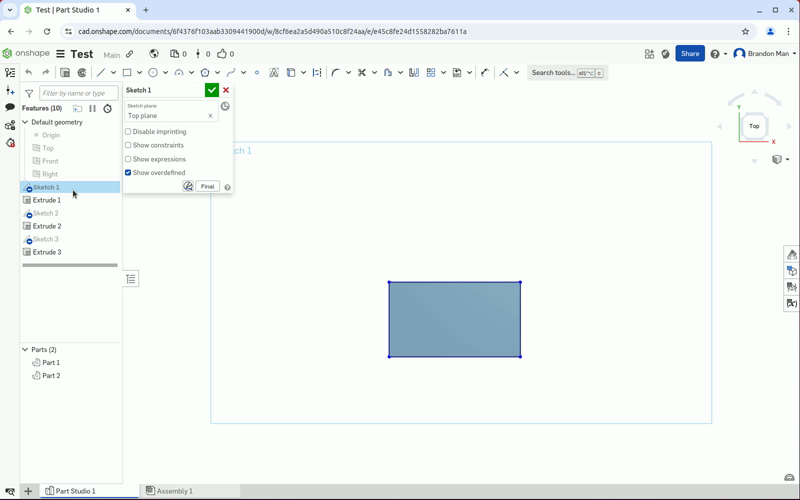
mouse_move(229, 92)
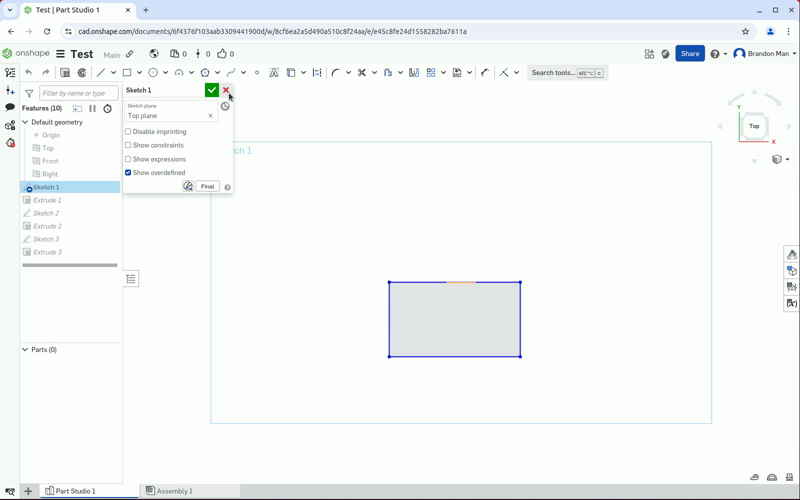
click(229, 92)
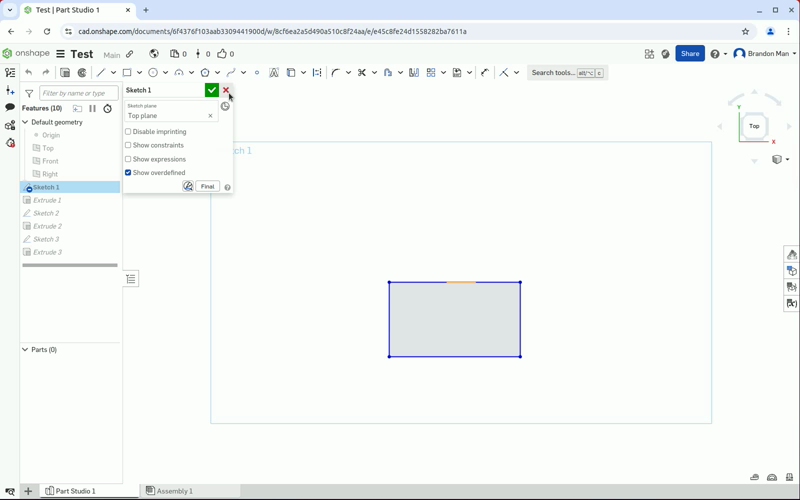
key(shift+s)
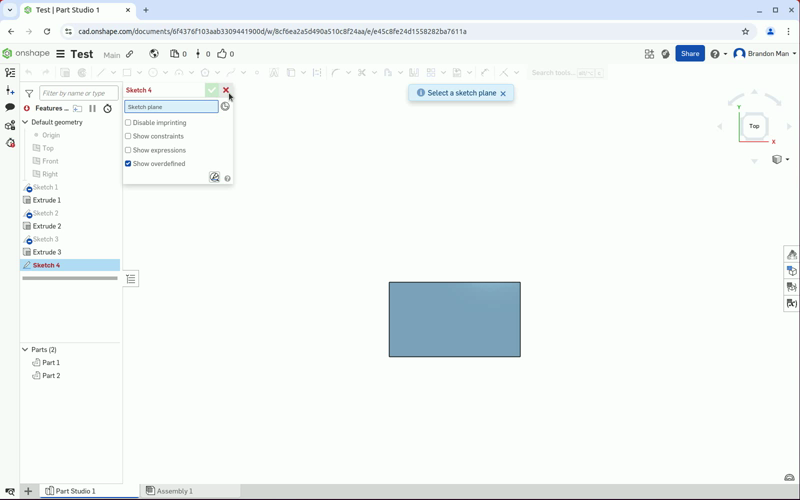
mouse_move(73, 150)
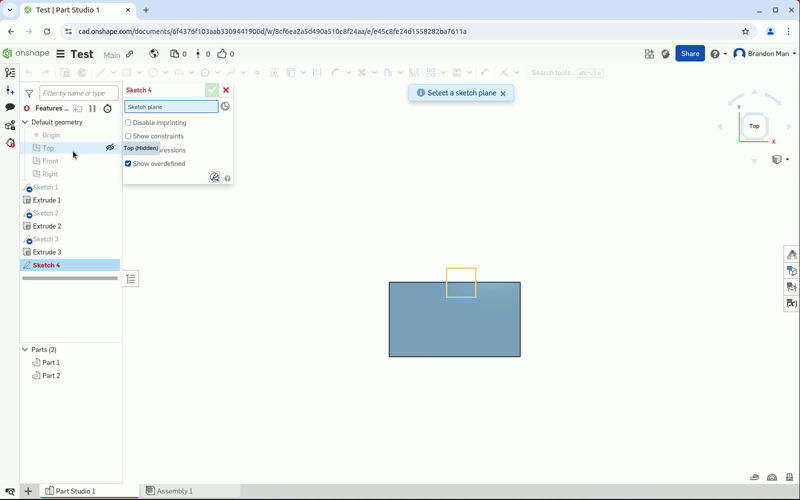
click(73, 150)
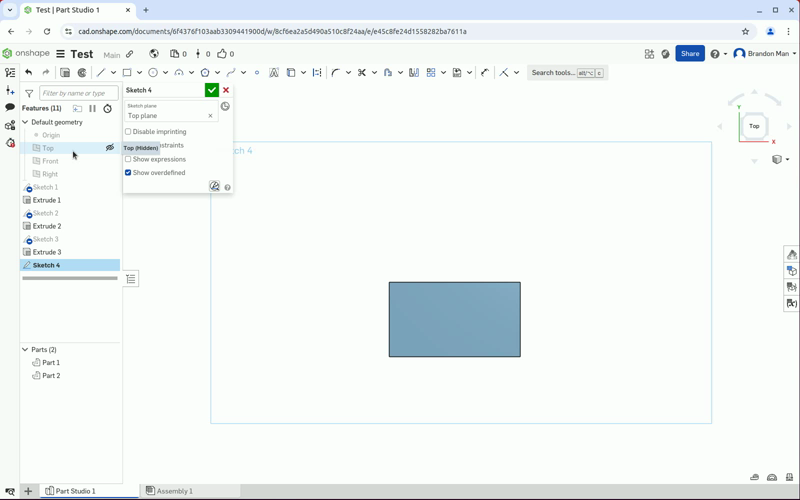
mouse_move(73, 352)
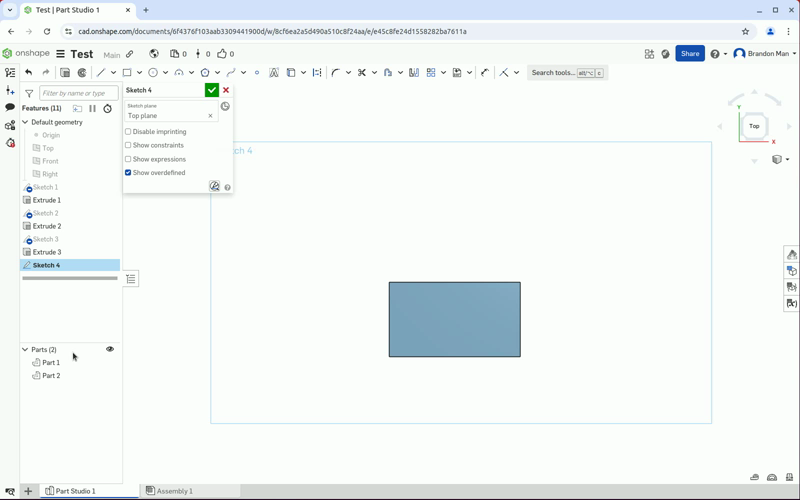
key(y)
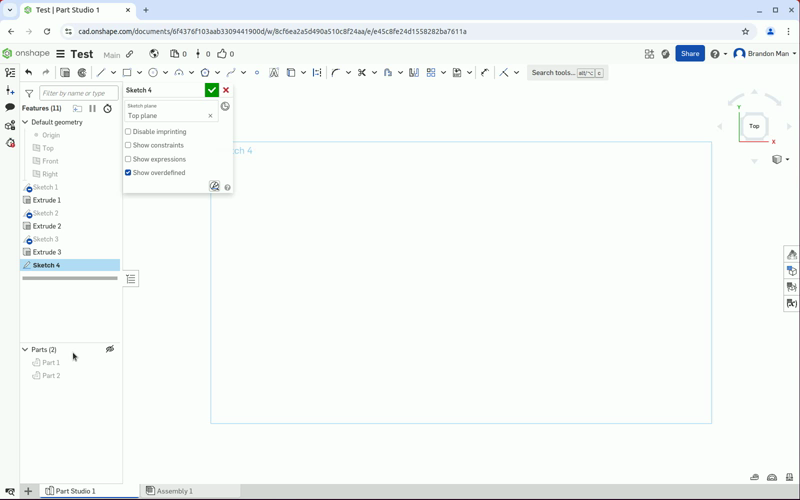
key(l)
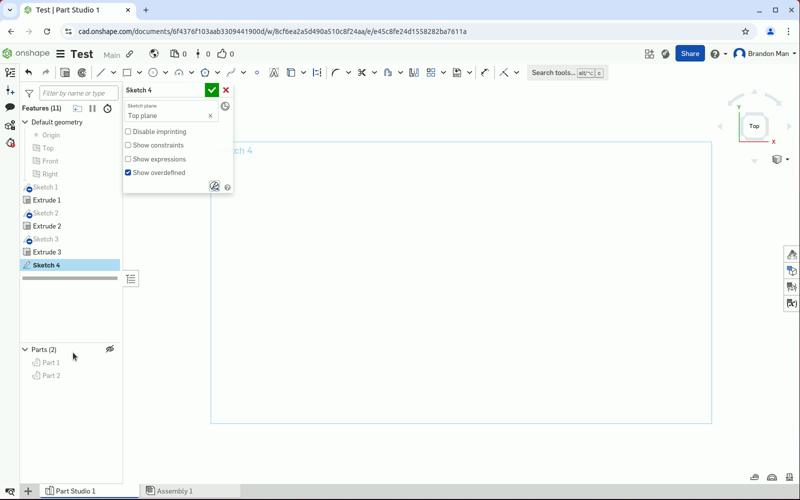
key_down(shift)
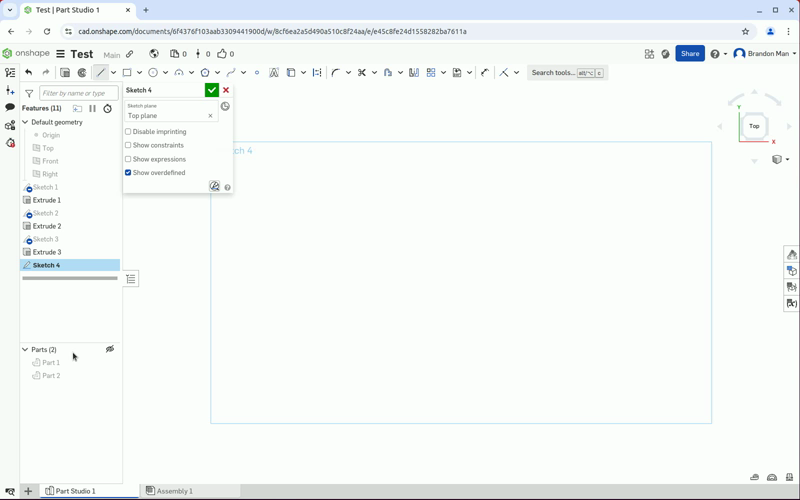
mouse_move(472, 351)
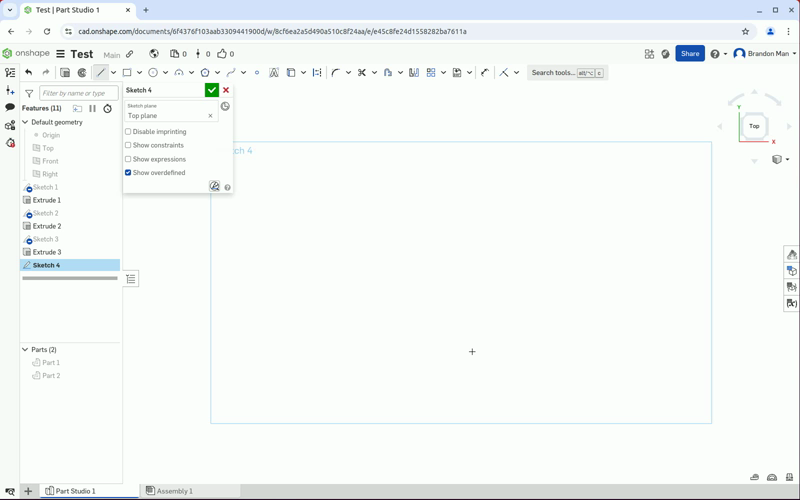
click(472, 351)
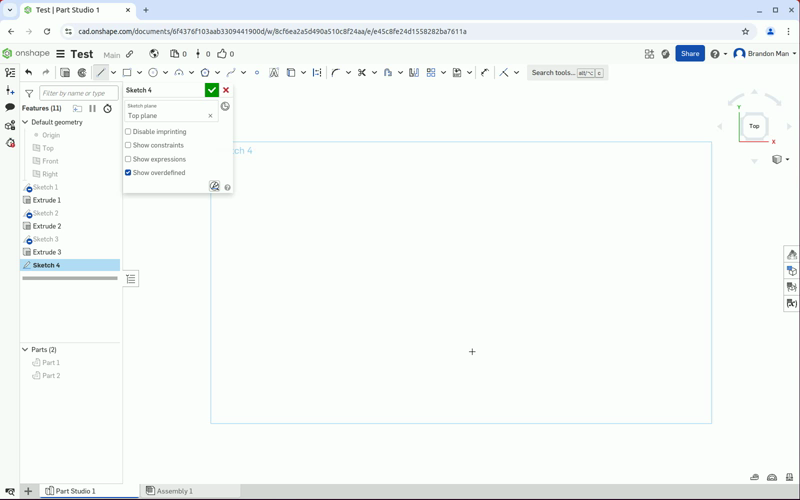
key_up(shift)
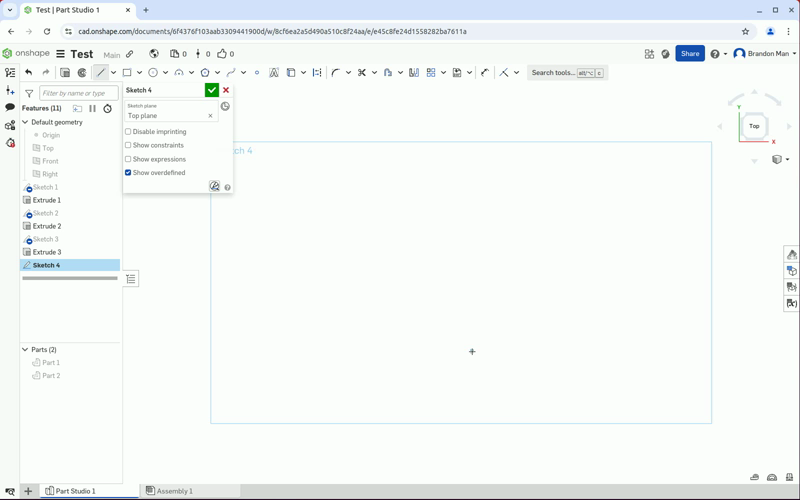
key_down(shift)
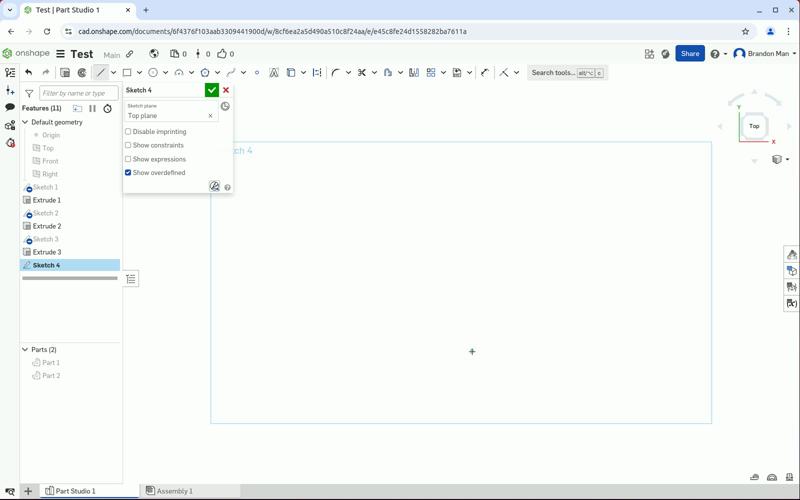
mouse_move(502, 351)
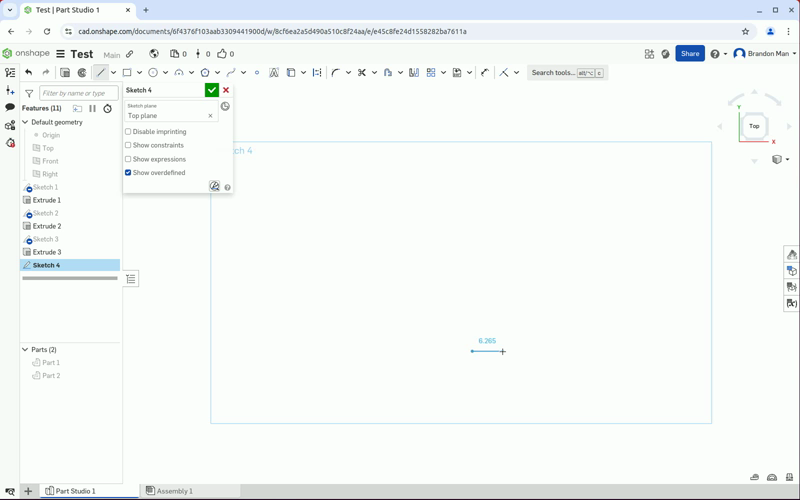
mouse_move(479, 351)
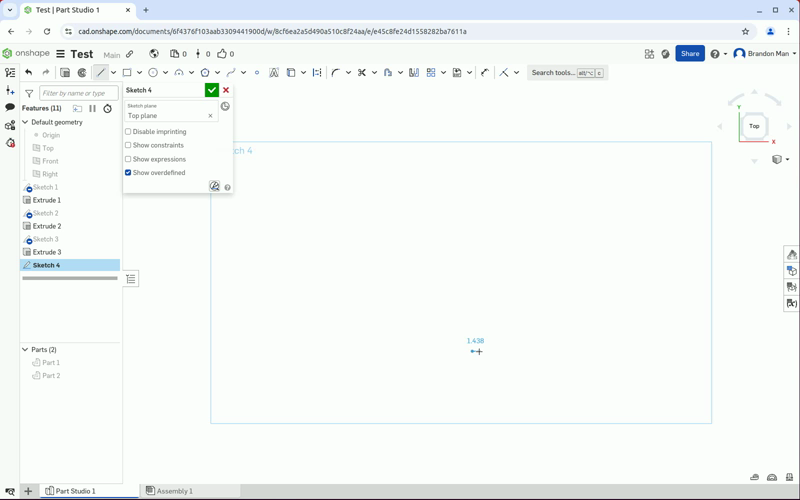
scroll(6)
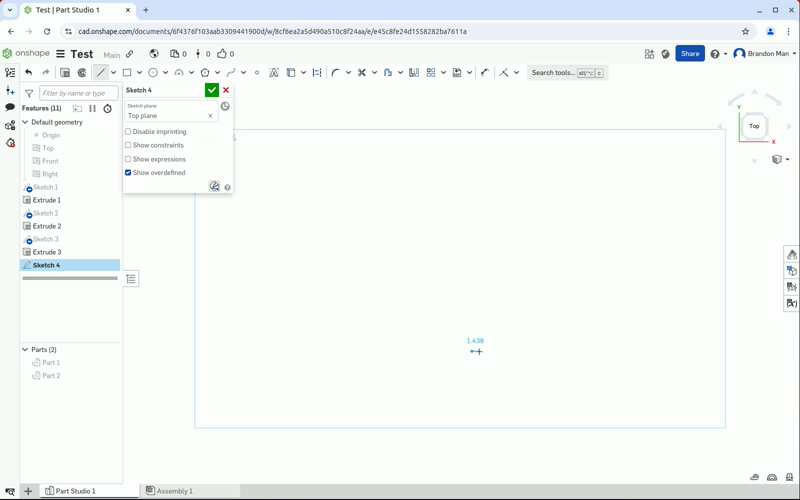
scroll(6)
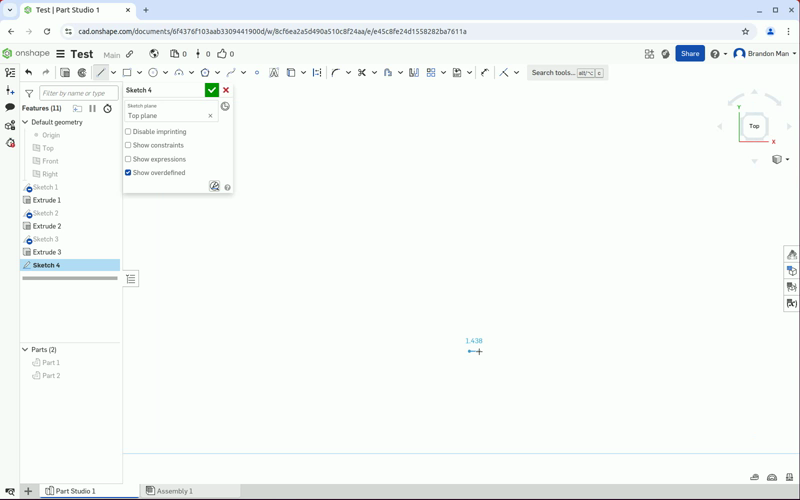
scroll(6)
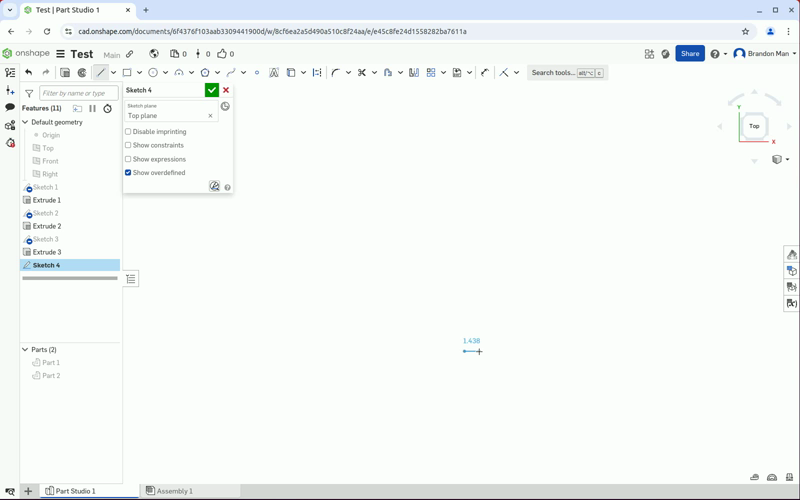
scroll(6)
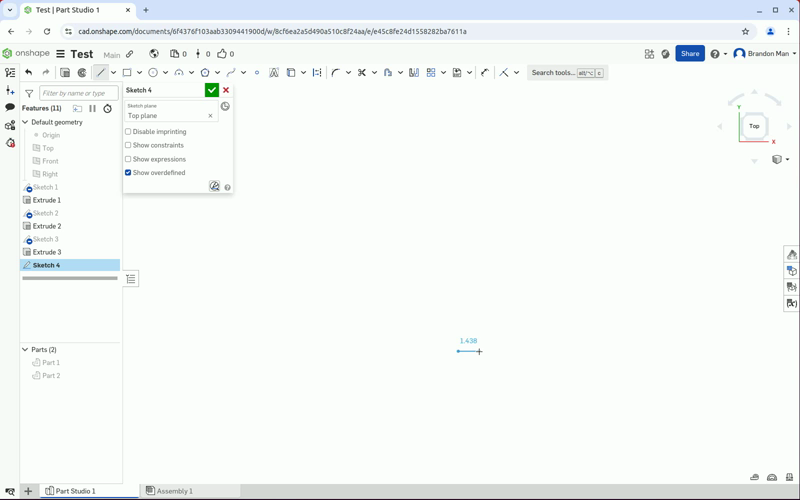
scroll(6)
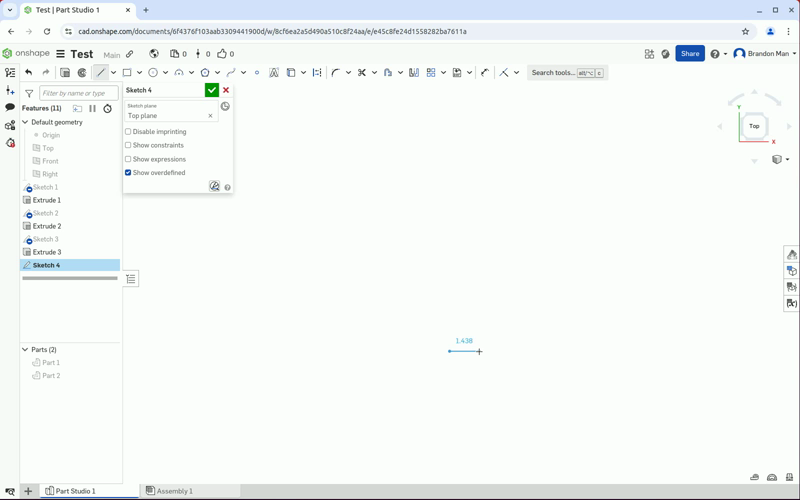
scroll(6)
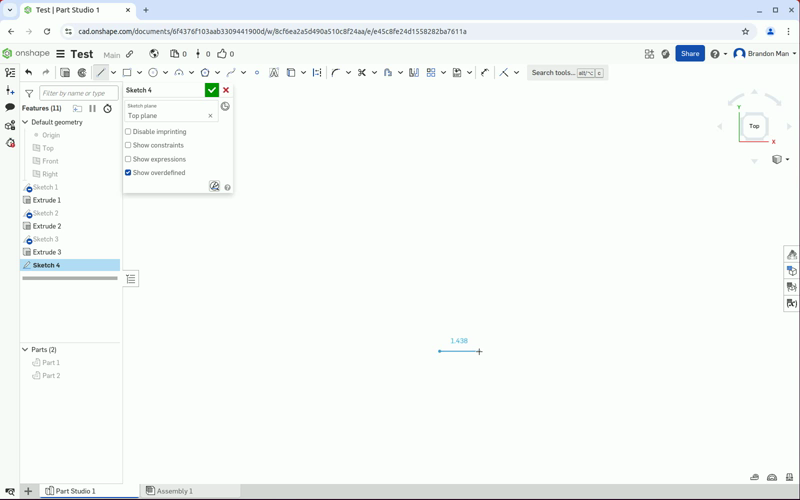
scroll(6)
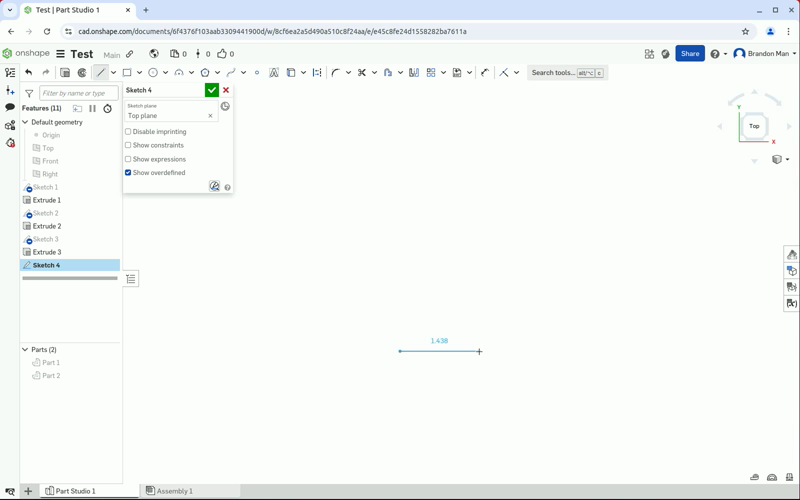
click(479, 351)
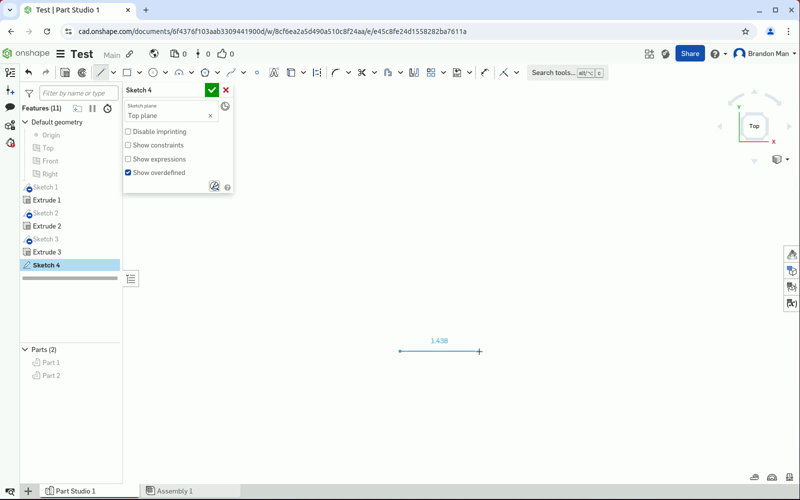
scroll(-6)
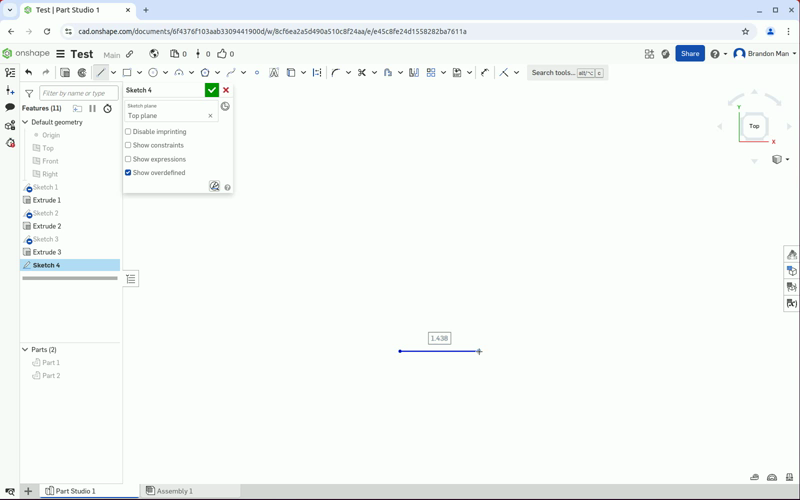
scroll(-6)
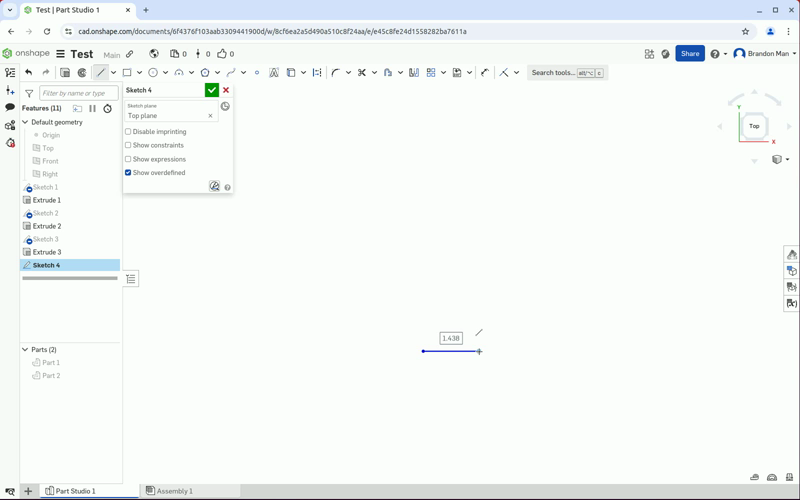
scroll(-6)
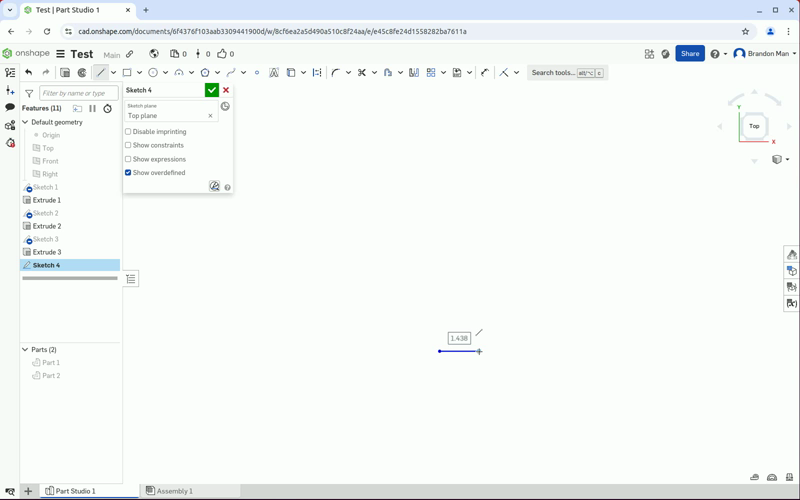
scroll(-6)
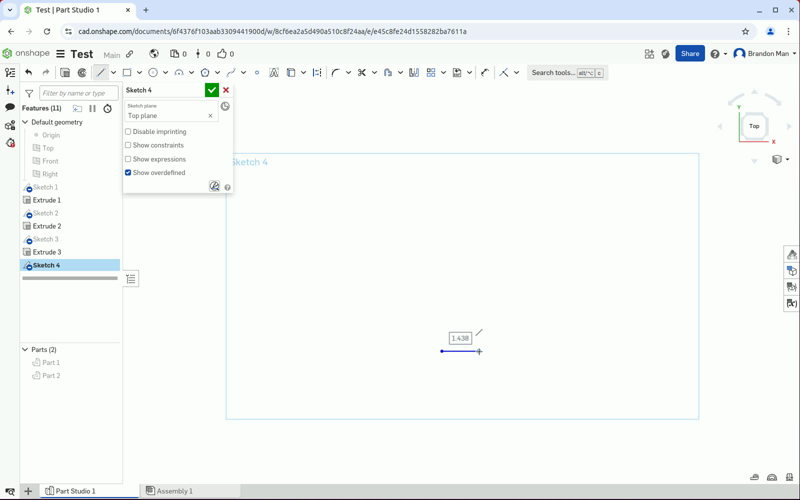
scroll(-6)
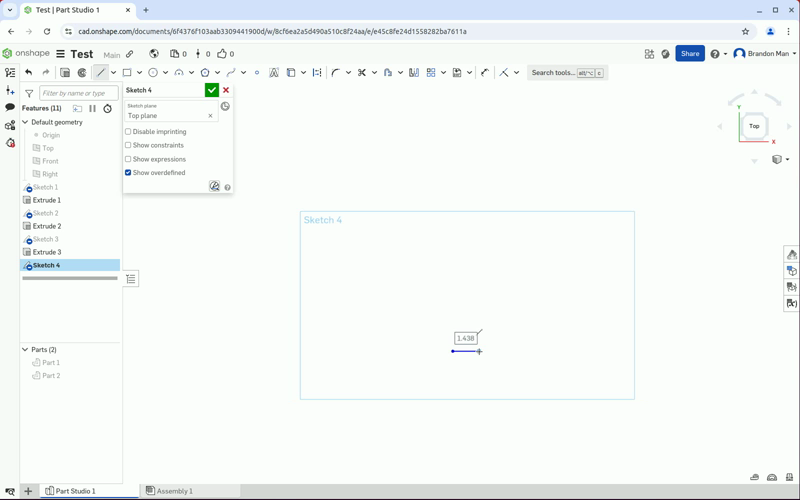
scroll(-6)
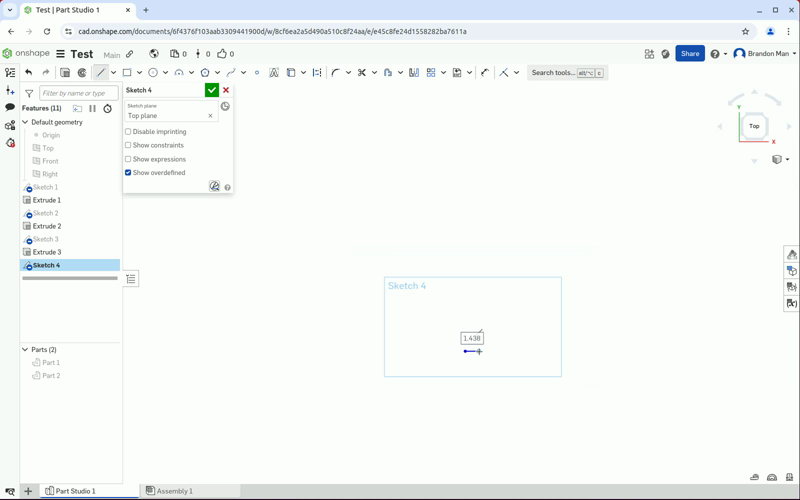
scroll(-6)
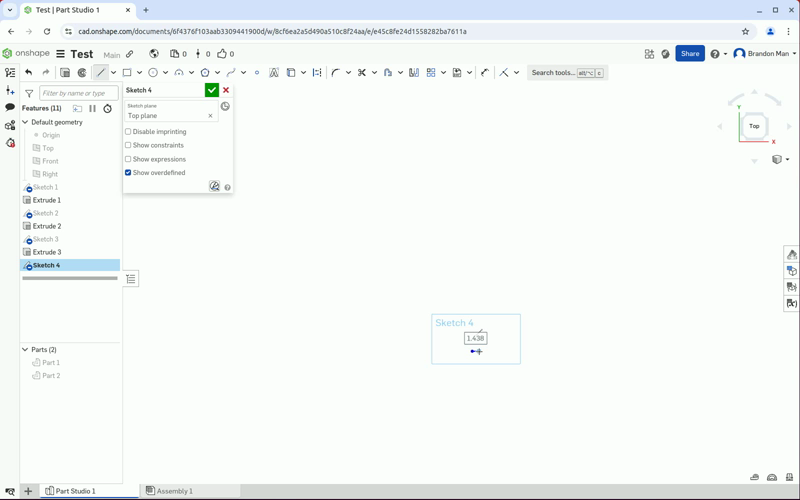
key_up(shift)
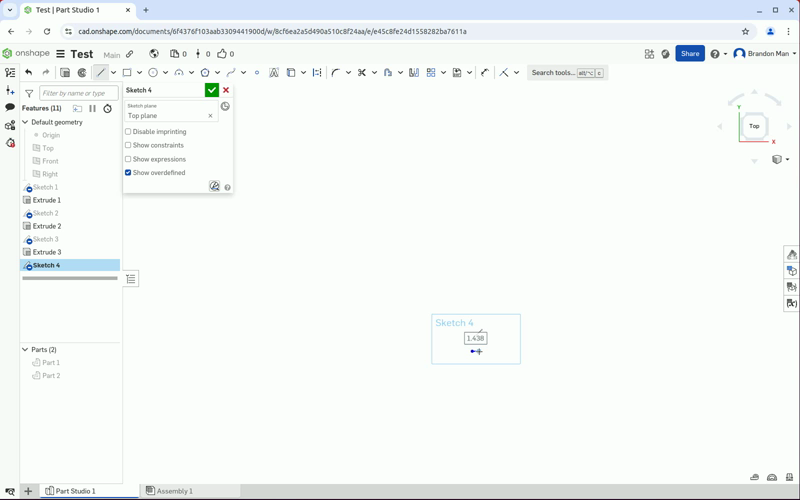
key_down(shift)
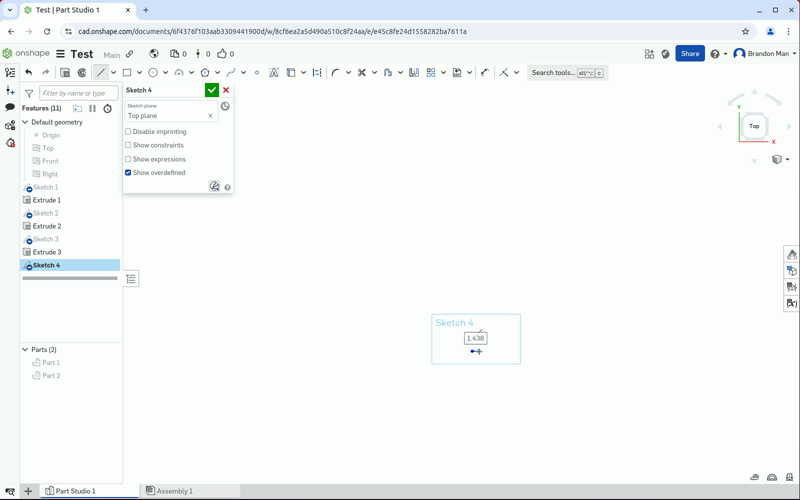
mouse_move(509, 351)
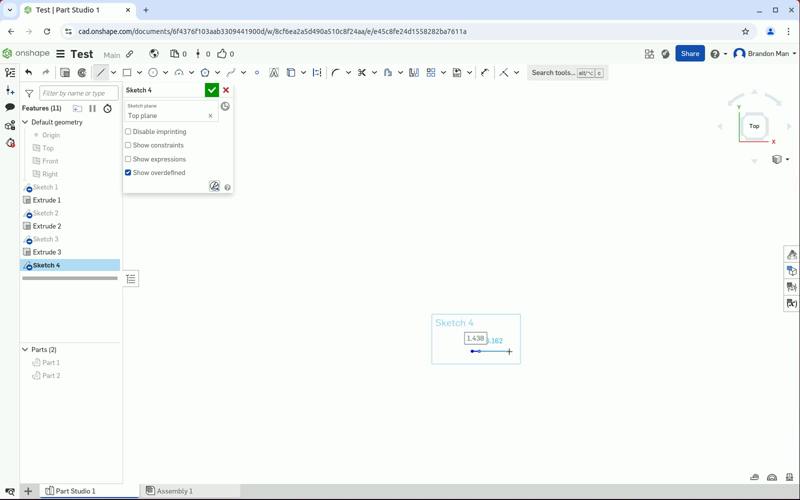
mouse_move(479, 344)
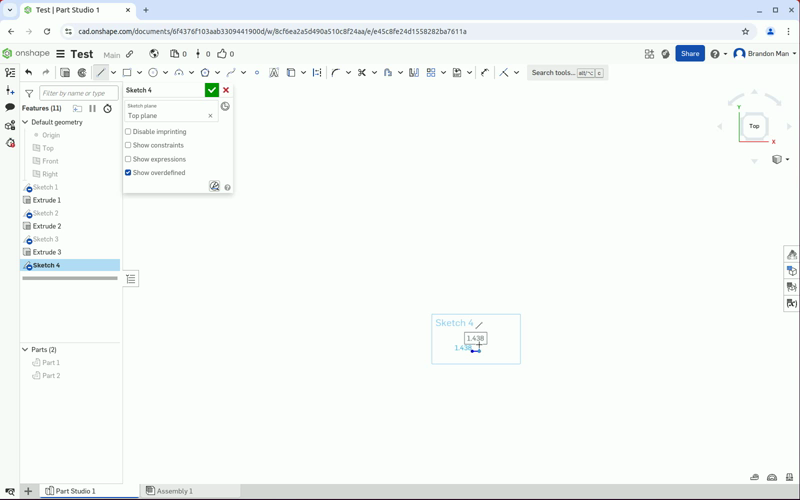
scroll(6)
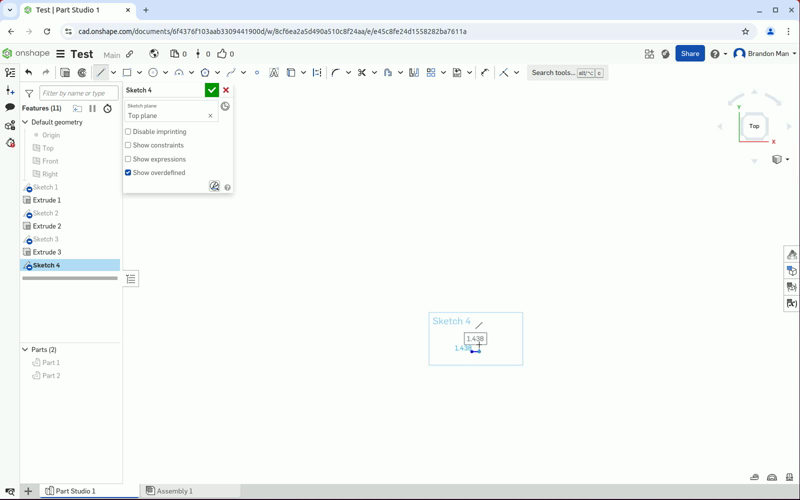
scroll(6)
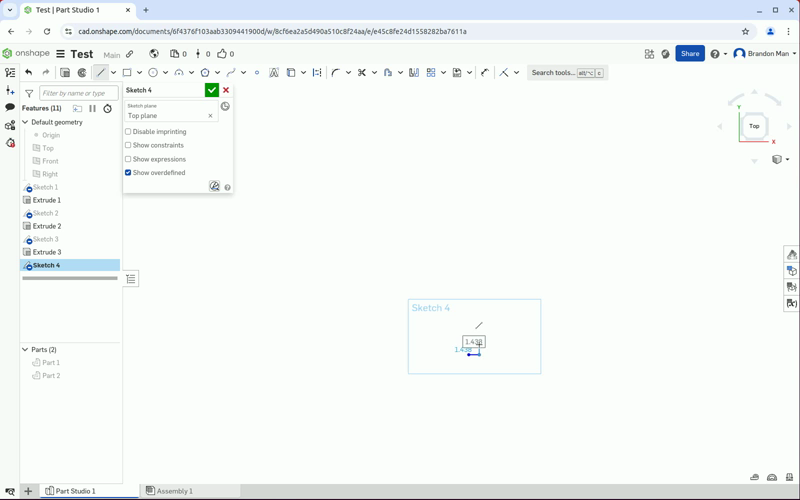
scroll(6)
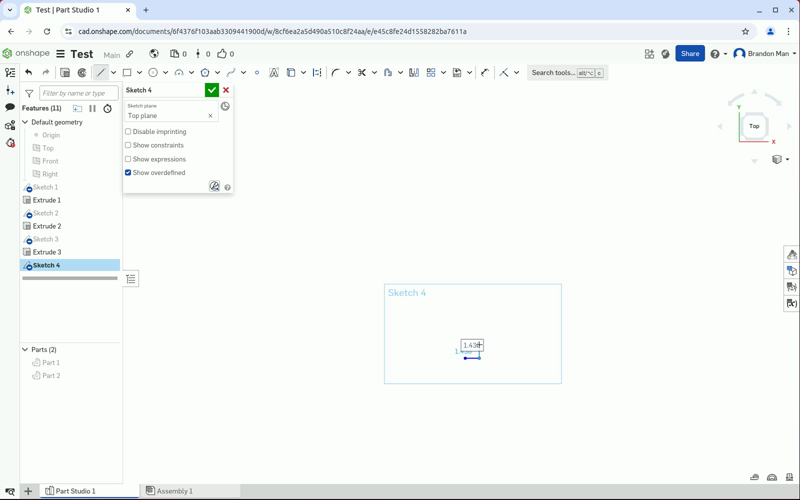
scroll(6)
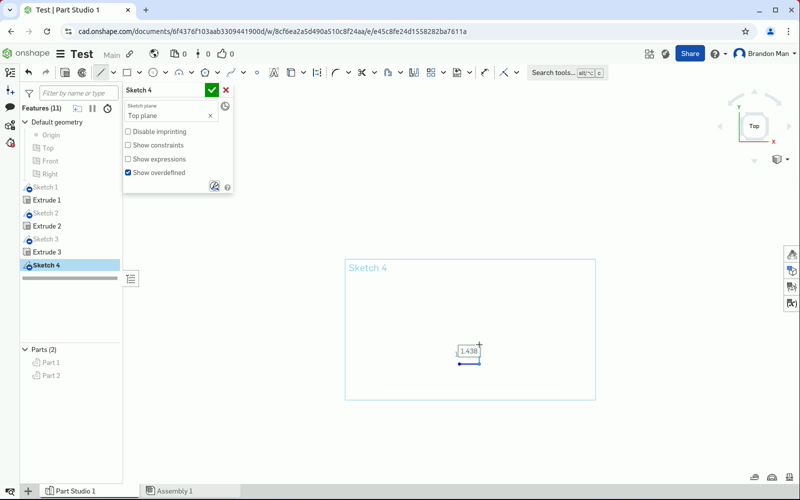
scroll(6)
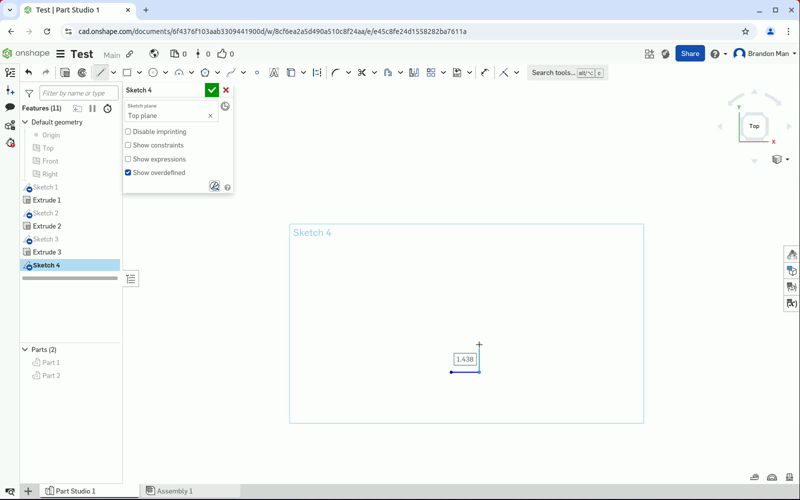
scroll(6)
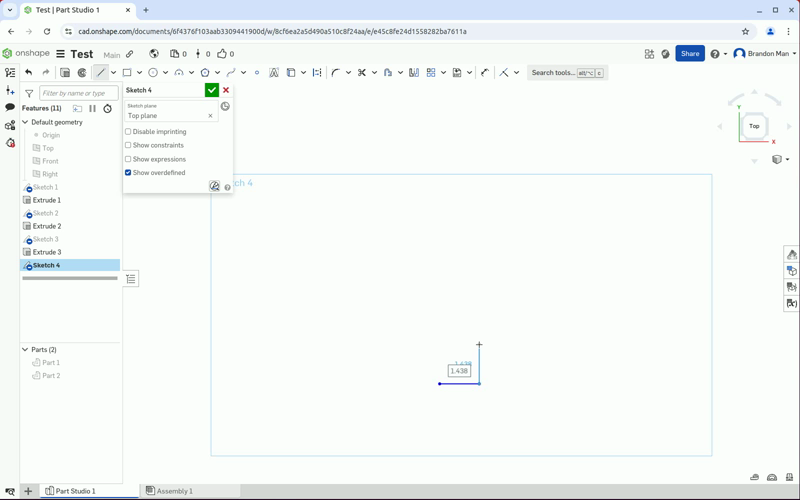
scroll(6)
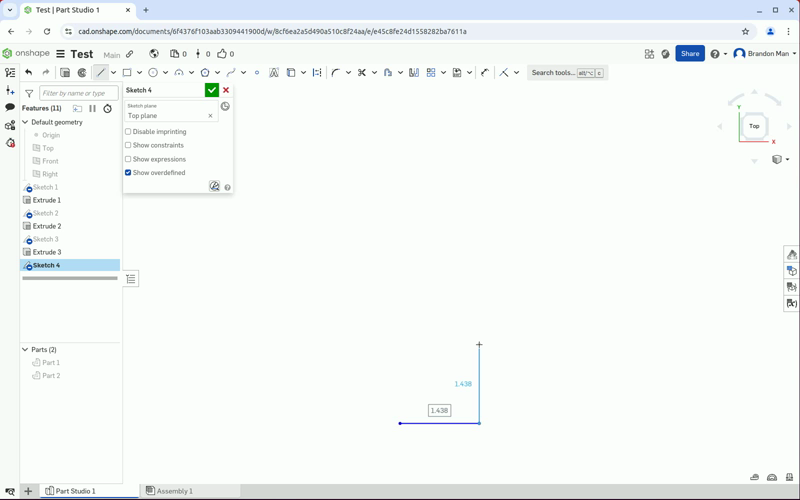
click(479, 344)
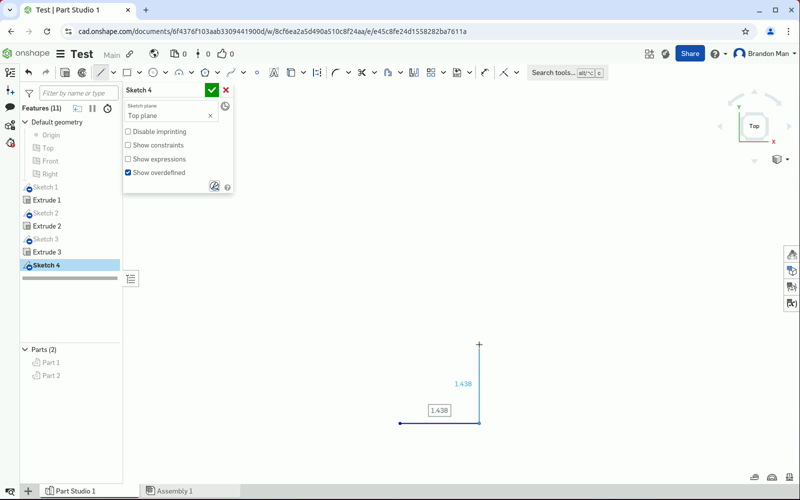
scroll(-6)
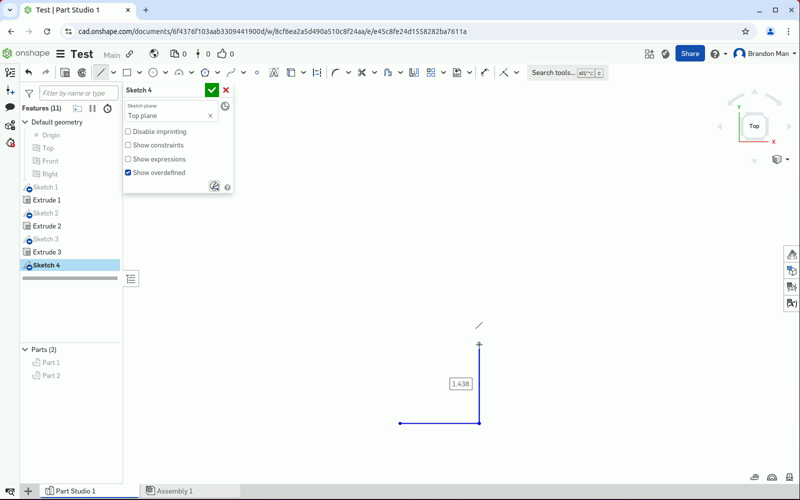
scroll(-6)
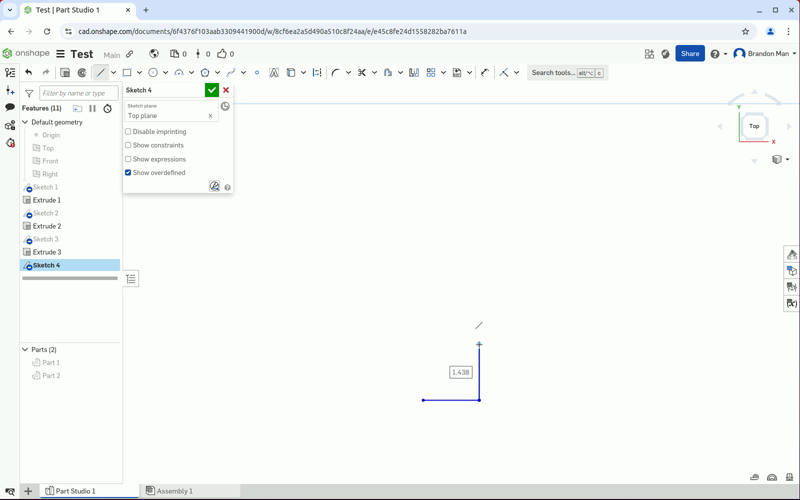
scroll(-6)
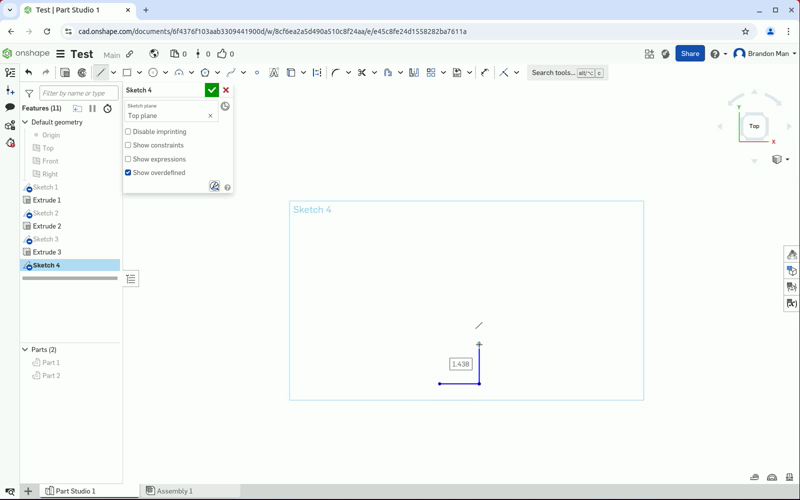
scroll(-6)
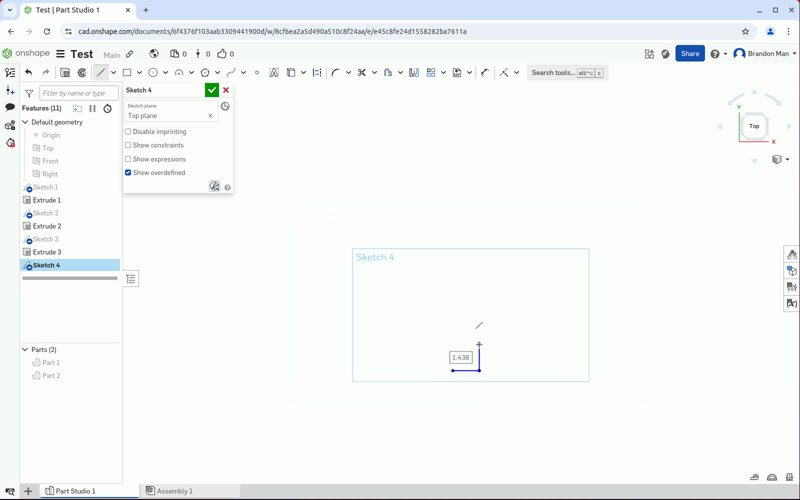
scroll(-6)
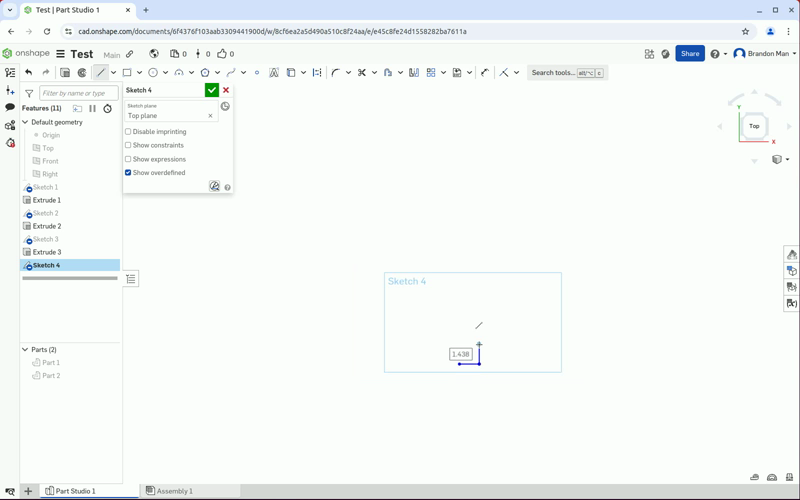
scroll(-6)
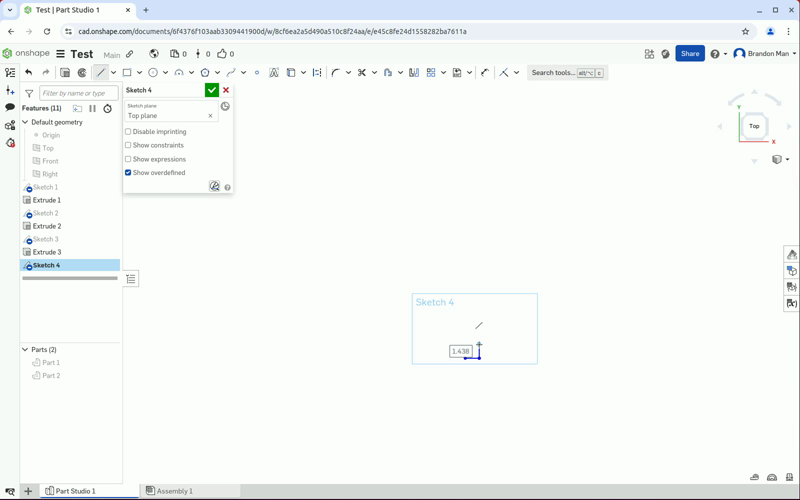
scroll(-6)
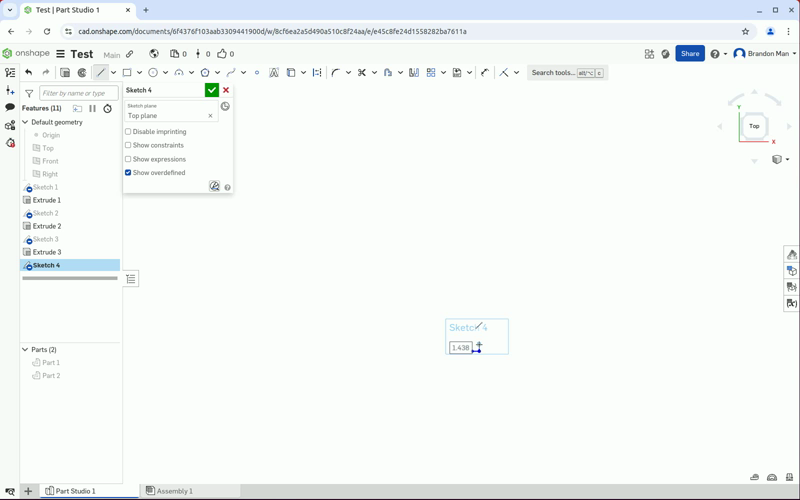
key_up(shift)
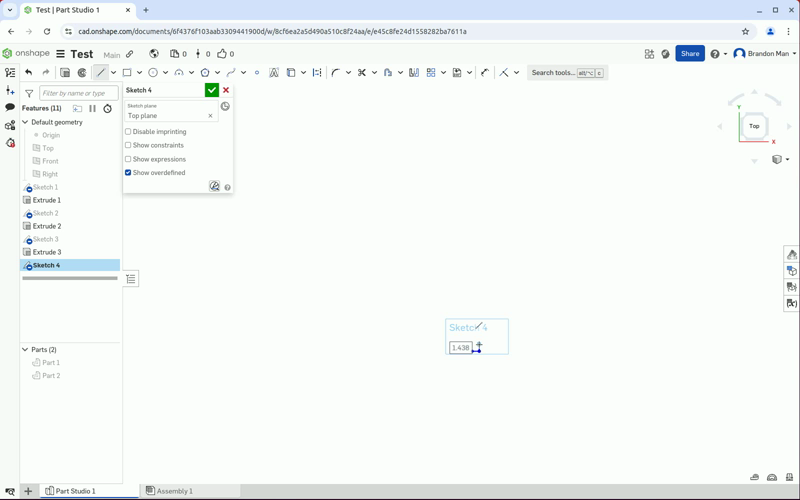
key_down(shift)
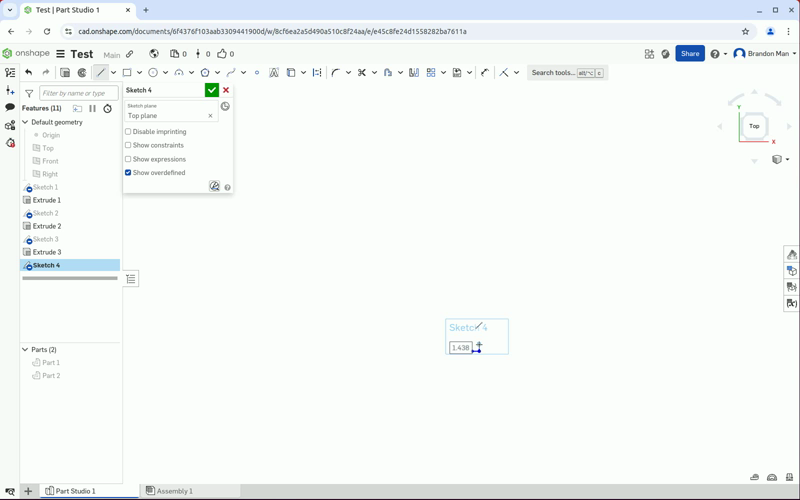
mouse_move(509, 344)
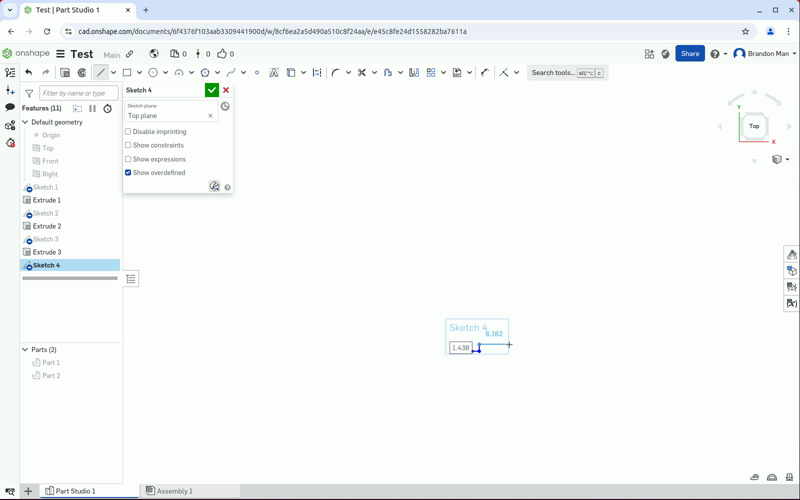
mouse_move(472, 344)
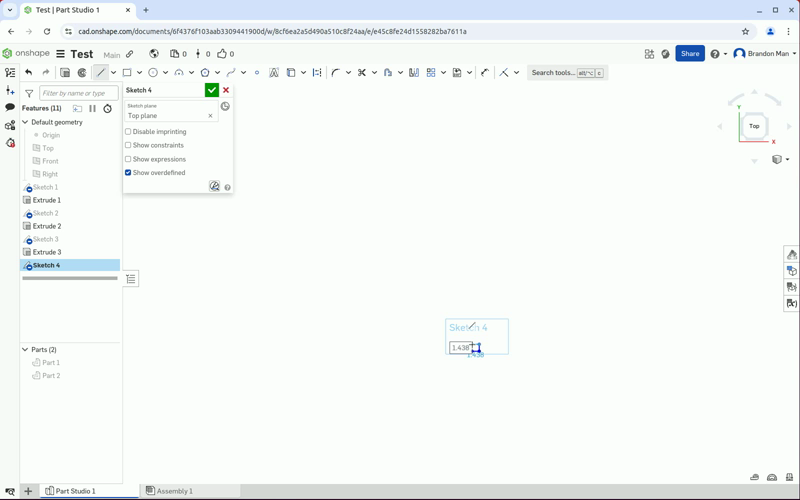
scroll(6)
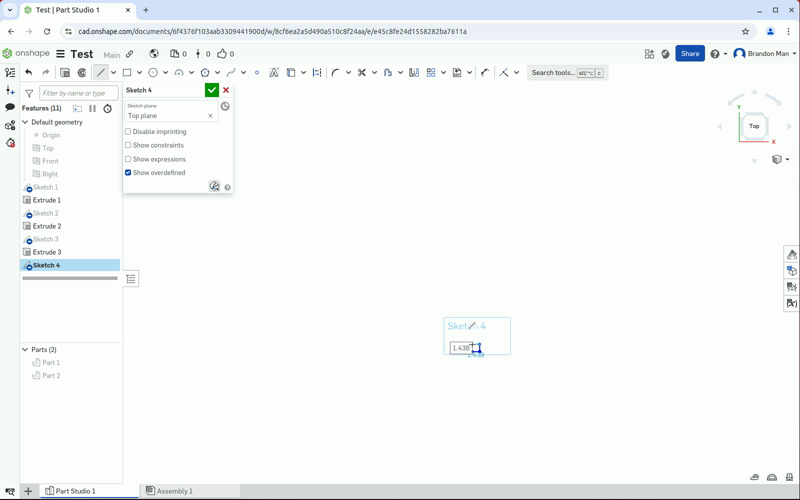
scroll(6)
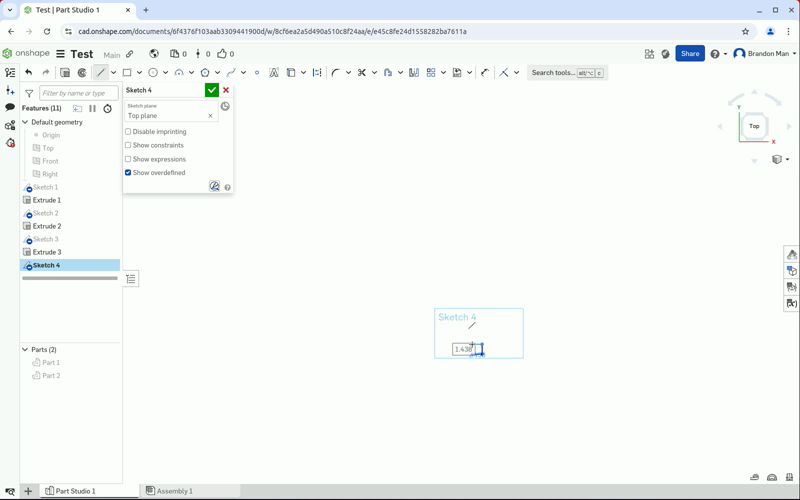
scroll(6)
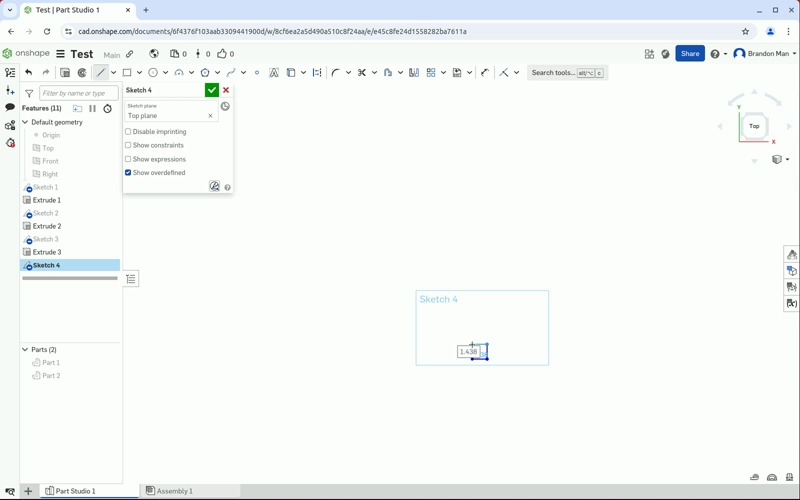
scroll(6)
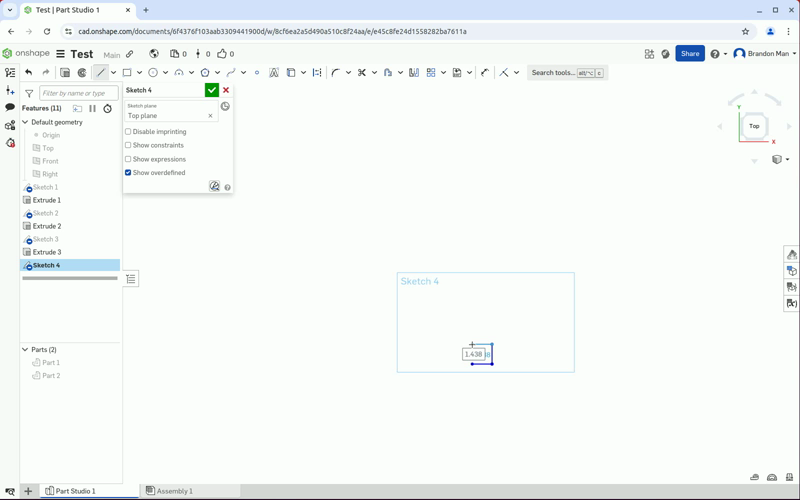
scroll(6)
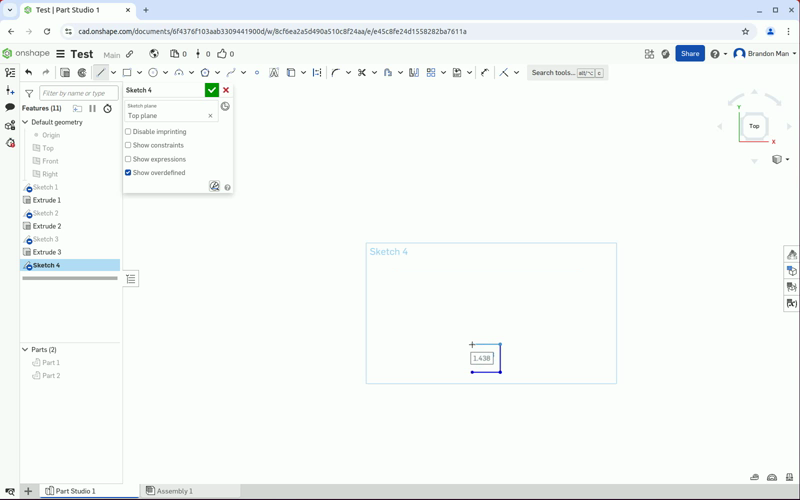
scroll(6)
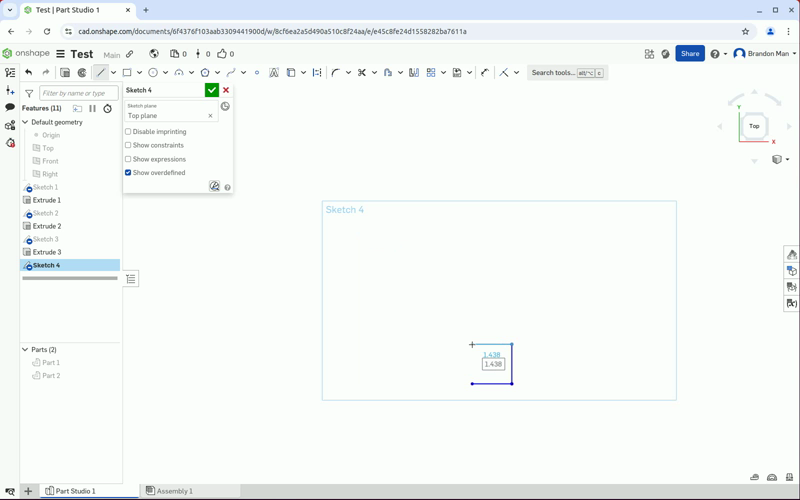
scroll(6)
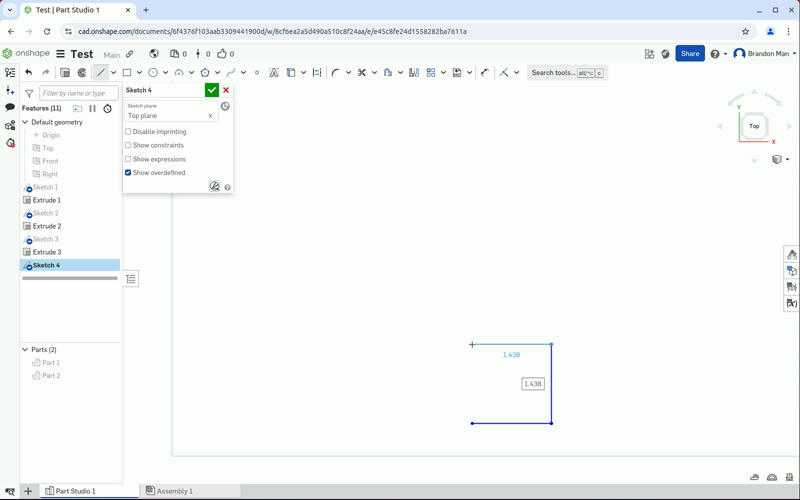
click(472, 344)
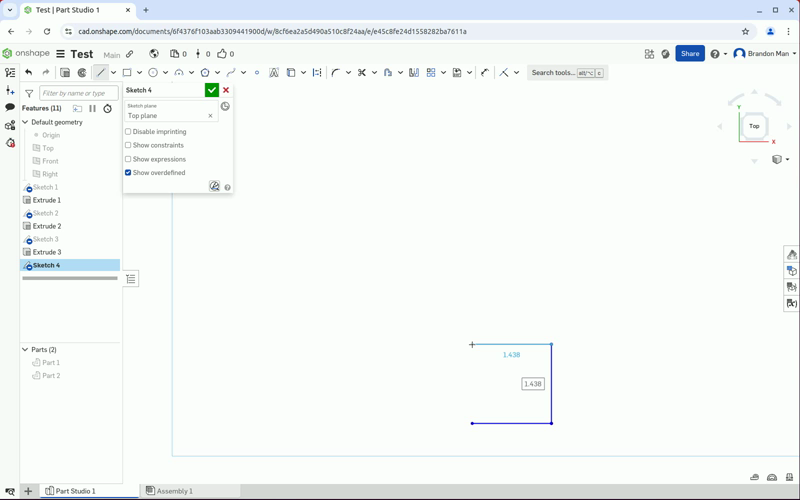
scroll(-6)
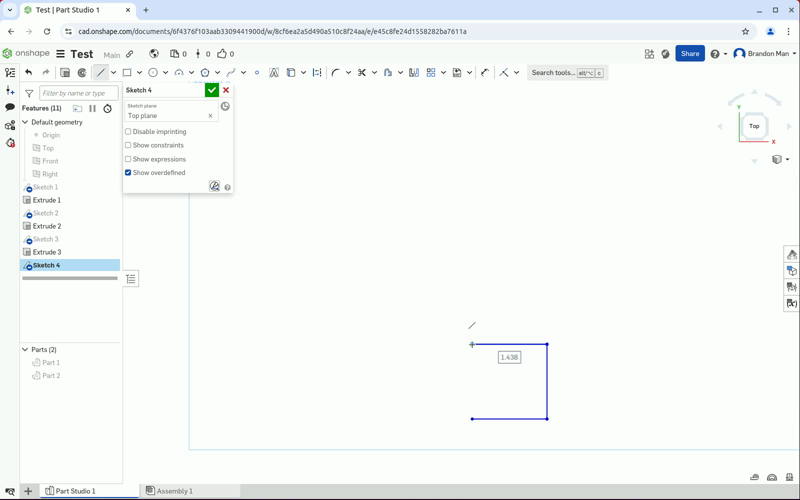
scroll(-6)
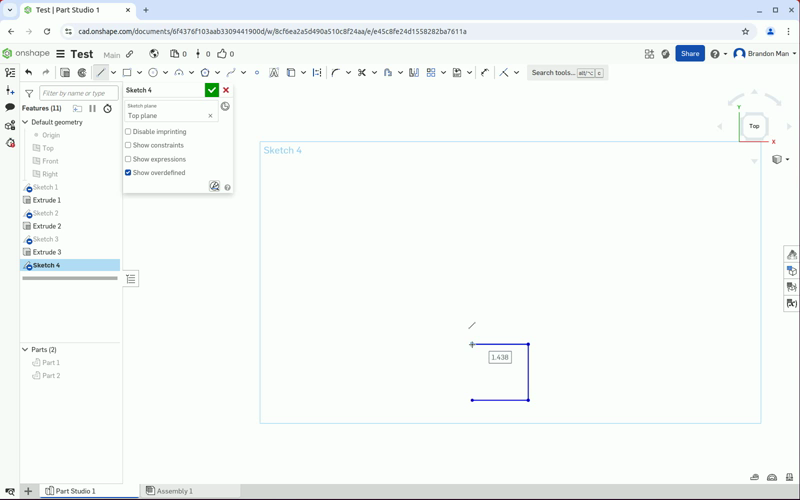
scroll(-6)
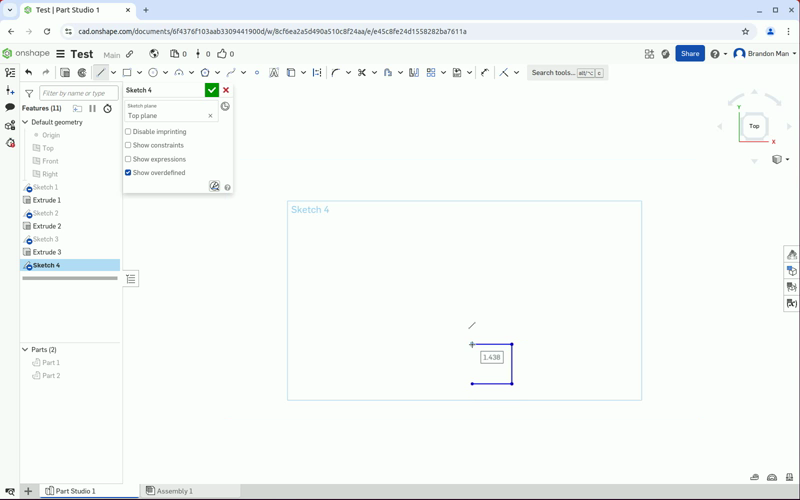
scroll(-6)
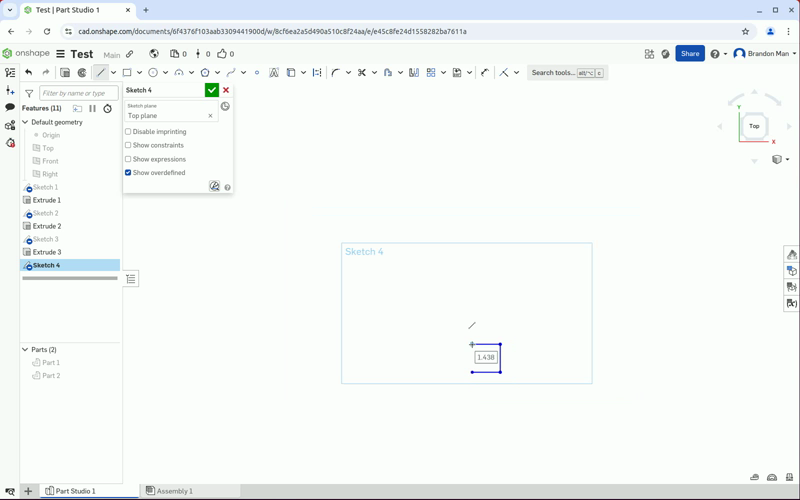
scroll(-6)
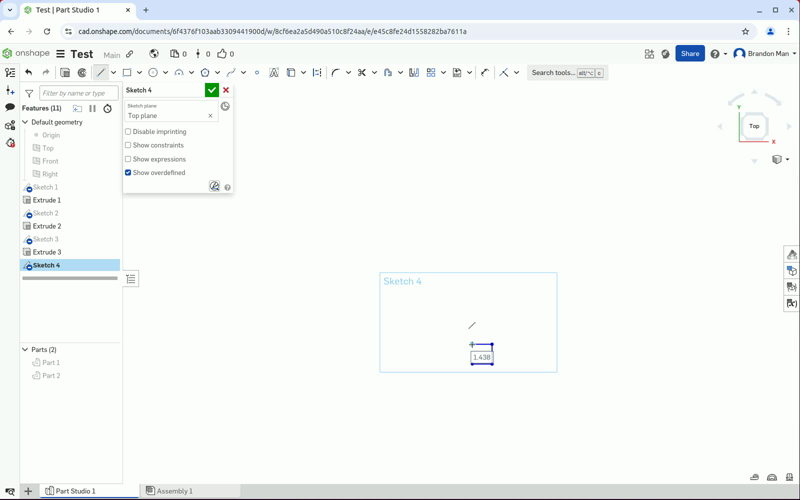
scroll(-6)
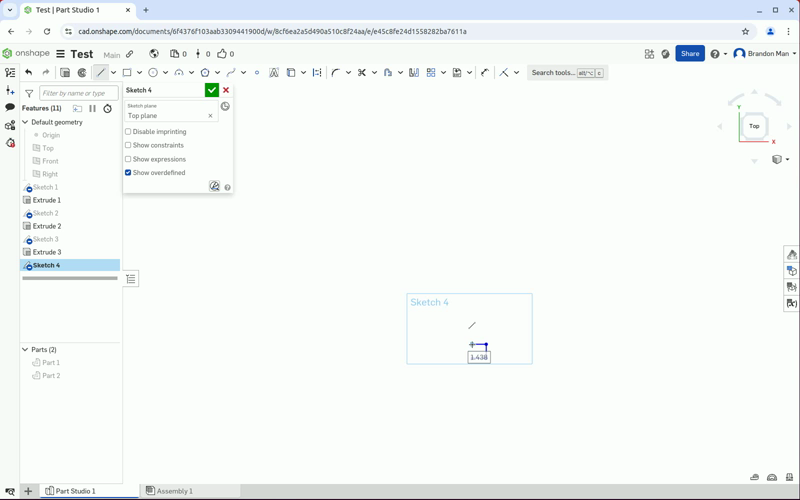
scroll(-6)
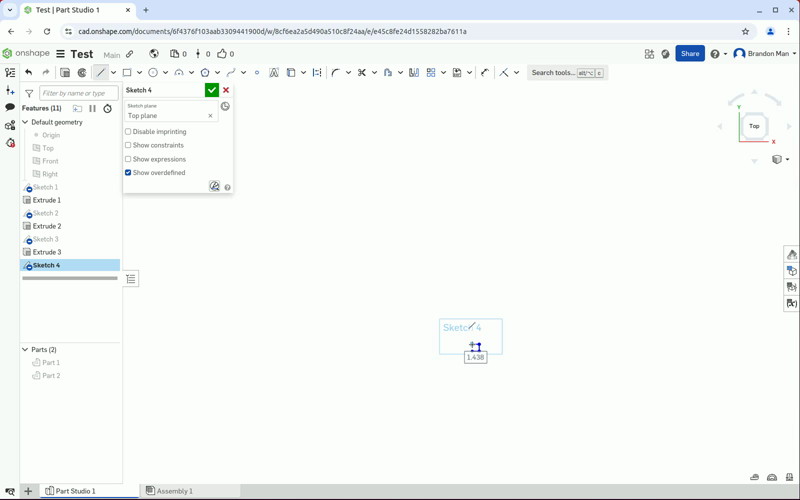
key_up(shift)
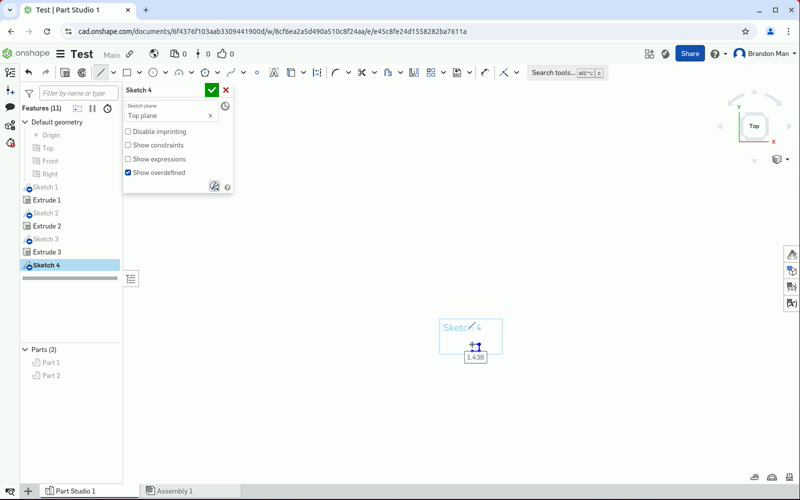
mouse_move(502, 344)
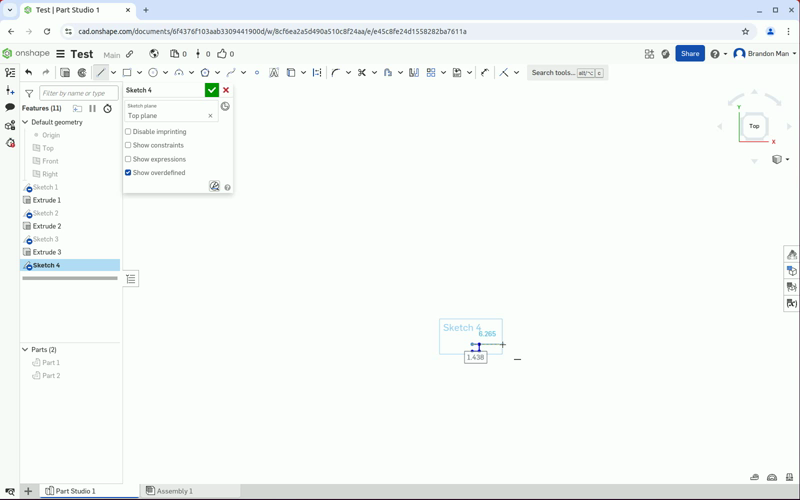
key_down(shift)
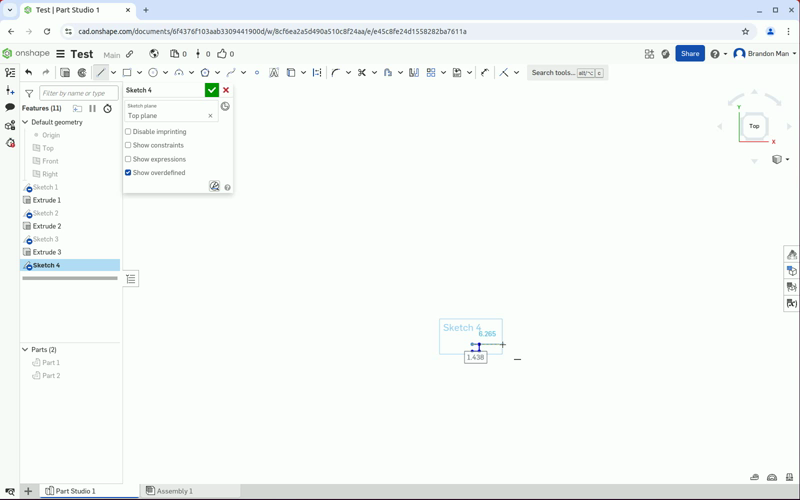
mouse_move(472, 351)
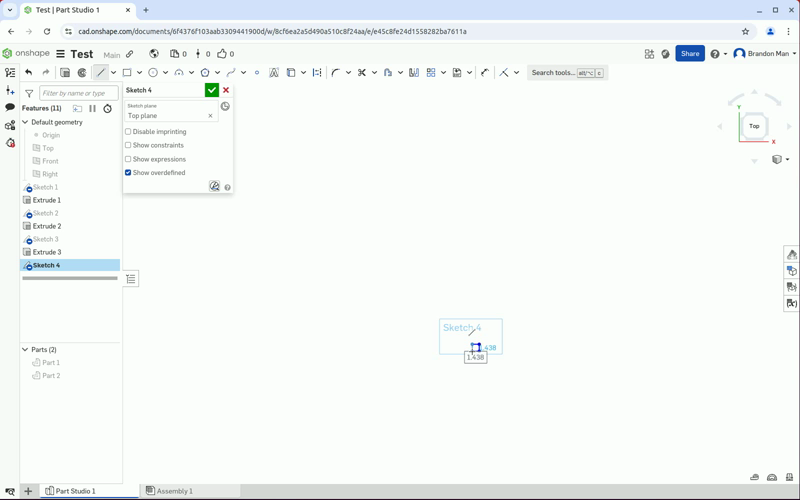
scroll(6)
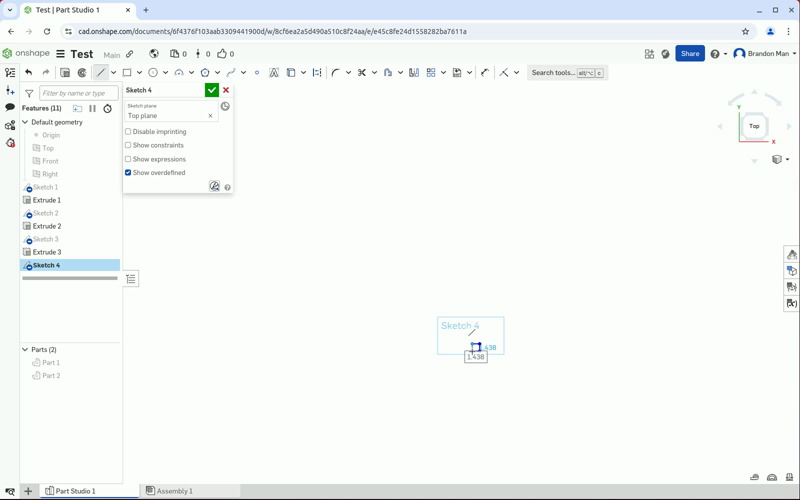
scroll(6)
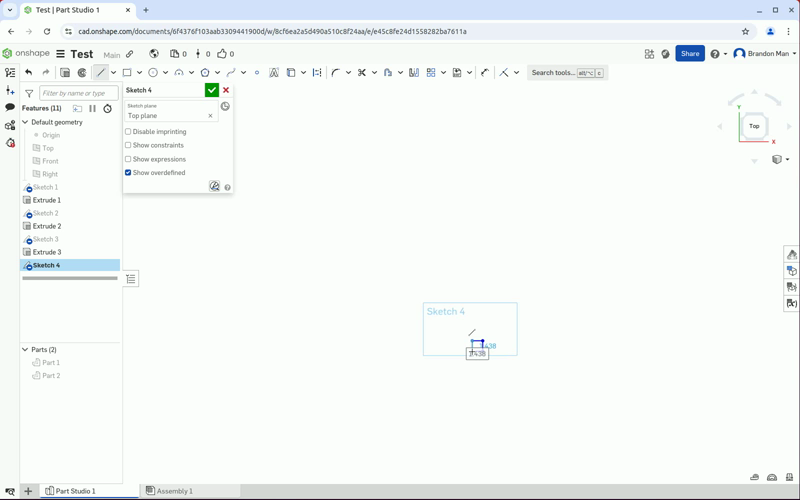
scroll(6)
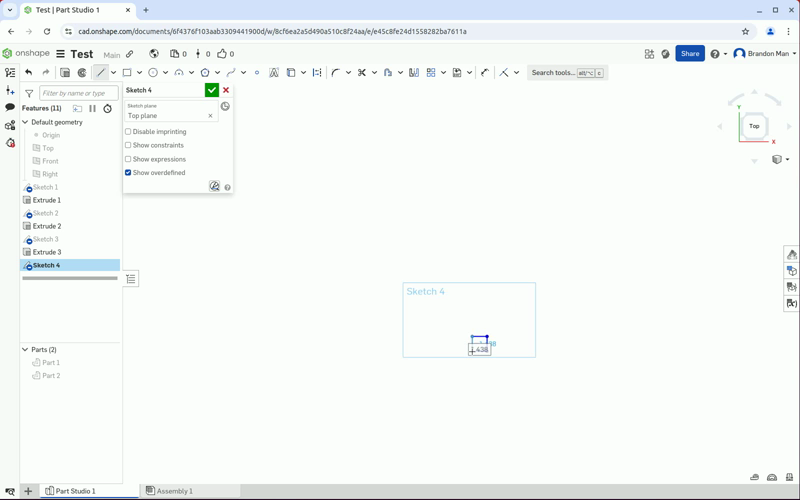
scroll(6)
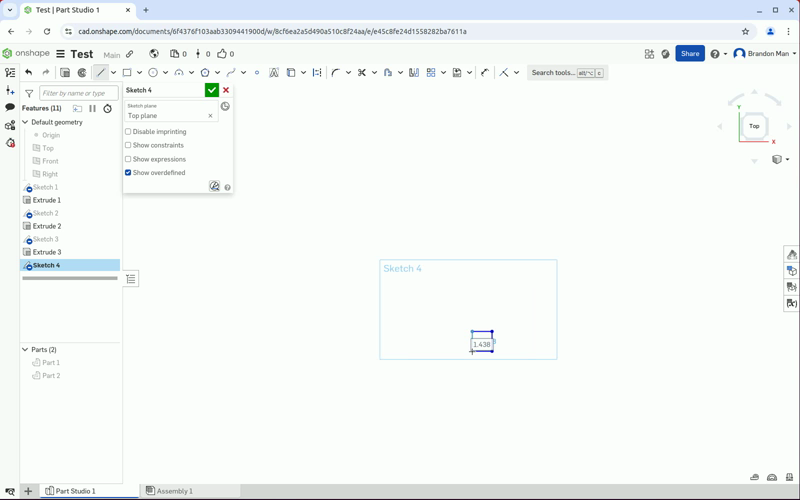
scroll(6)
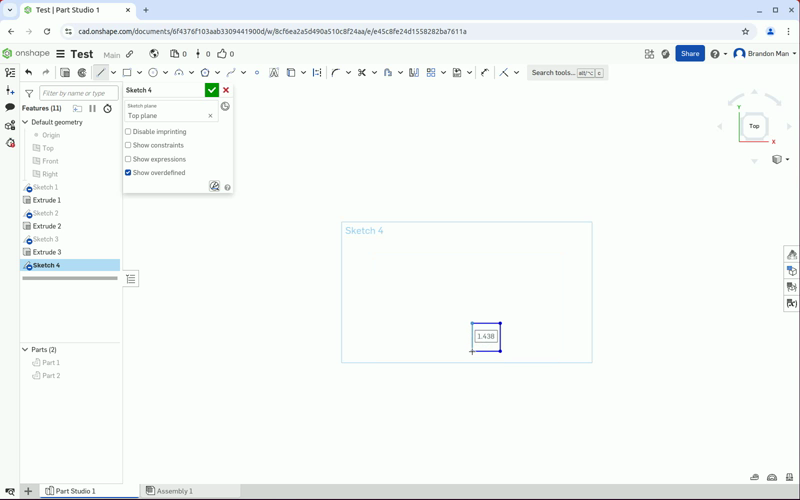
scroll(6)
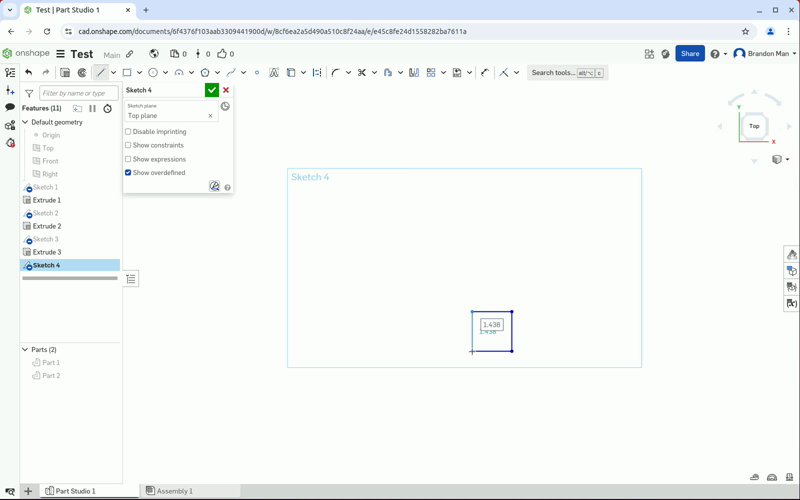
scroll(6)
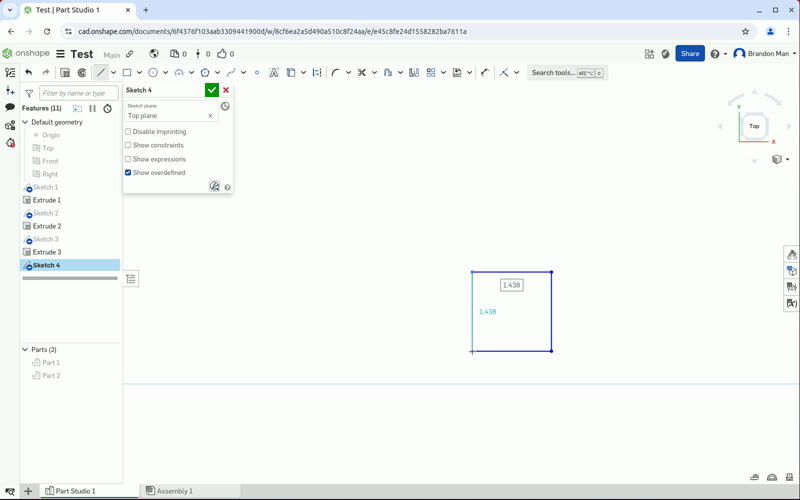
key_up(shift)
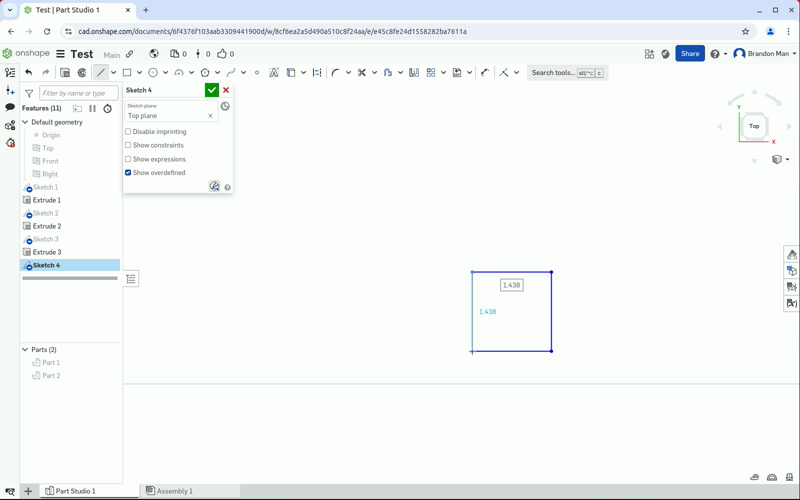
click(472, 351)
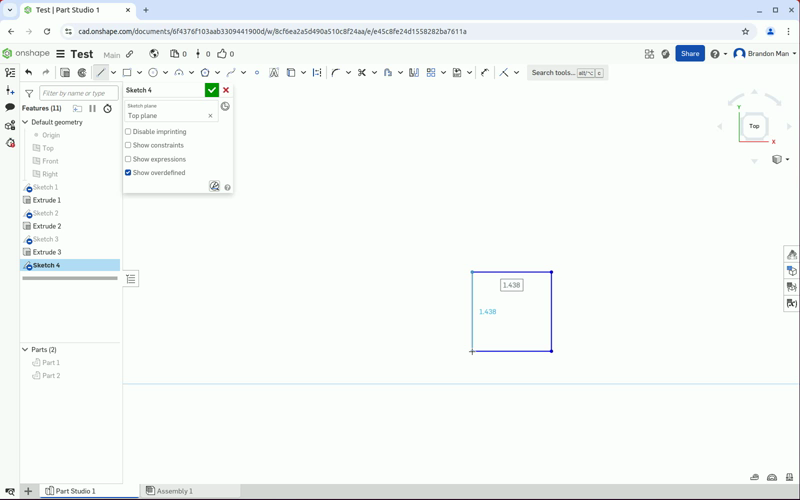
scroll(-6)
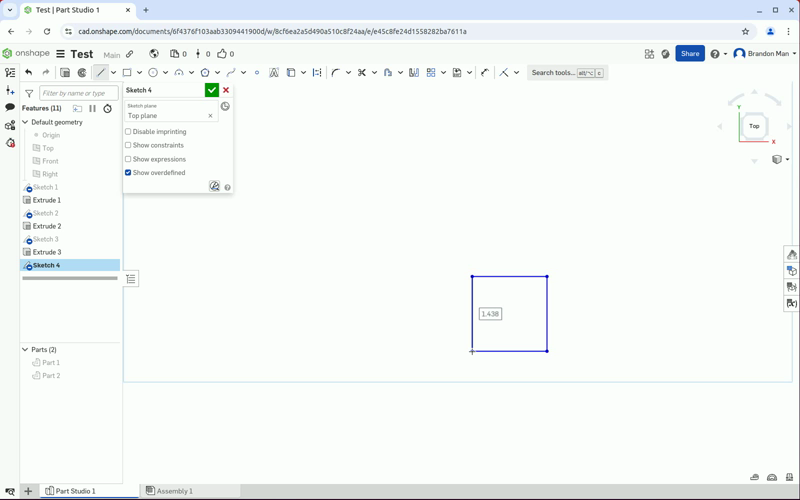
scroll(-6)
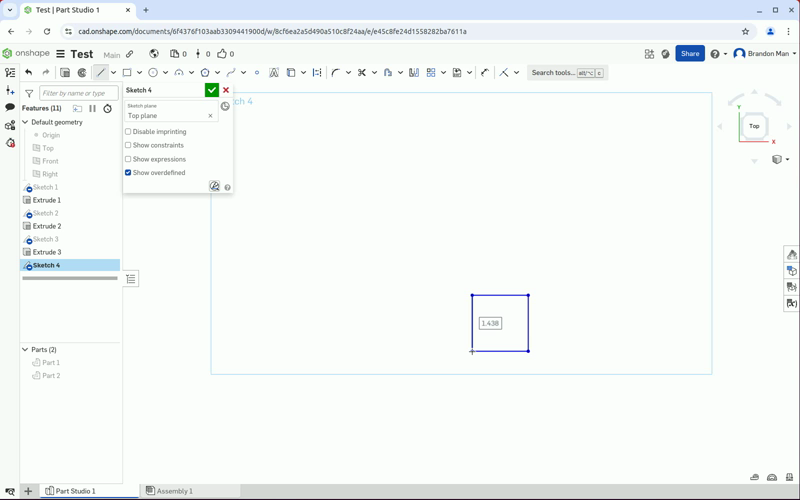
scroll(-6)
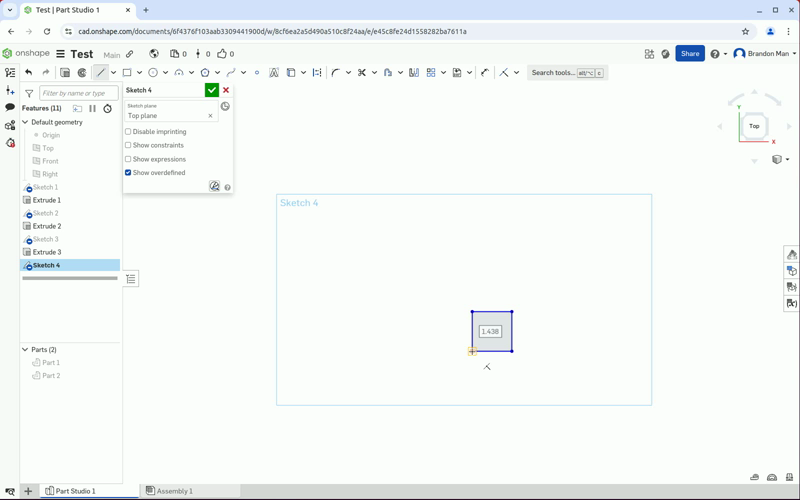
scroll(-6)
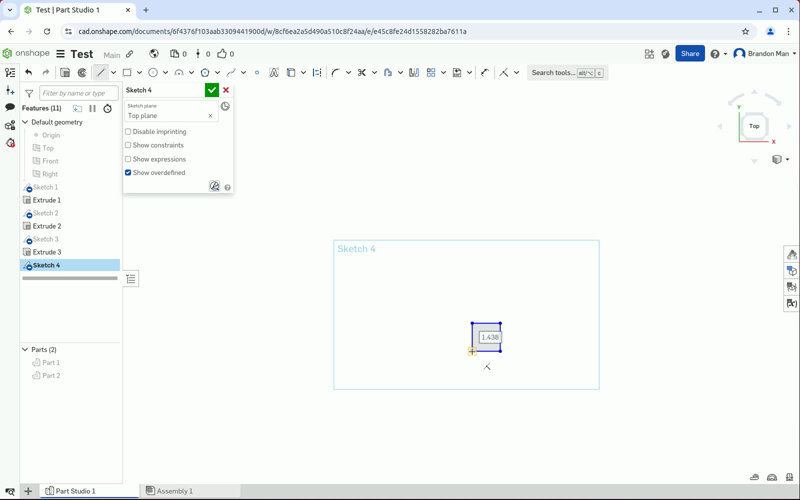
scroll(-6)
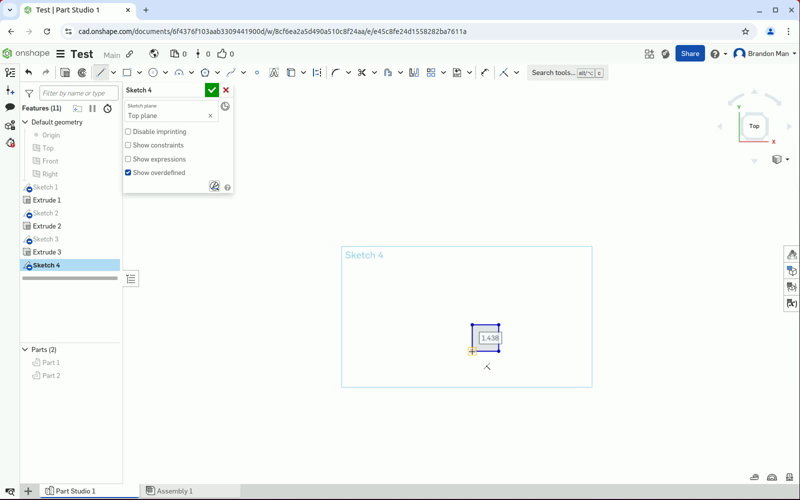
scroll(-6)
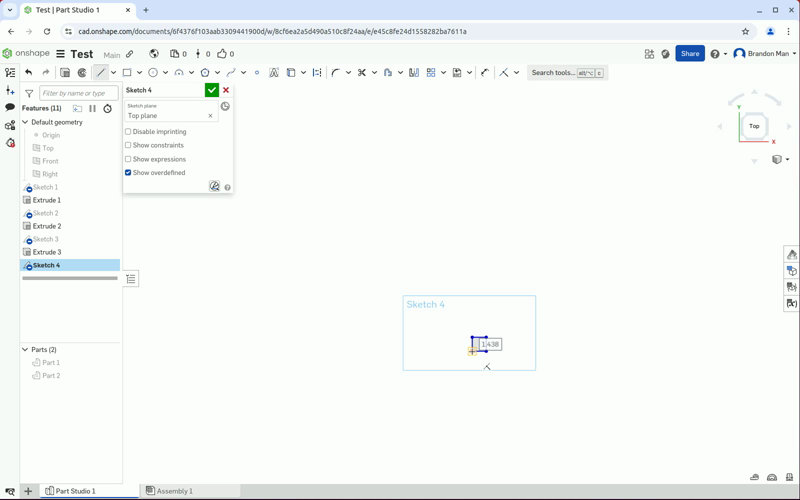
scroll(-6)
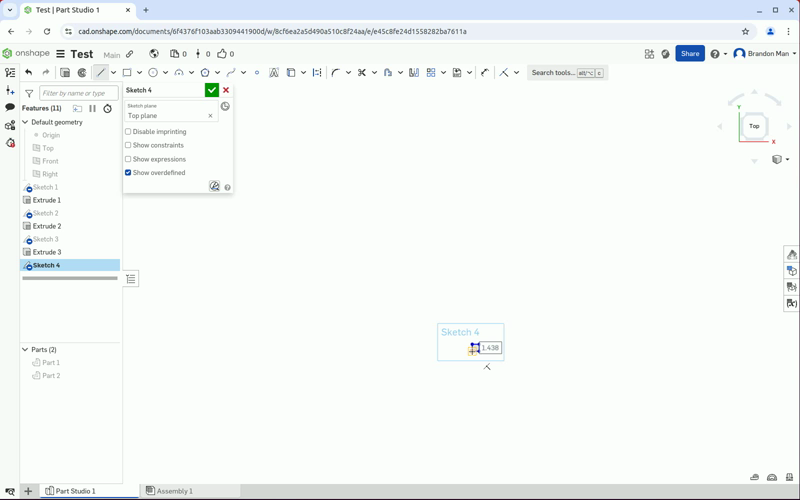
key(esc)
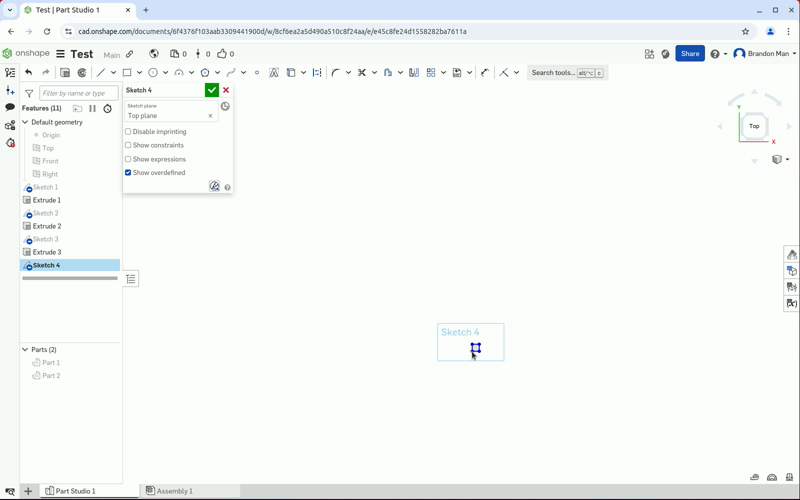
mouse_move(474, 349)
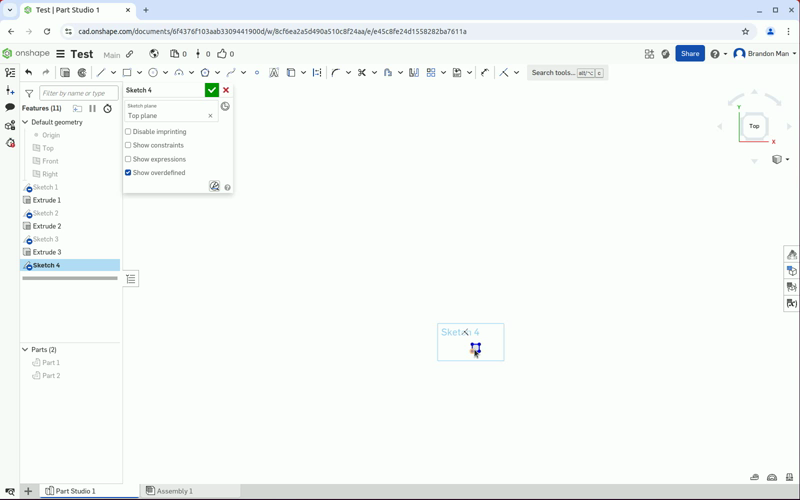
scroll(6)
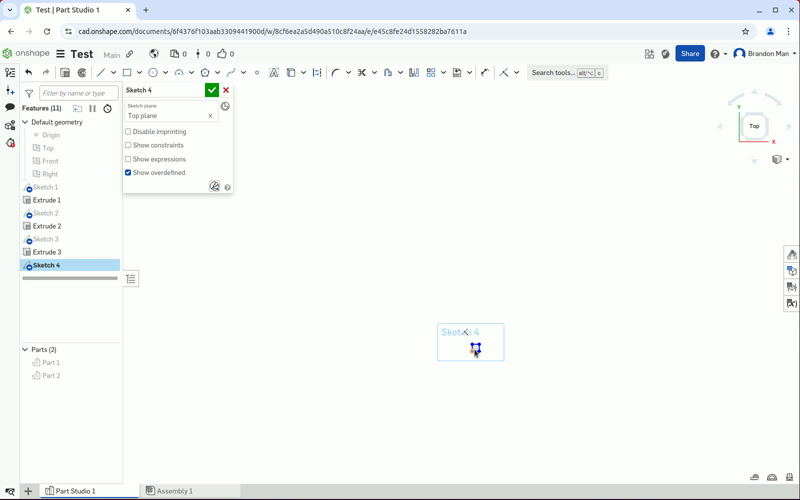
scroll(6)
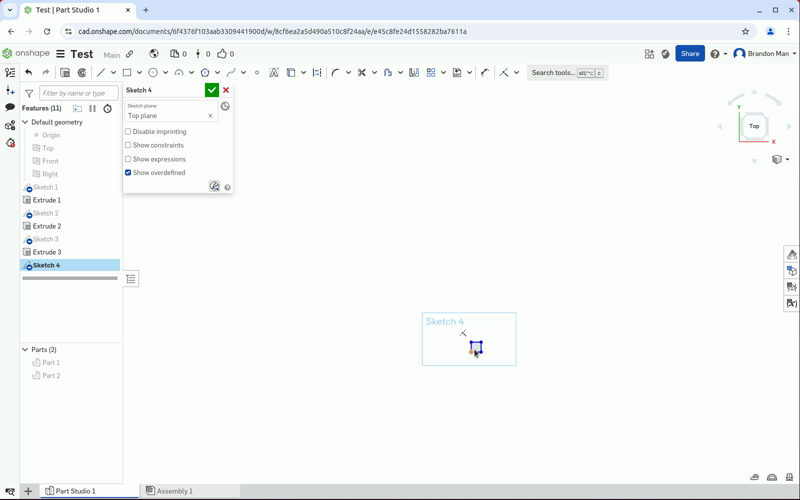
scroll(6)
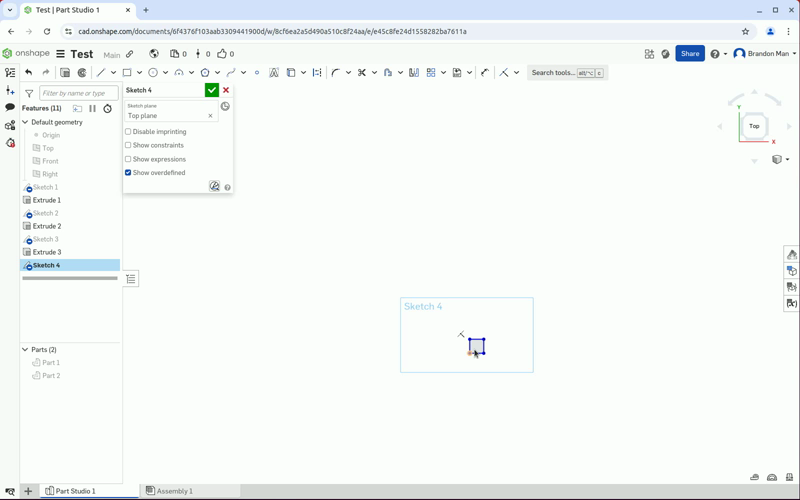
scroll(6)
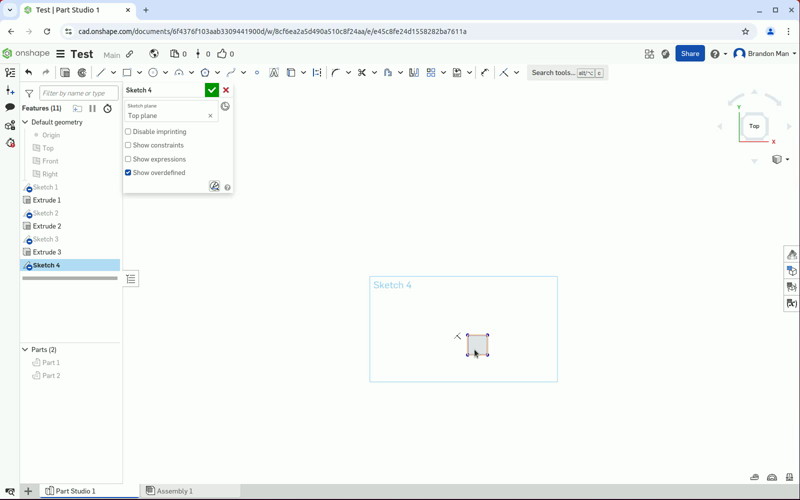
scroll(6)
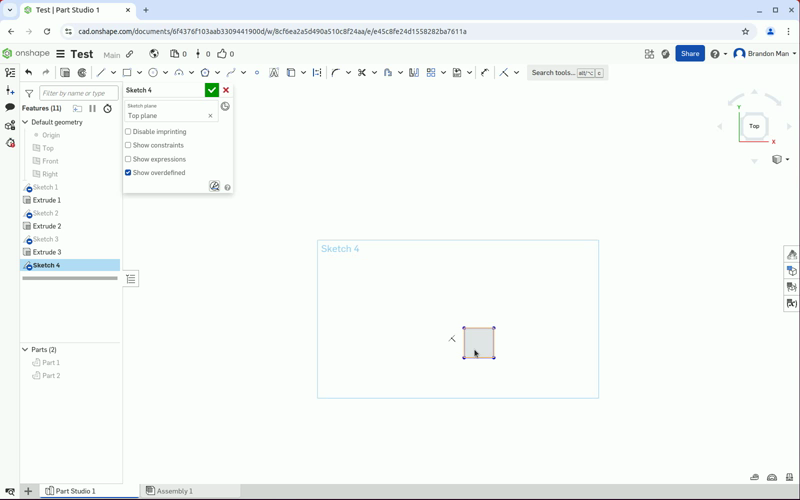
scroll(6)
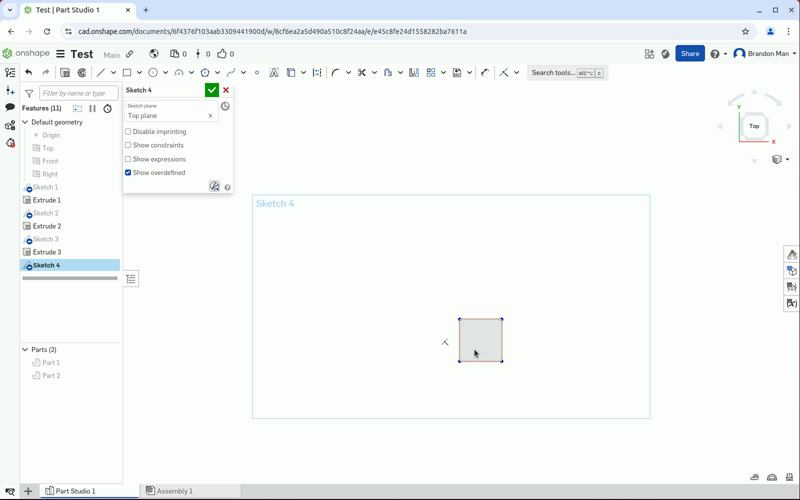
scroll(6)
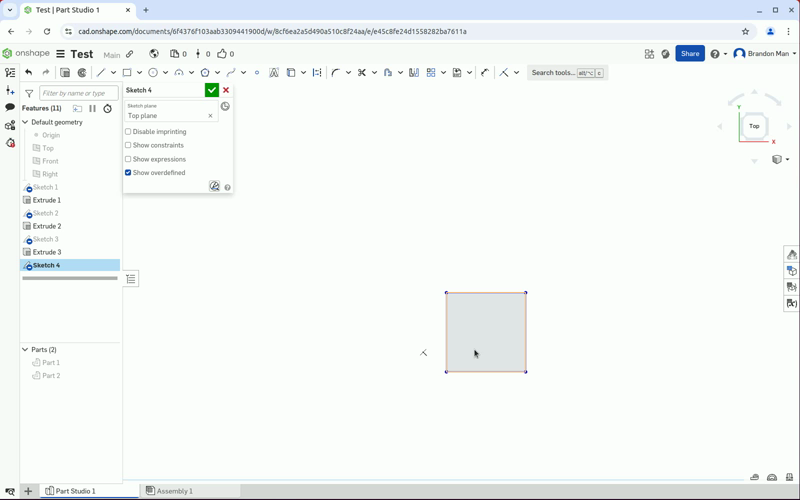
click(474, 349)
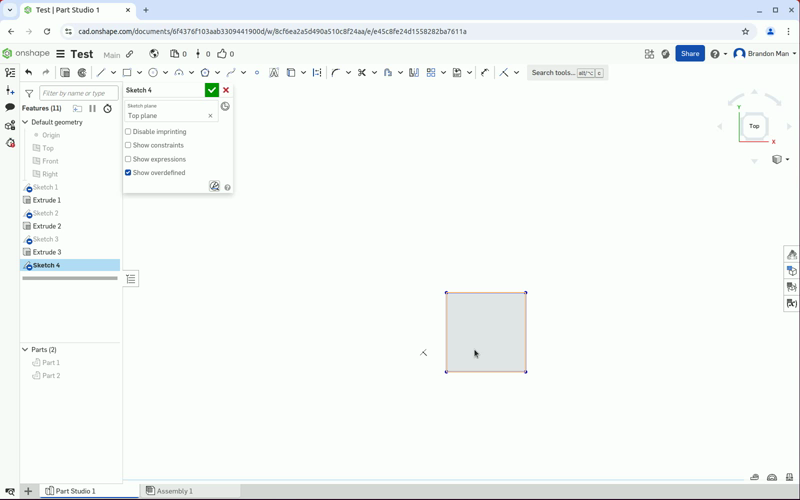
scroll(-6)
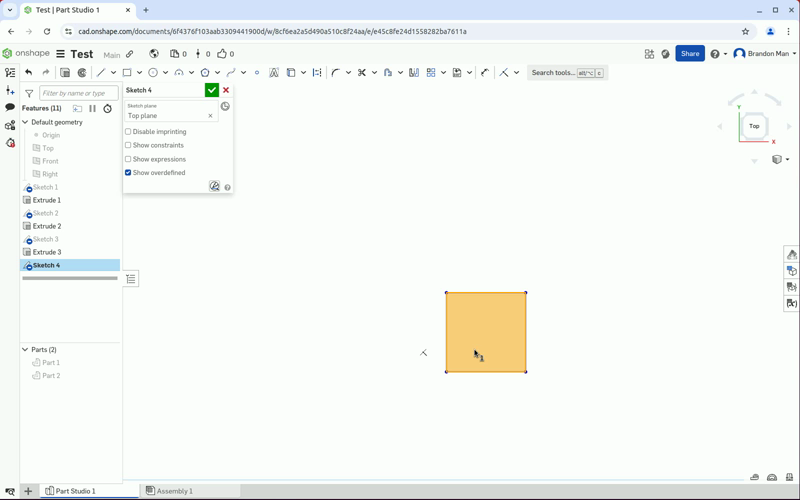
scroll(-6)
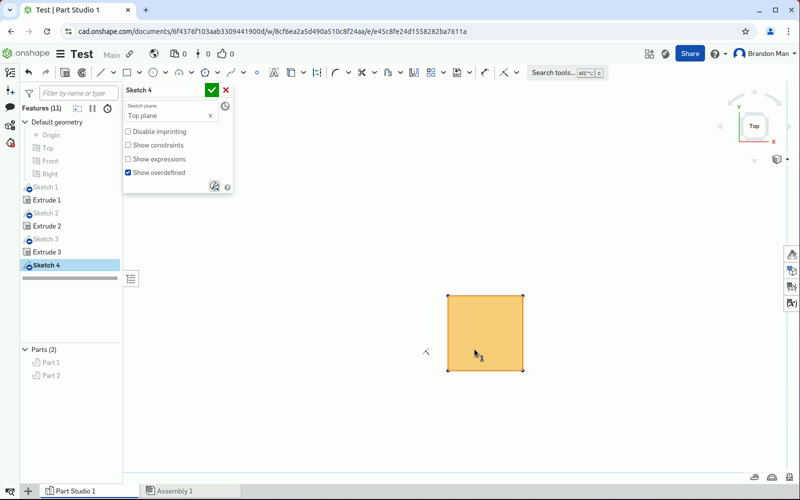
scroll(-6)
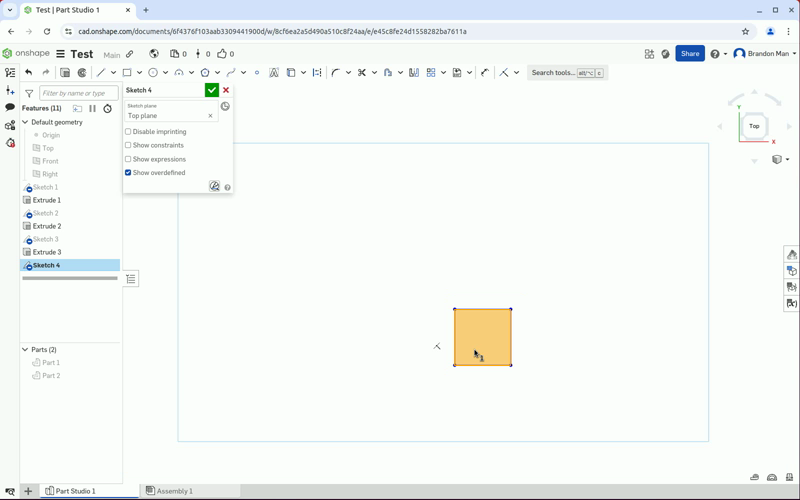
scroll(-6)
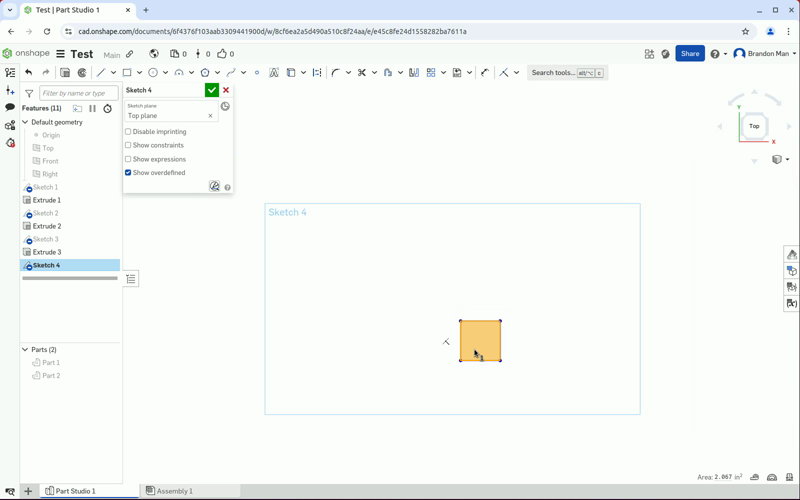
scroll(-6)
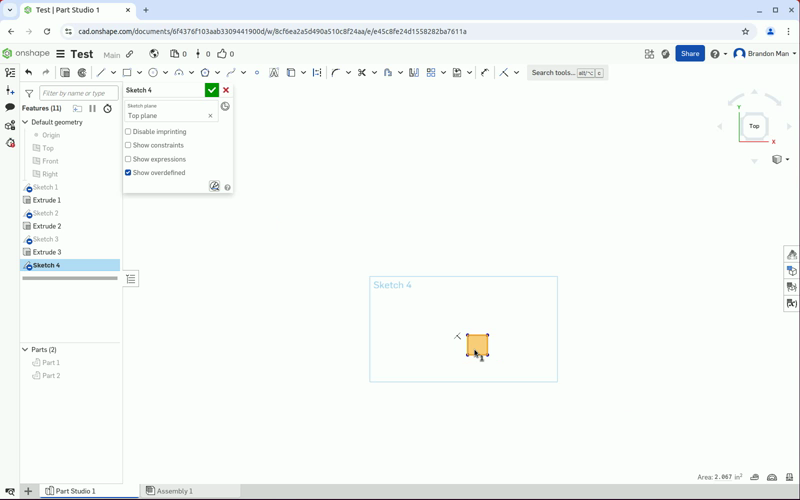
scroll(-6)
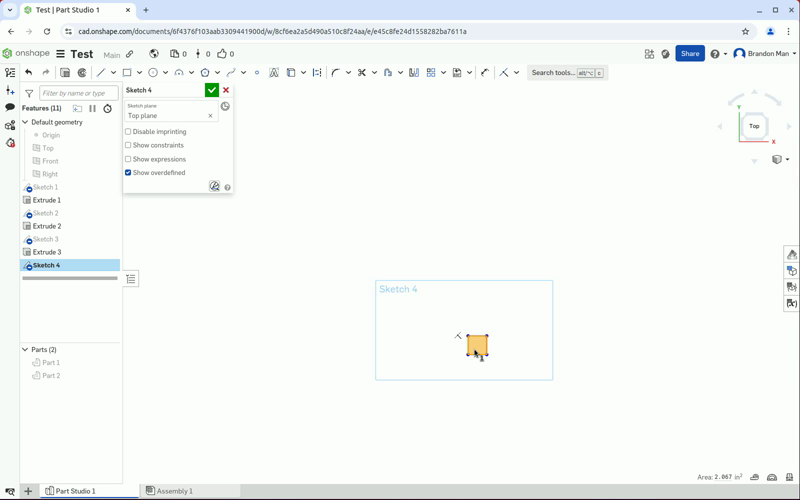
scroll(-6)
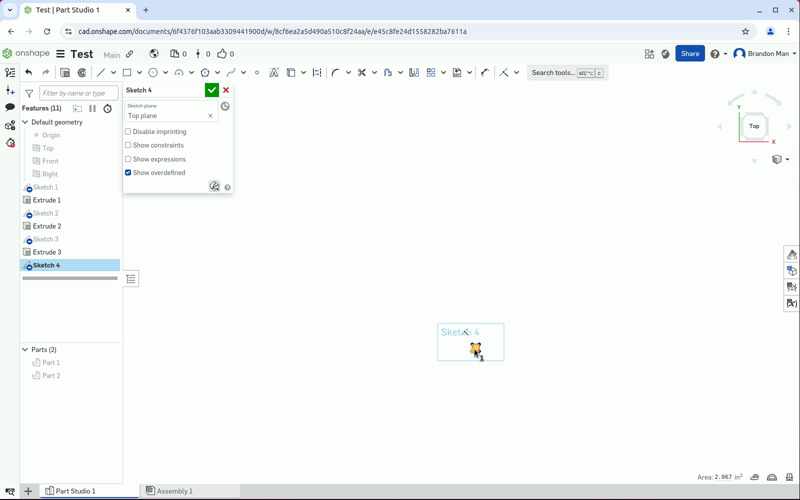
mouse_move(73, 352)
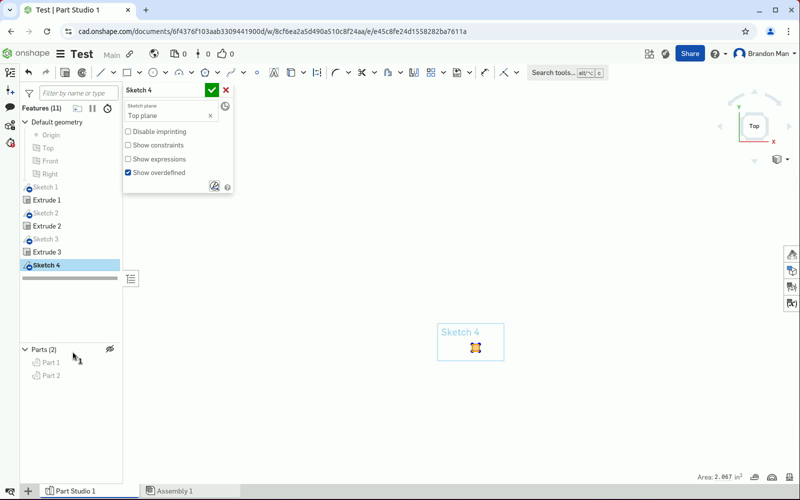
key(shift+y)
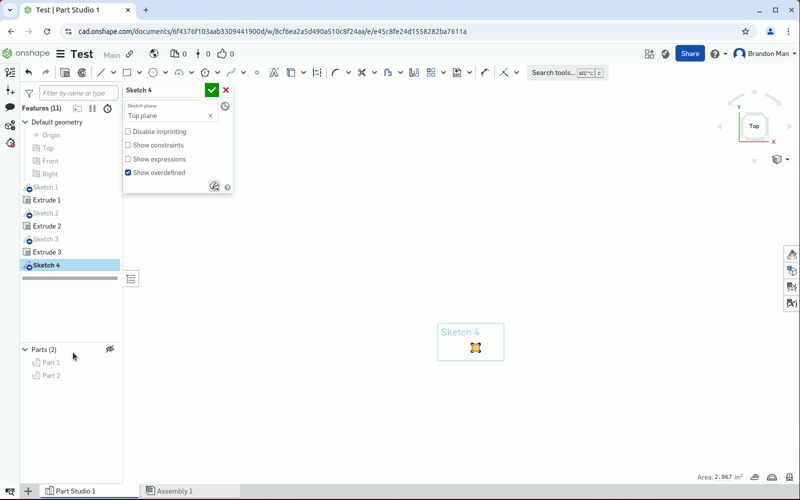
key(shift+e)
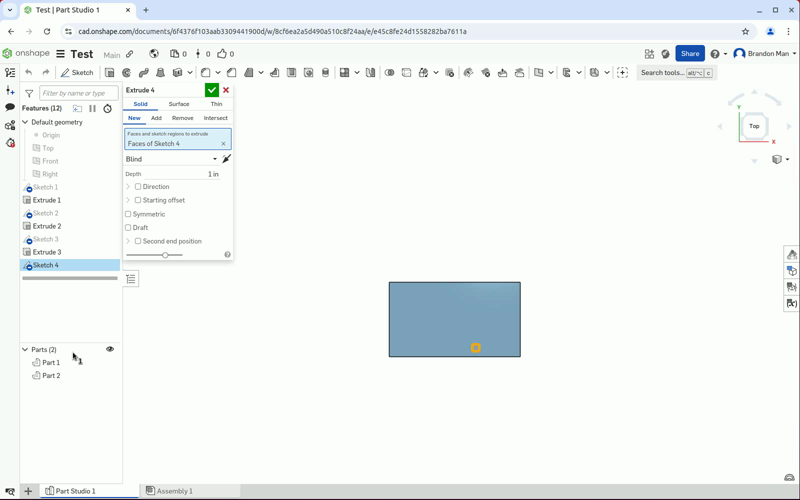
mouse_move(143, 106)
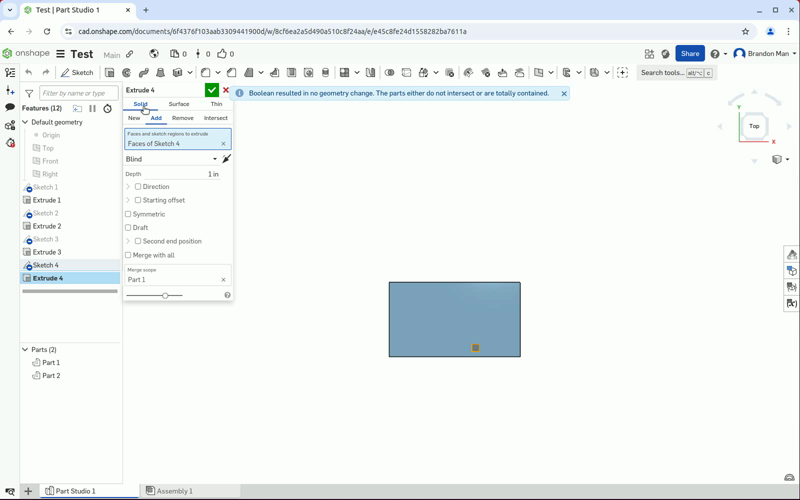
click(143, 106)
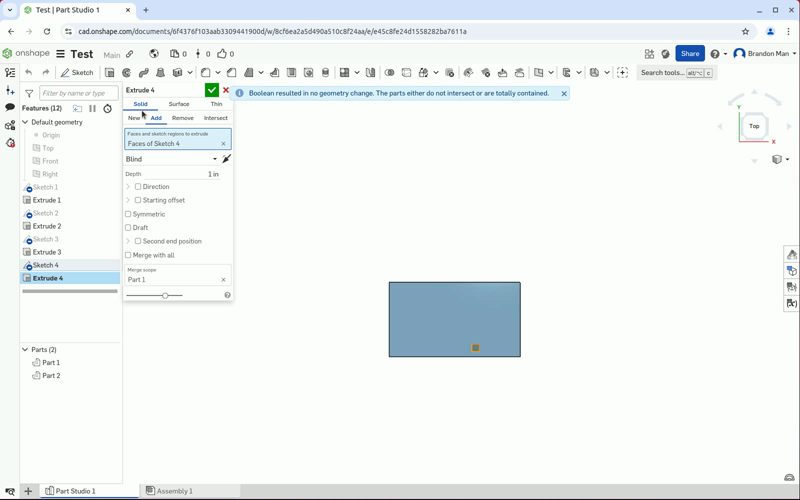
mouse_move(137, 120)
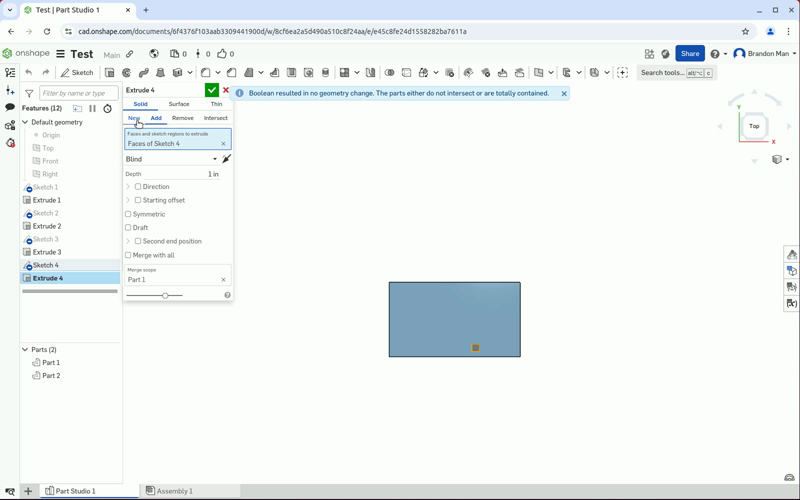
click(137, 120)
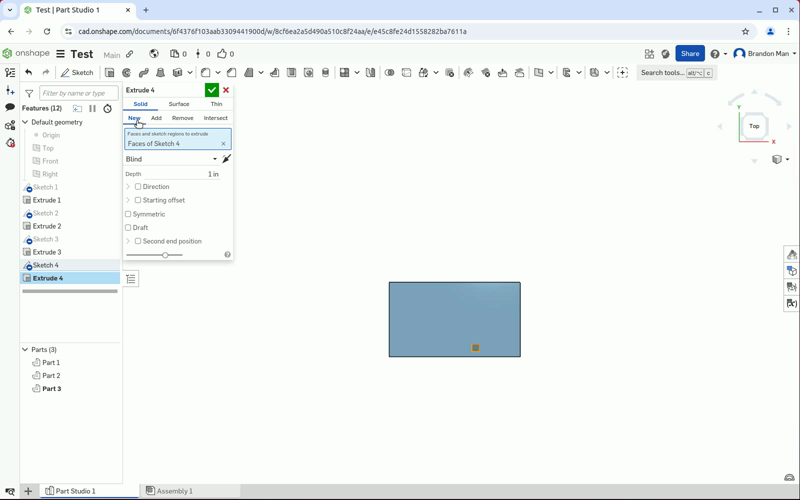
key(tab, 4)
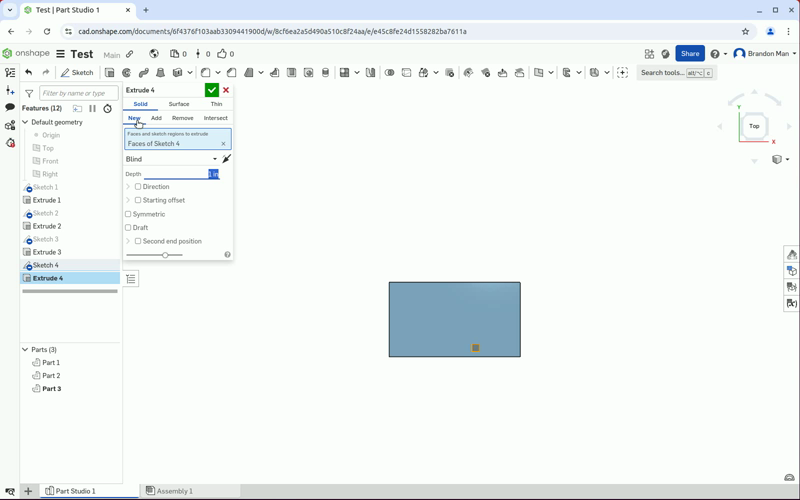
text(3.851)
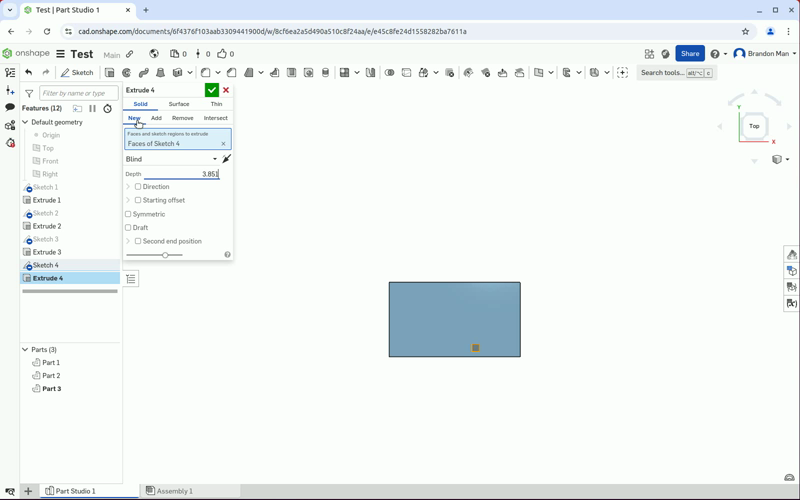
key(enter)
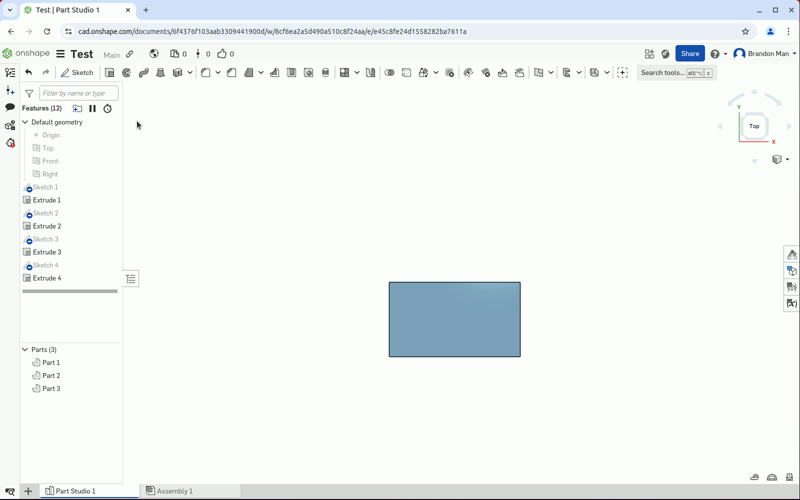
key(shift+h)
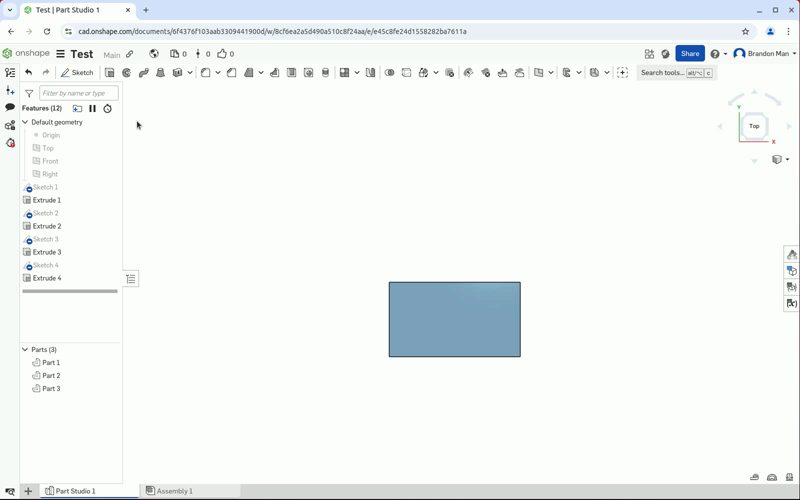
key(shift+h)
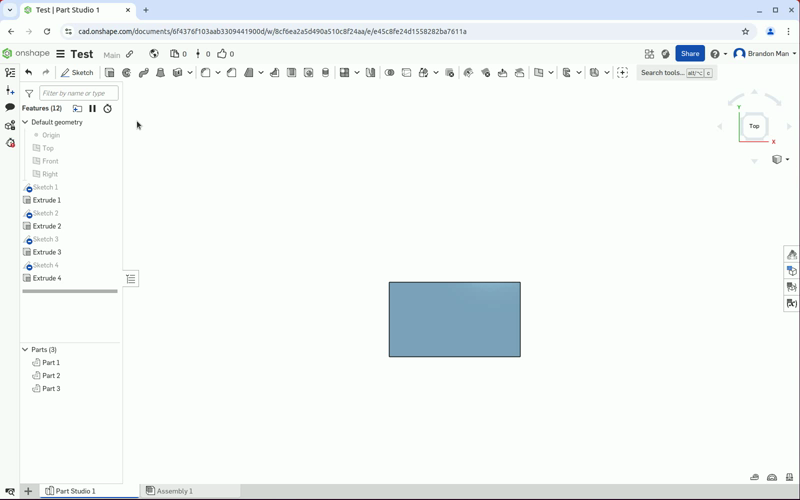
mouse_move(73, 189)
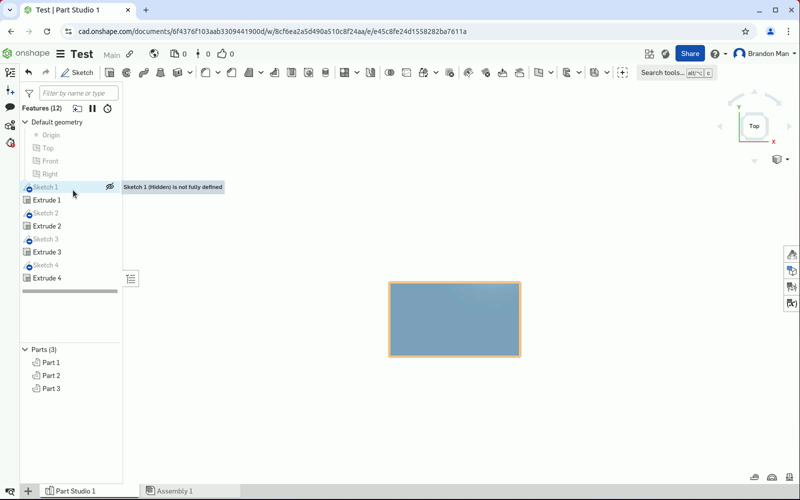
click(73, 189)
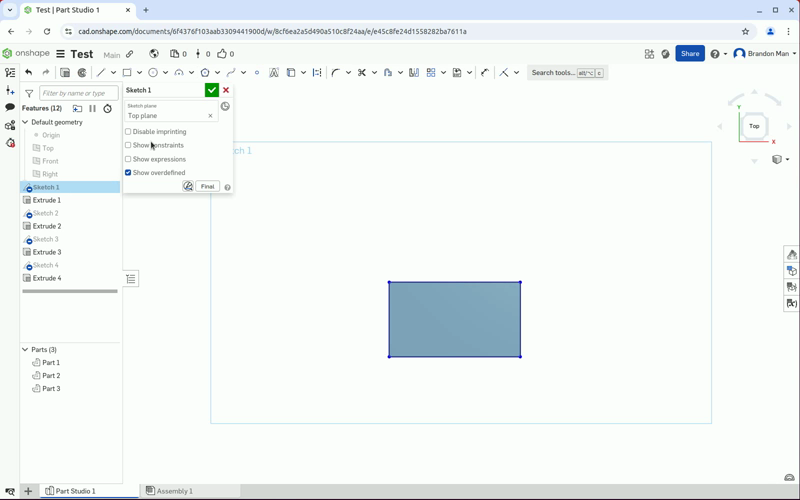
mouse_move(229, 92)
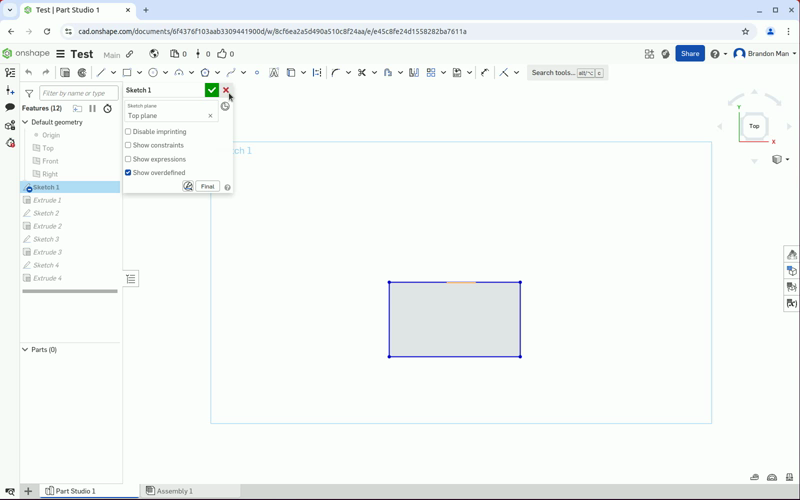
click(229, 92)
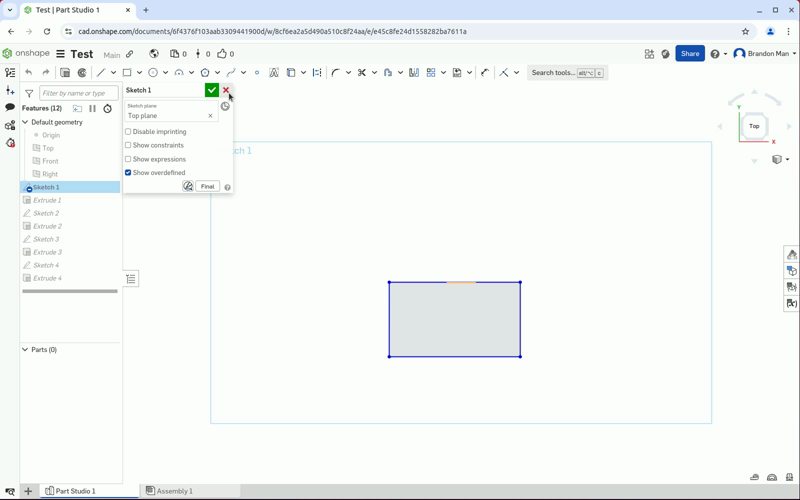
key(shift+s)
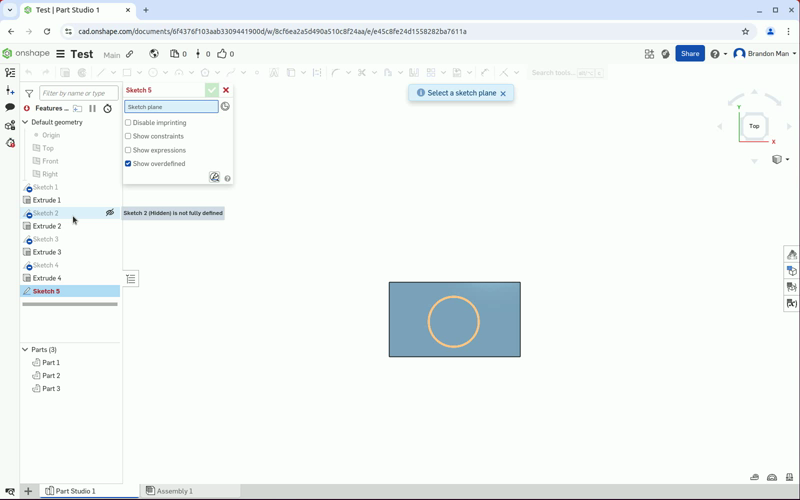
scroll(3)
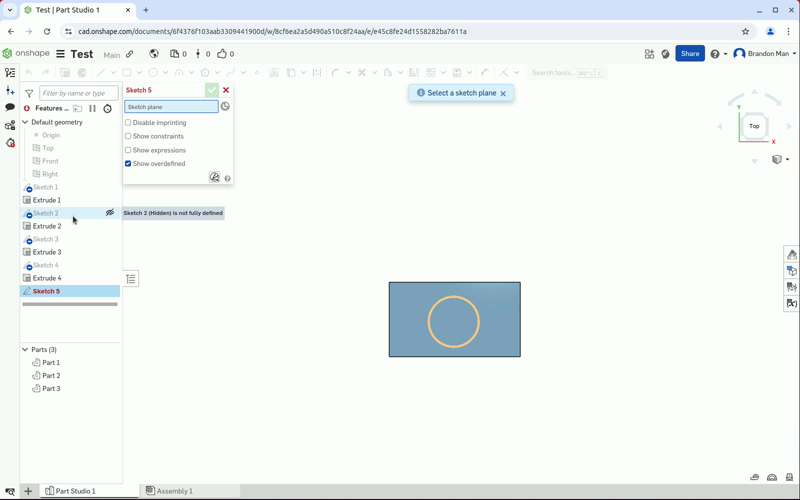
mouse_move(73, 150)
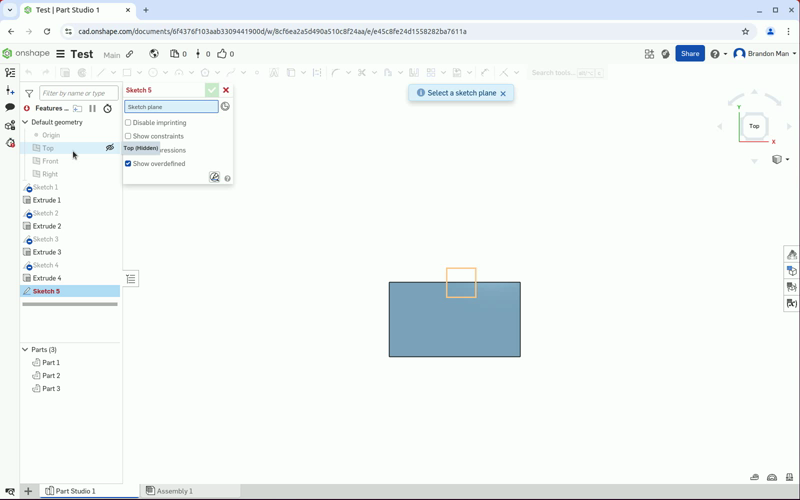
click(73, 150)
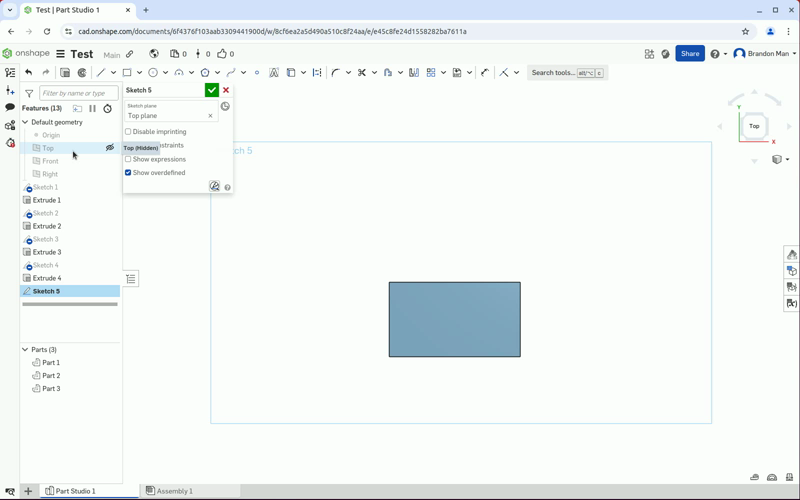
mouse_move(73, 352)
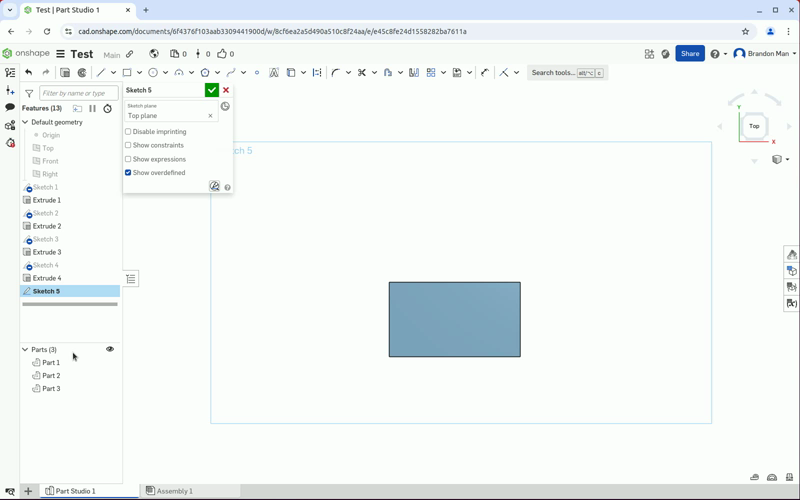
key(y)
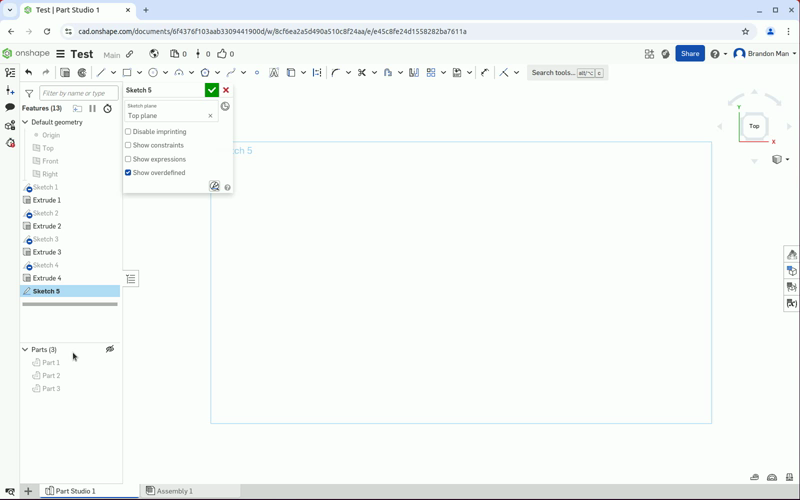
key(l)
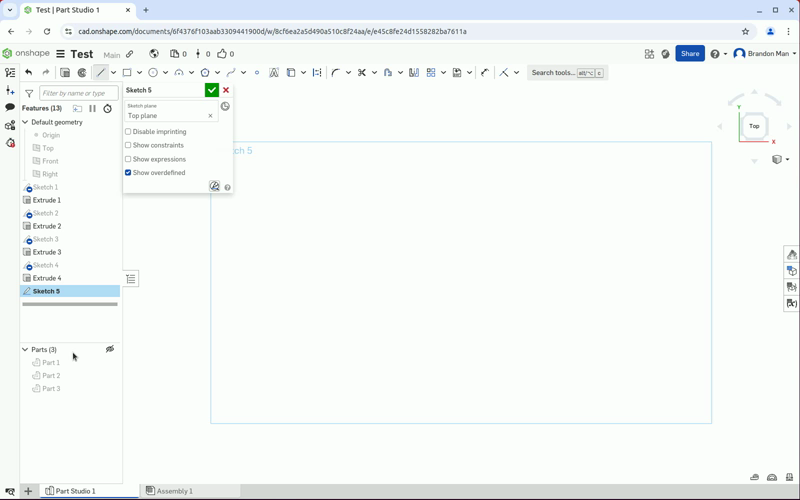
key_down(shift)
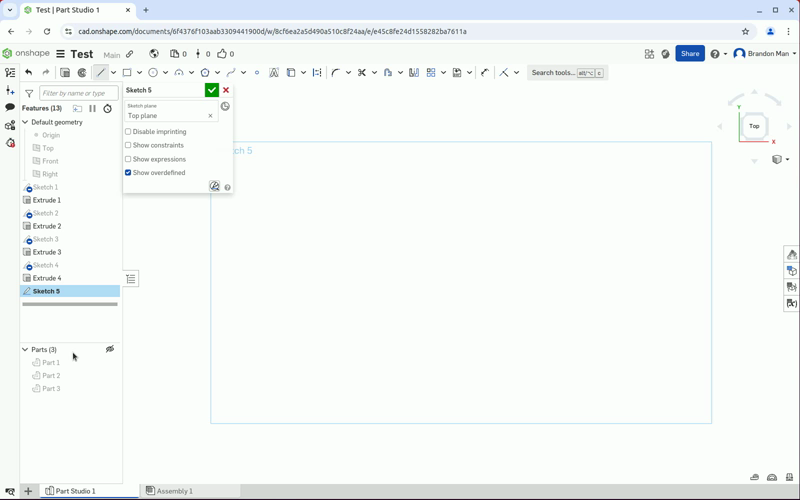
mouse_move(427, 352)
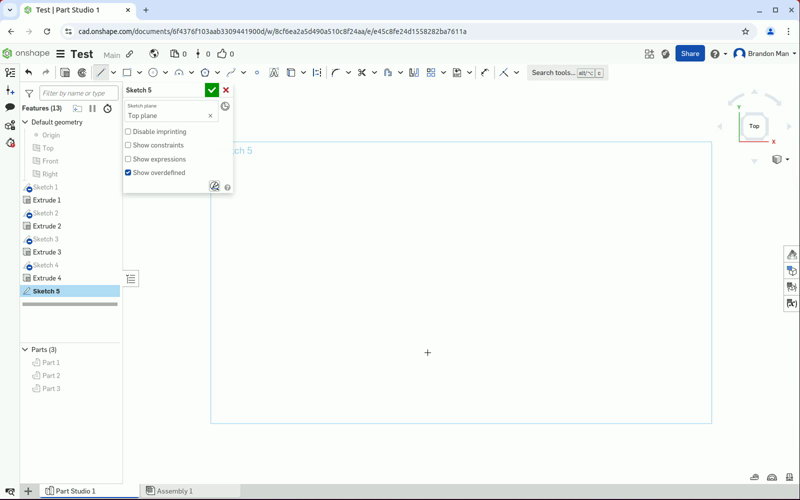
click(427, 352)
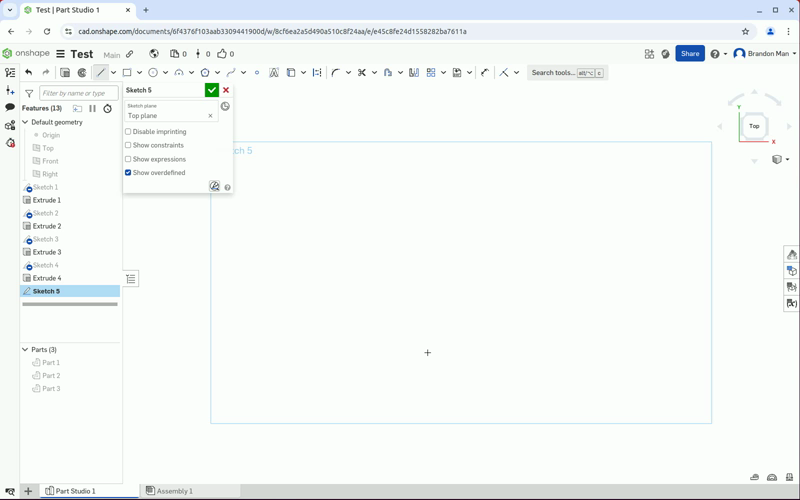
key_up(shift)
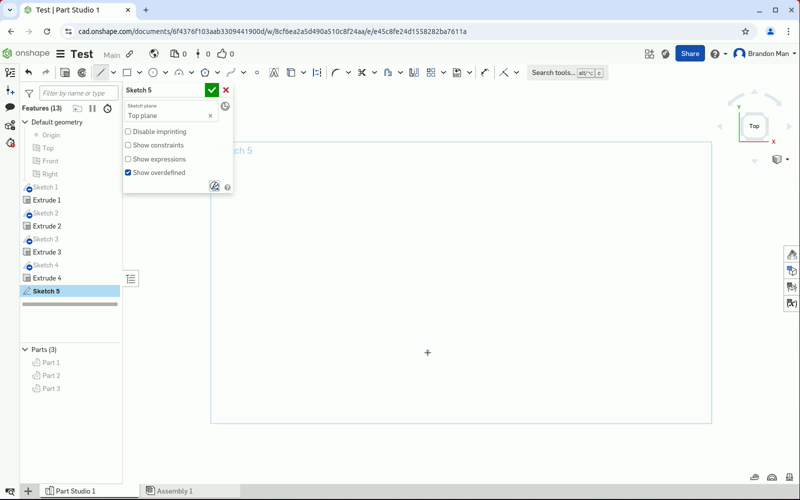
key_down(shift)
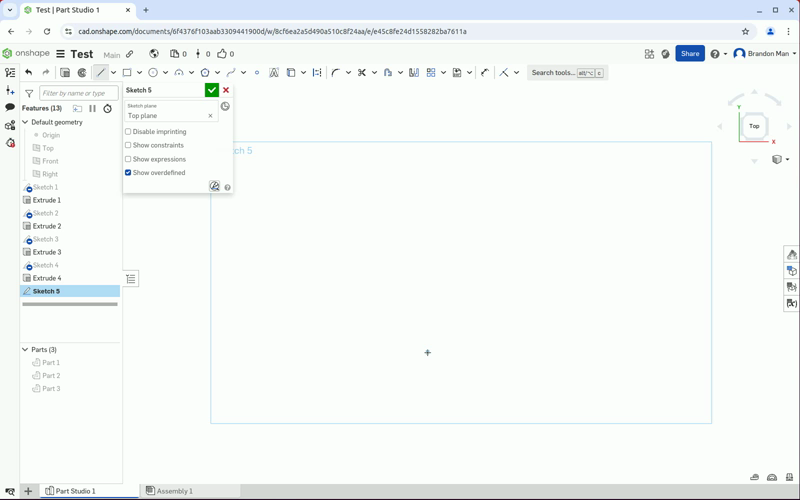
mouse_move(457, 352)
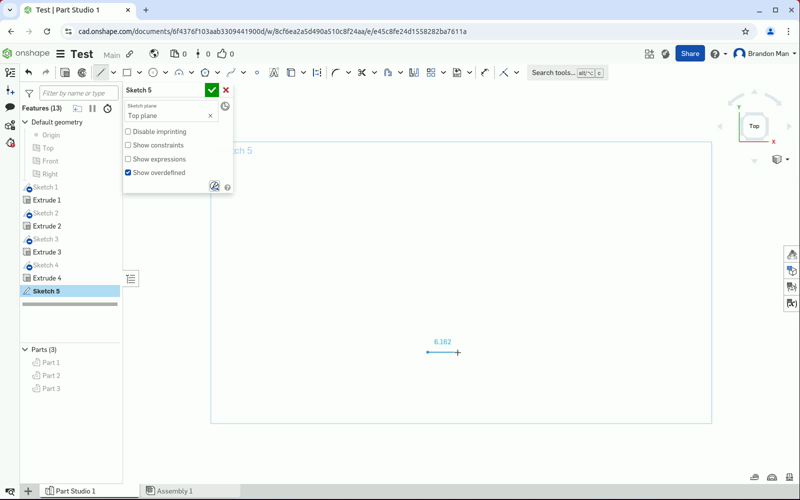
mouse_move(438, 352)
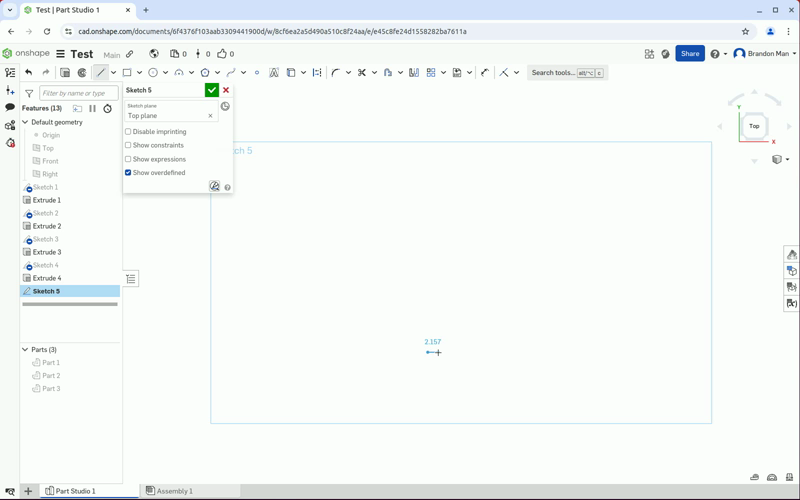
click(438, 352)
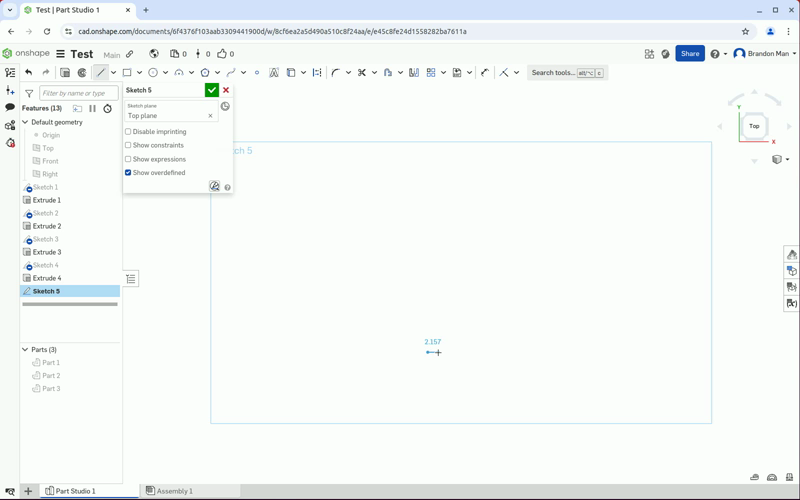
key_up(shift)
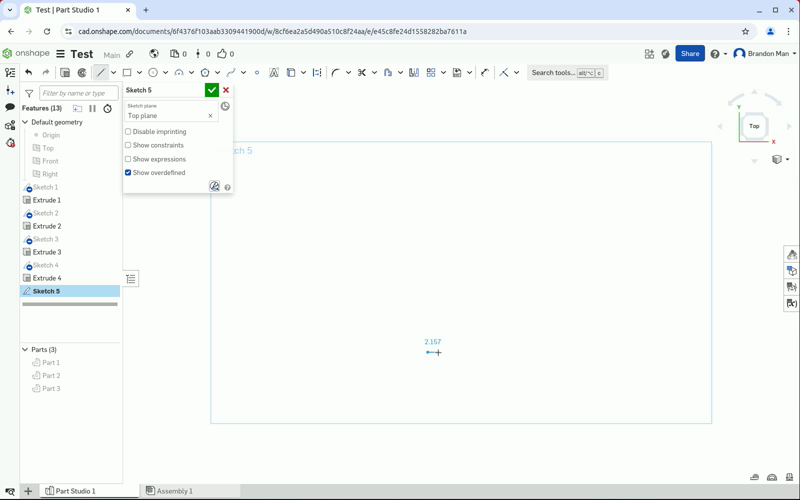
key_down(shift)
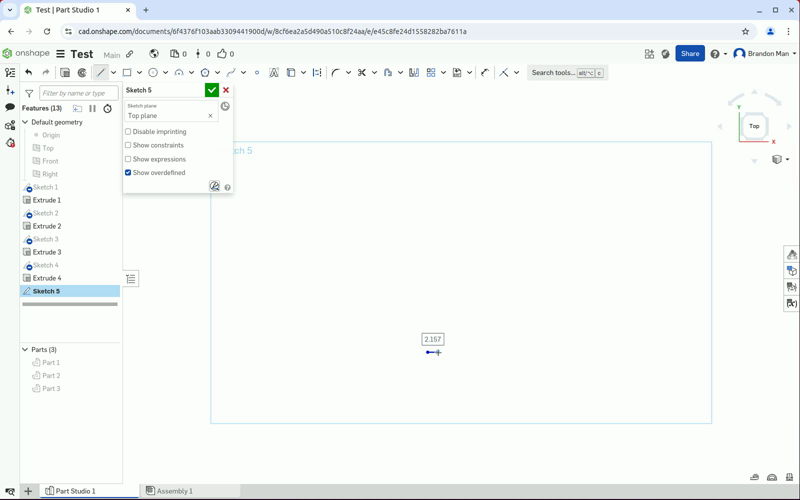
mouse_move(468, 352)
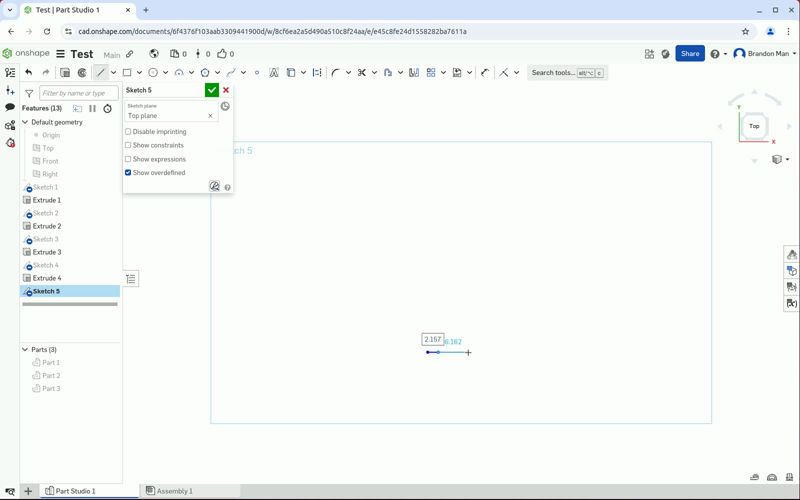
mouse_move(438, 343)
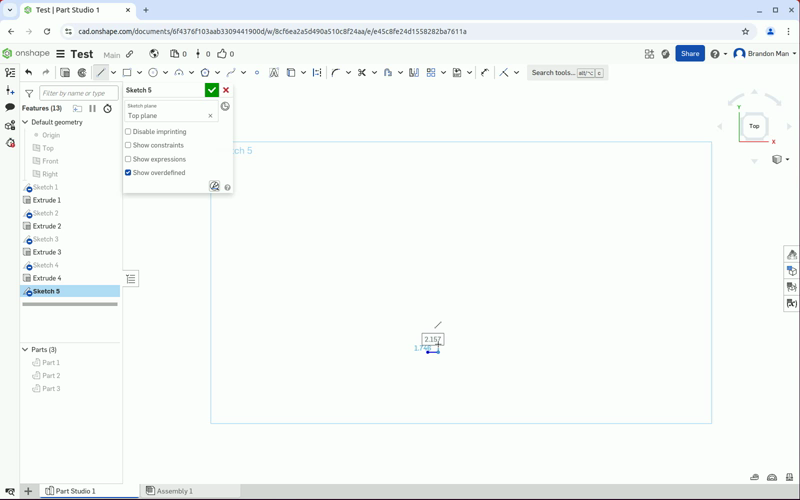
click(438, 343)
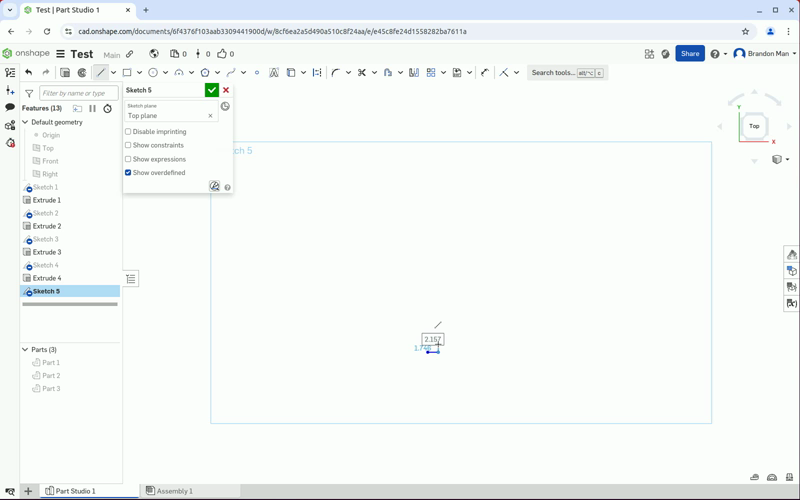
key_up(shift)
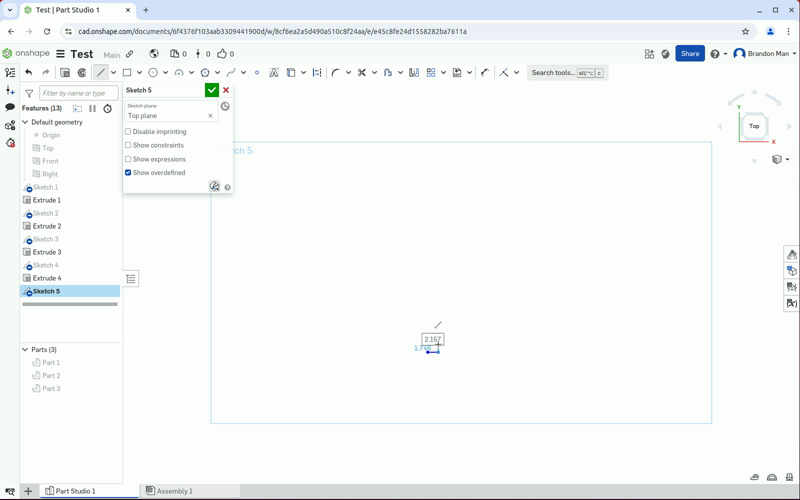
key_down(shift)
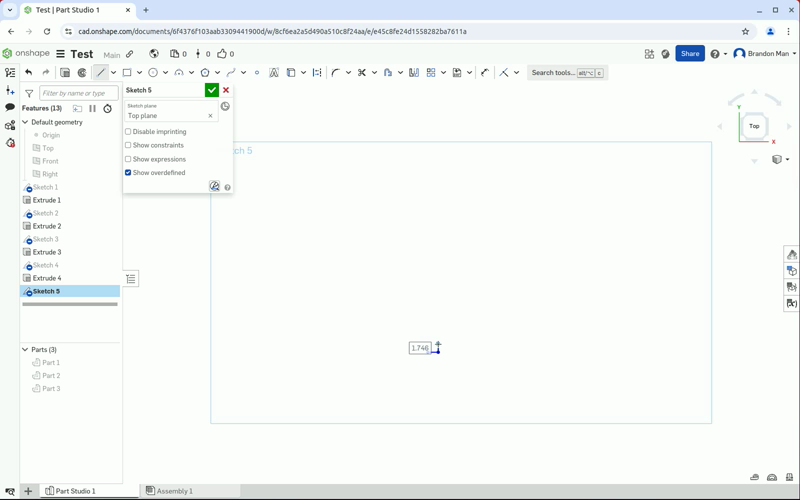
mouse_move(468, 343)
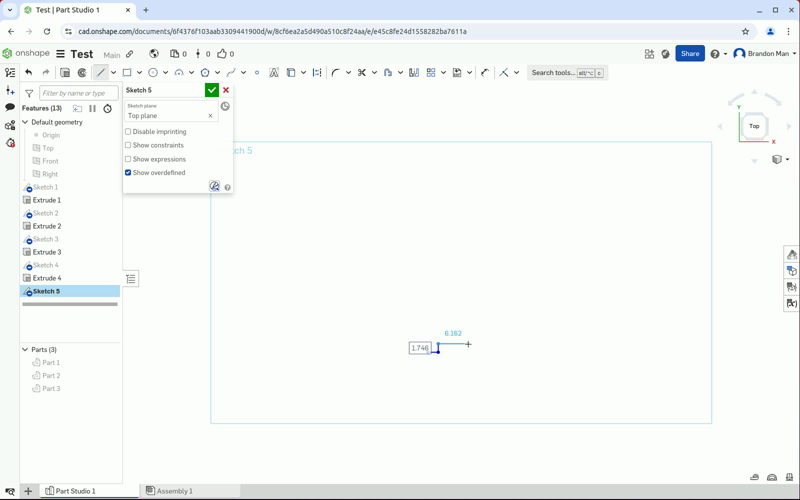
mouse_move(427, 343)
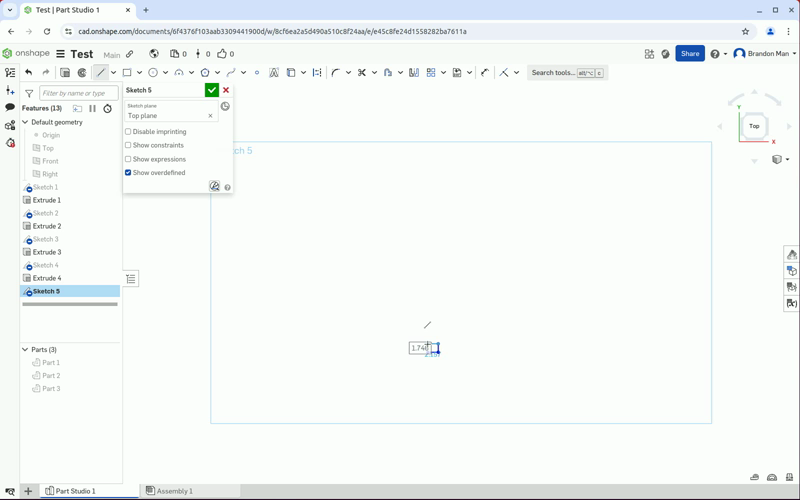
click(427, 343)
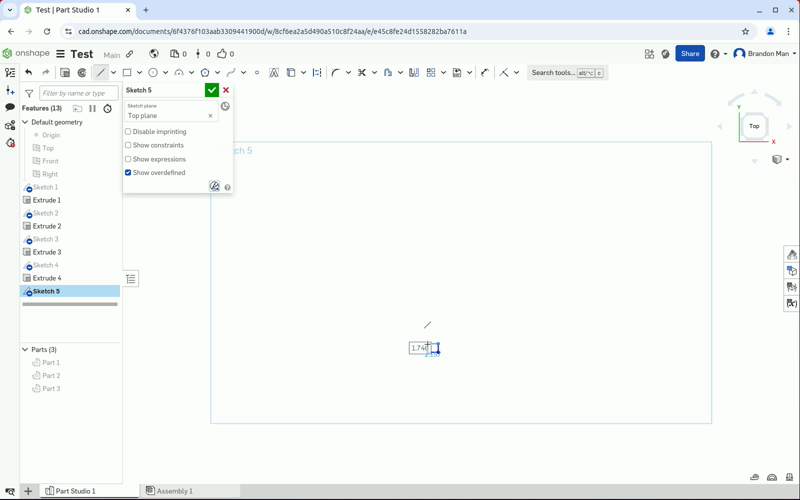
key_up(shift)
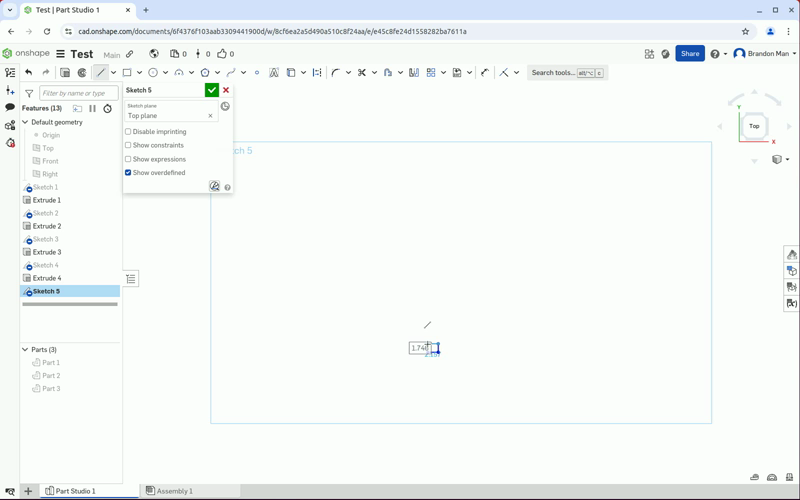
mouse_move(457, 343)
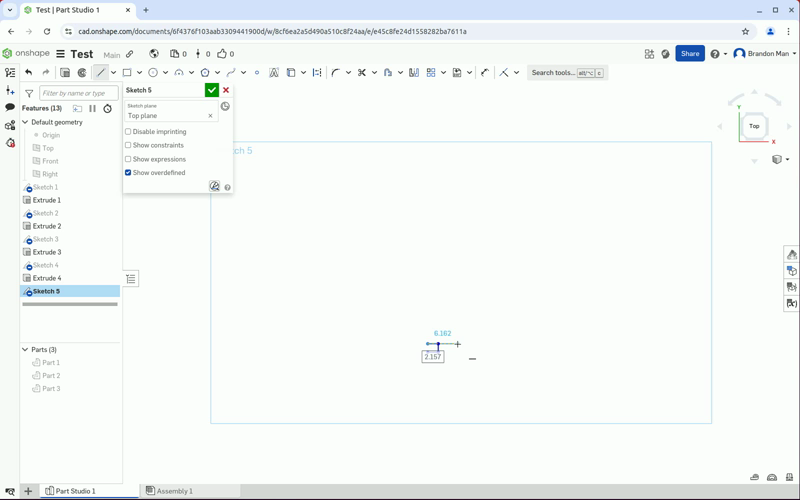
key_down(shift)
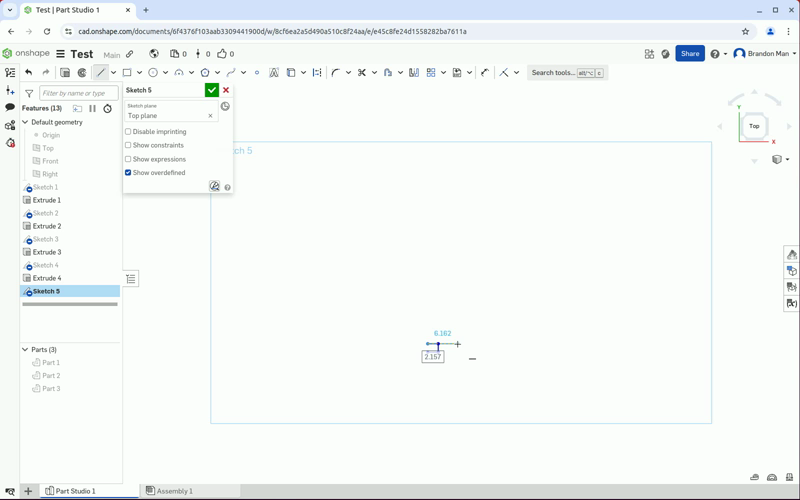
mouse_move(427, 352)
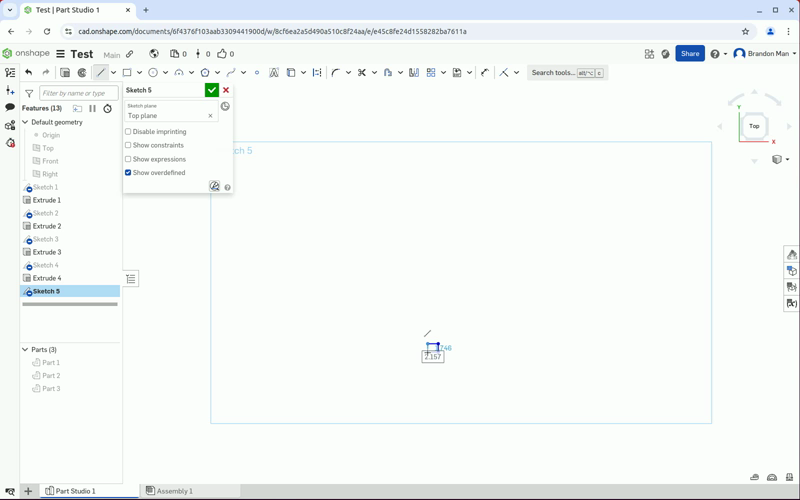
key_up(shift)
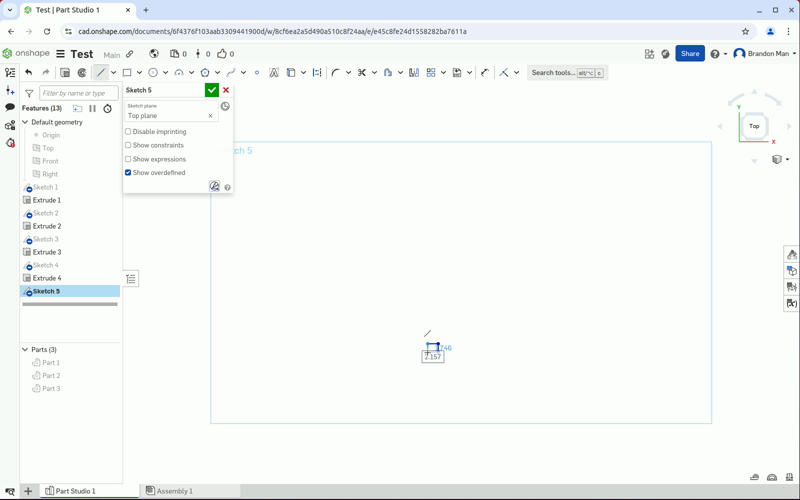
click(427, 352)
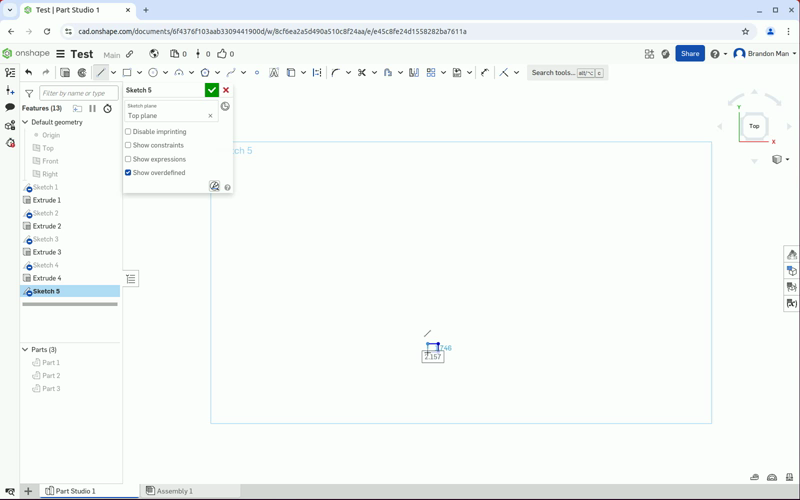
key(esc)
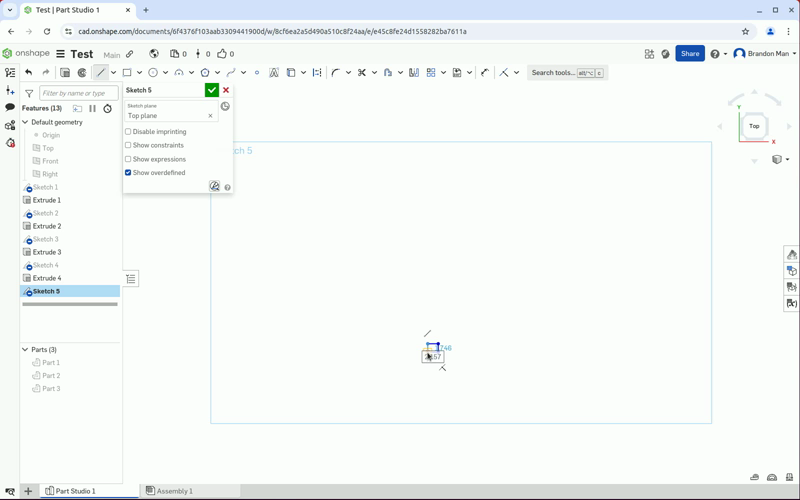
mouse_move(429, 349)
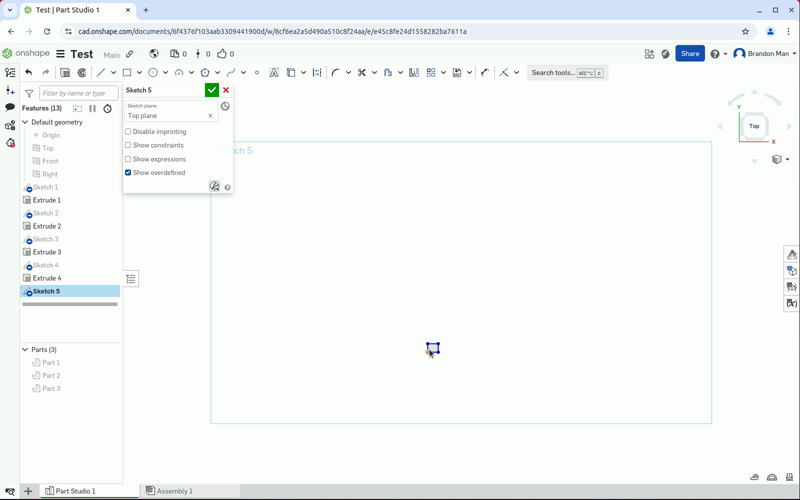
scroll(6)
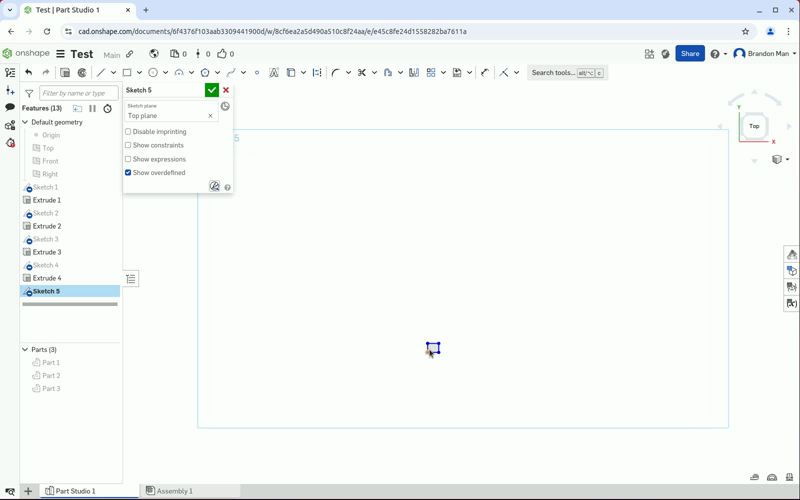
scroll(6)
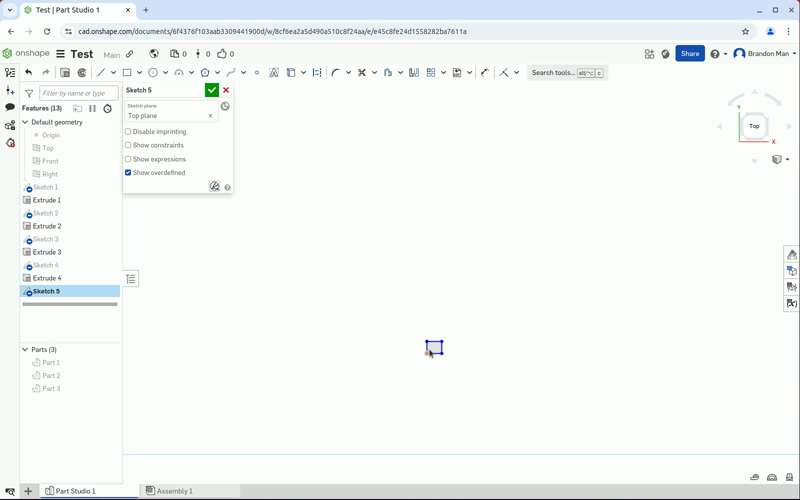
scroll(6)
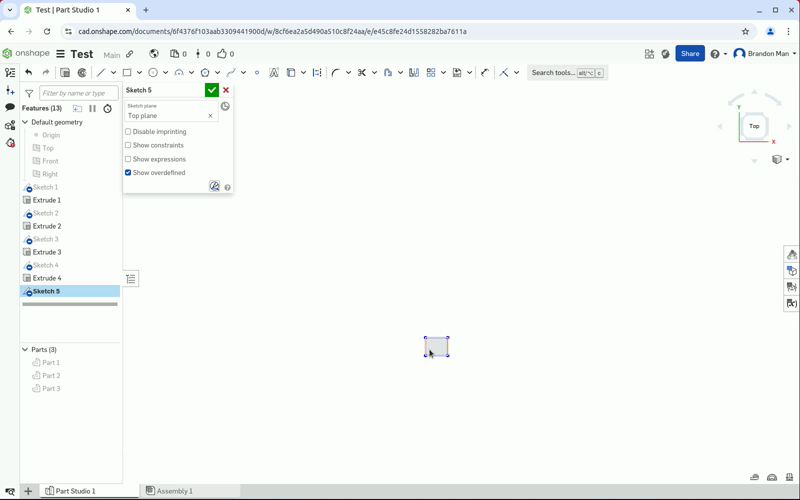
scroll(6)
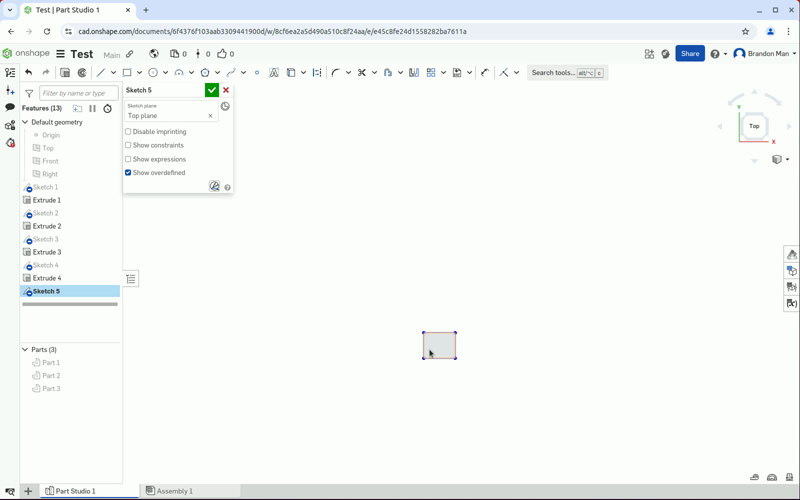
scroll(6)
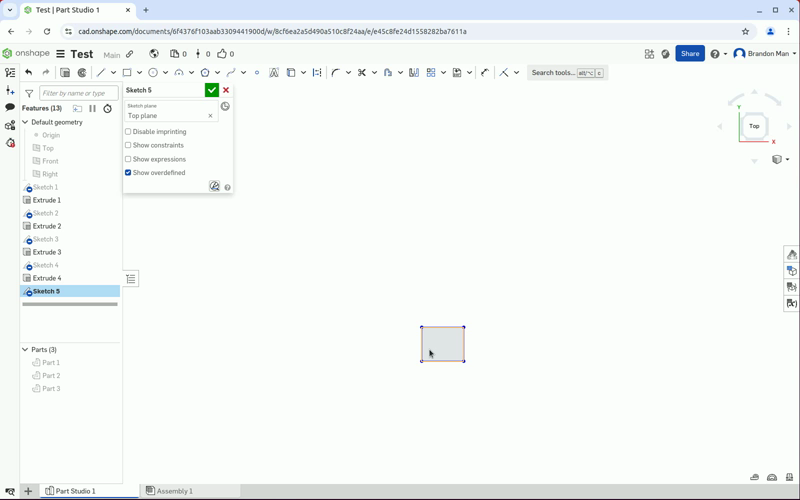
scroll(6)
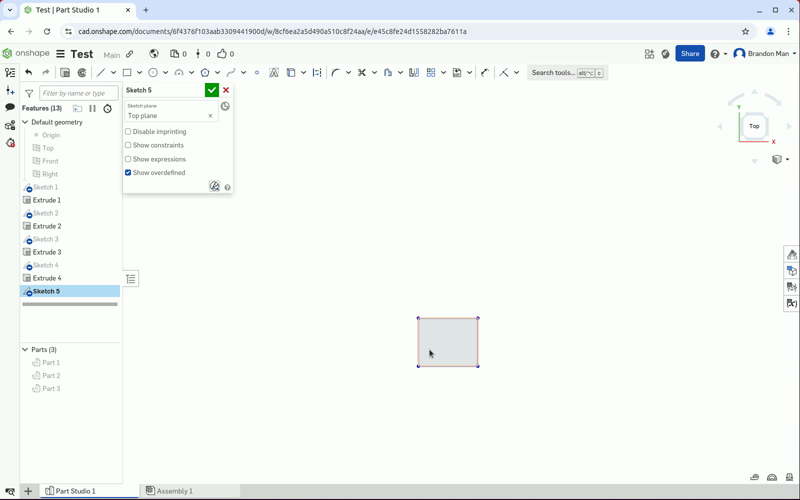
scroll(6)
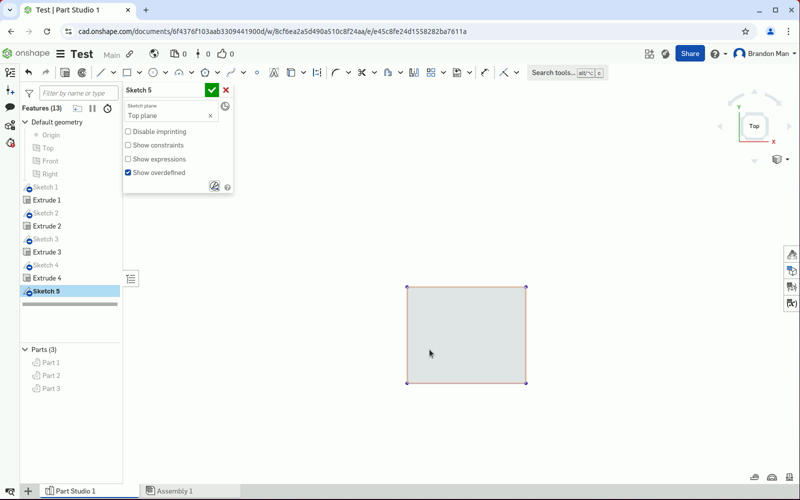
click(429, 349)
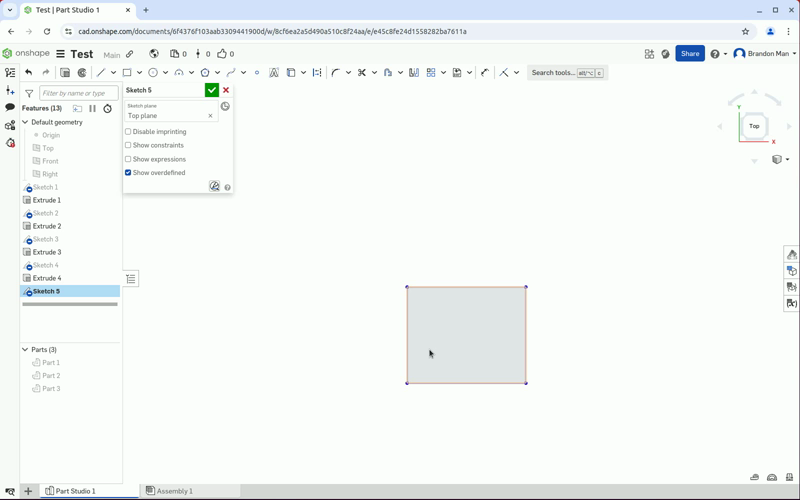
scroll(-6)
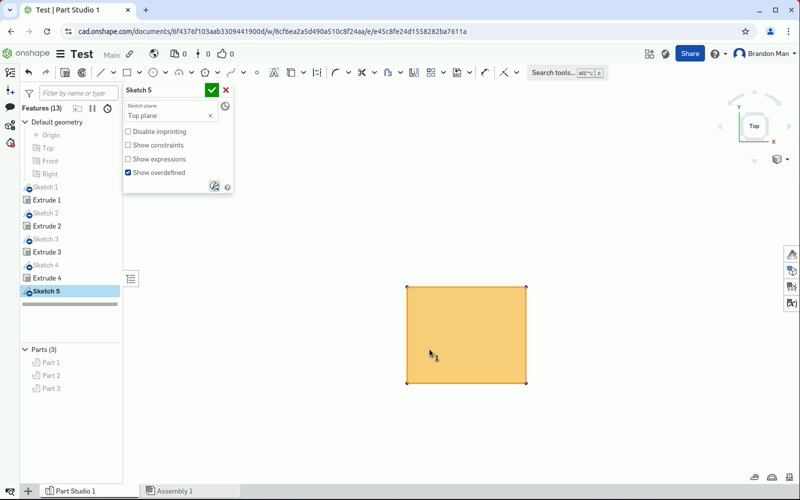
scroll(-6)
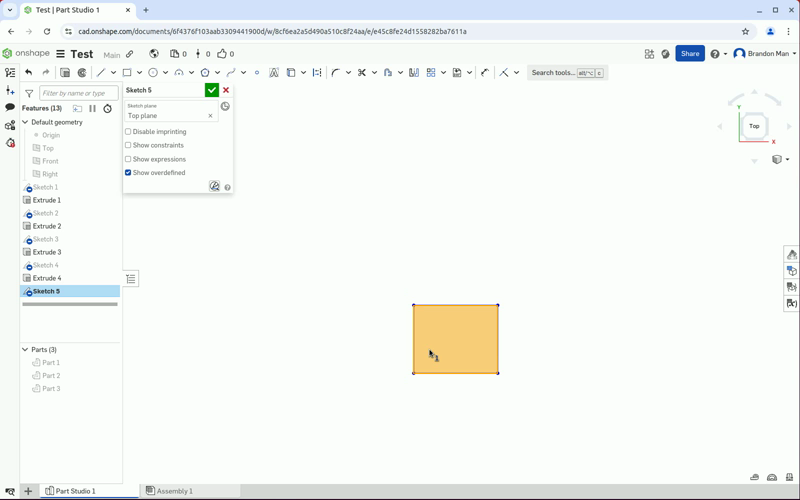
scroll(-6)
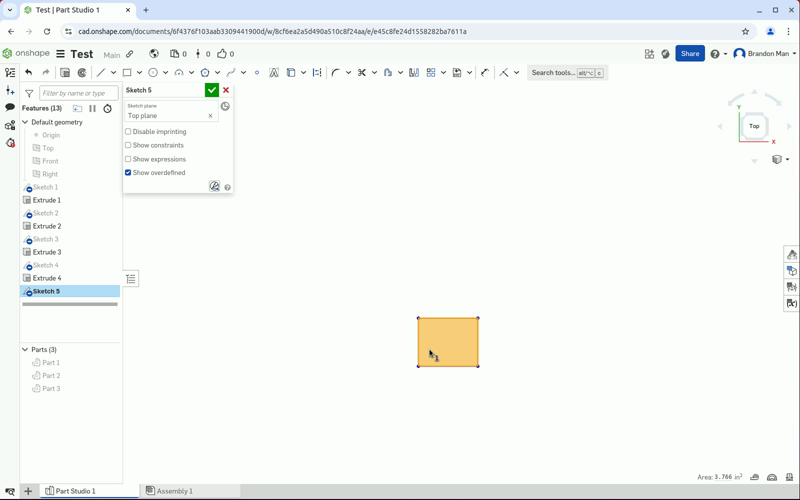
scroll(-6)
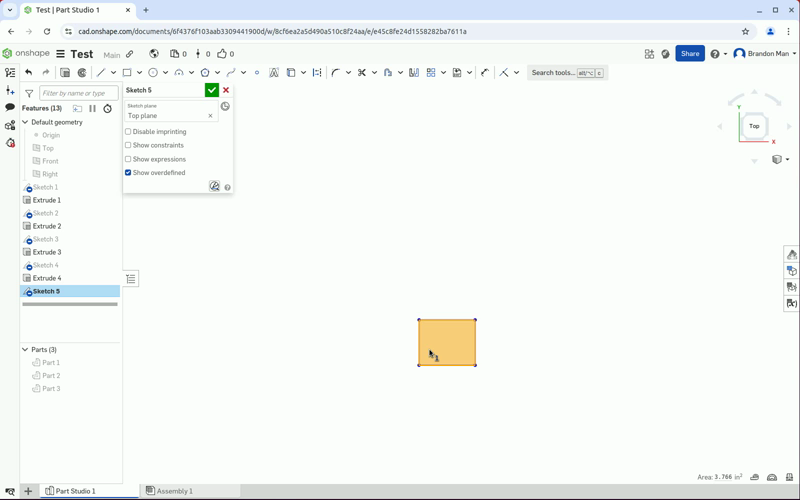
scroll(-6)
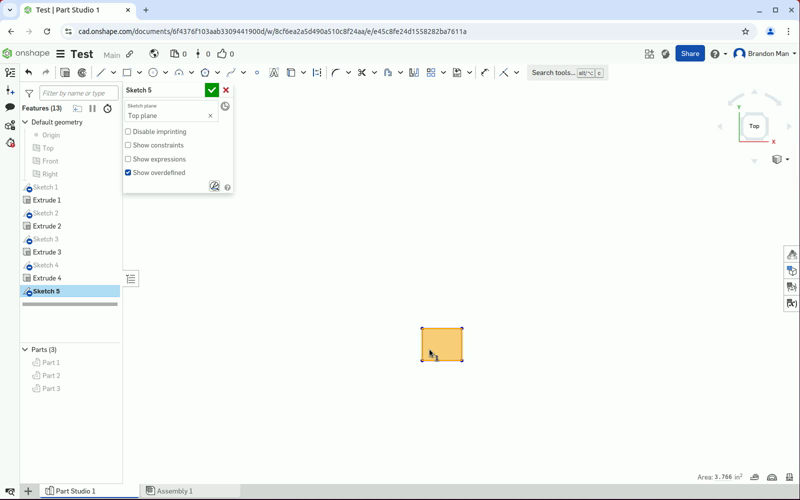
scroll(-6)
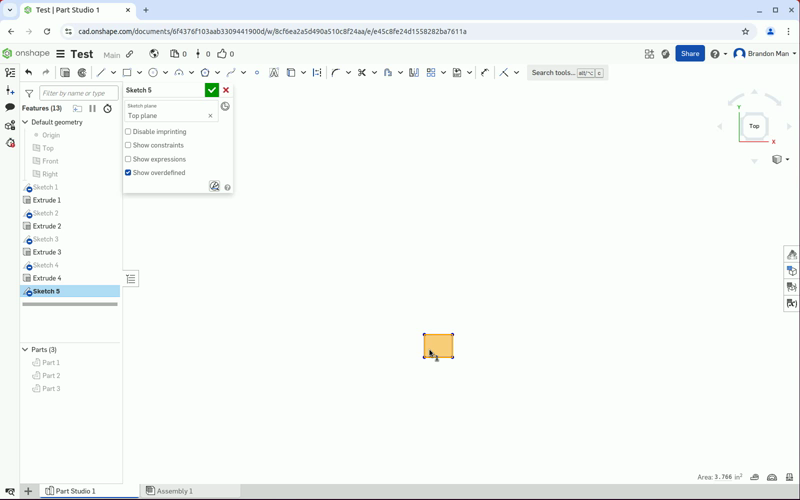
scroll(-6)
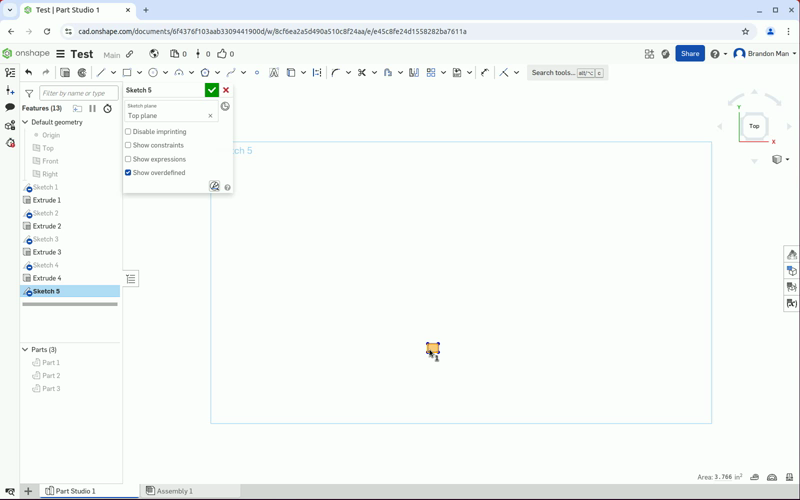
mouse_move(73, 352)
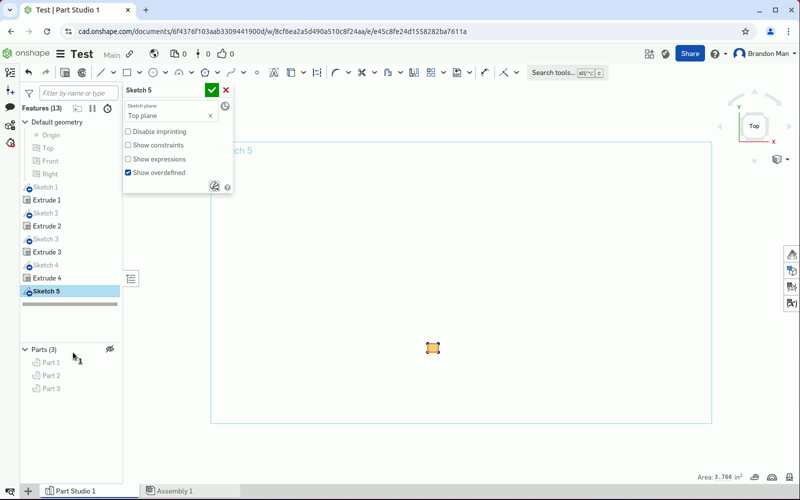
key(shift+y)
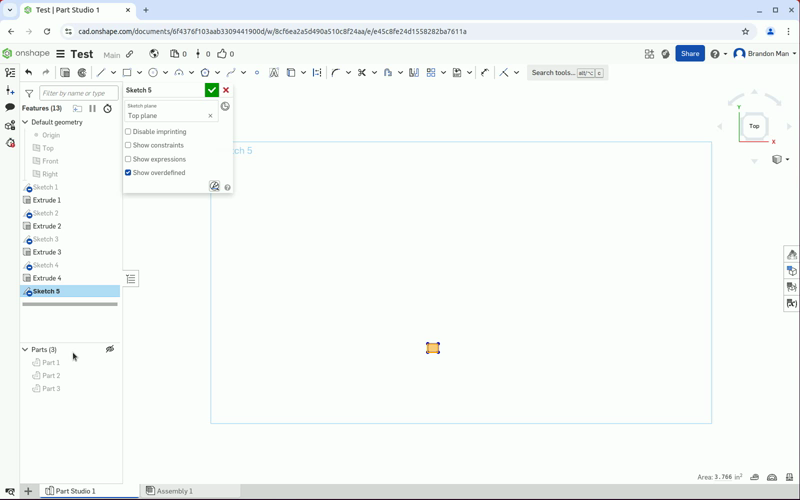
key(shift+e)
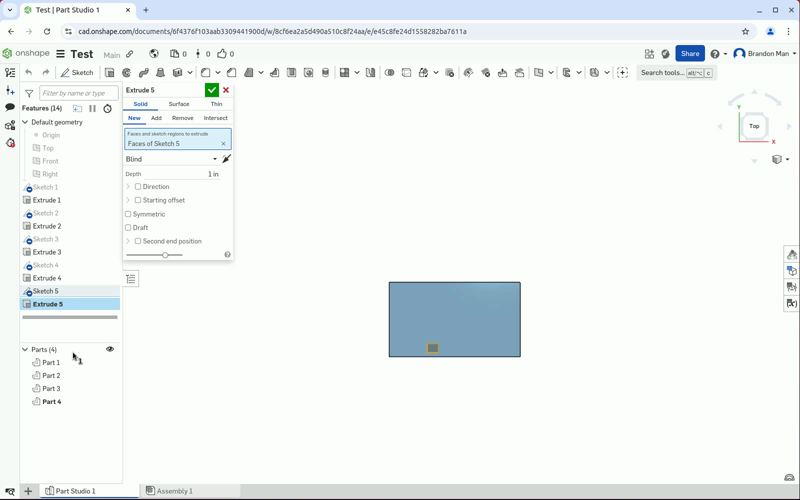
mouse_move(143, 106)
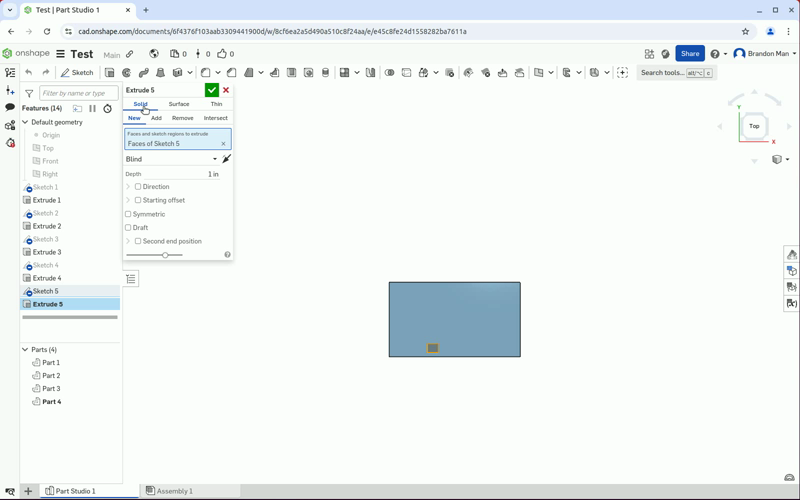
click(143, 106)
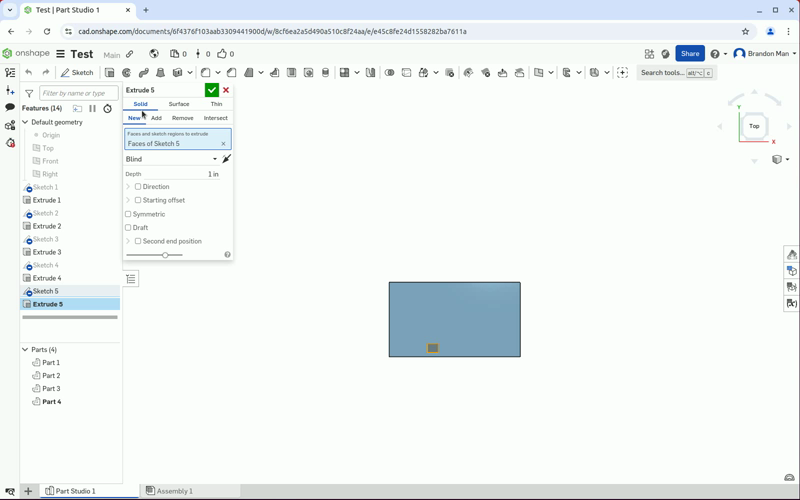
mouse_move(137, 120)
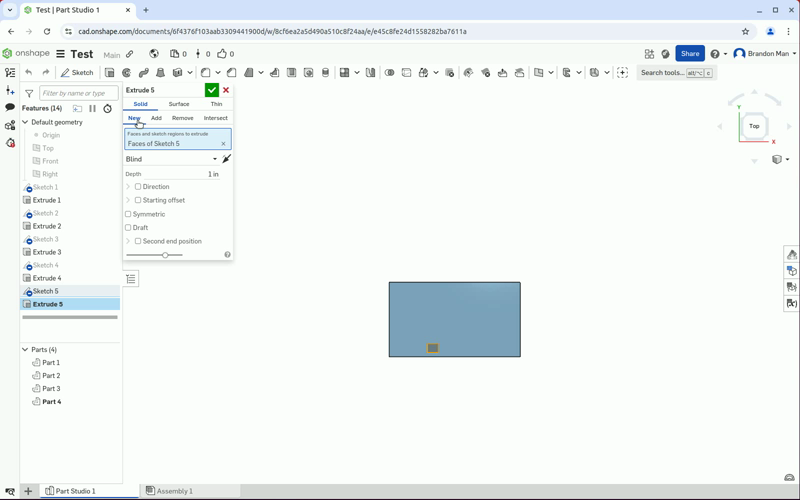
click(137, 120)
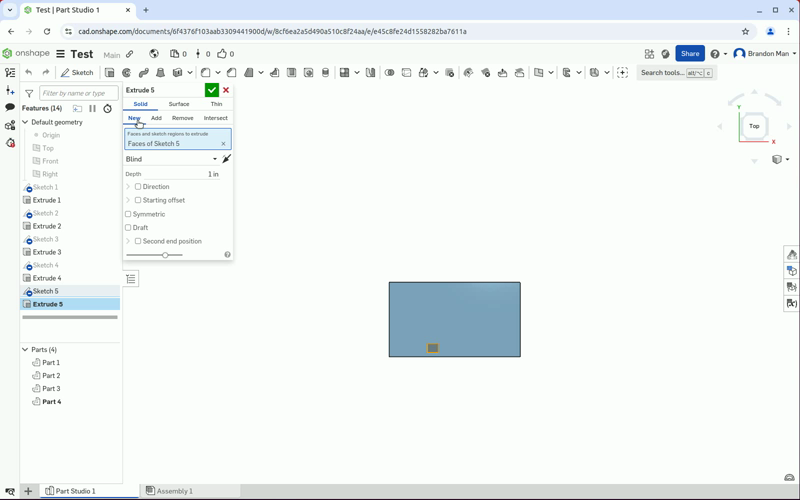
key(tab, 4)
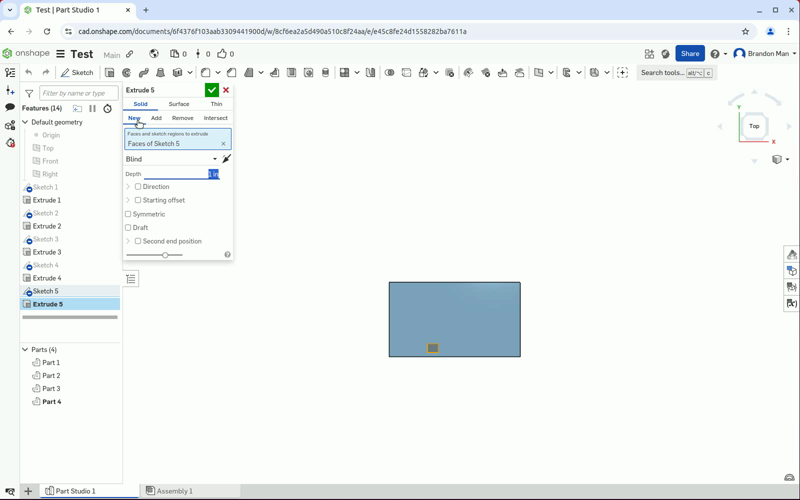
text(-1.926)
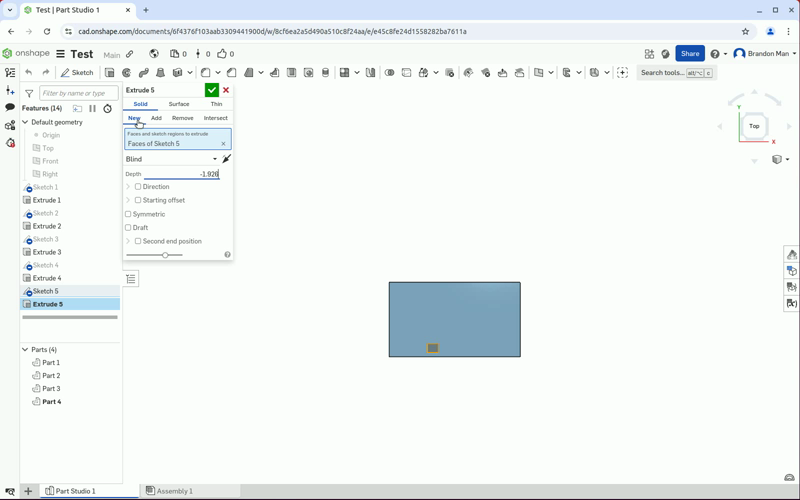
key(enter)
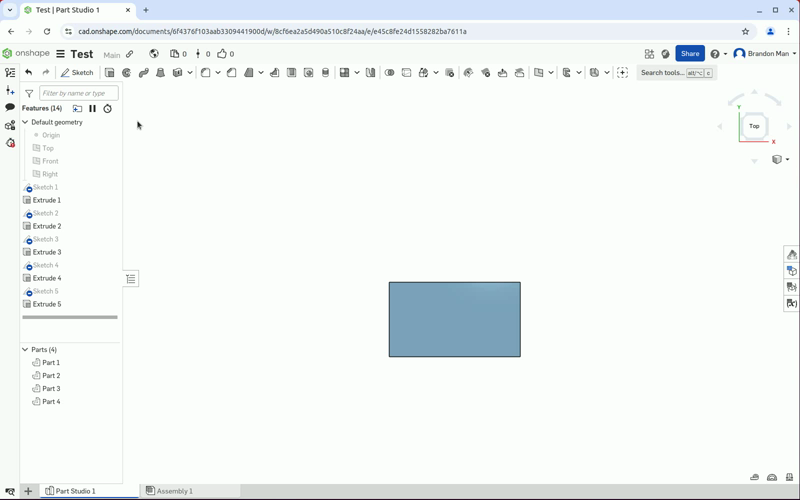
key(shift+h)
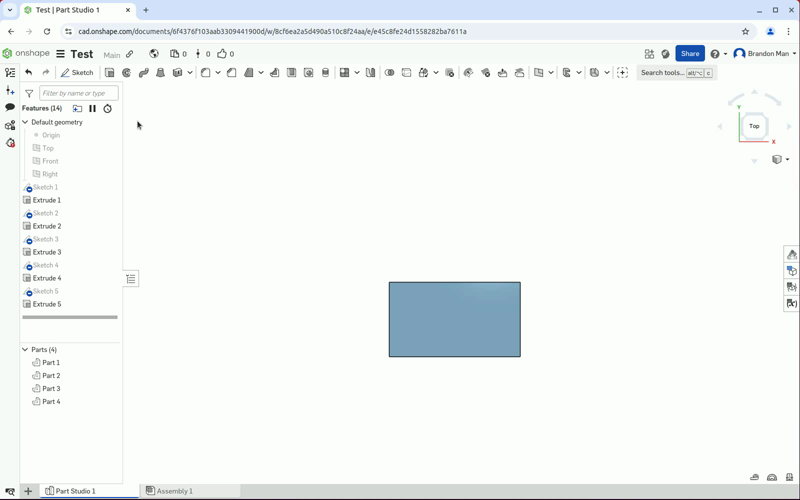
key(shift+h)
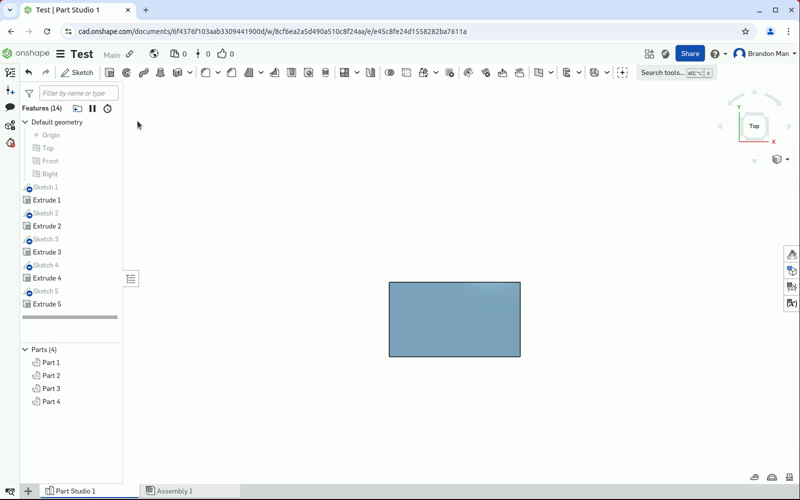
mouse_move(73, 189)
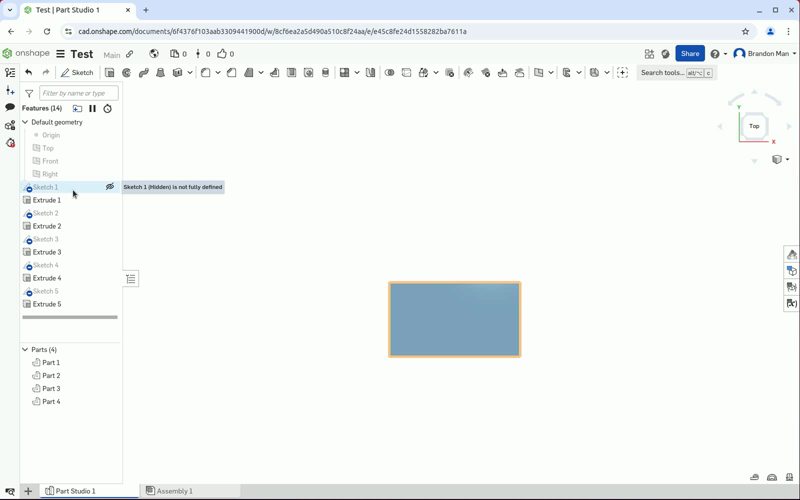
click(73, 189)
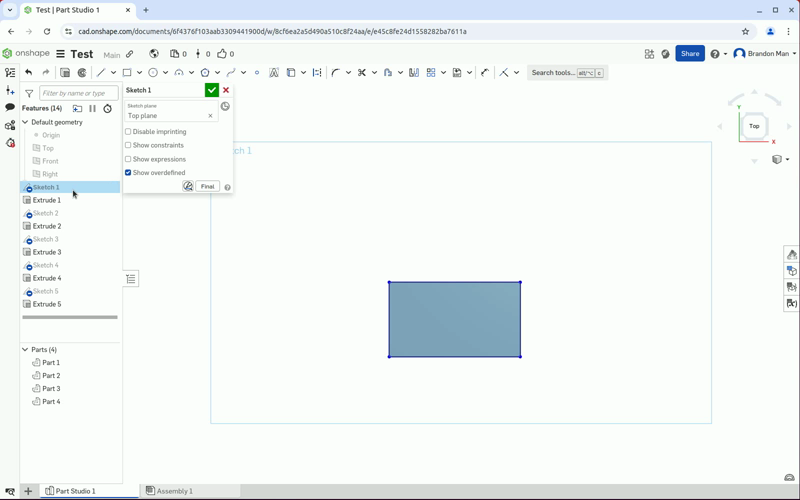
mouse_move(229, 92)
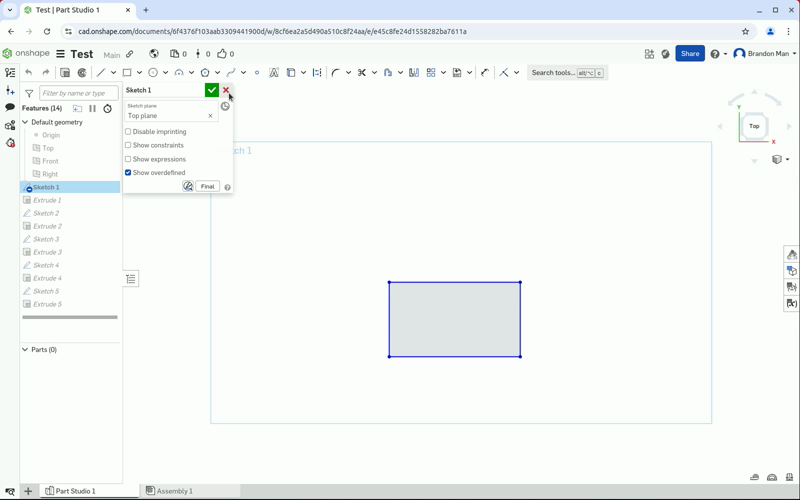
click(229, 92)
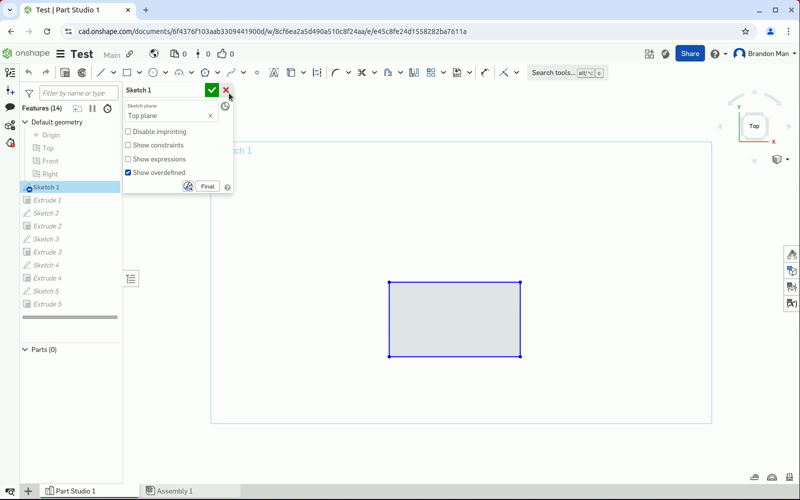
key(shift+s)
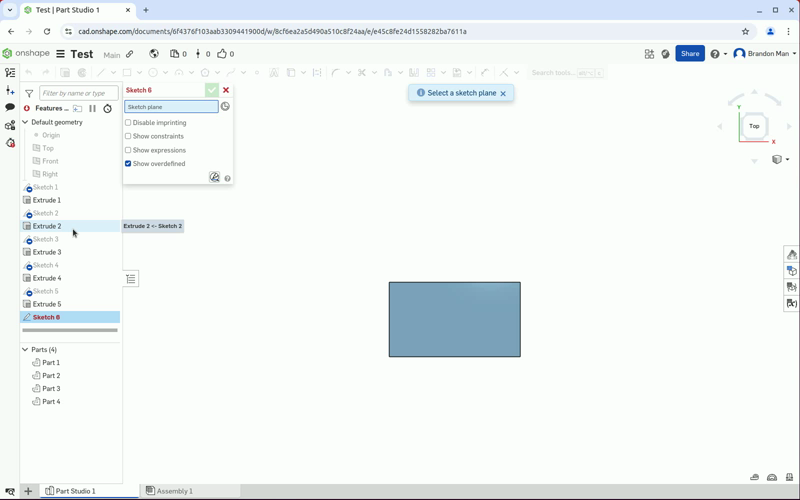
scroll(3)
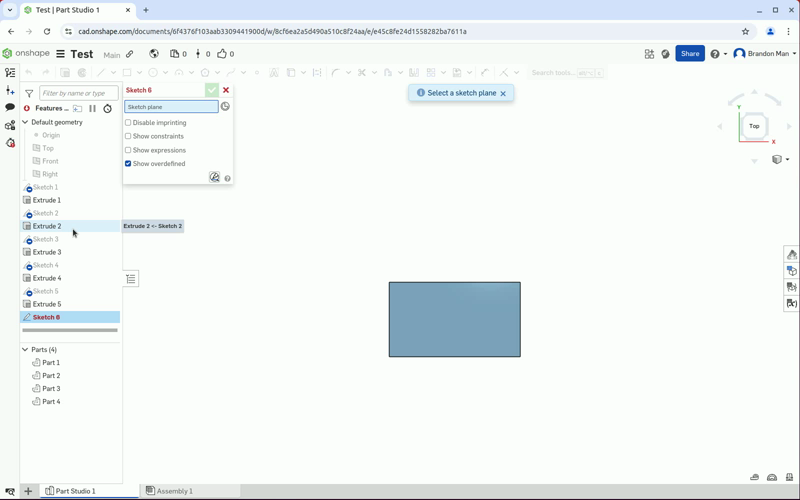
mouse_move(73, 150)
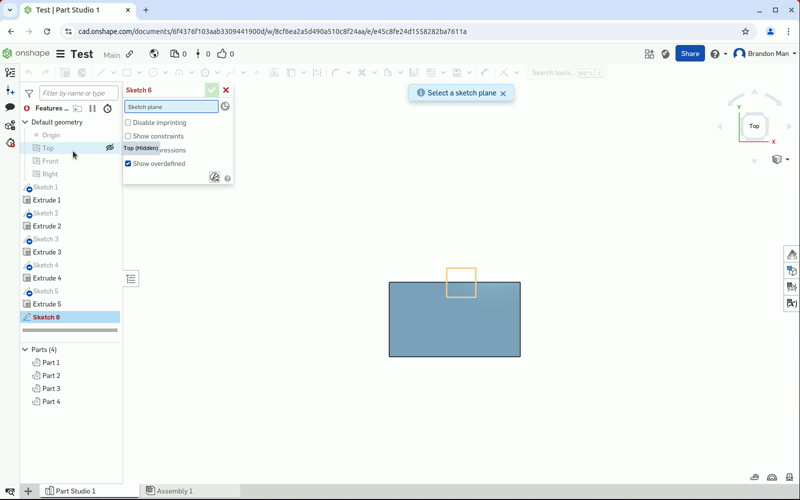
click(73, 150)
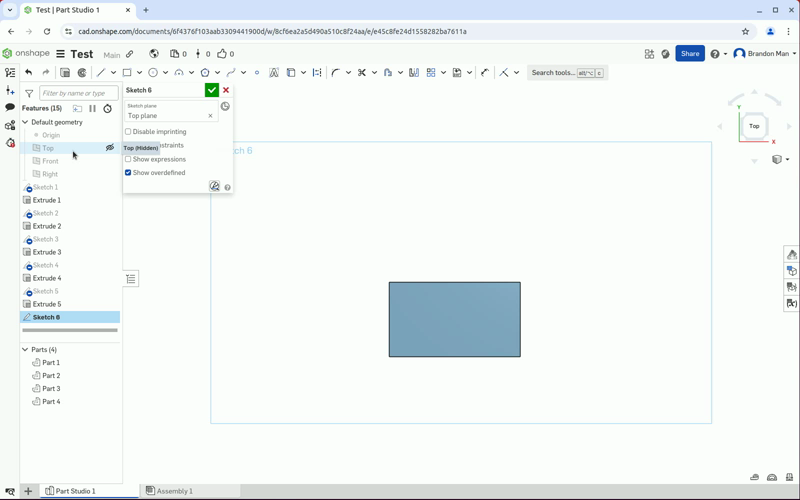
mouse_move(73, 352)
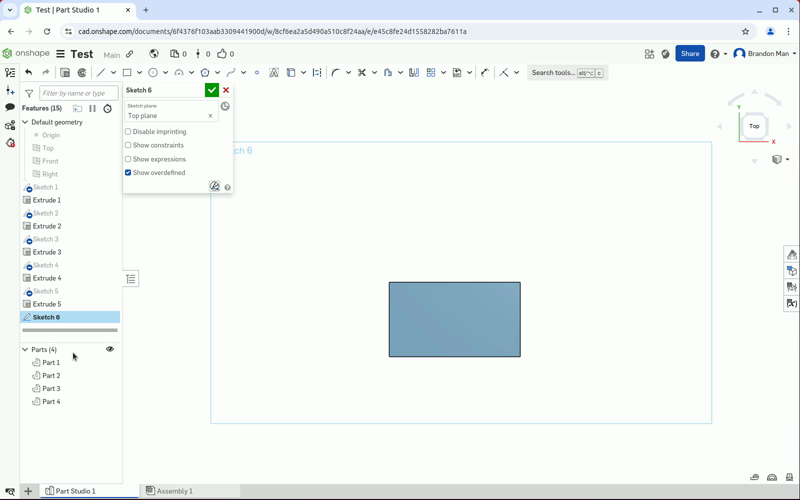
key(y)
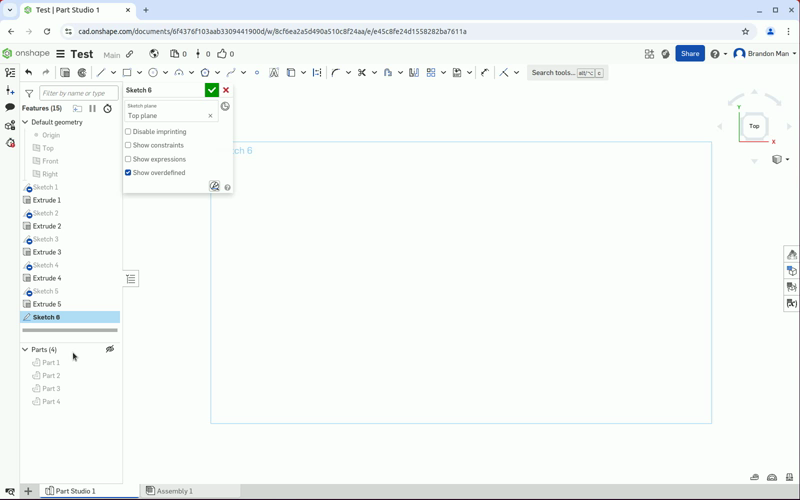
key(l)
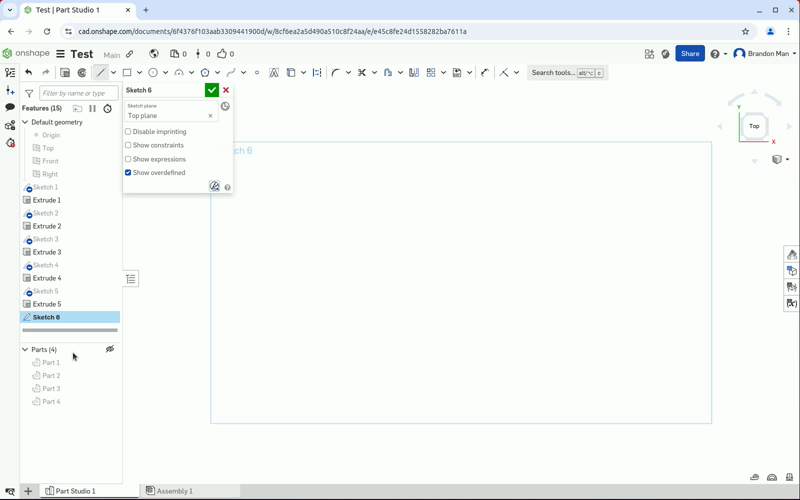
key_down(shift)
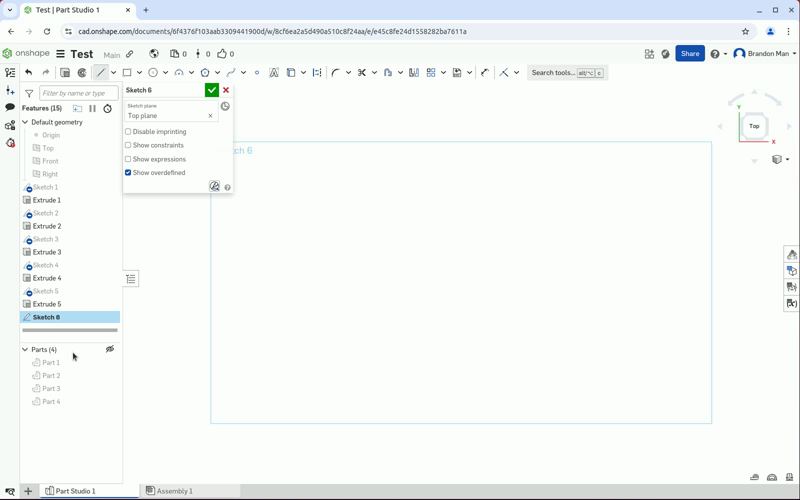
mouse_move(468, 352)
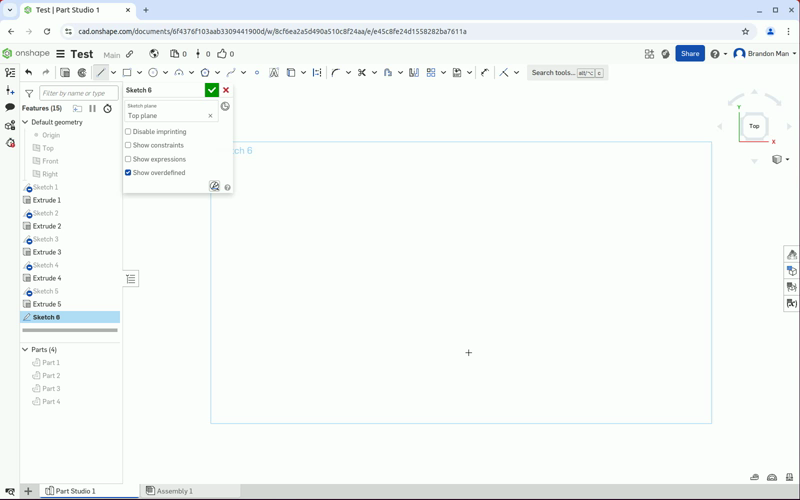
click(468, 352)
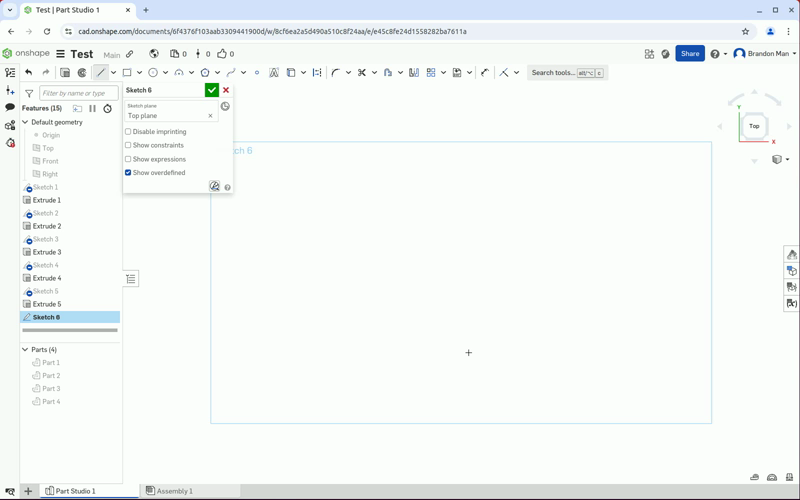
key_up(shift)
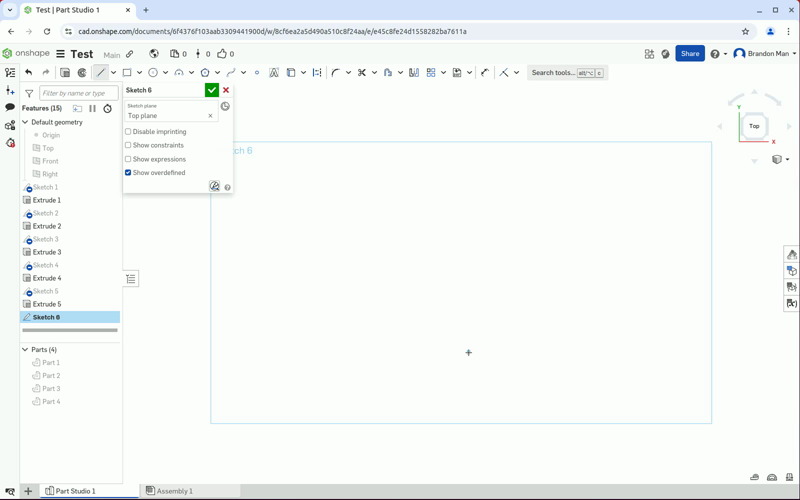
key_down(shift)
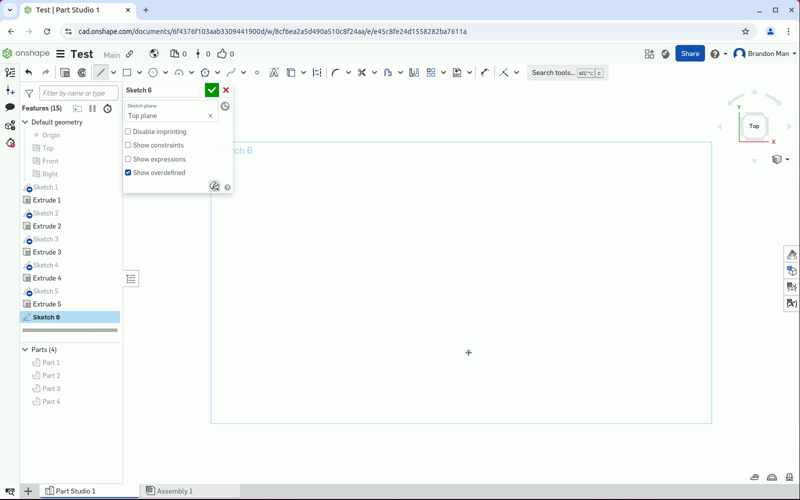
mouse_move(498, 352)
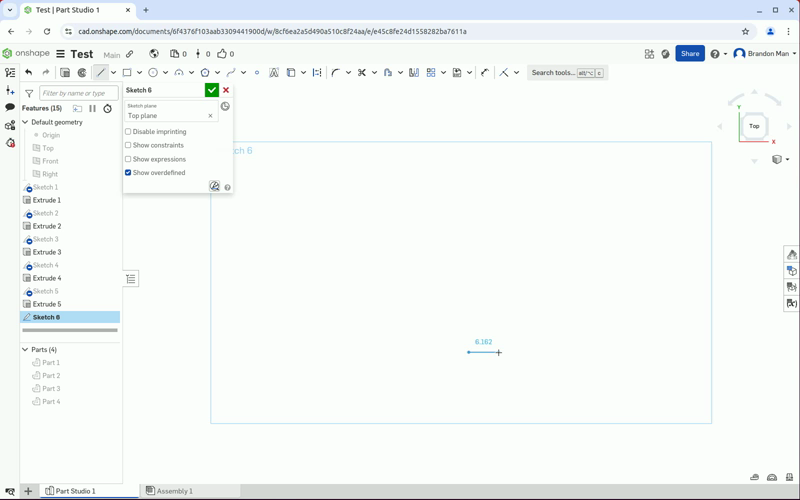
mouse_move(478, 352)
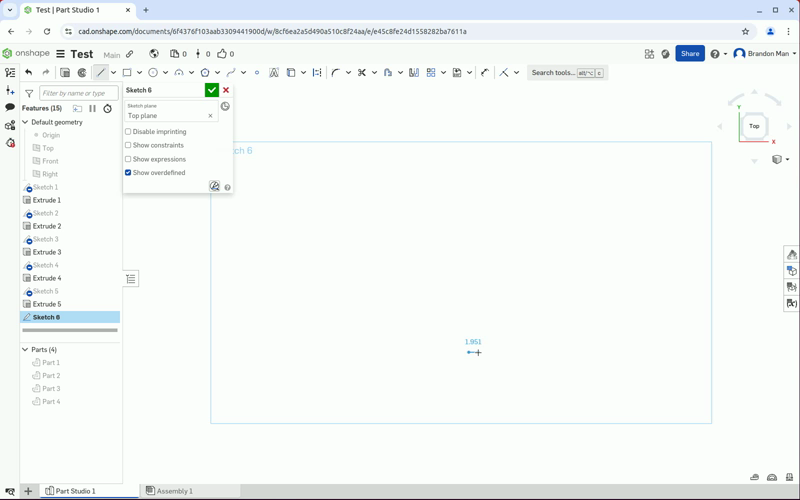
click(478, 352)
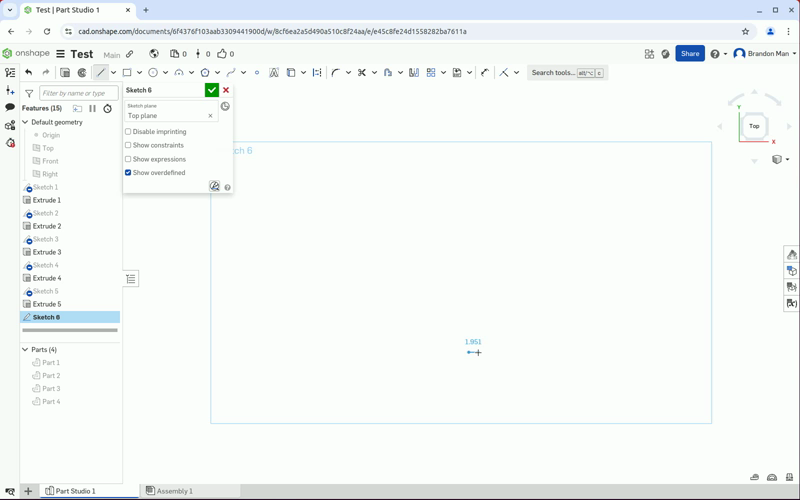
key_up(shift)
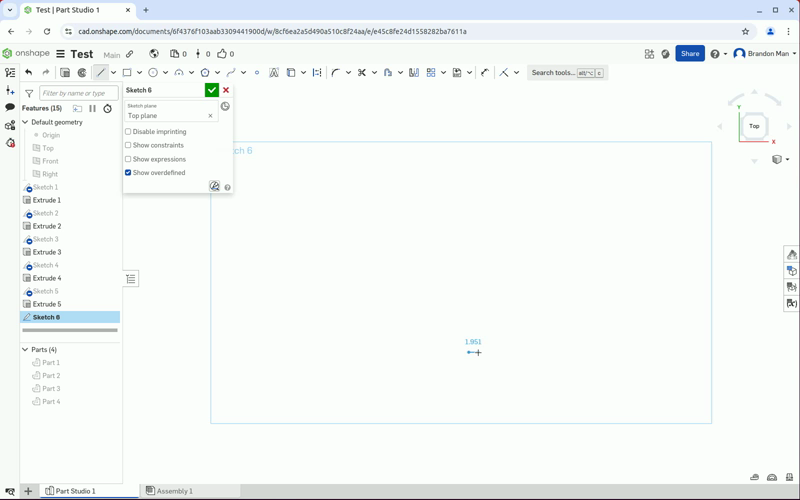
key_down(shift)
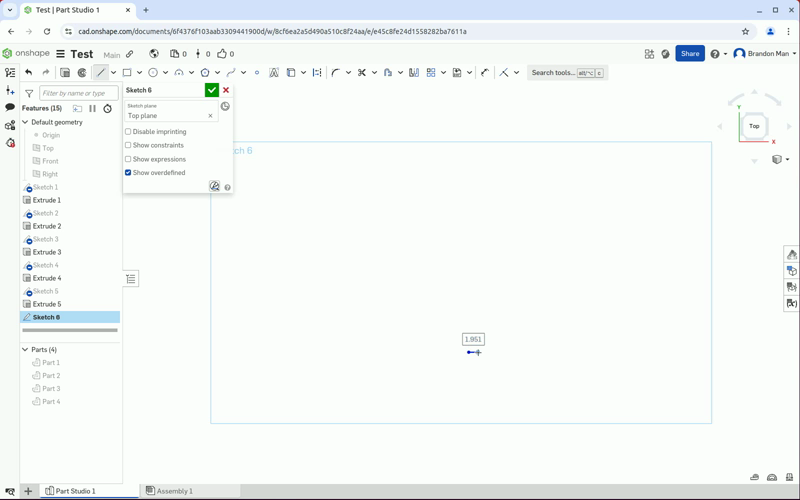
mouse_move(508, 352)
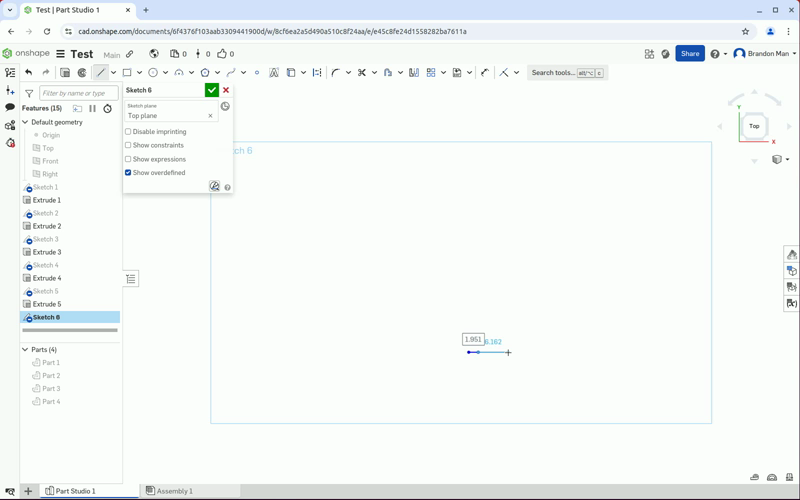
mouse_move(478, 342)
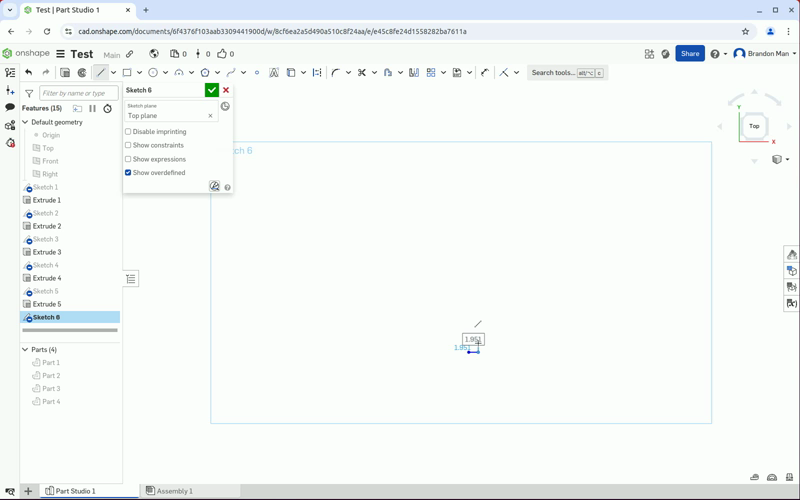
click(478, 342)
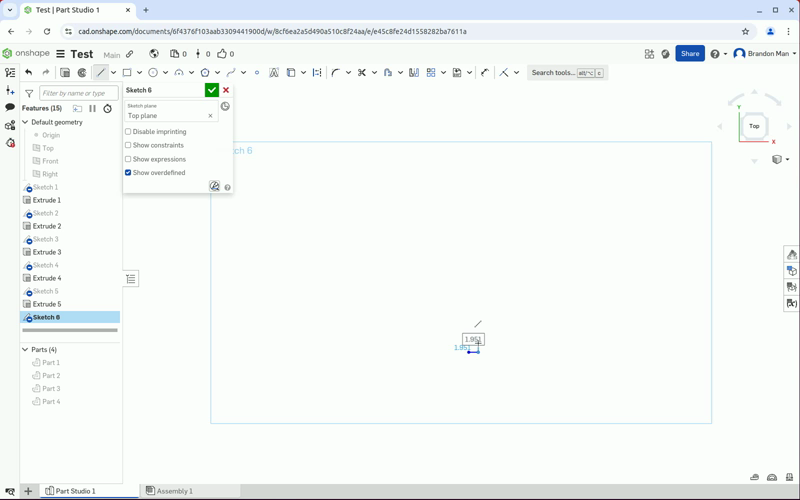
key_up(shift)
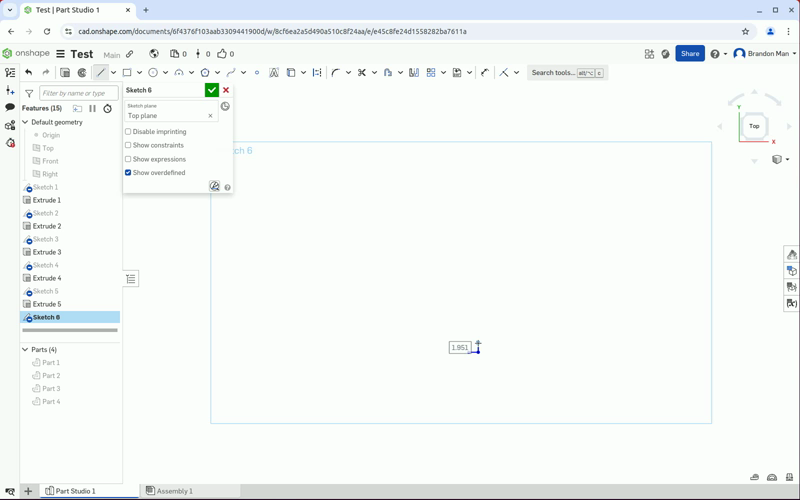
key_down(shift)
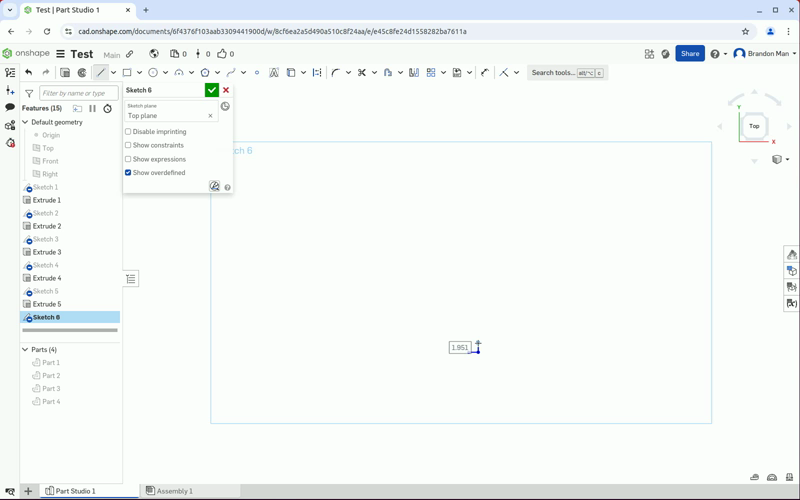
mouse_move(508, 342)
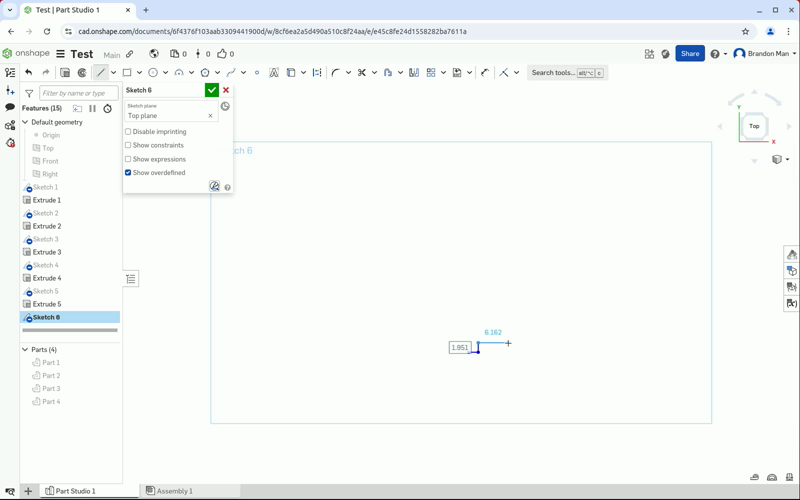
mouse_move(468, 342)
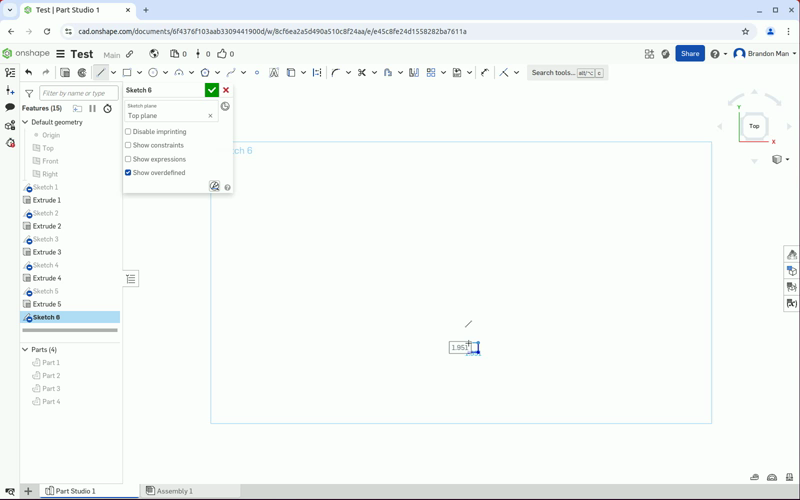
click(468, 342)
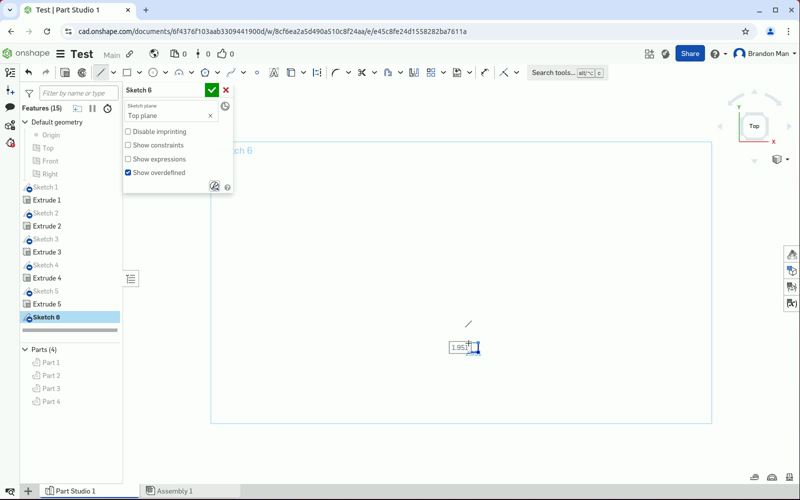
key_up(shift)
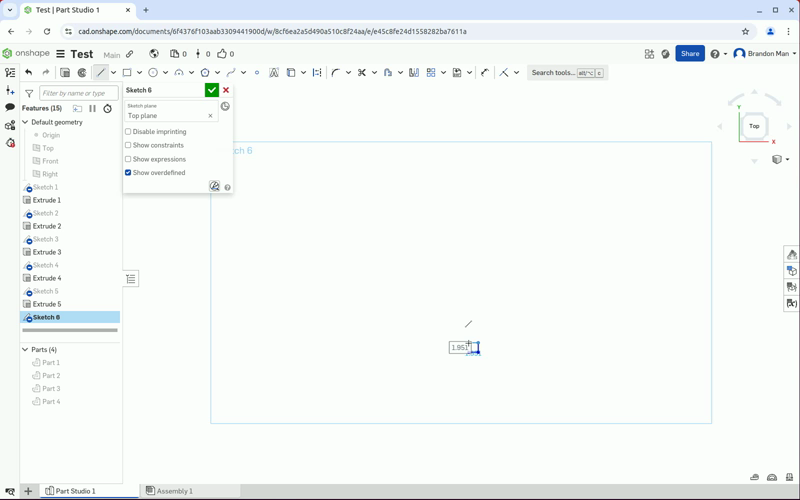
mouse_move(498, 342)
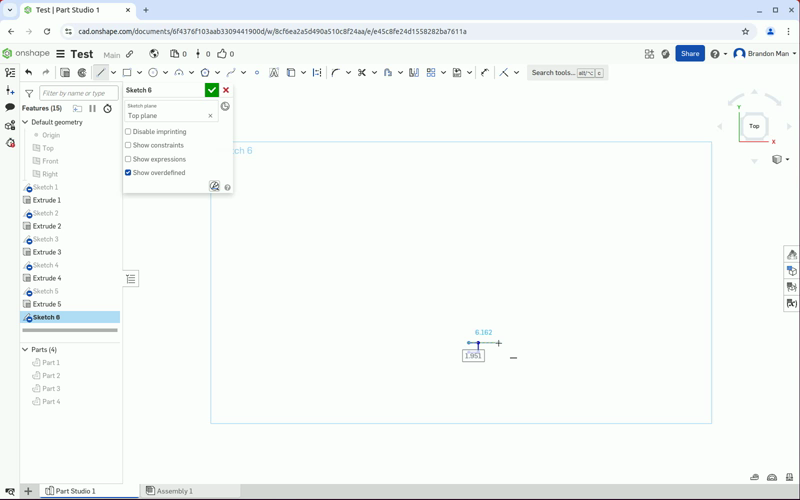
key_down(shift)
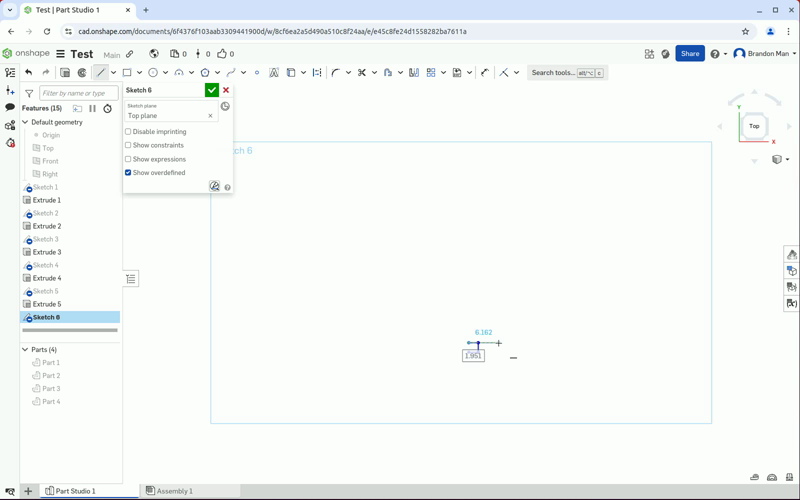
mouse_move(468, 352)
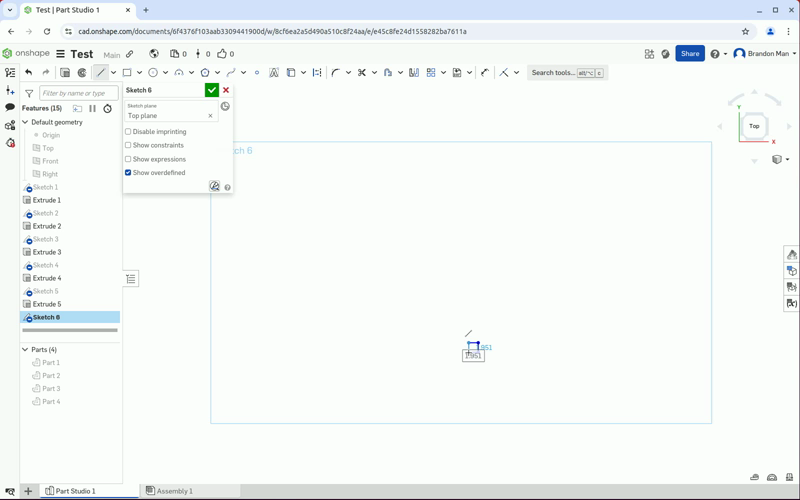
key_up(shift)
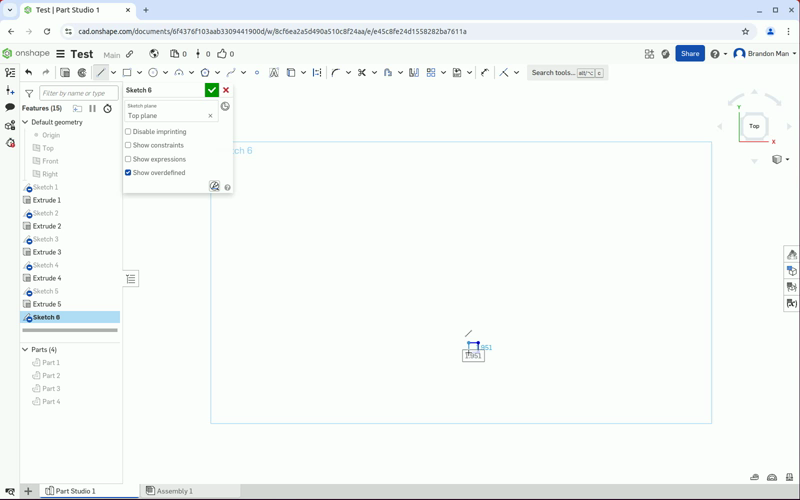
click(468, 352)
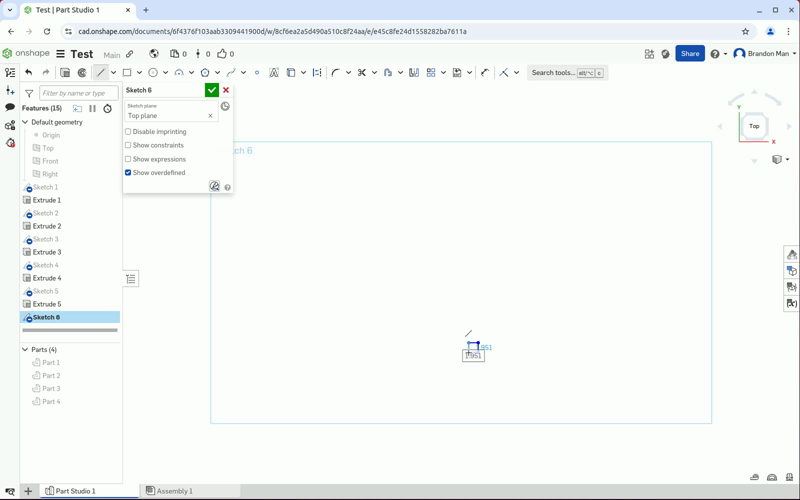
key(esc)
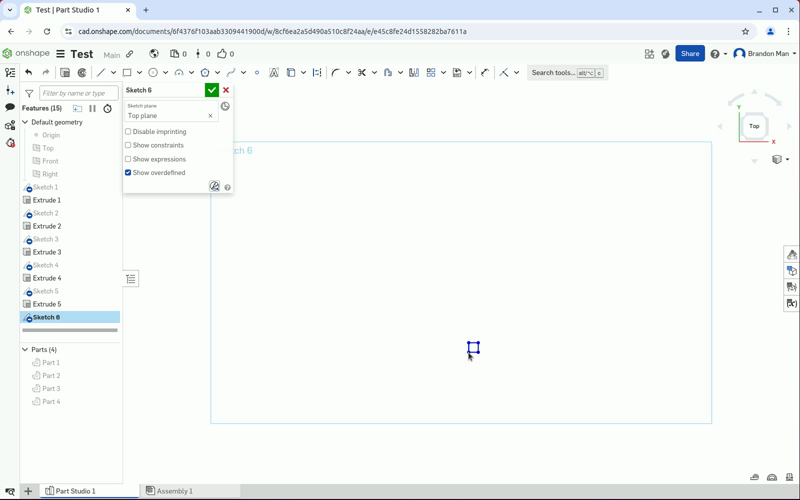
mouse_move(475, 346)
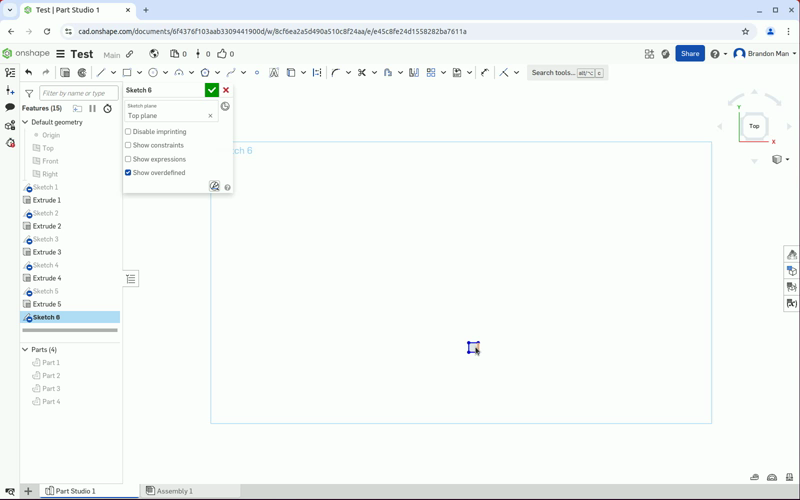
scroll(6)
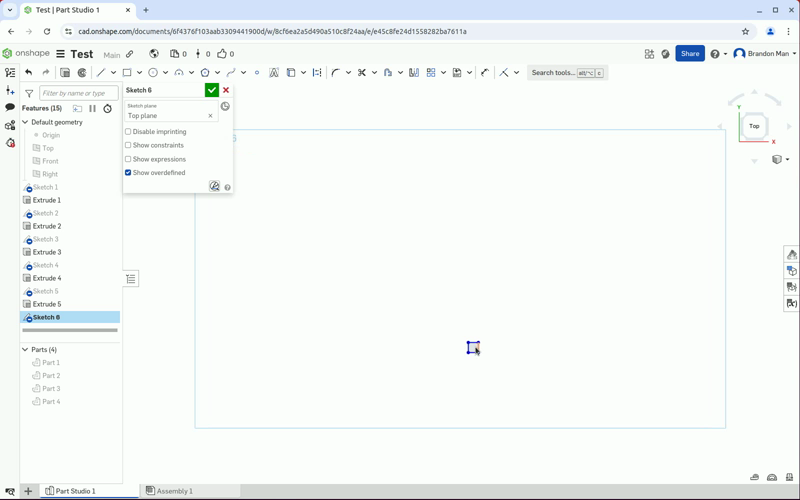
scroll(6)
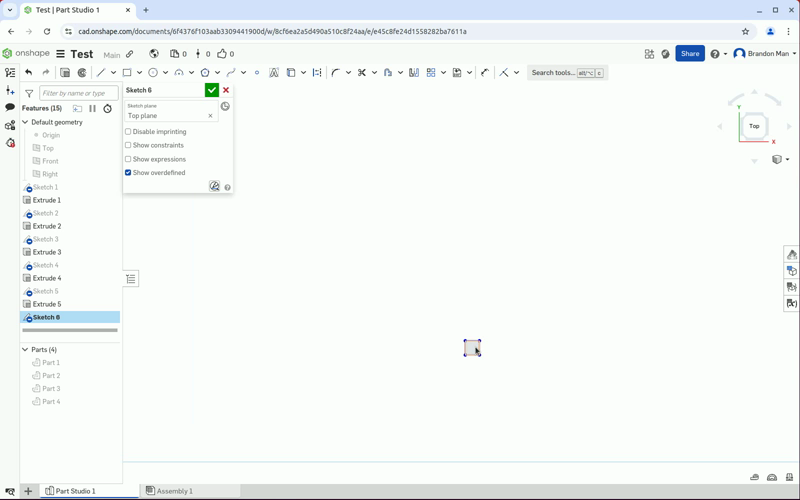
scroll(6)
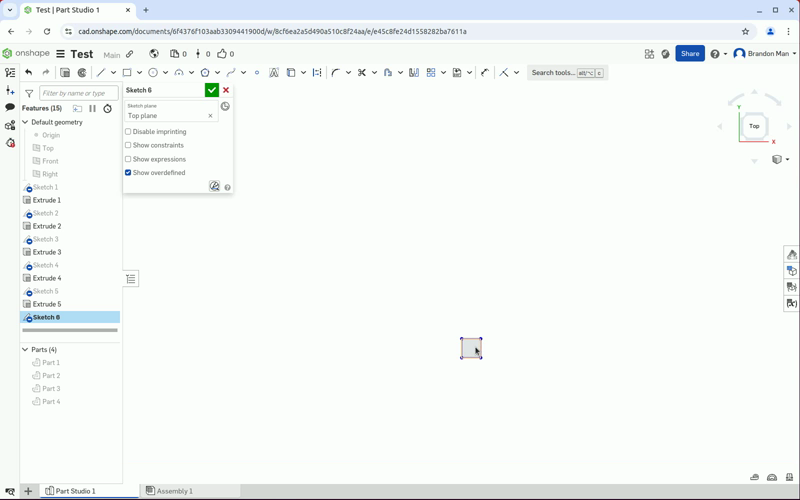
scroll(6)
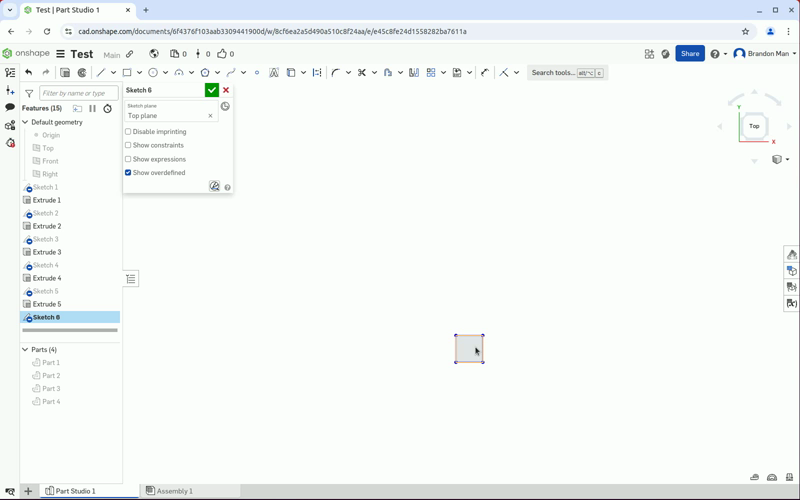
scroll(6)
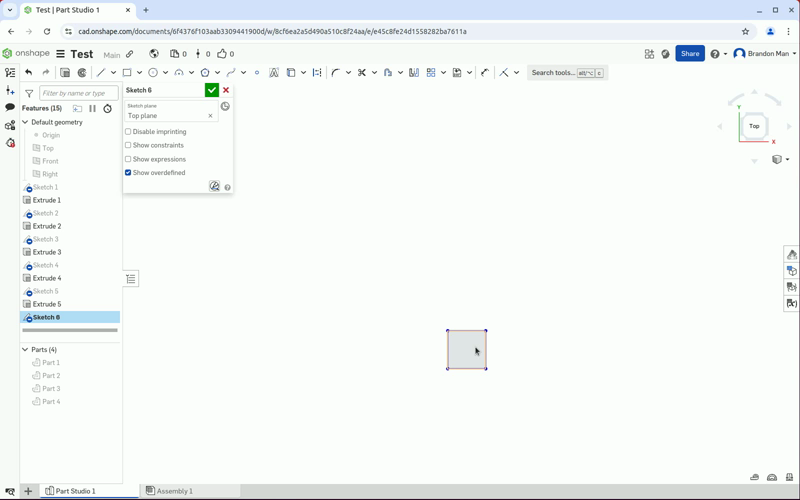
scroll(6)
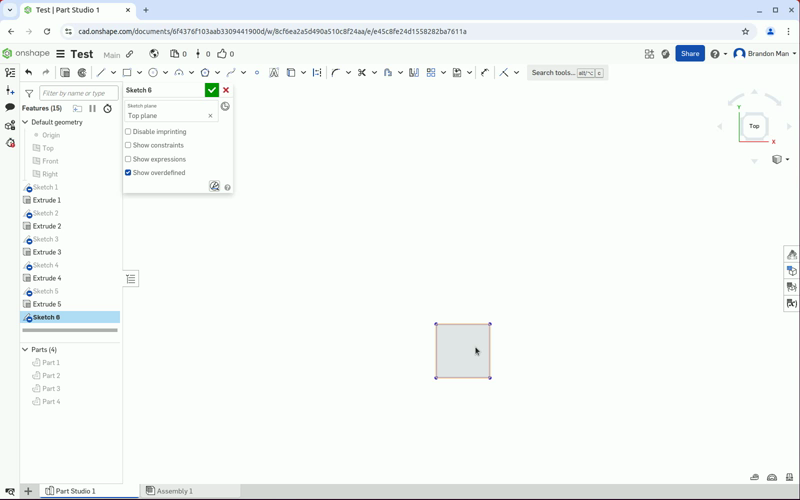
scroll(6)
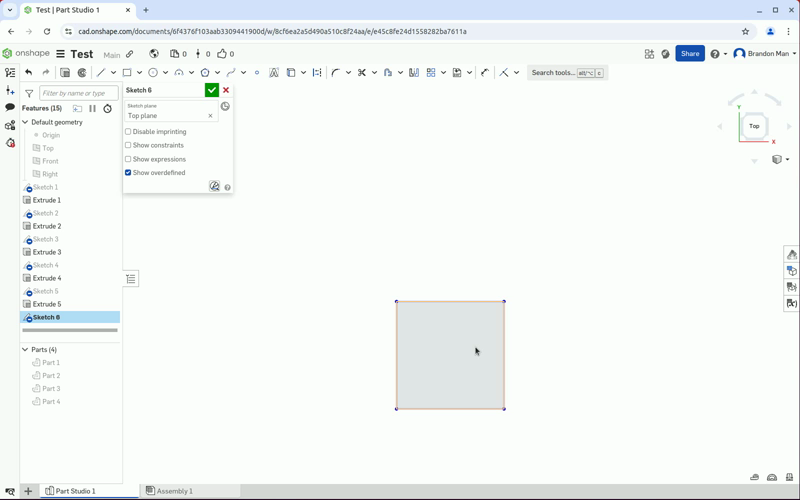
click(475, 346)
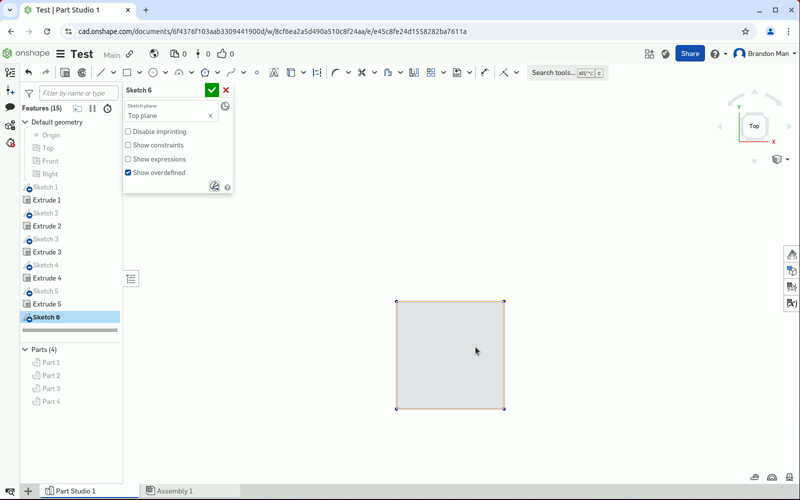
scroll(-6)
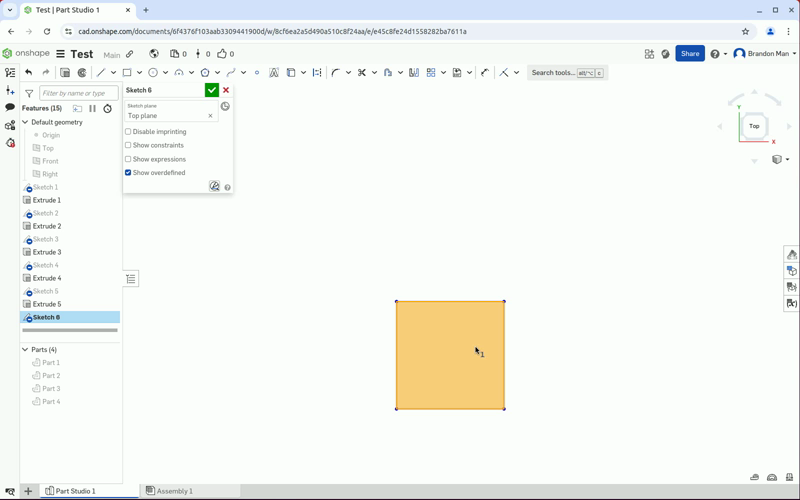
scroll(-6)
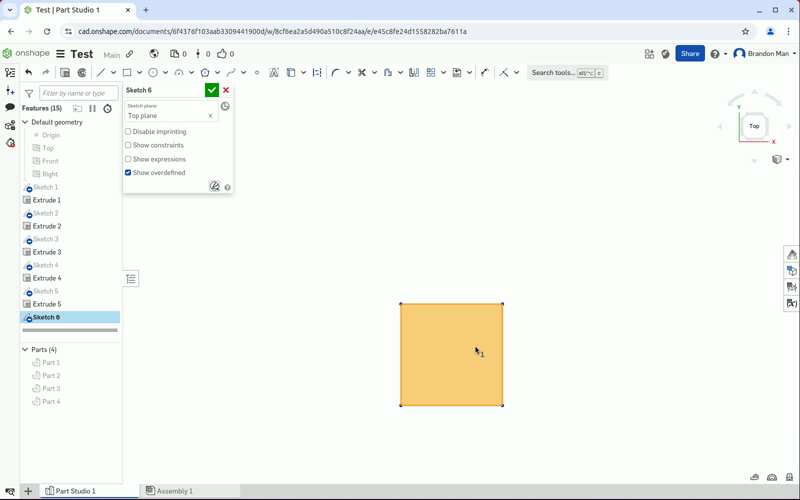
scroll(-6)
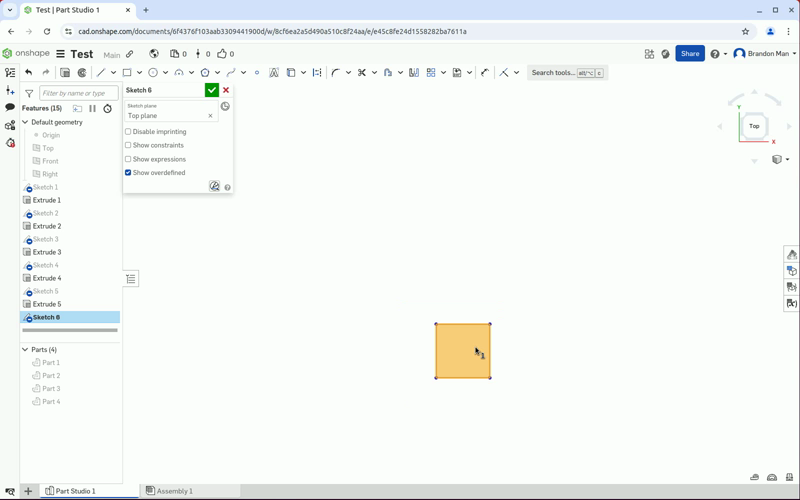
scroll(-6)
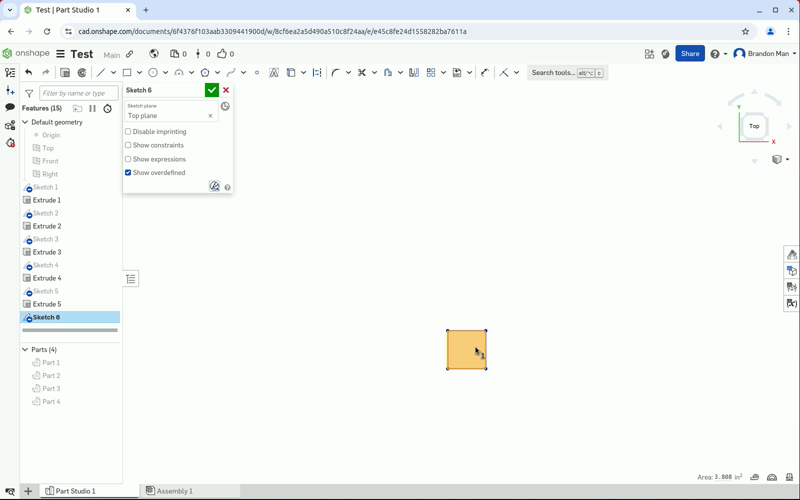
scroll(-6)
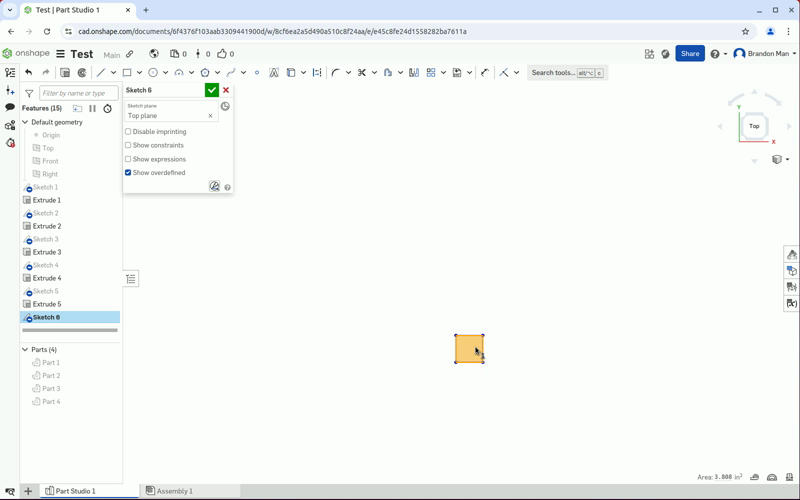
scroll(-6)
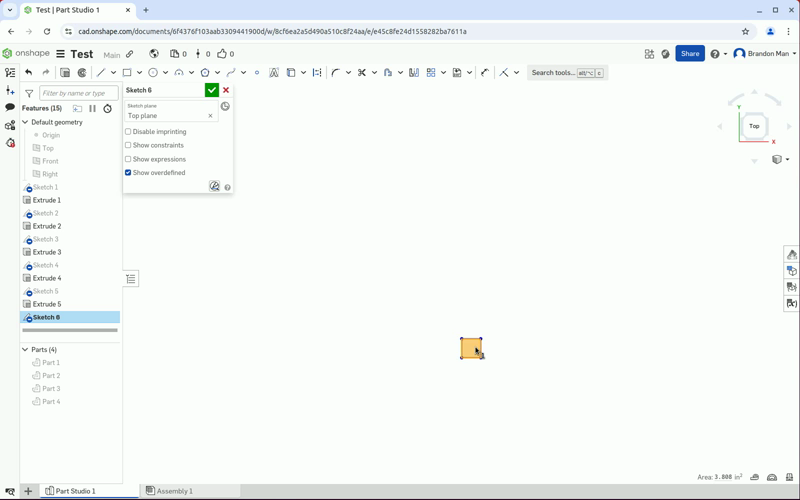
scroll(-6)
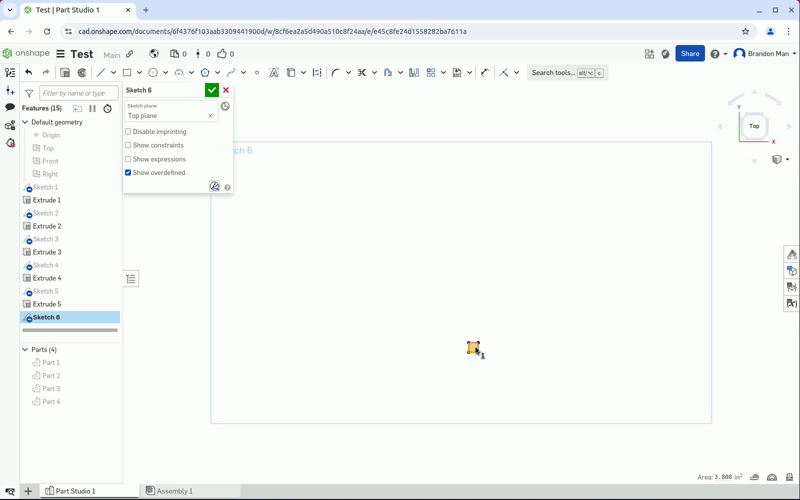
mouse_move(73, 352)
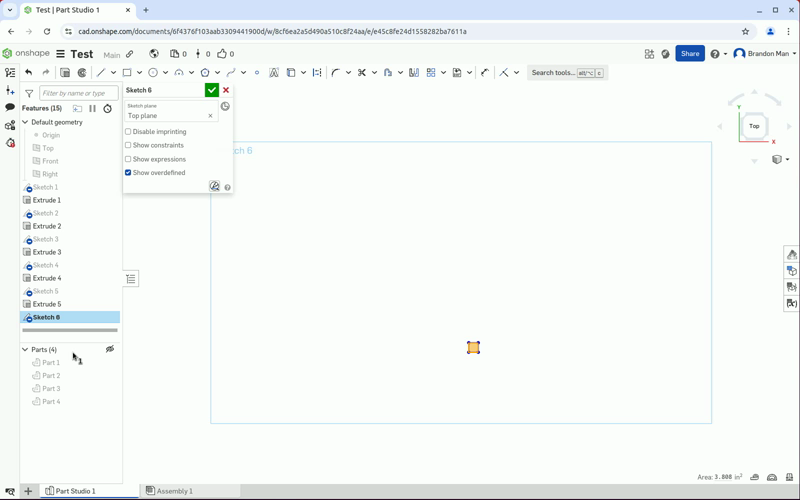
key(shift+y)
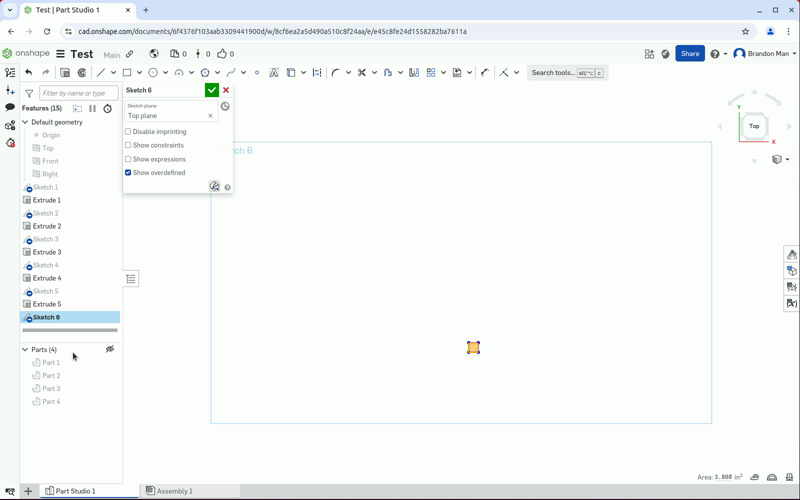
key(shift+e)
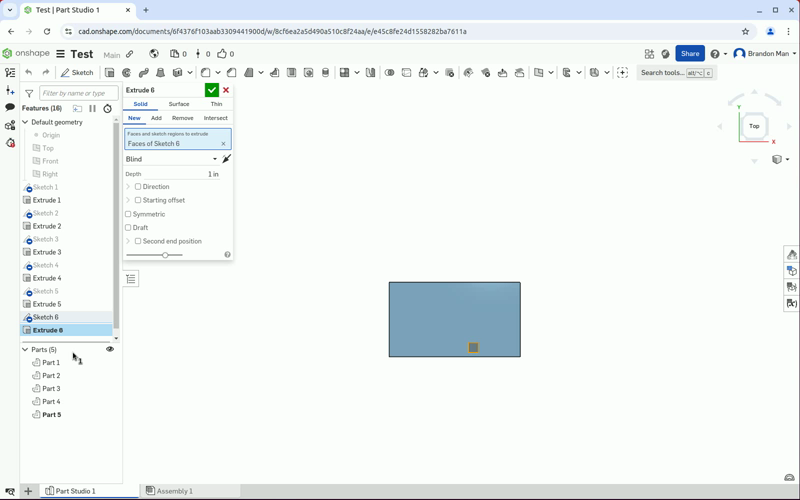
mouse_move(143, 106)
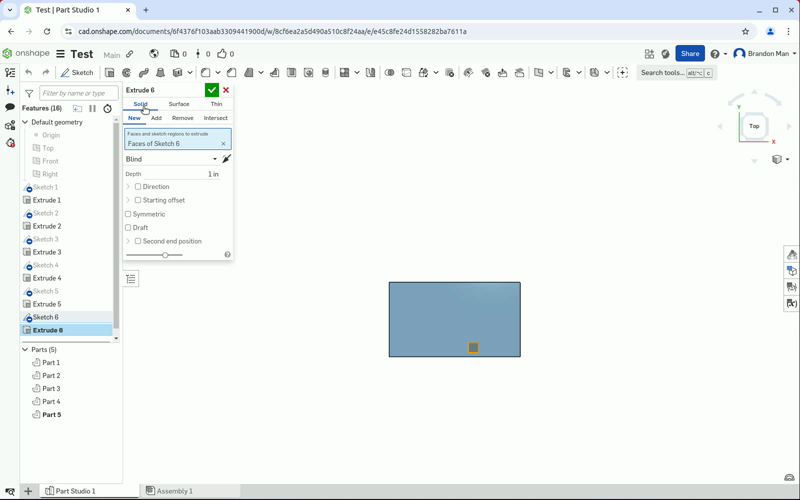
click(143, 106)
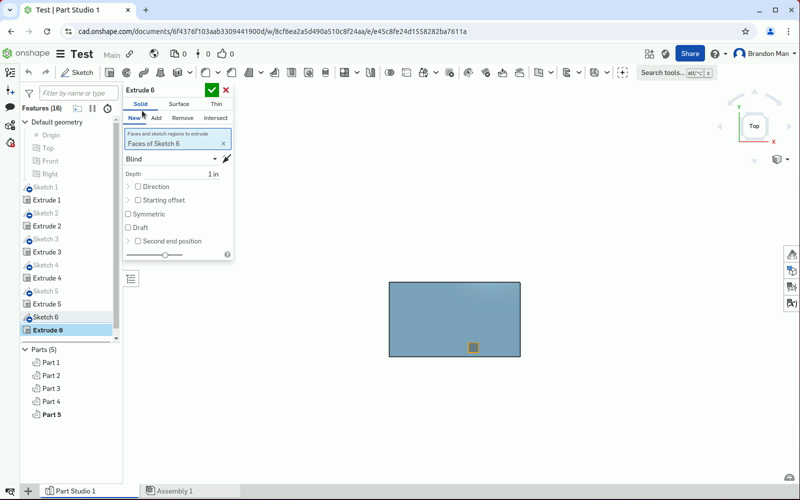
mouse_move(137, 120)
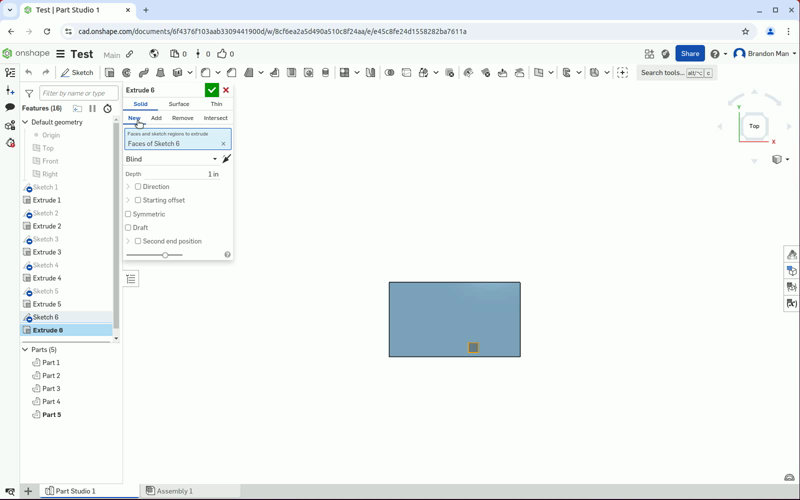
click(137, 120)
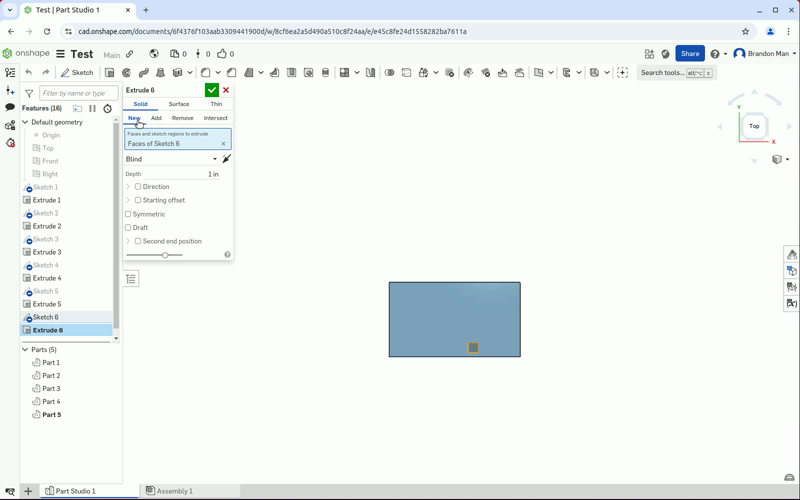
key(tab, 4)
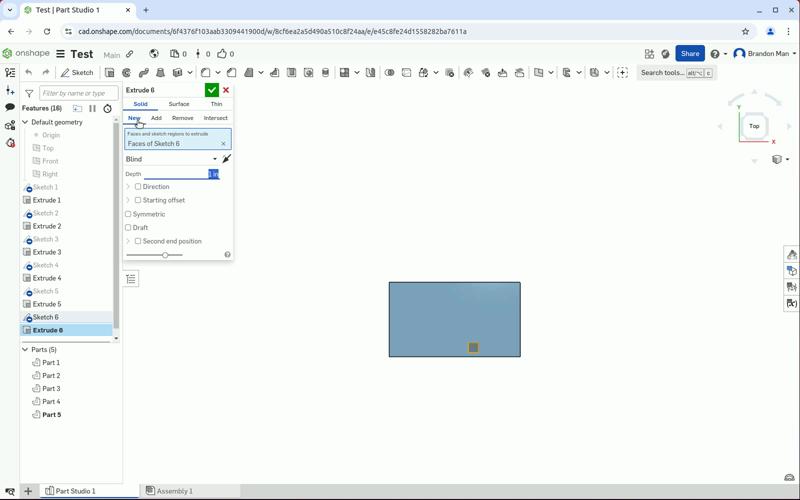
text(-1.926)
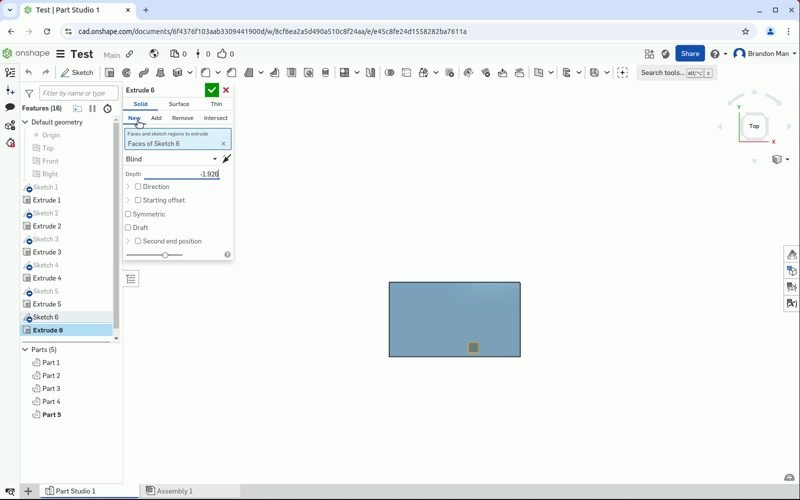
key(enter)
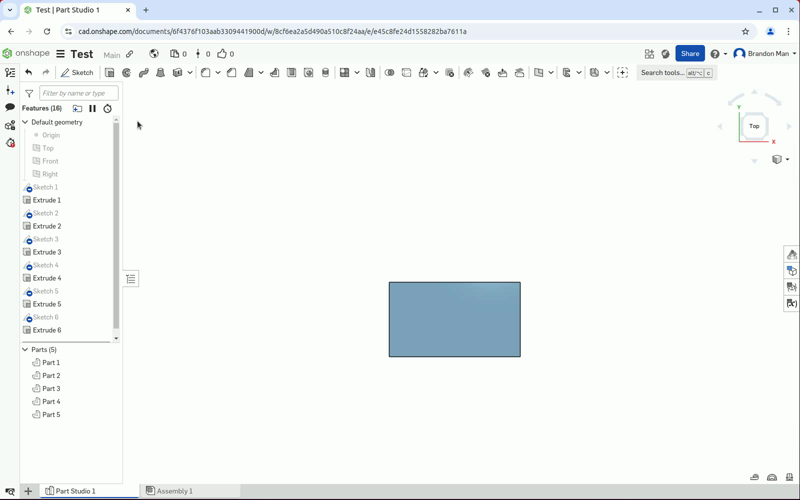
key(shift+h)
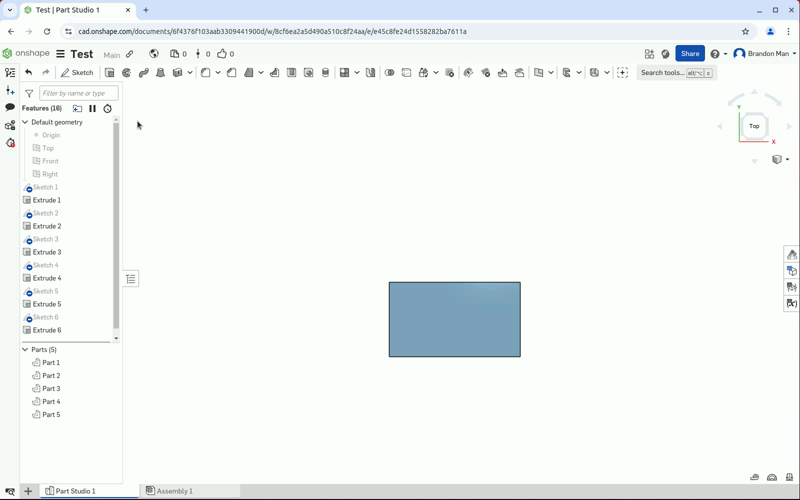
key(shift+h)
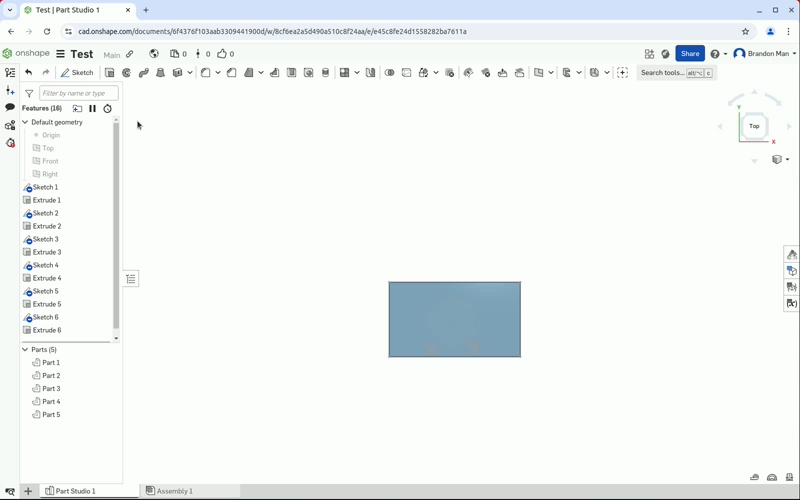
key(shift+7)
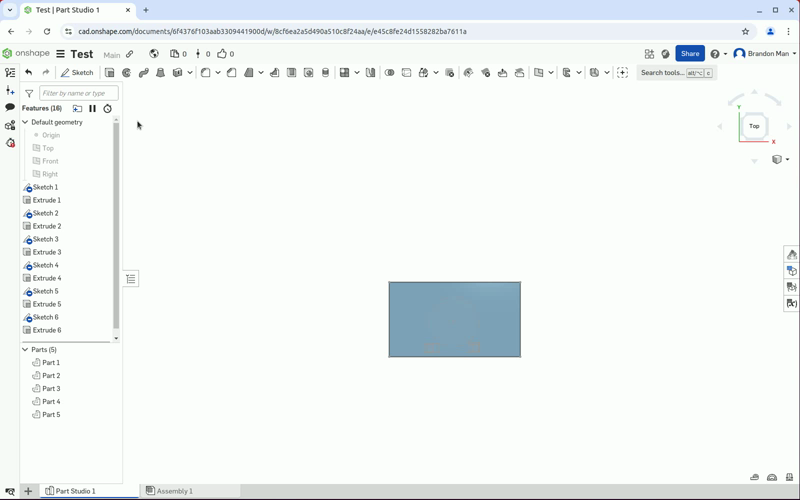
key(up, 3)
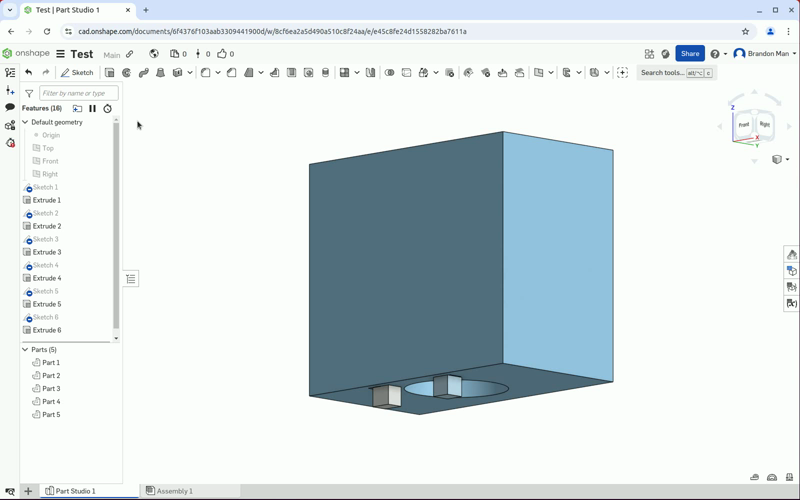
key(left, 3)
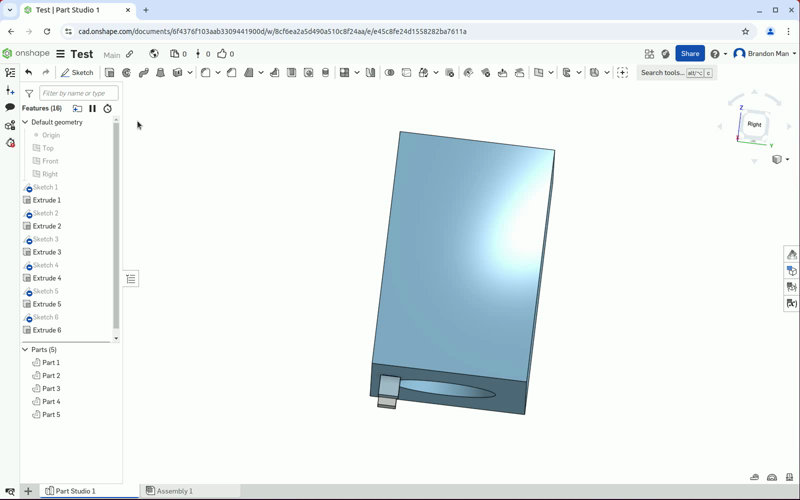
key(right, 3)
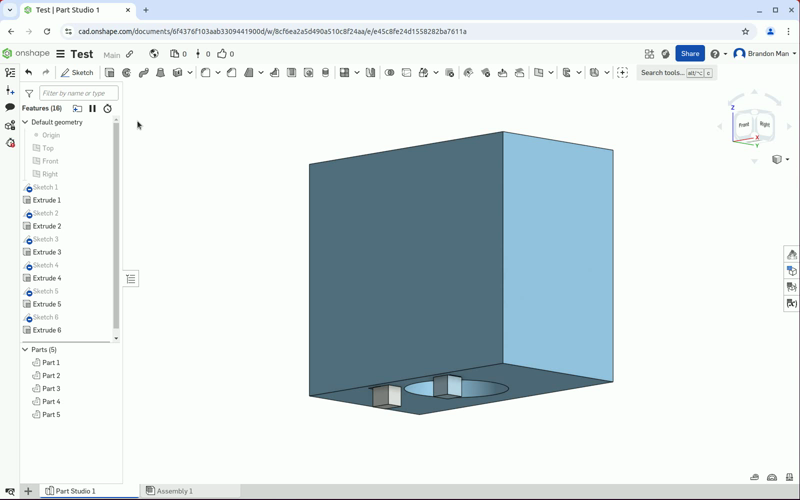
key(down, 3)
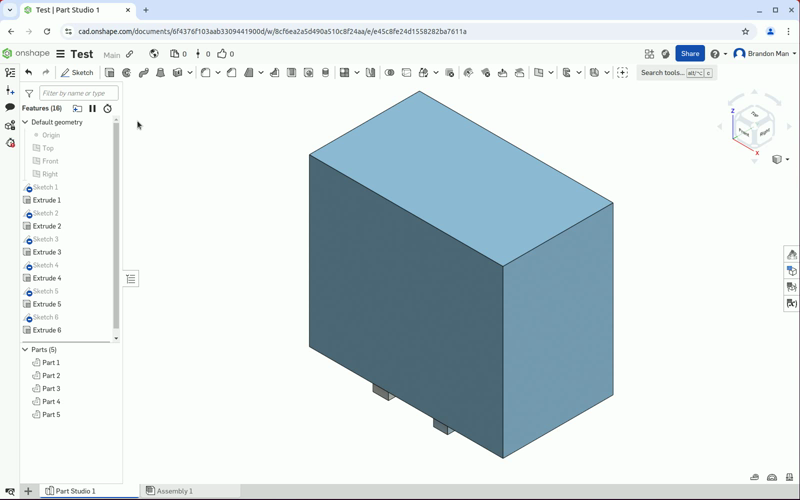
mouse_move(69, 189)
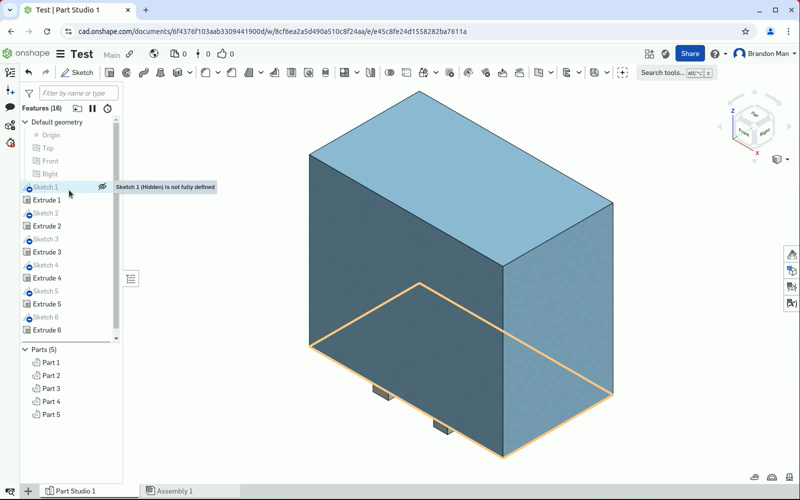
click(69, 189)